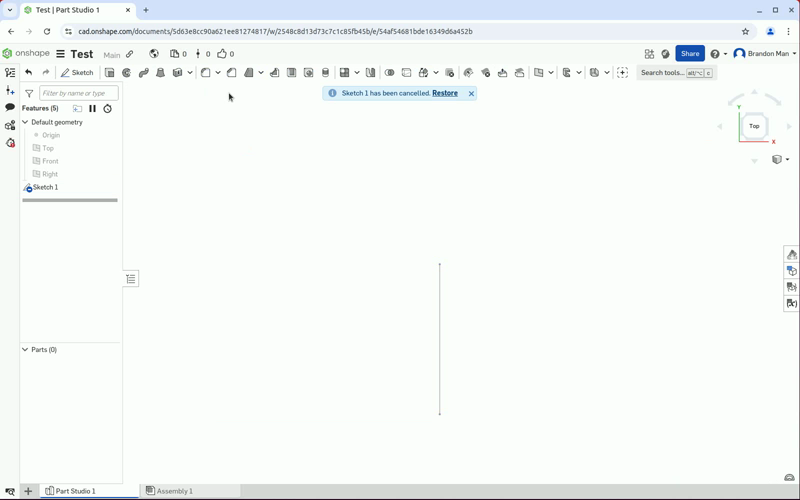
key(shift+h)
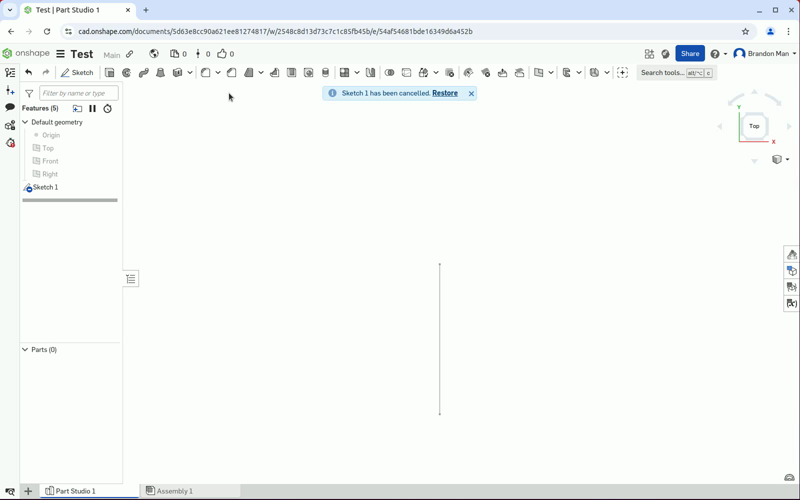
key(shift+s)
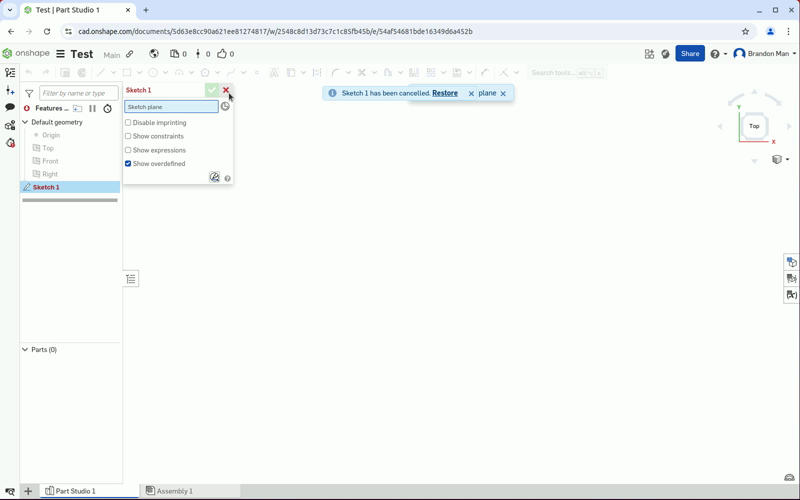
mouse_move(73, 150)
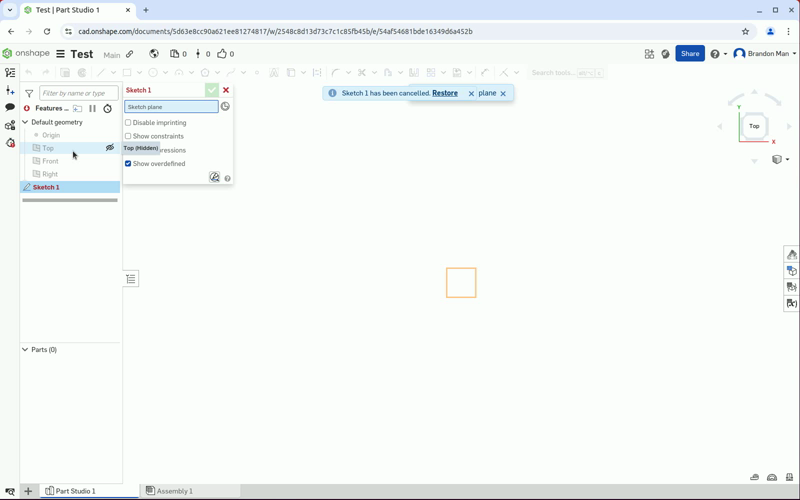
click(73, 150)
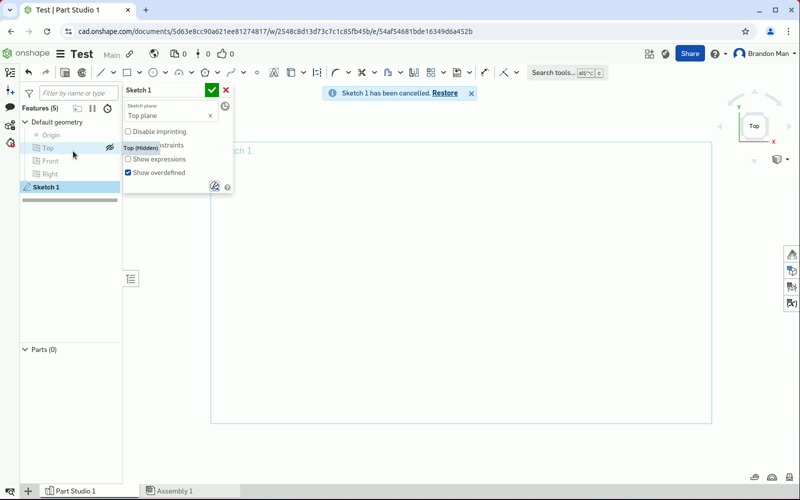
mouse_move(73, 352)
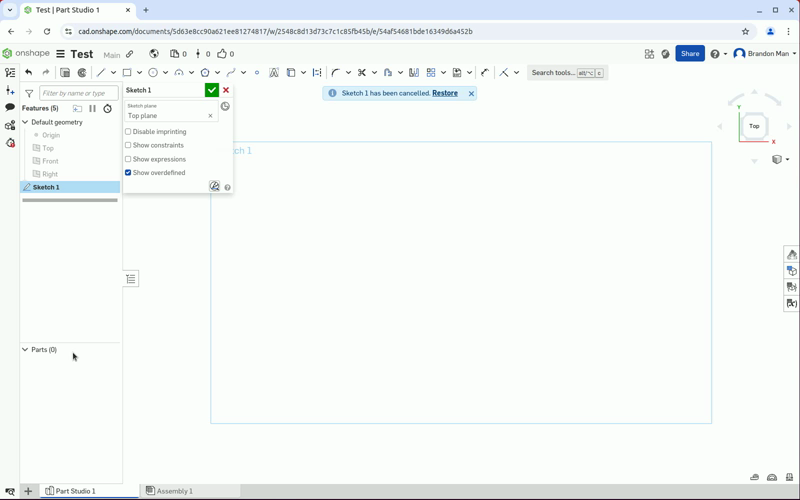
key(y)
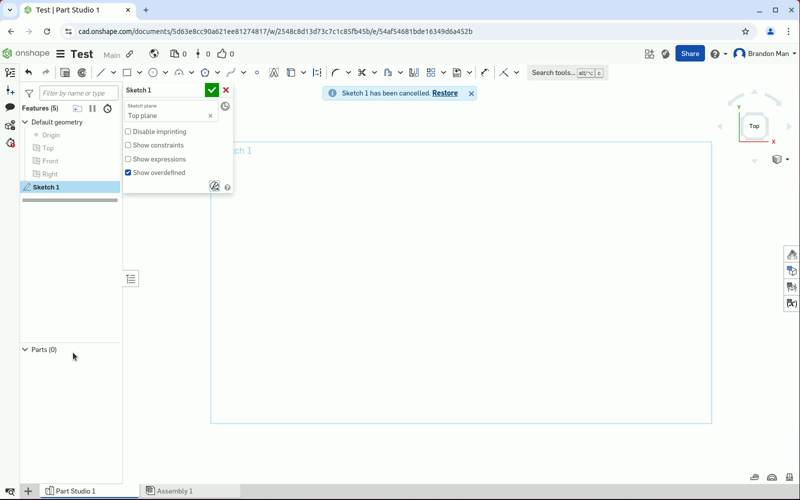
key(l)
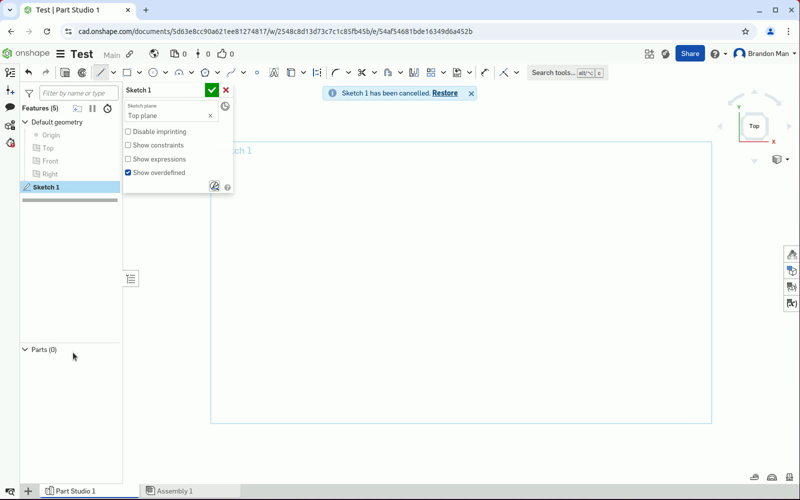
key_down(shift)
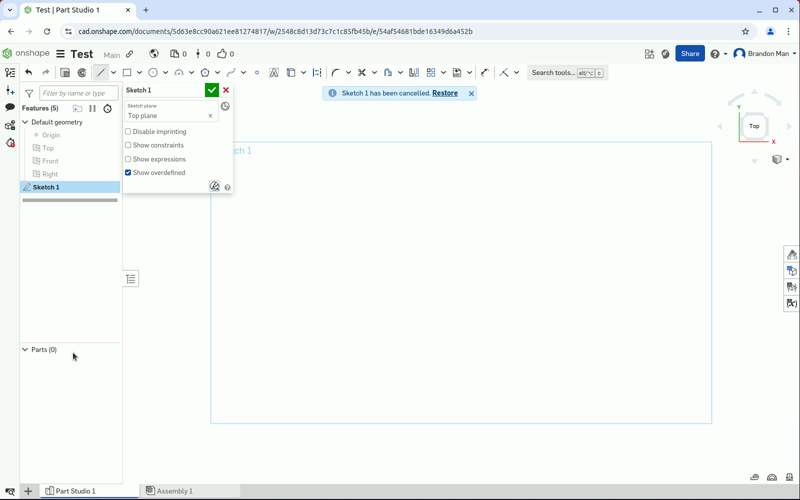
mouse_move(365, 270)
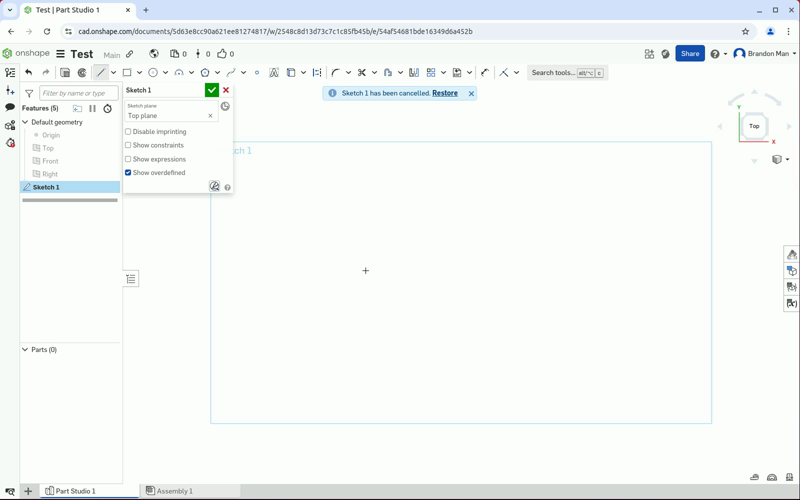
click(365, 270)
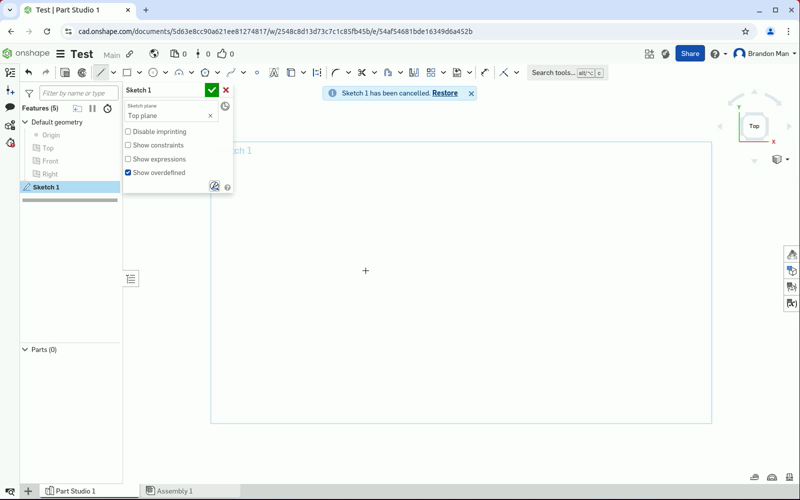
key_up(shift)
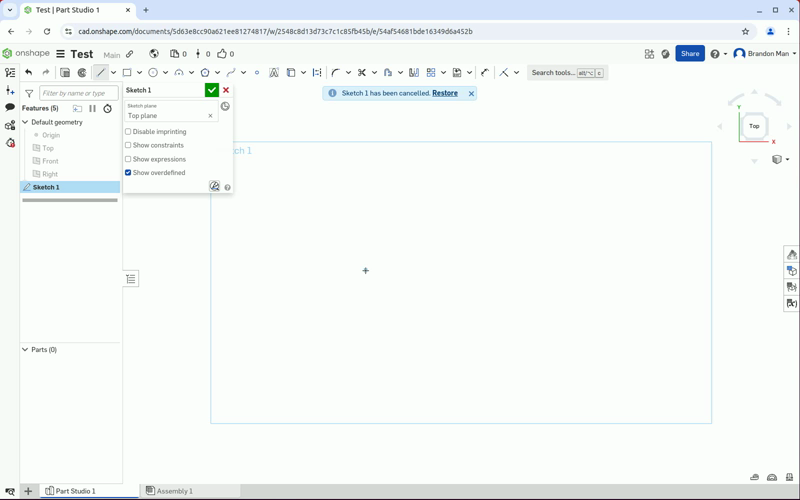
key_down(shift)
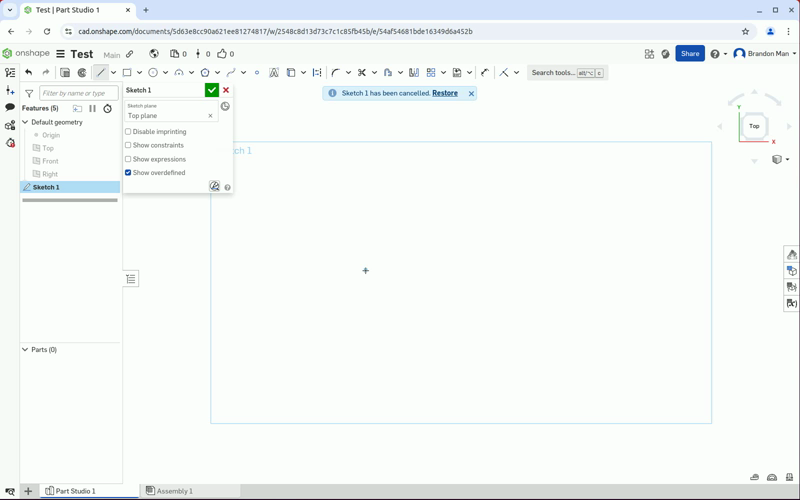
mouse_move(395, 270)
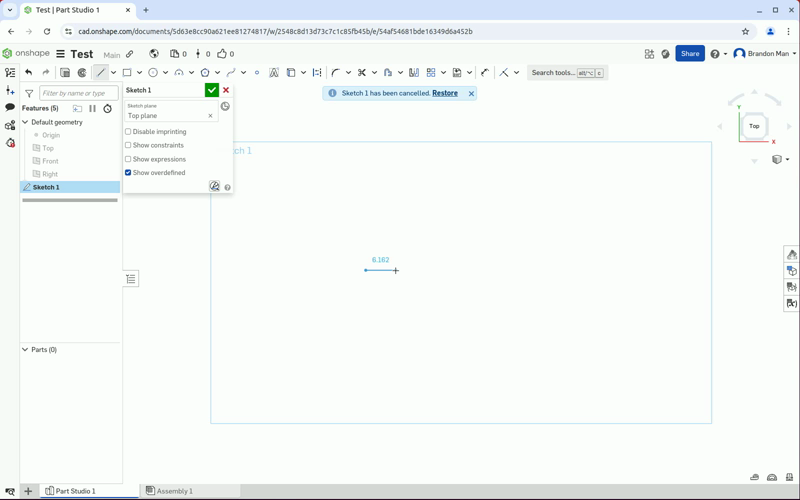
mouse_move(377, 277)
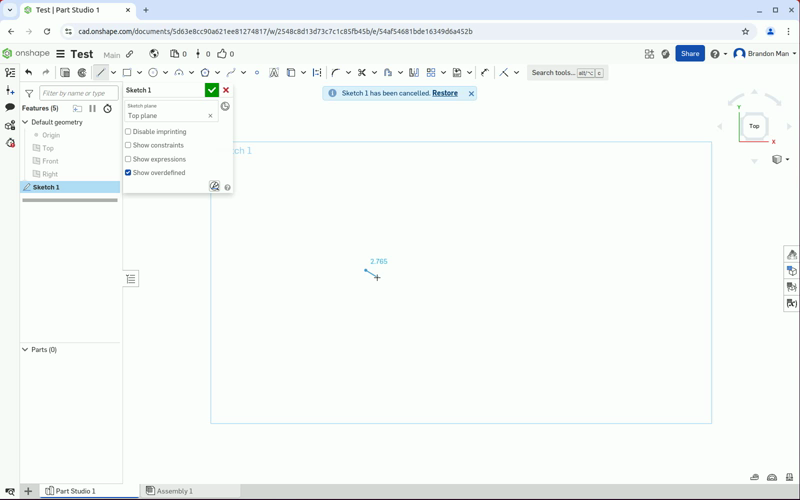
click(377, 277)
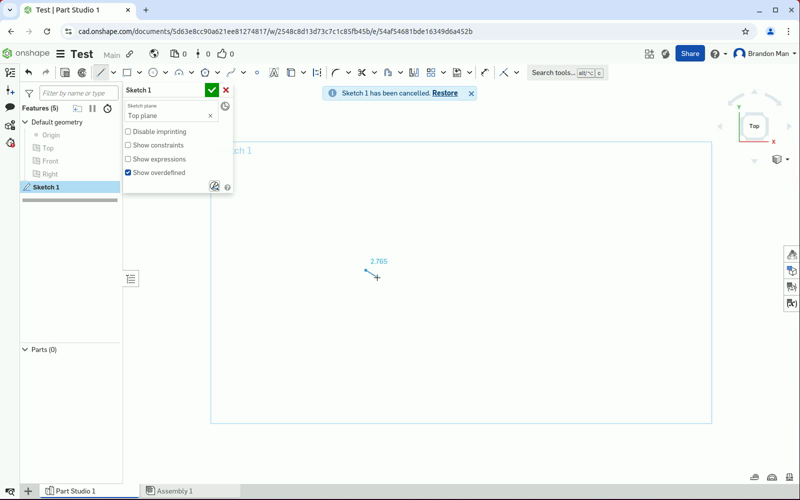
key_up(shift)
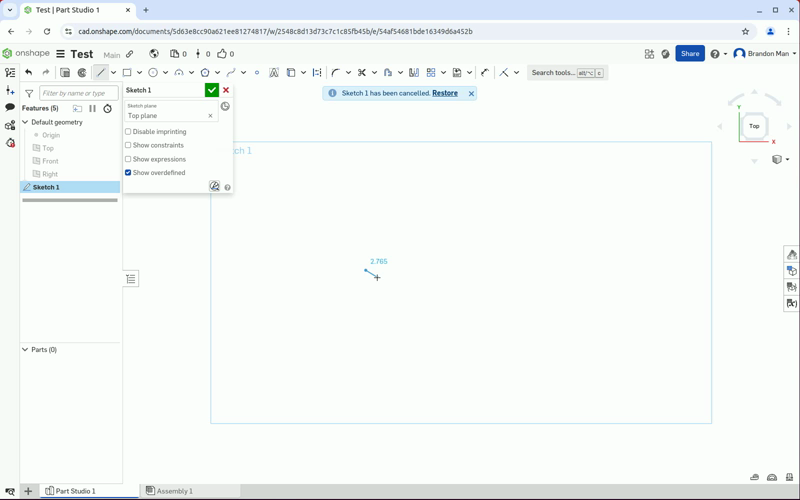
key_down(shift)
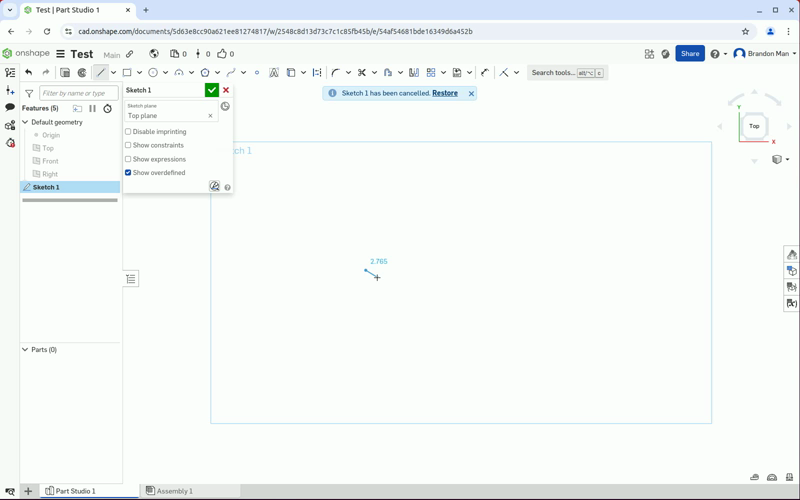
mouse_move(413, 215)
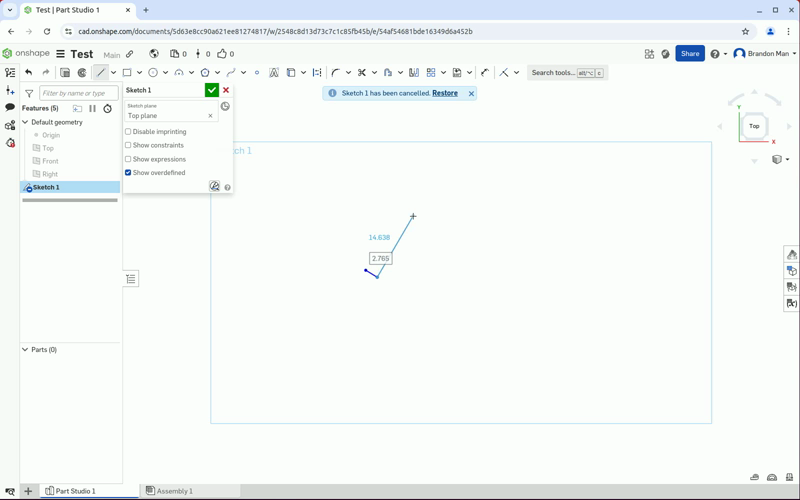
click(413, 215)
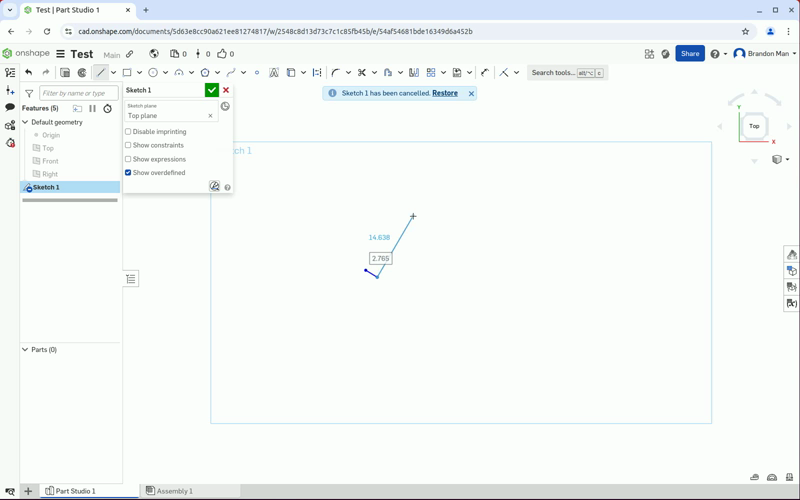
key_up(shift)
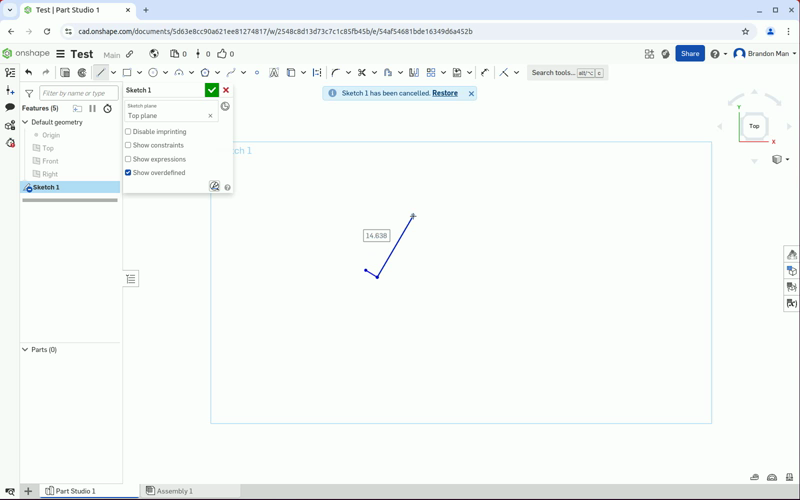
key_down(shift)
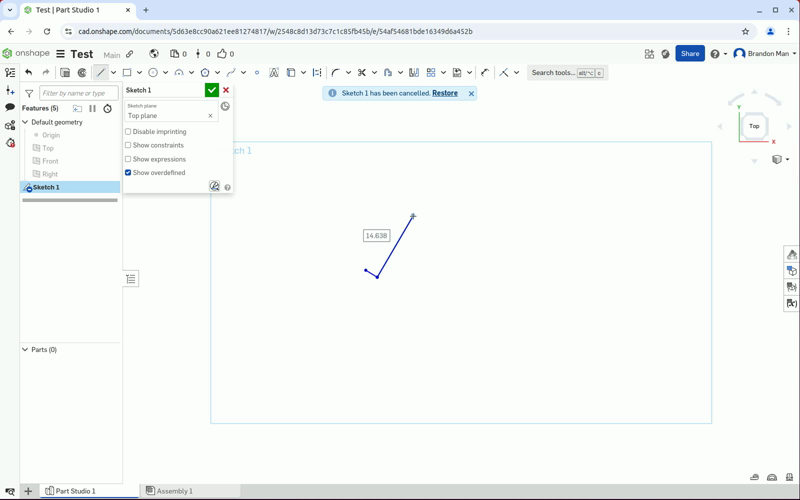
mouse_move(443, 215)
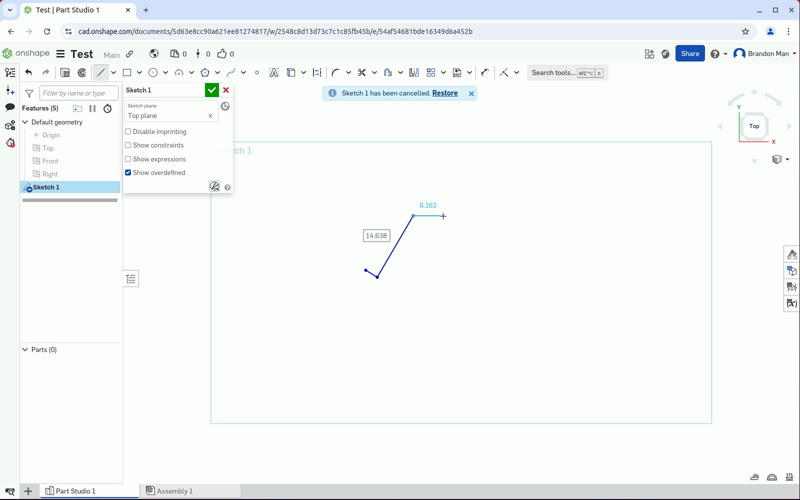
mouse_move(401, 208)
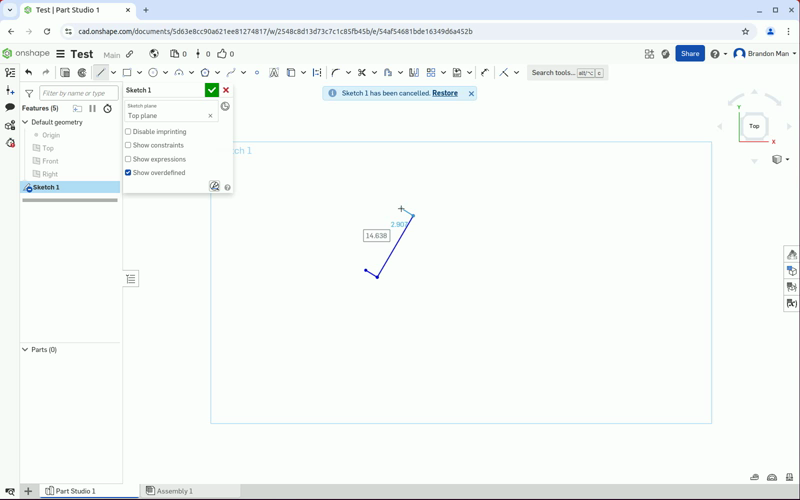
click(401, 208)
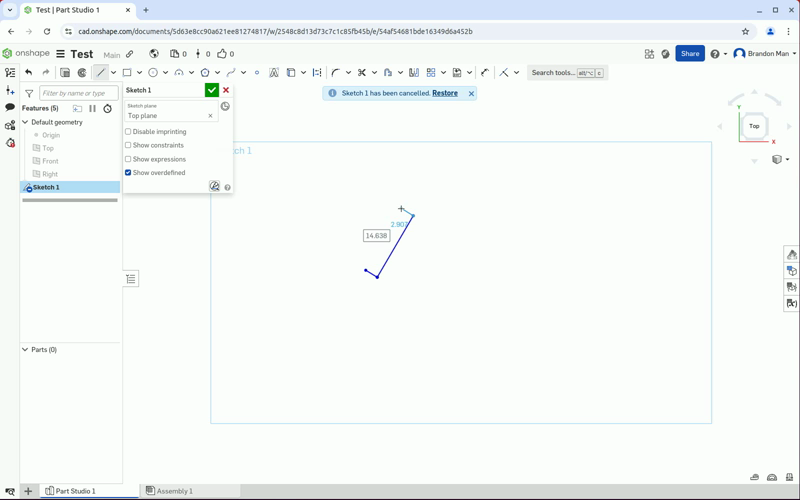
key_up(shift)
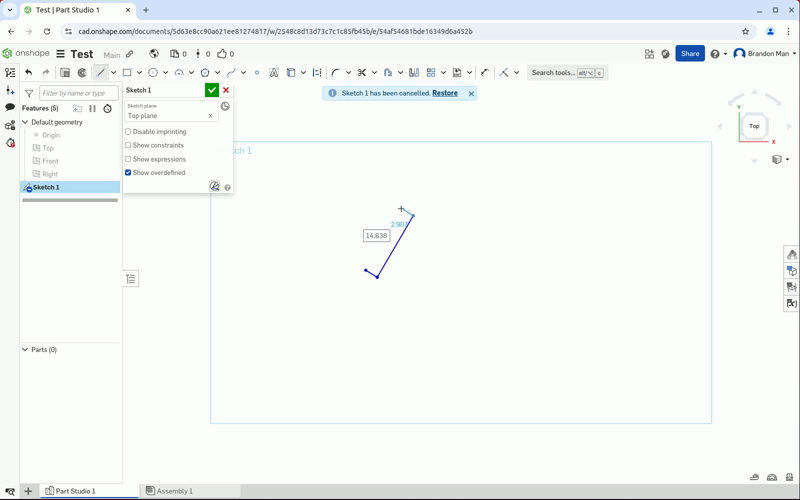
key_down(shift)
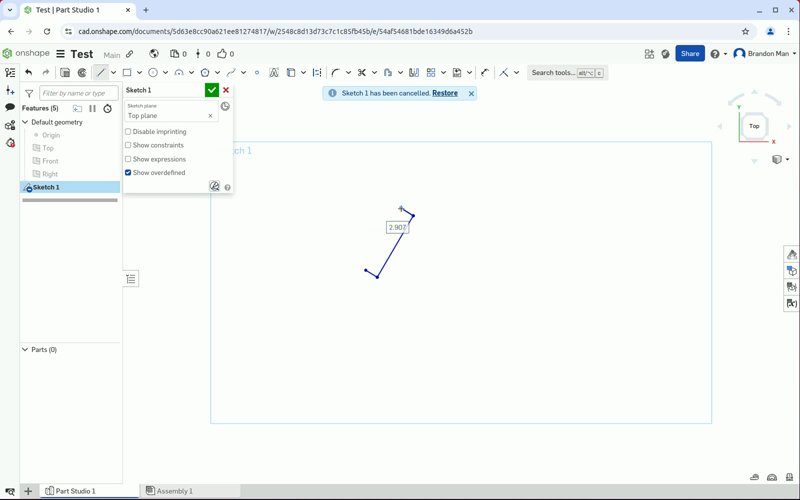
mouse_move(365, 270)
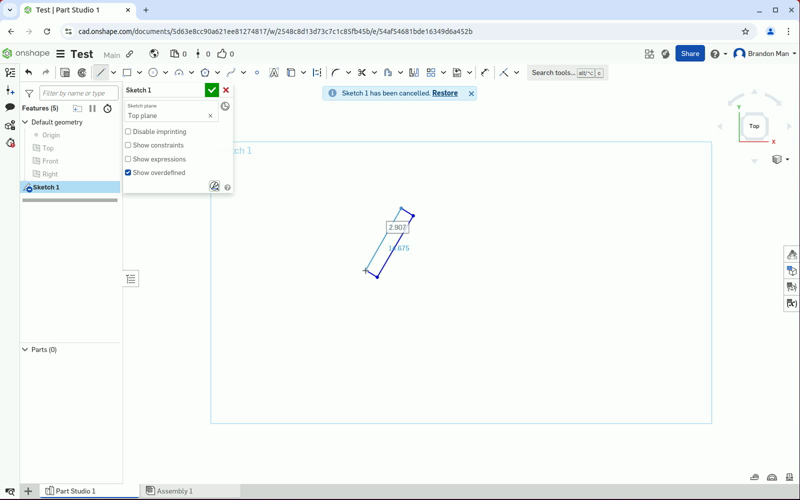
key_up(shift)
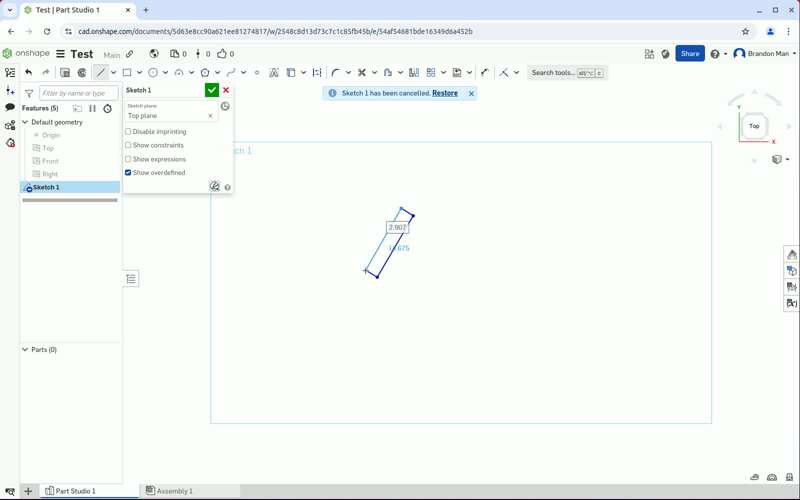
click(365, 270)
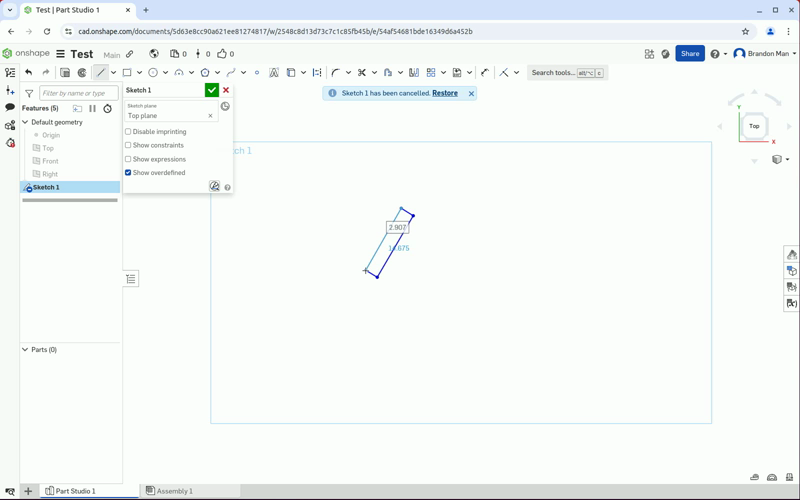
key(esc)
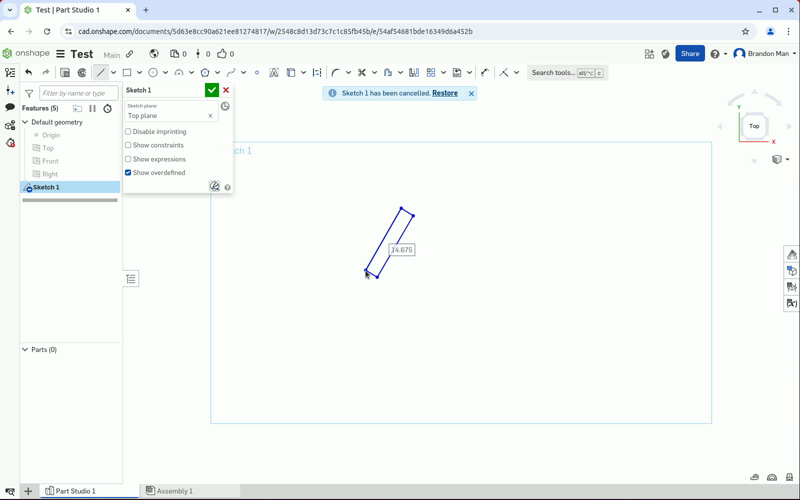
mouse_move(384, 249)
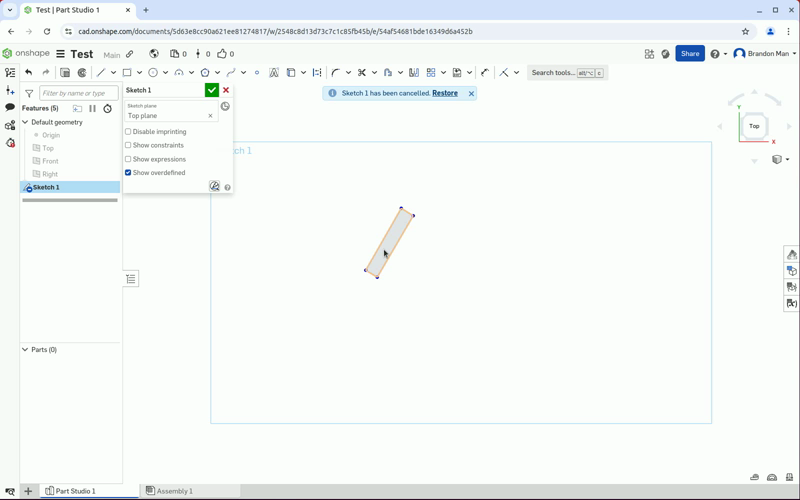
scroll(6)
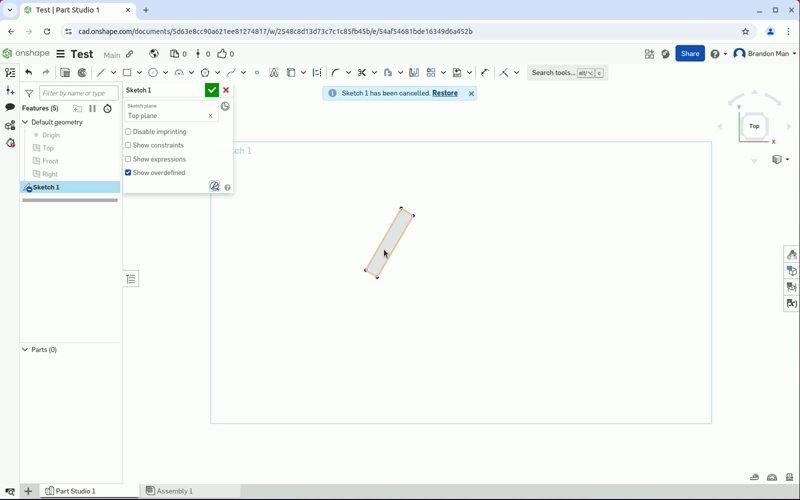
scroll(6)
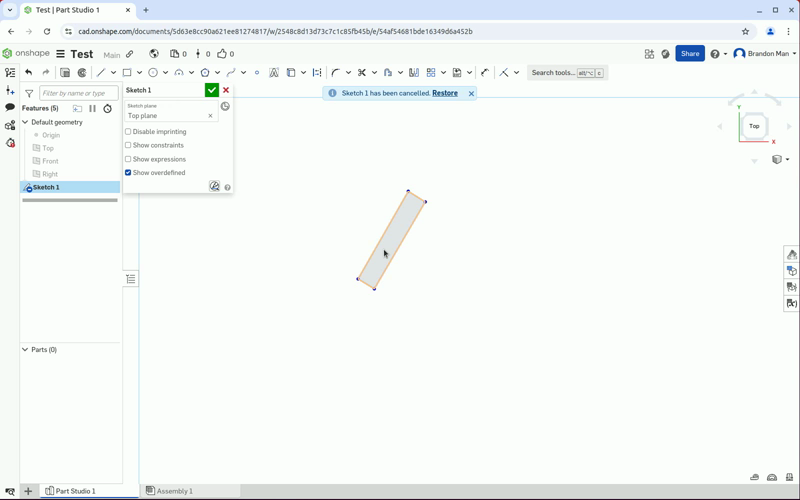
scroll(6)
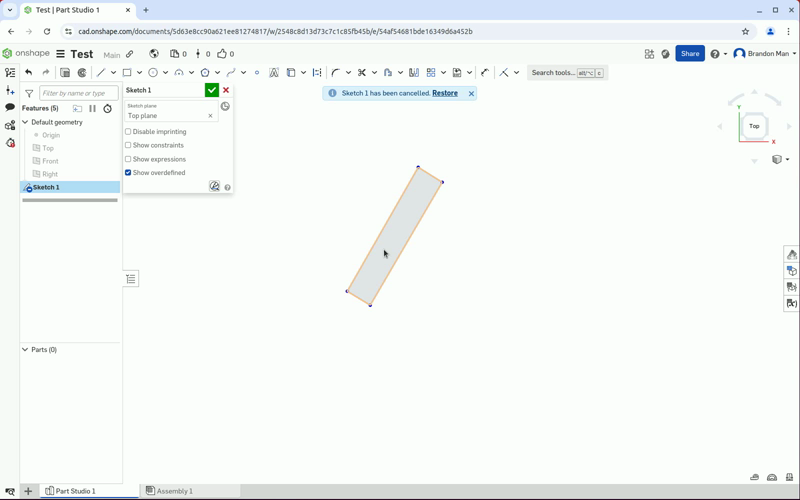
scroll(6)
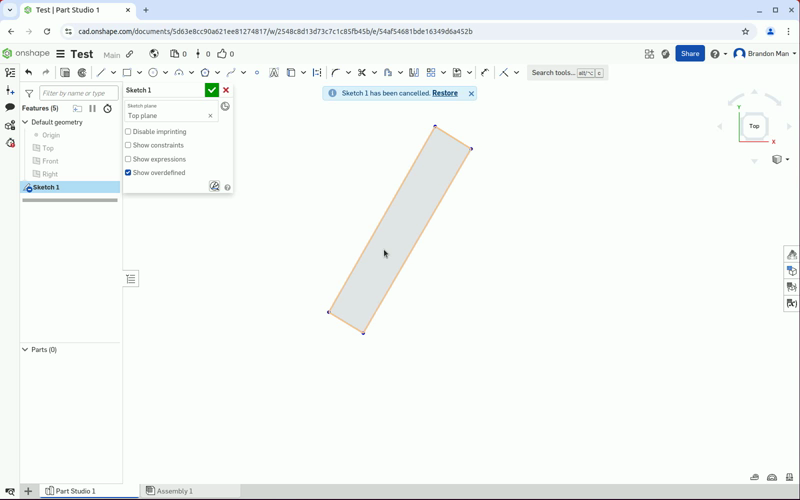
scroll(6)
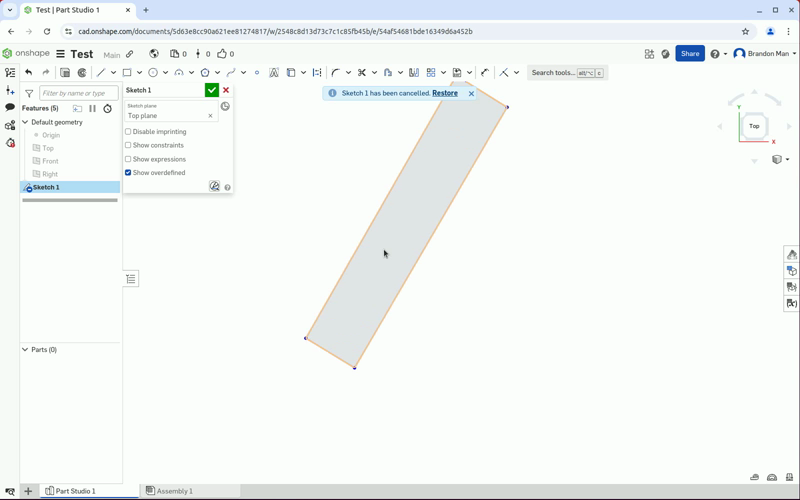
scroll(6)
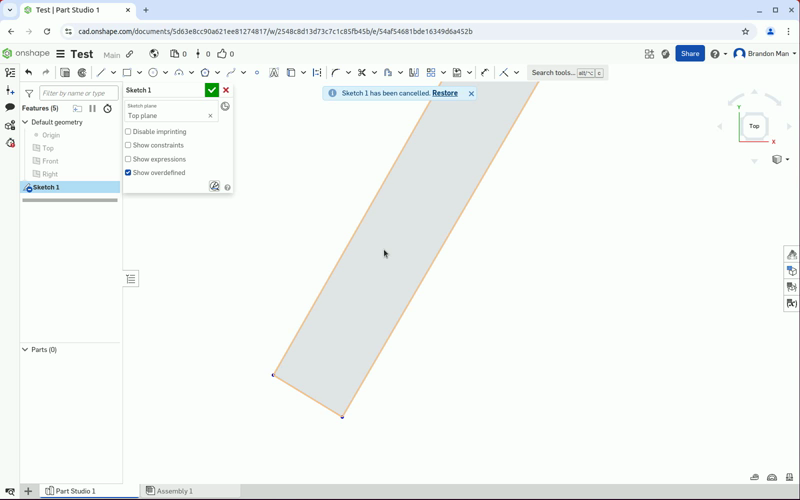
scroll(6)
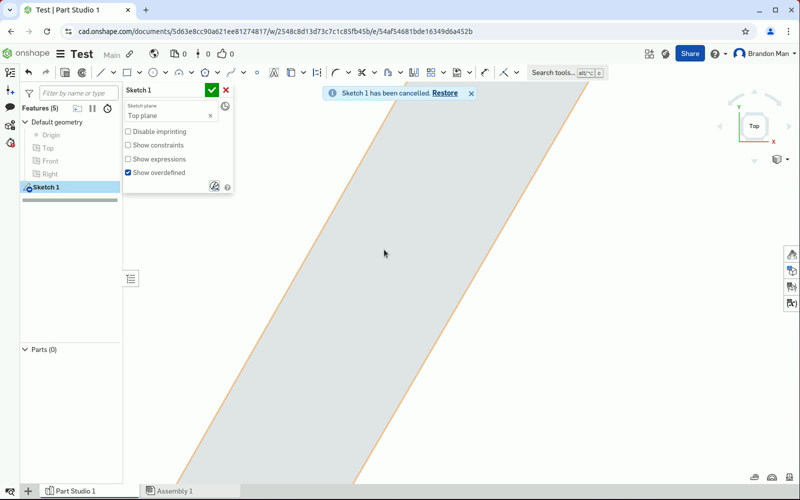
click(384, 249)
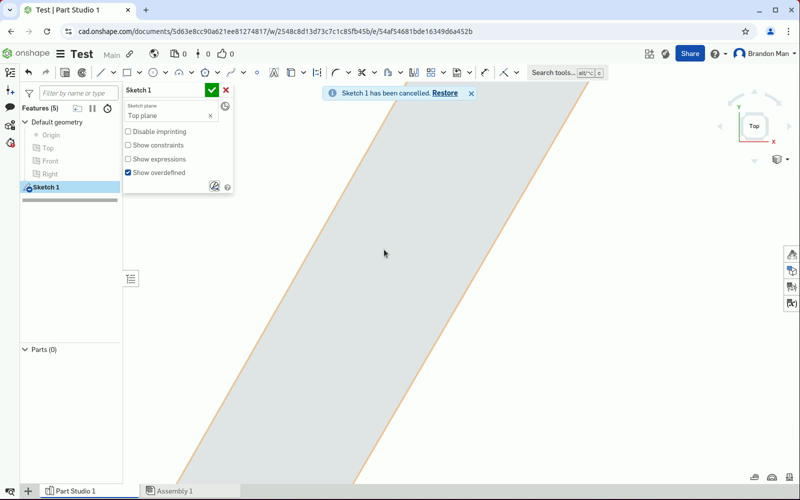
scroll(-6)
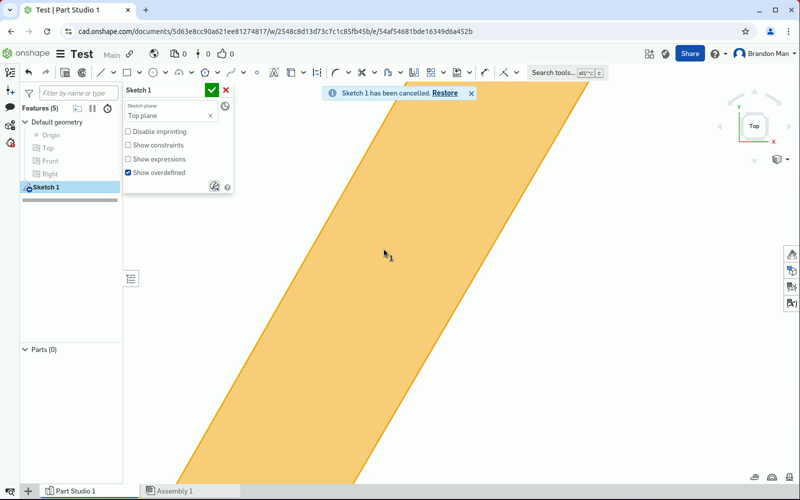
scroll(-6)
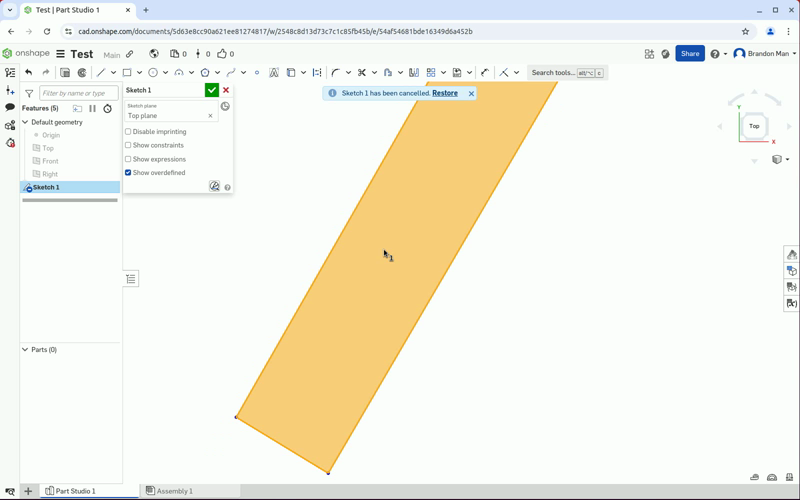
scroll(-6)
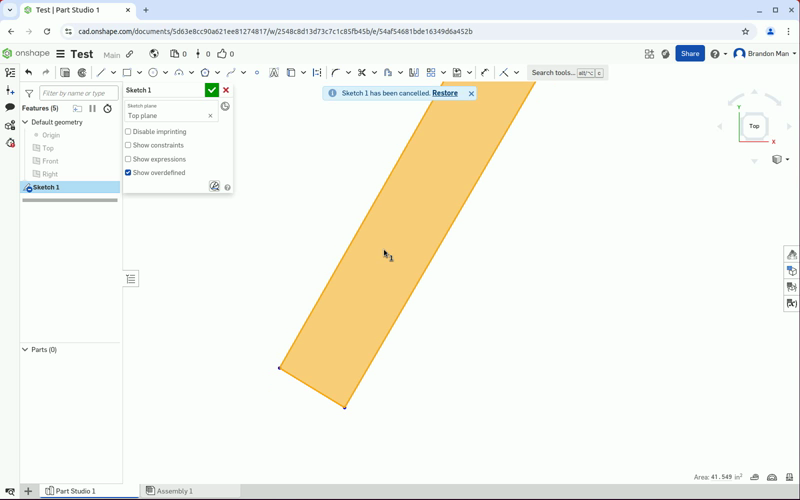
scroll(-6)
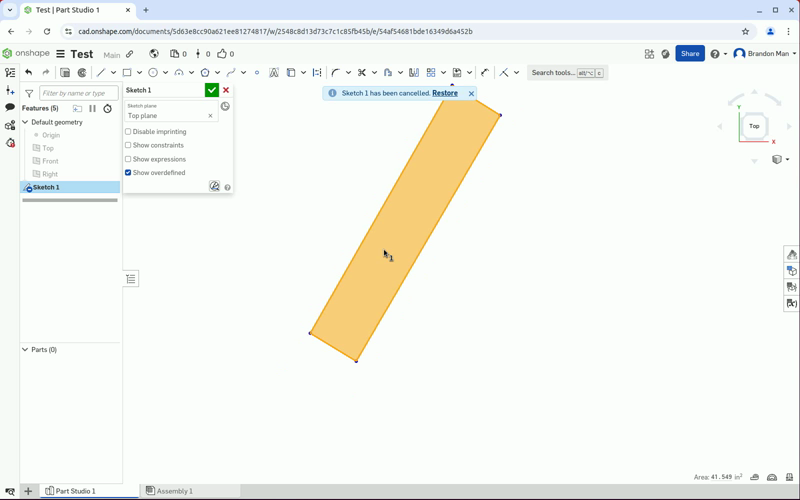
scroll(-6)
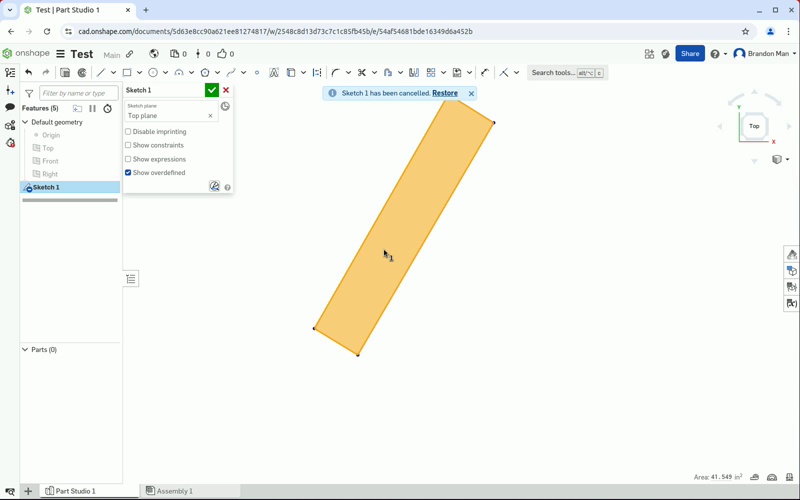
scroll(-6)
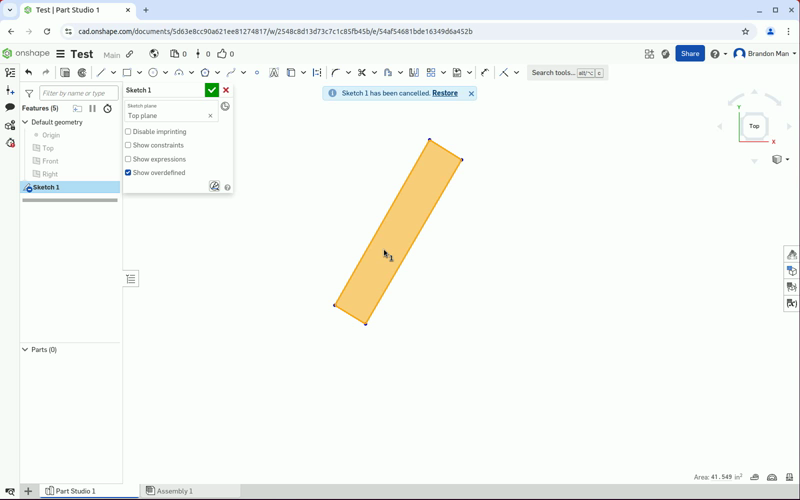
scroll(-6)
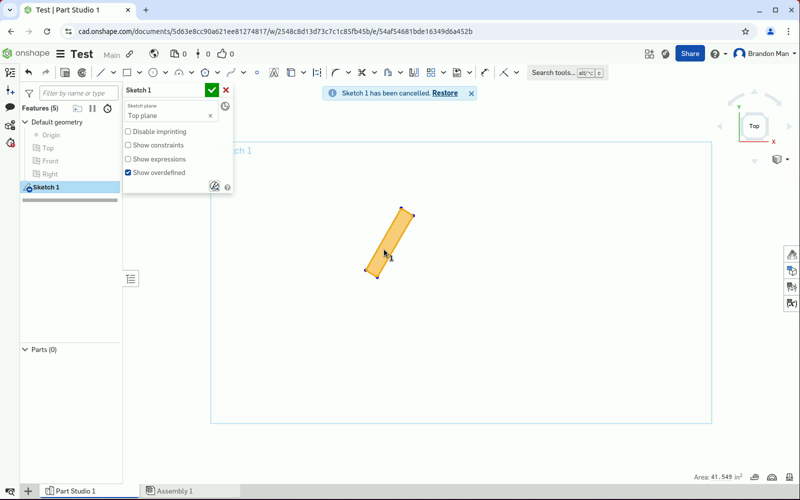
mouse_move(73, 352)
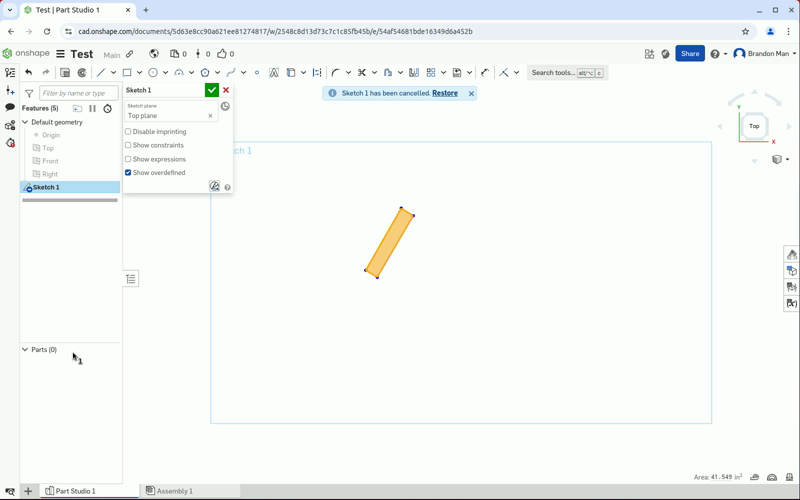
key(shift+y)
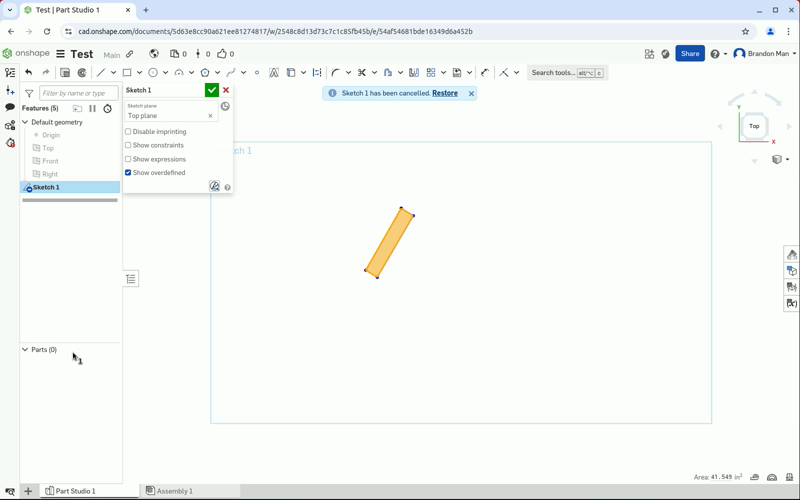
key(shift+e)
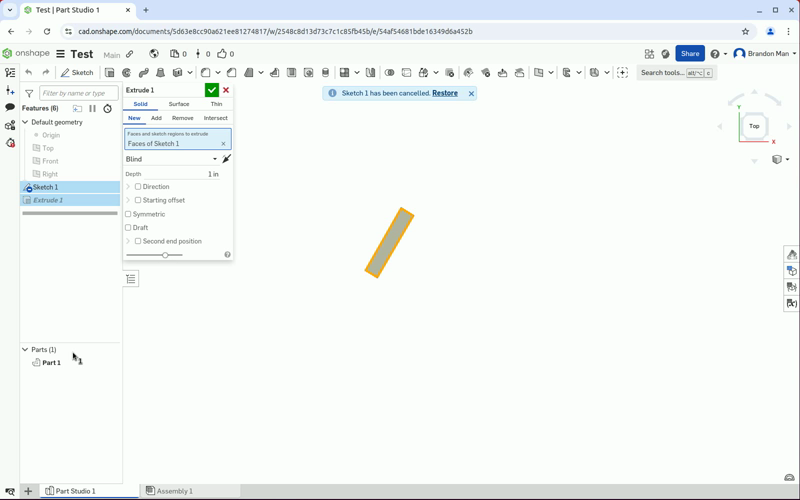
mouse_move(143, 106)
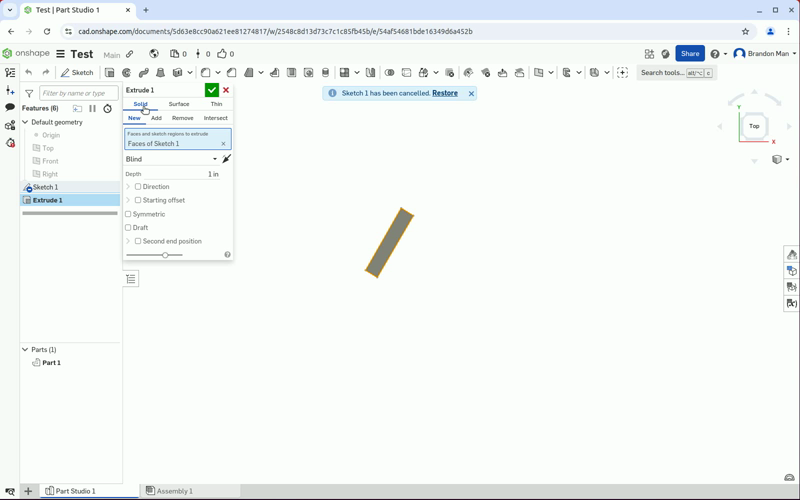
click(143, 106)
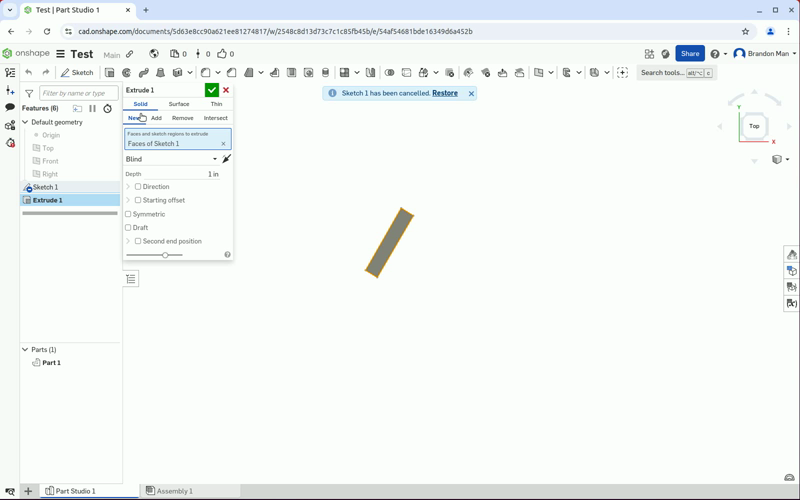
mouse_move(137, 120)
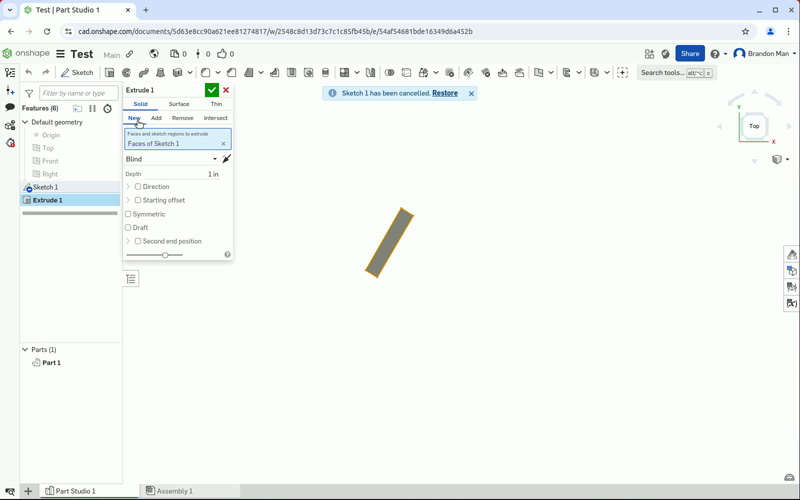
click(137, 120)
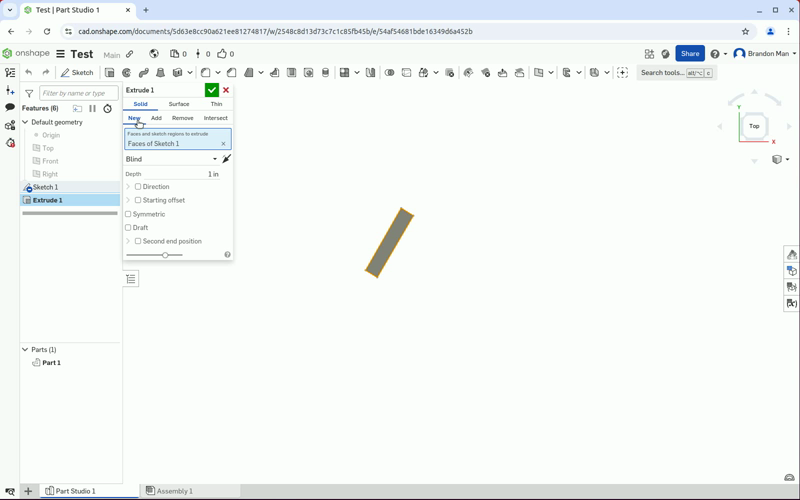
key(tab, 4)
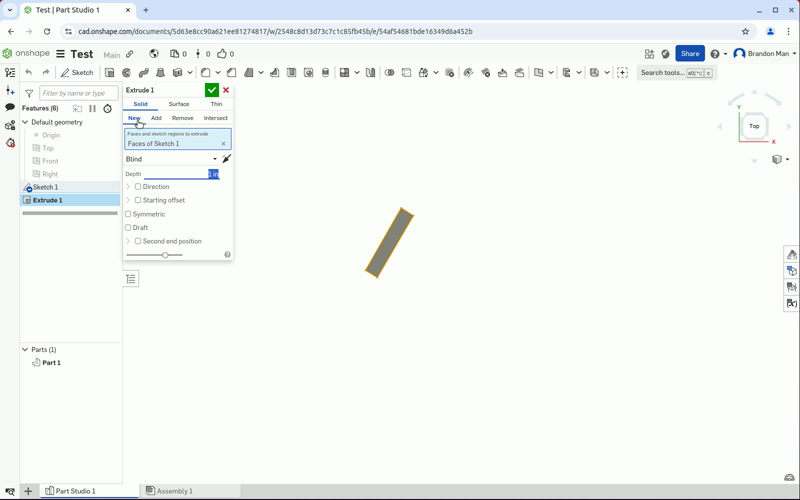
text(3.611)
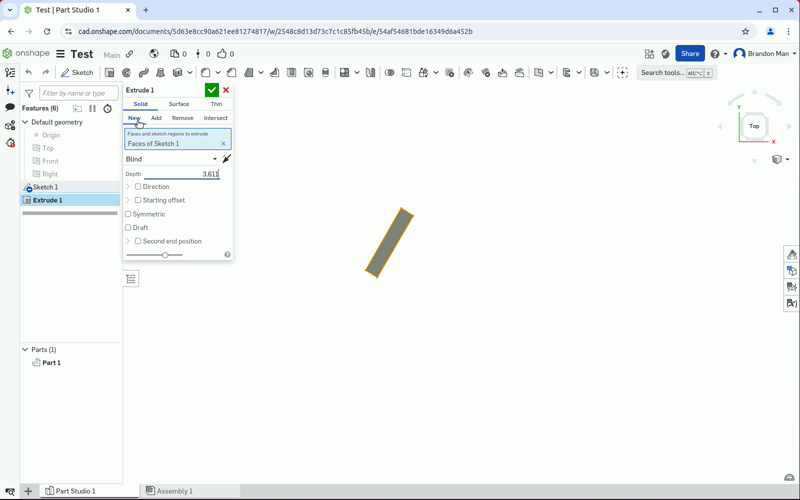
key(enter)
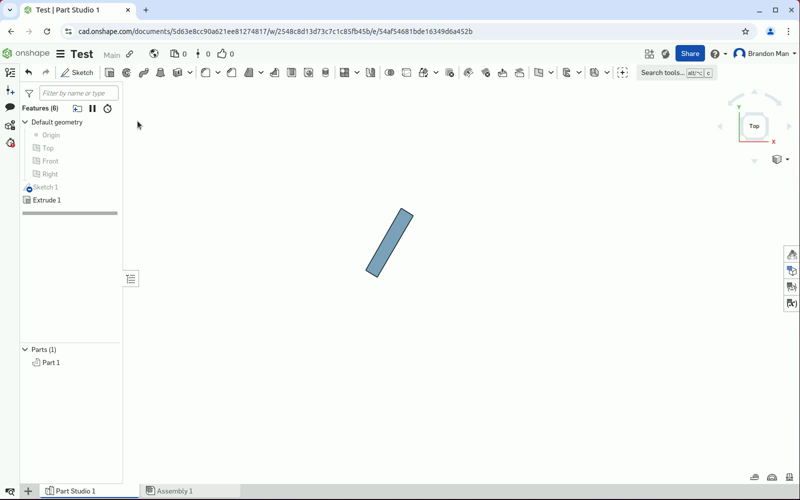
key(shift+h)
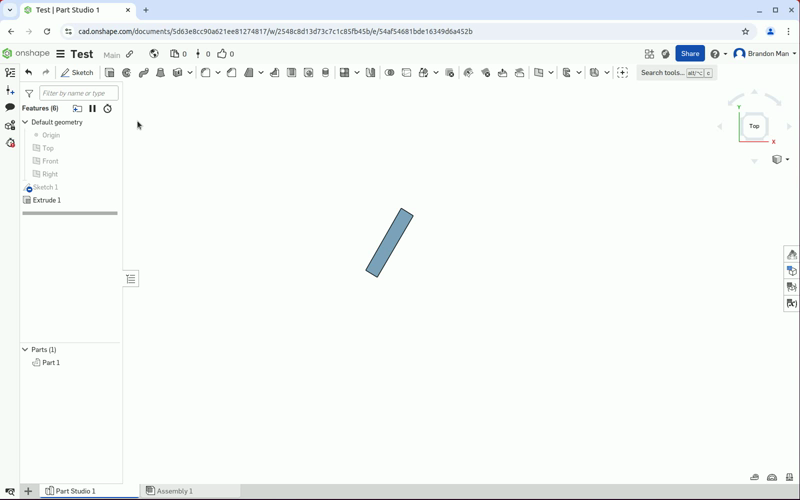
key(shift+h)
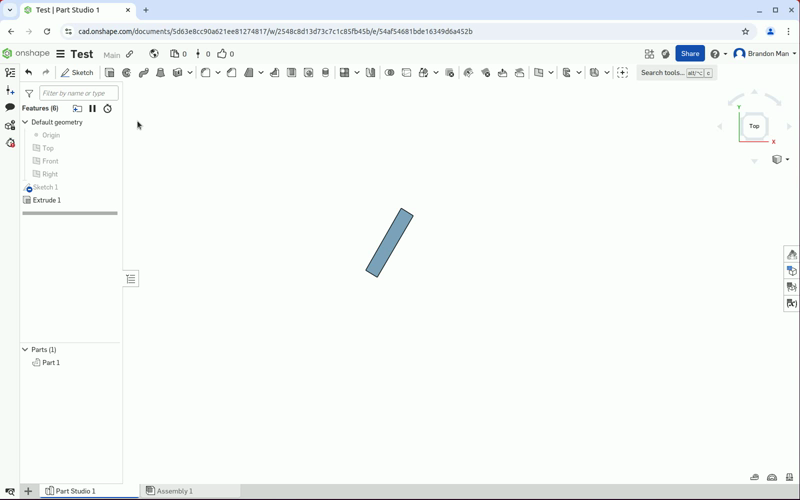
mouse_move(73, 189)
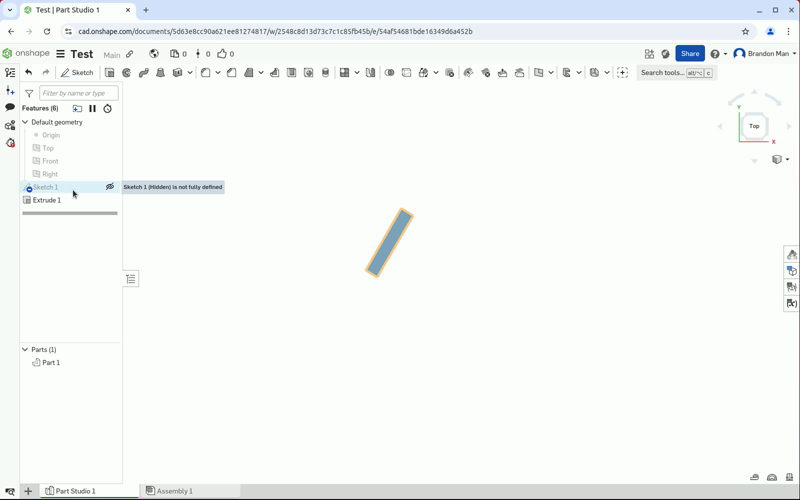
click(73, 189)
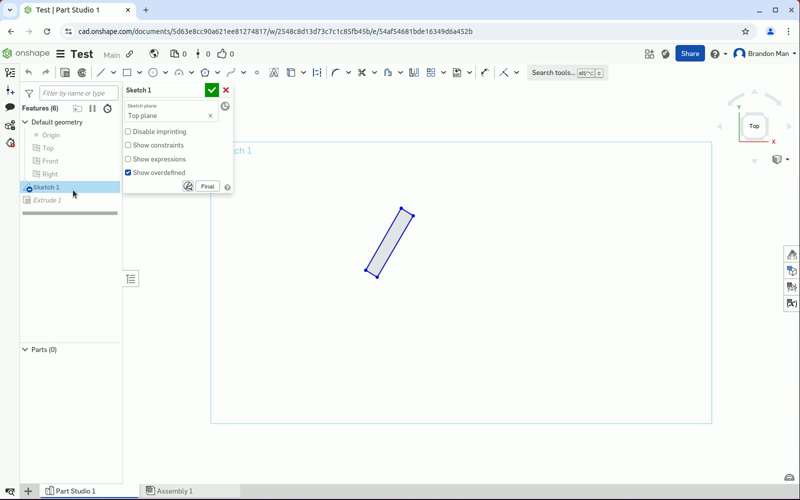
mouse_move(229, 92)
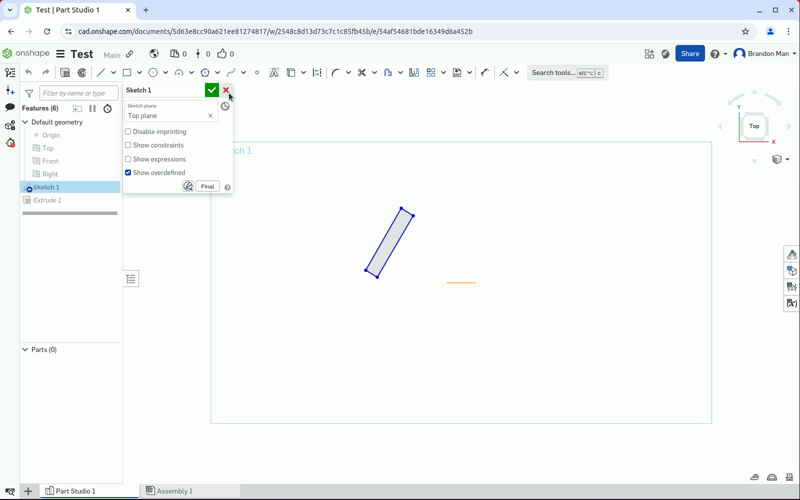
click(229, 92)
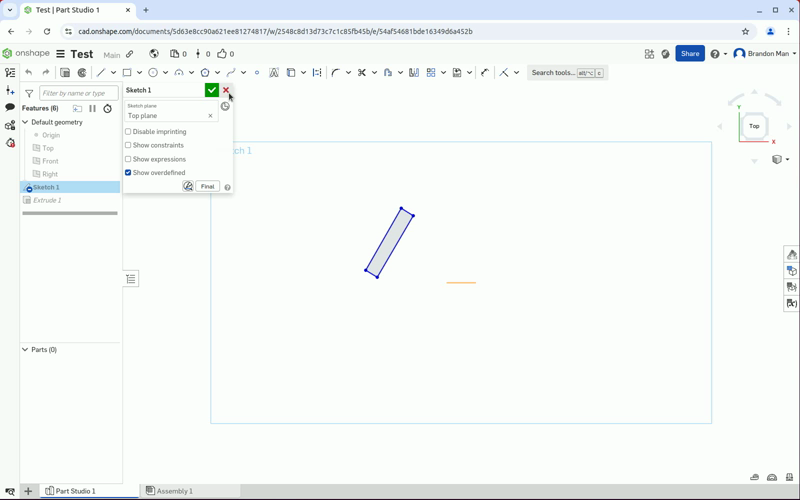
key(shift+s)
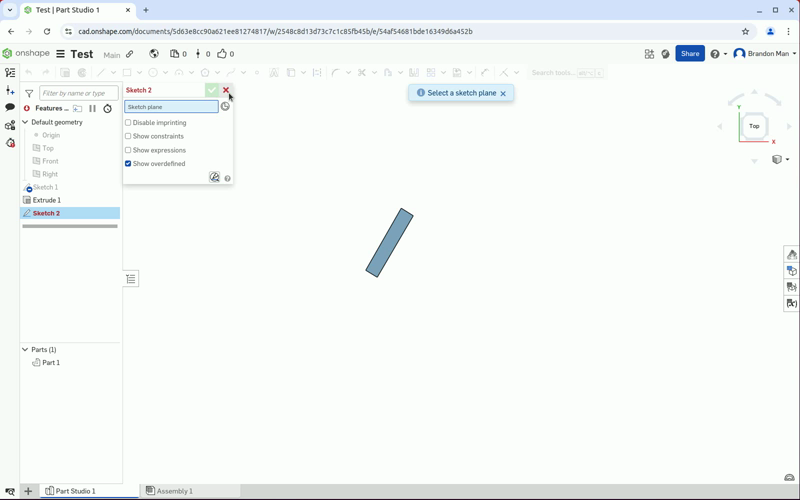
mouse_move(73, 150)
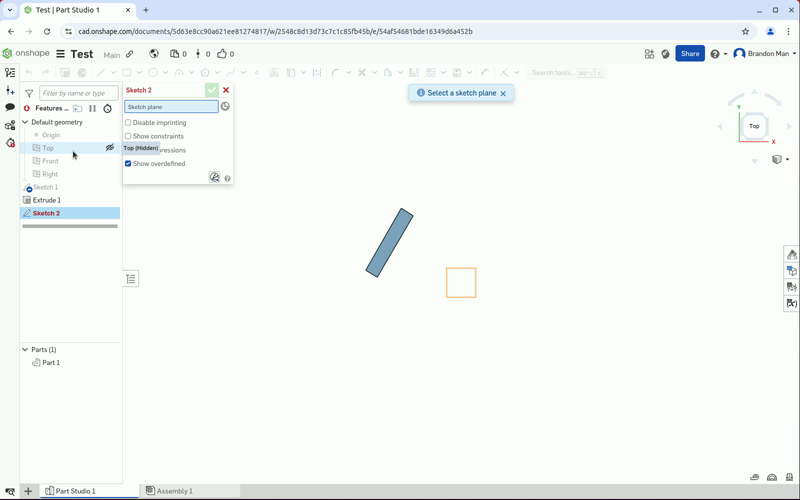
click(73, 150)
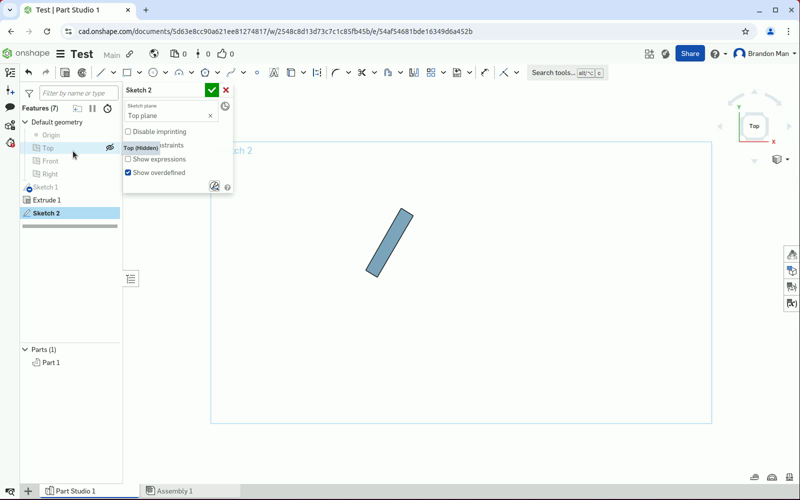
mouse_move(73, 352)
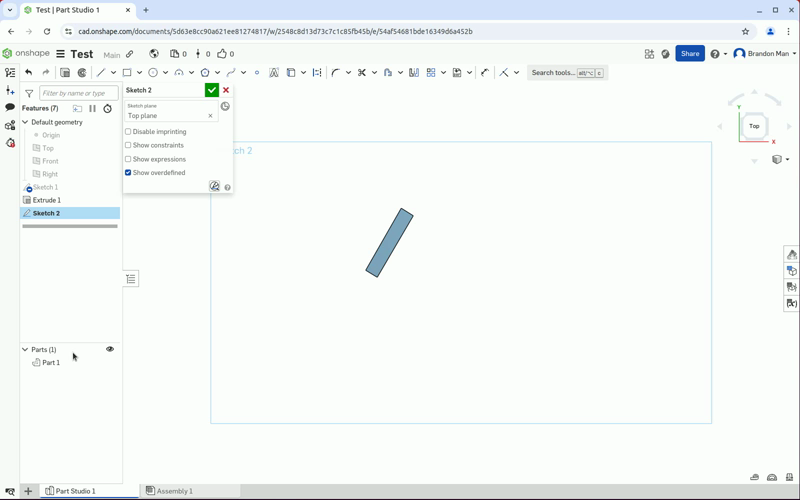
key(y)
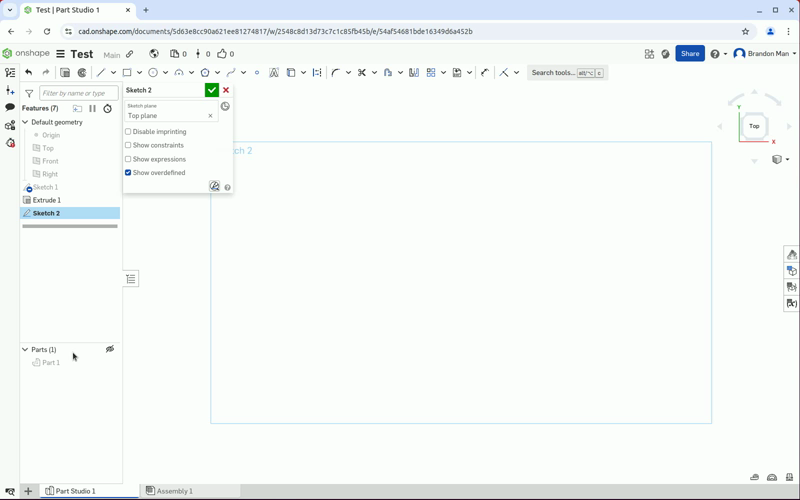
key(l)
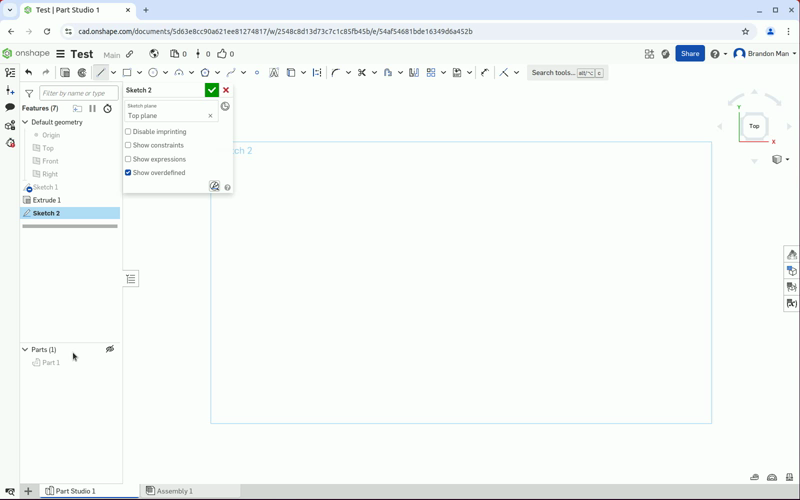
key_down(shift)
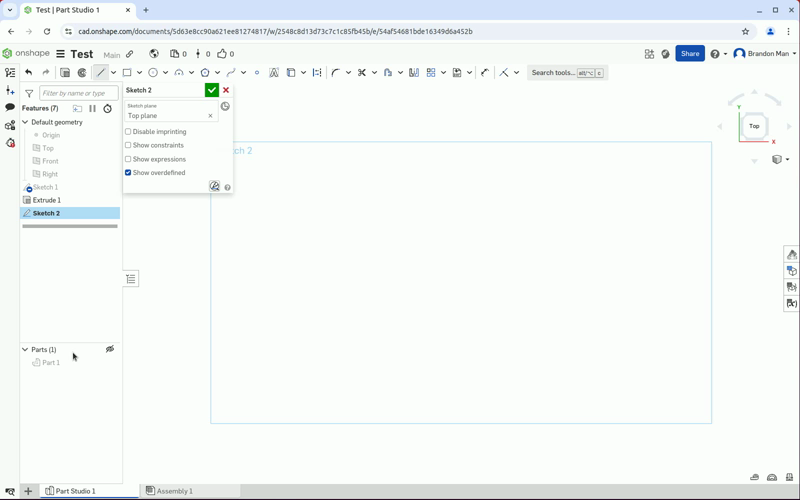
mouse_move(396, 207)
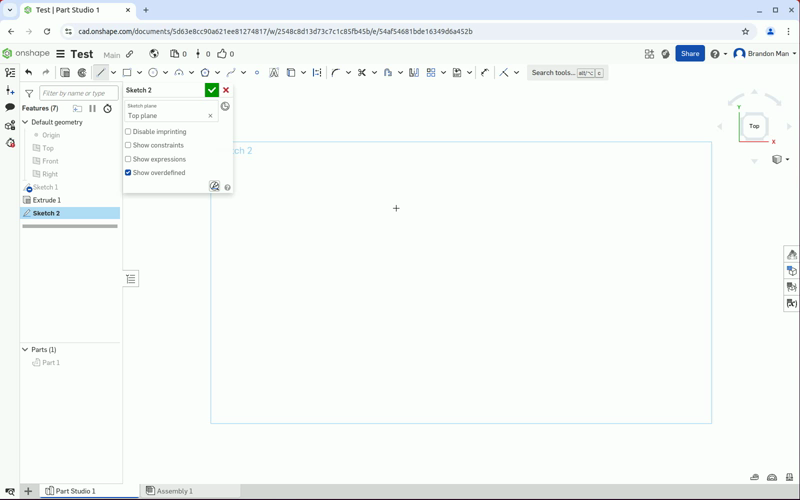
click(396, 207)
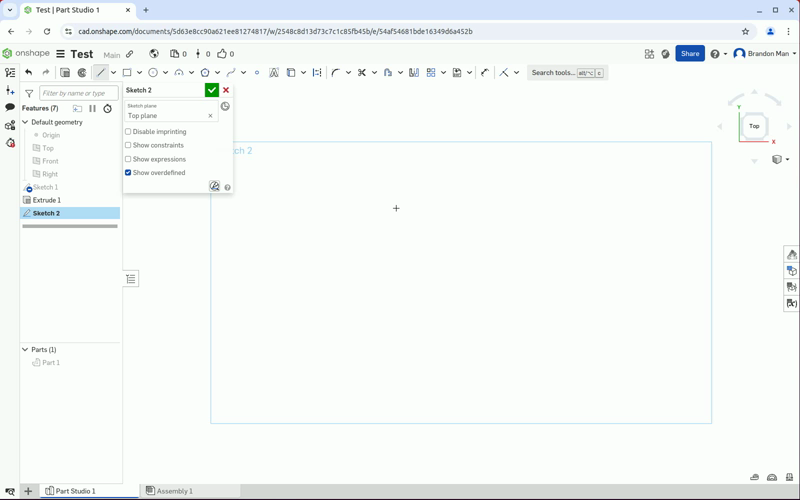
key_up(shift)
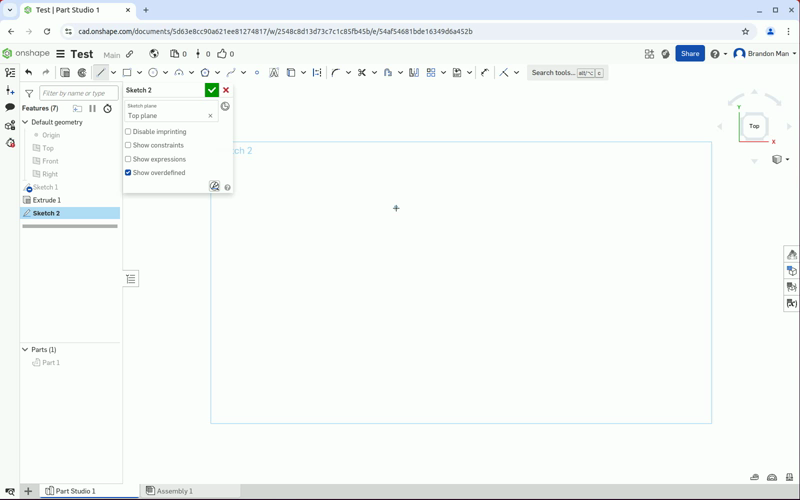
key_down(shift)
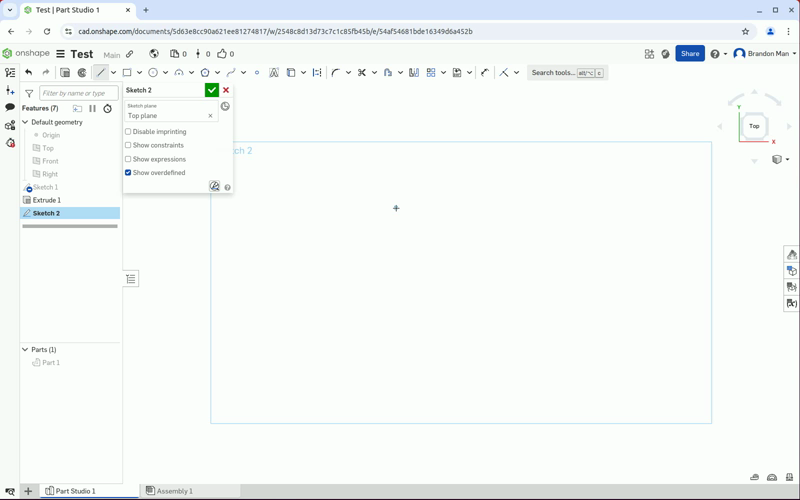
mouse_move(426, 207)
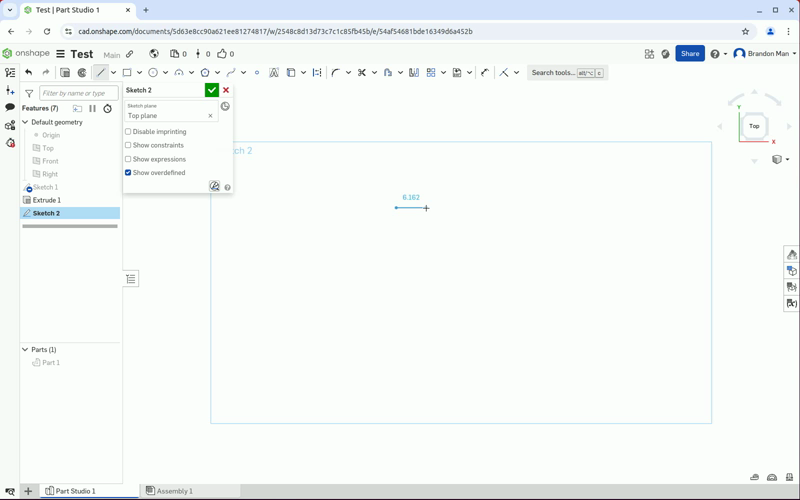
mouse_move(401, 207)
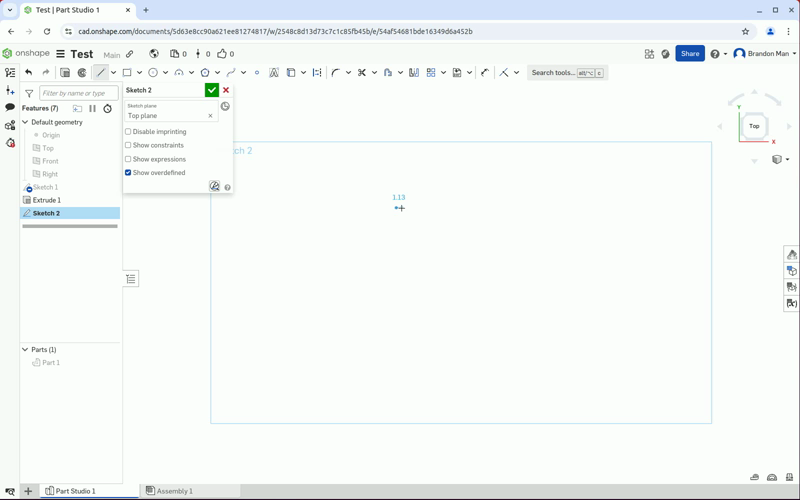
scroll(6)
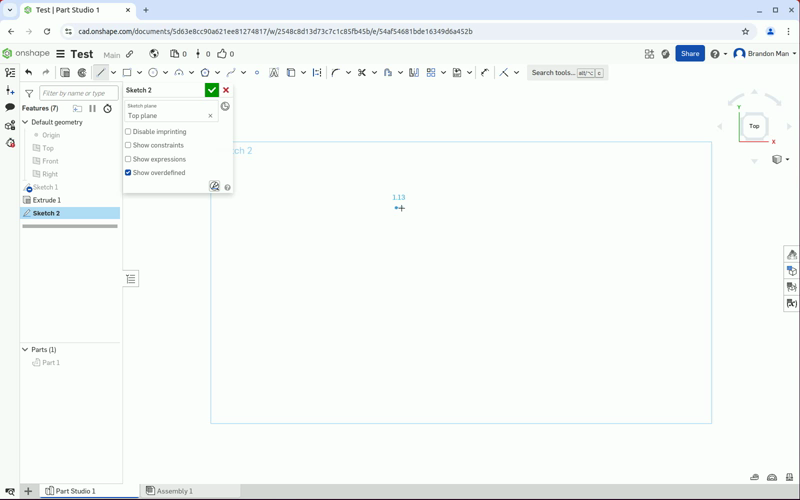
scroll(6)
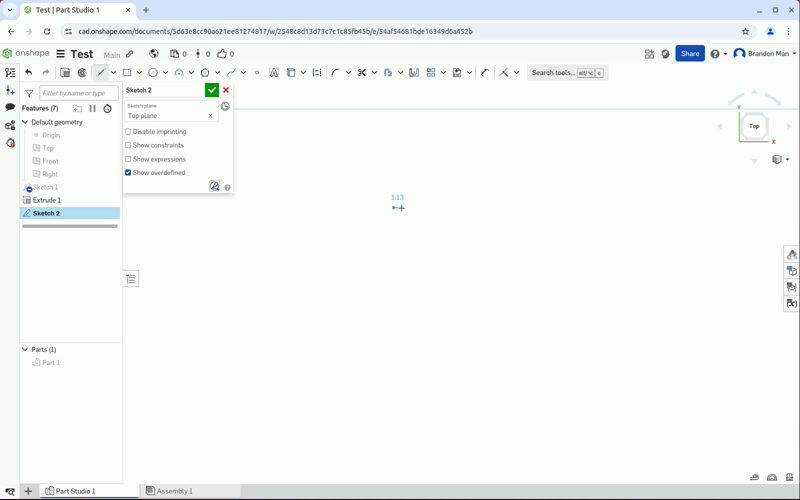
scroll(6)
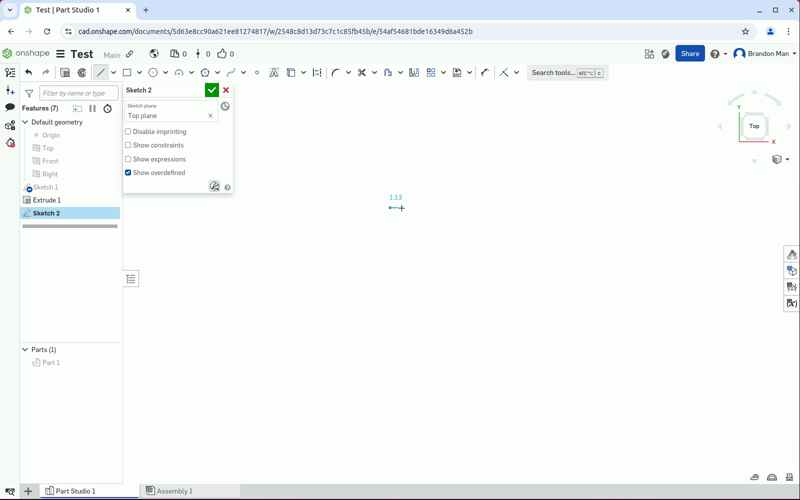
scroll(6)
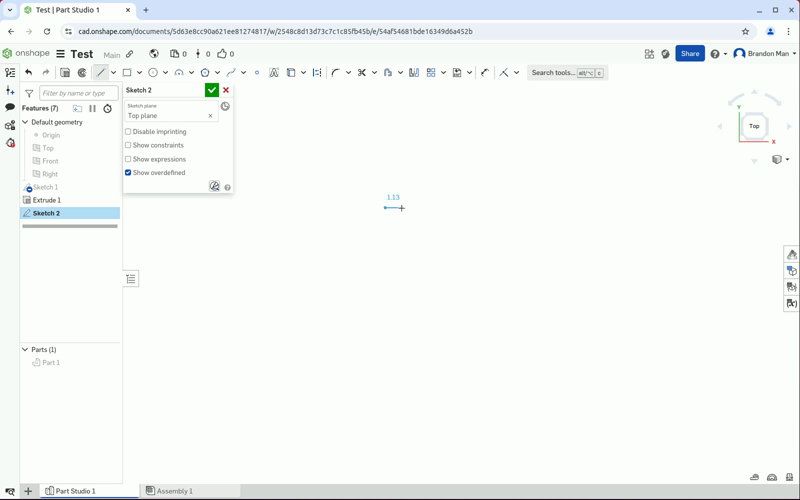
scroll(6)
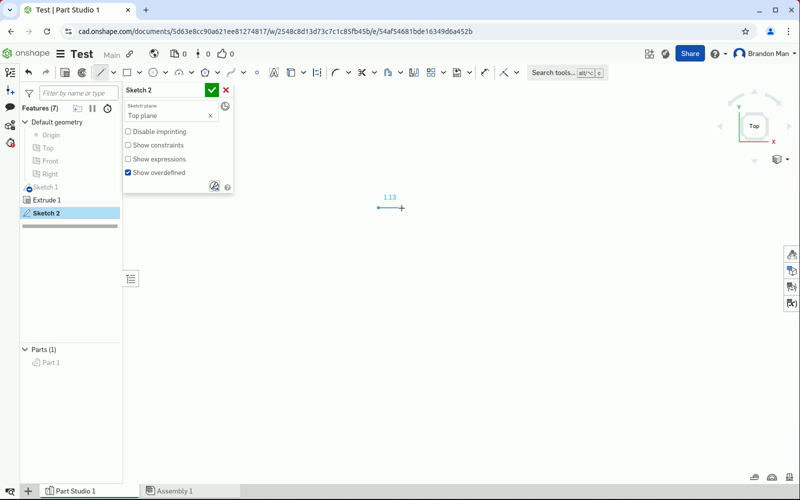
scroll(6)
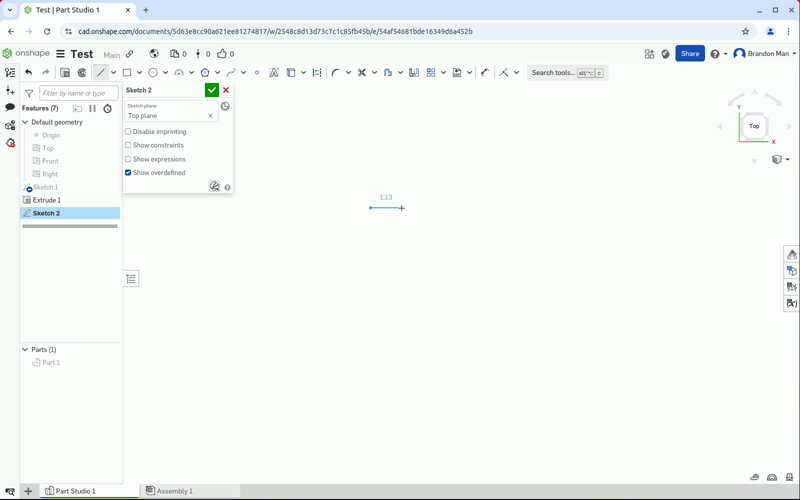
scroll(6)
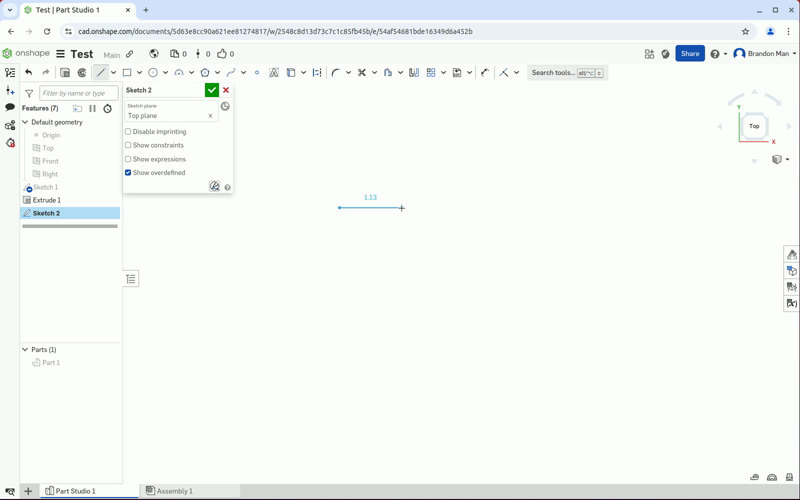
click(401, 207)
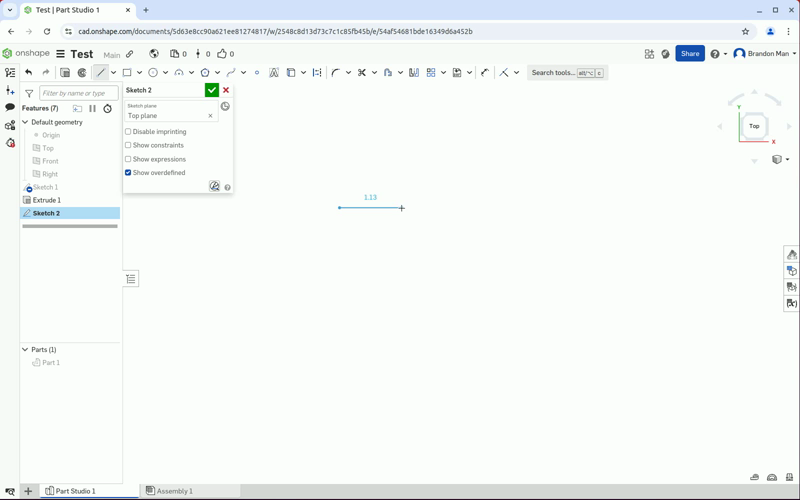
scroll(-6)
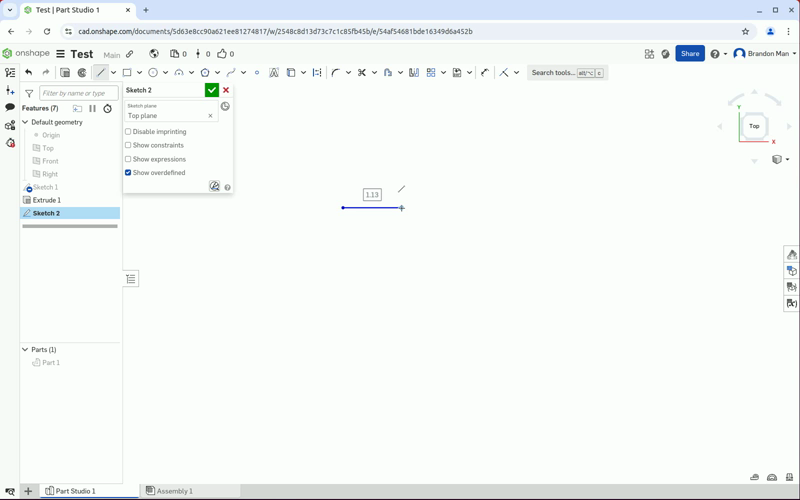
scroll(-6)
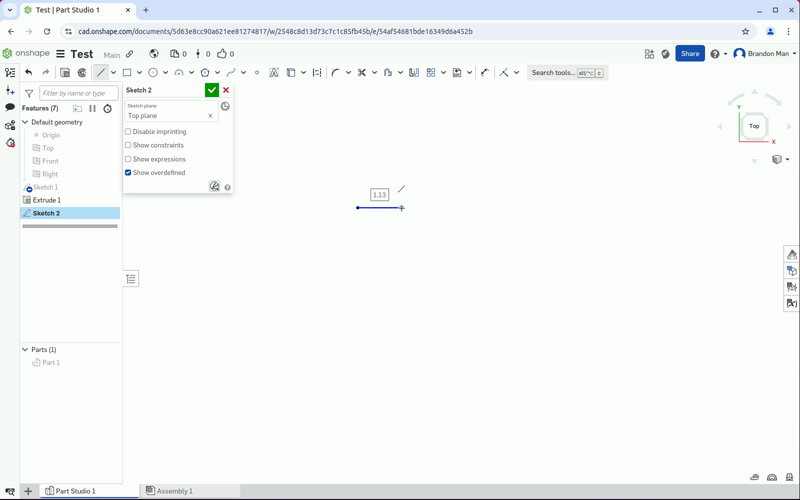
scroll(-6)
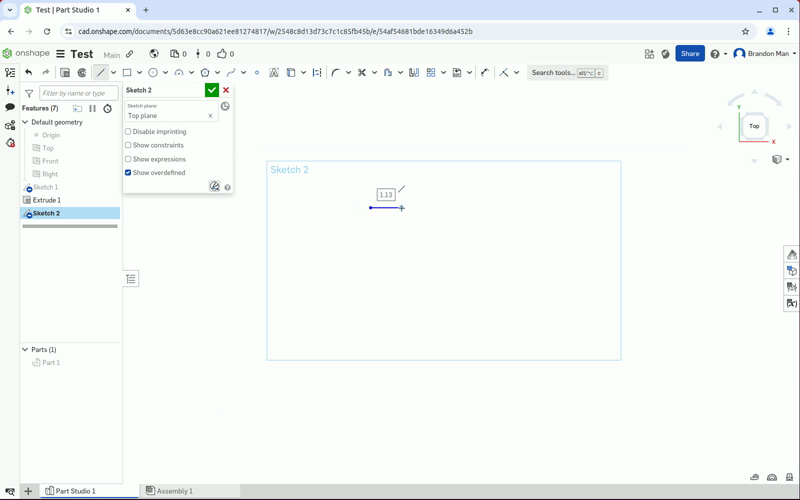
scroll(-6)
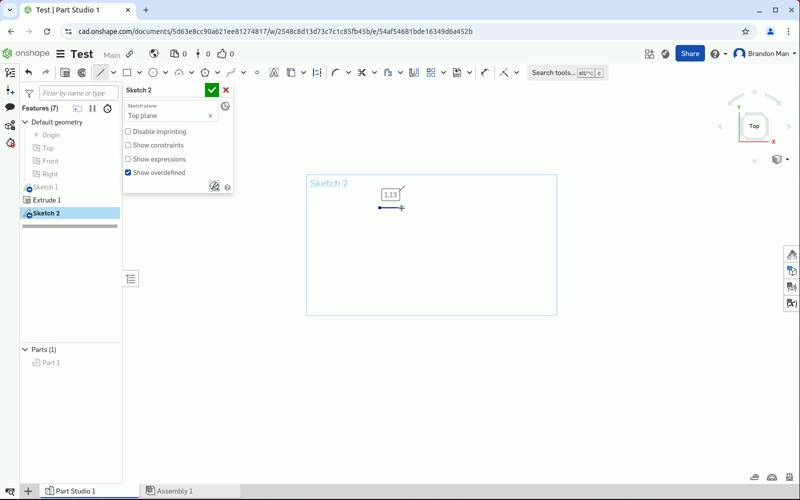
scroll(-6)
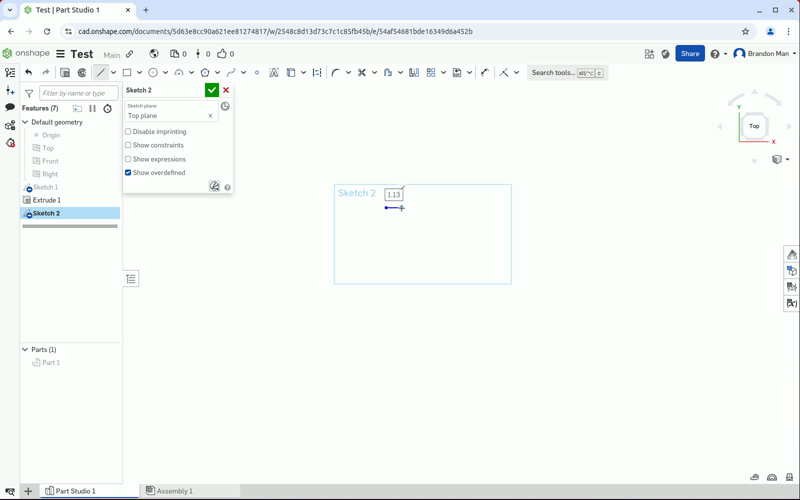
scroll(-6)
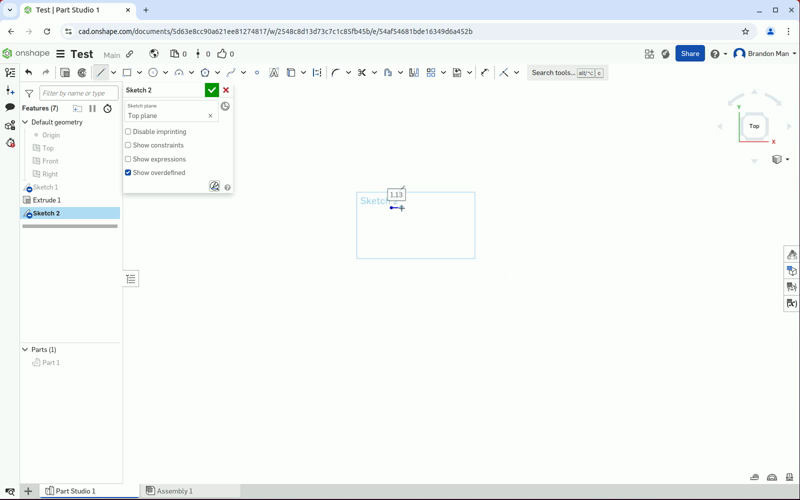
scroll(-6)
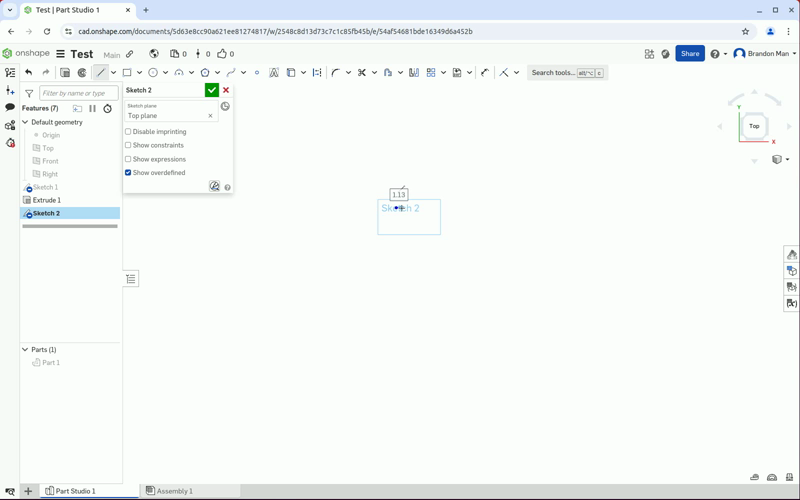
key_up(shift)
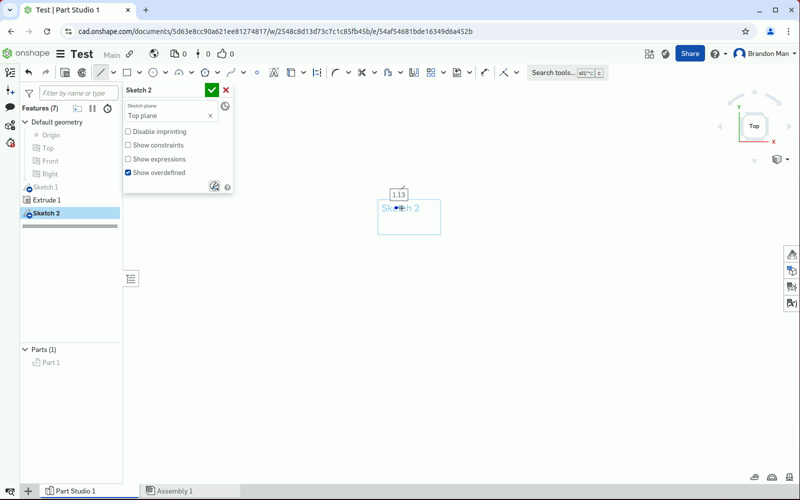
key_down(shift)
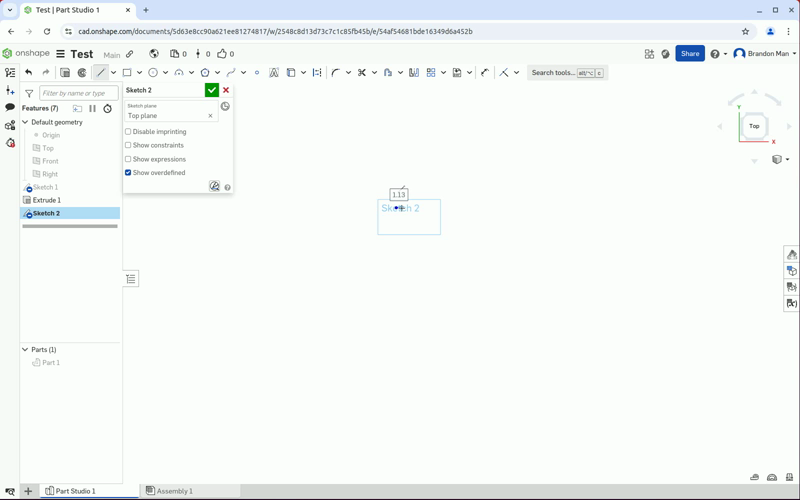
mouse_move(431, 207)
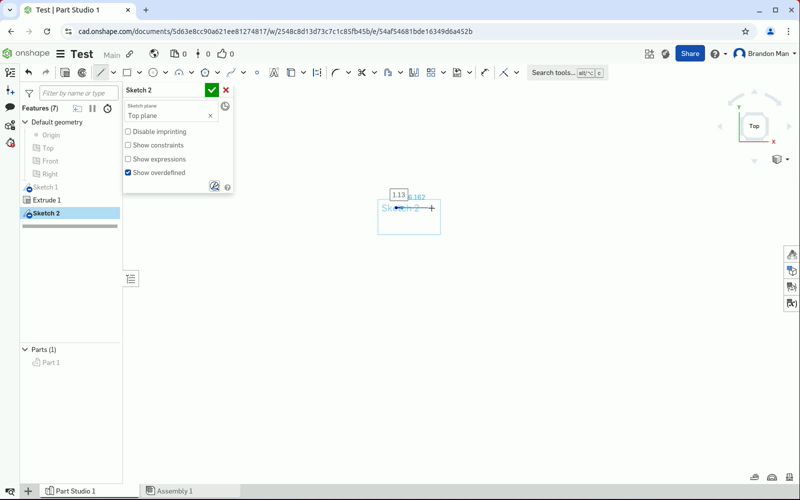
mouse_move(418, 207)
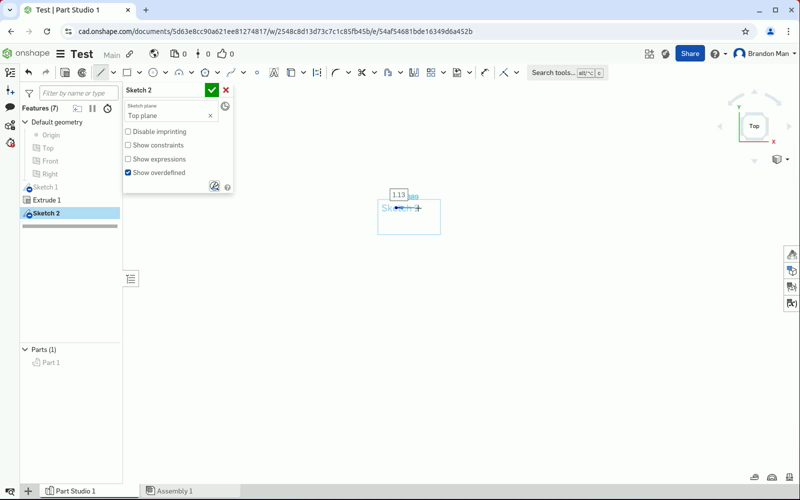
click(418, 207)
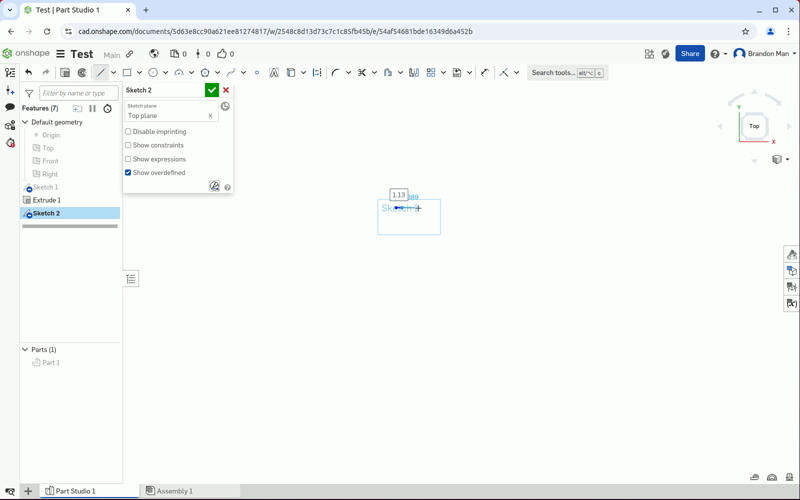
key_up(shift)
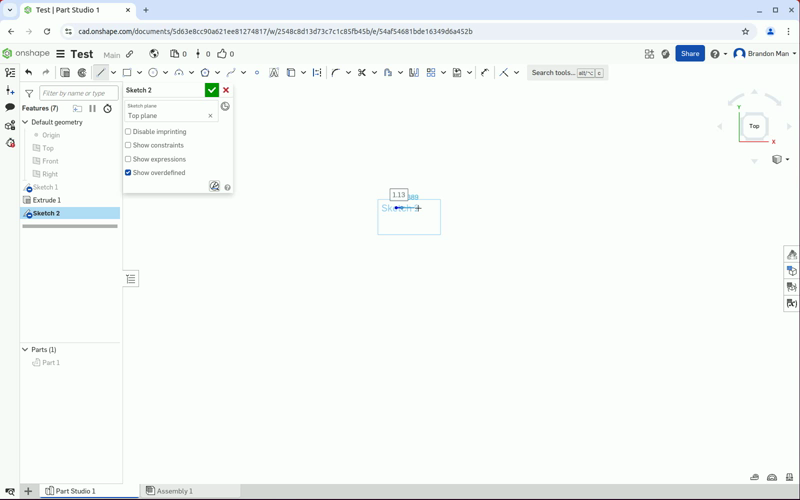
key_down(shift)
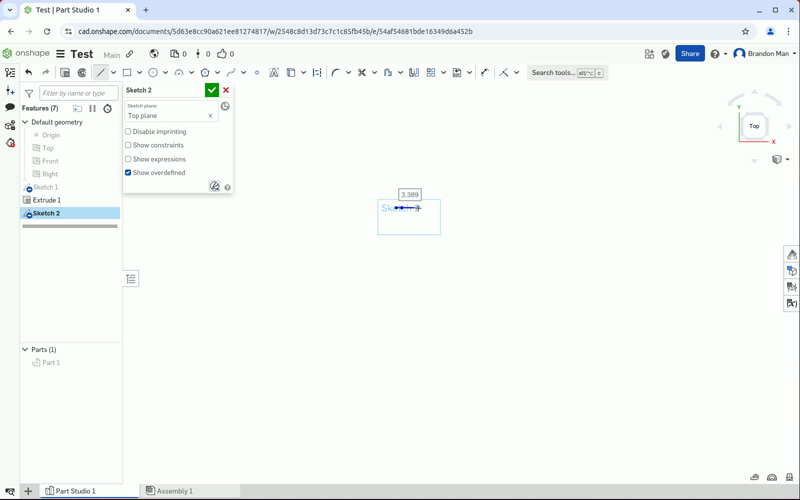
mouse_move(520, 207)
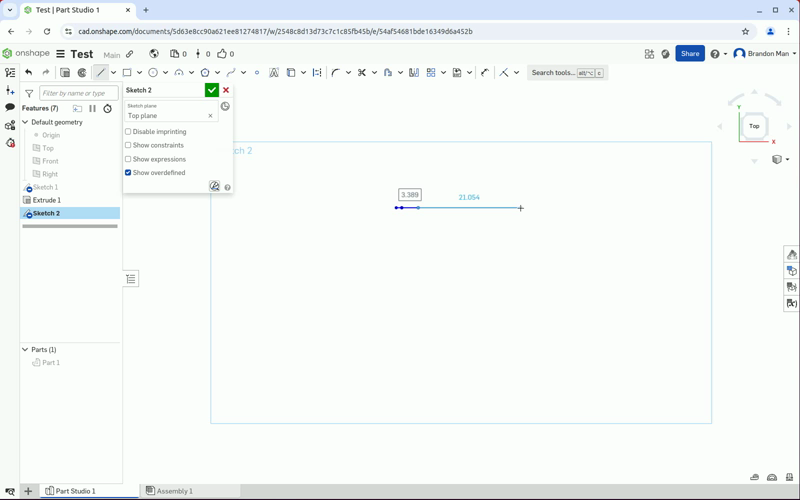
click(520, 207)
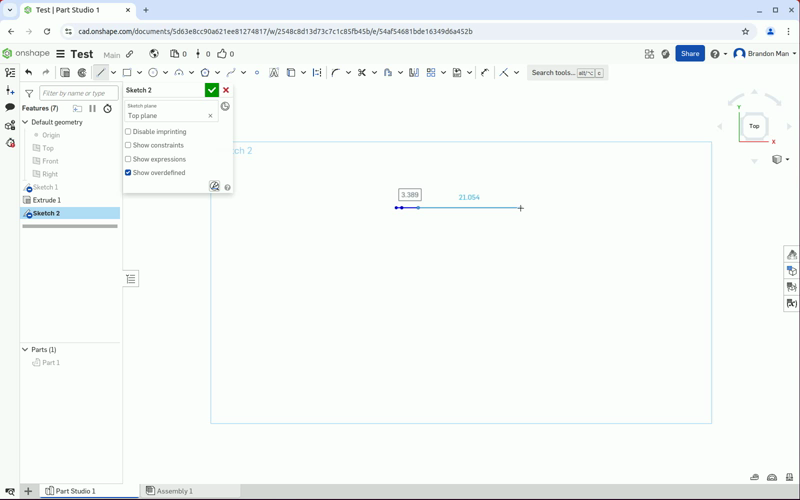
key_up(shift)
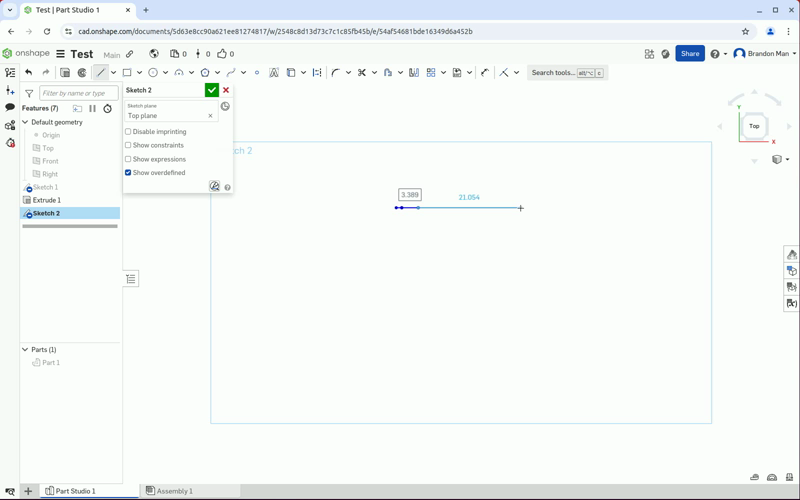
key_down(shift)
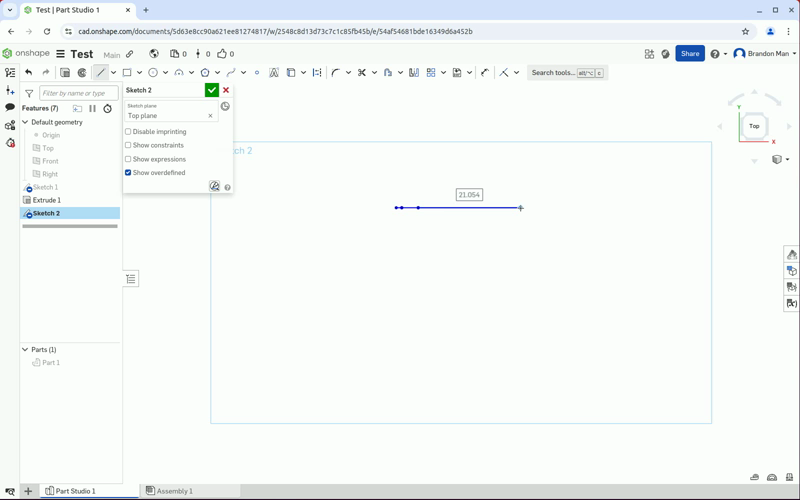
mouse_move(550, 207)
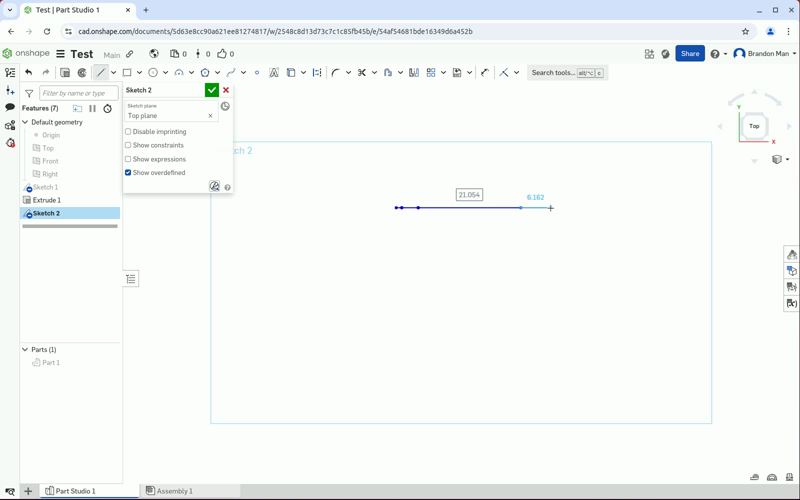
mouse_move(526, 207)
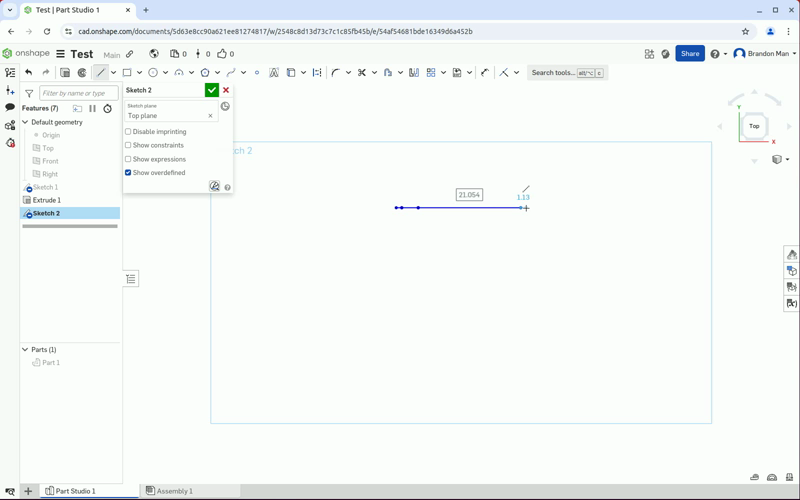
scroll(6)
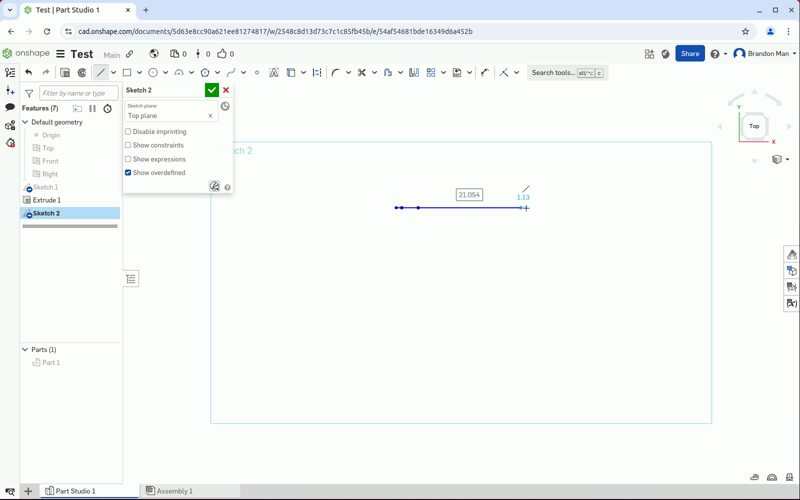
scroll(6)
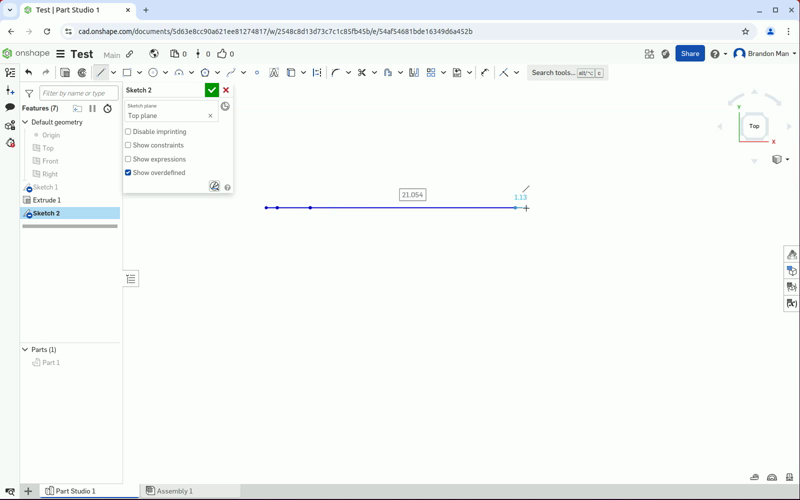
scroll(6)
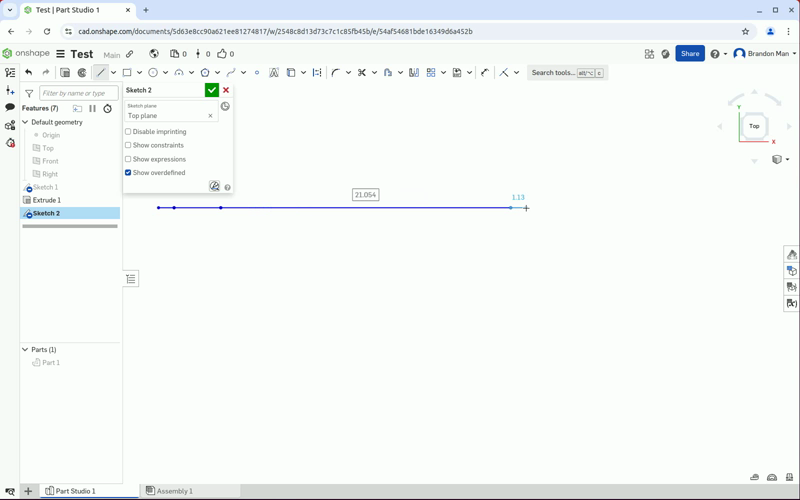
scroll(6)
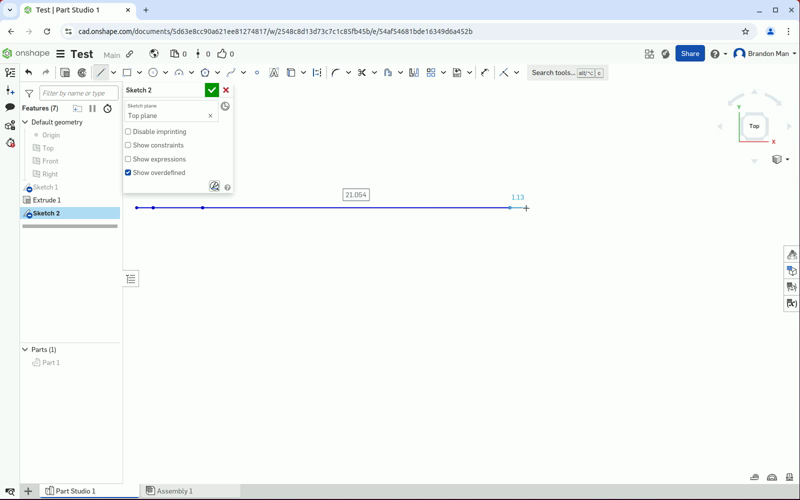
scroll(6)
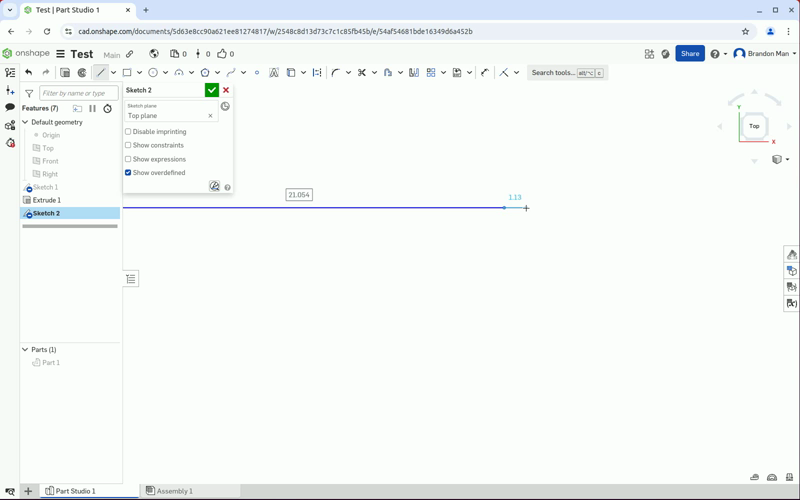
scroll(6)
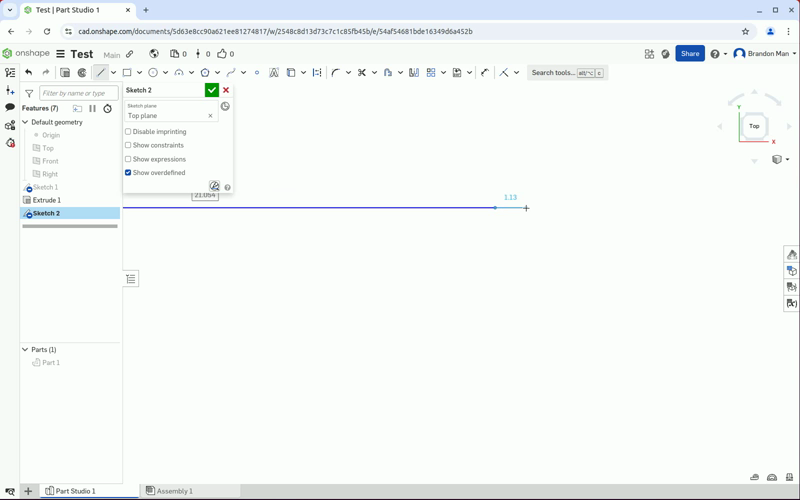
scroll(6)
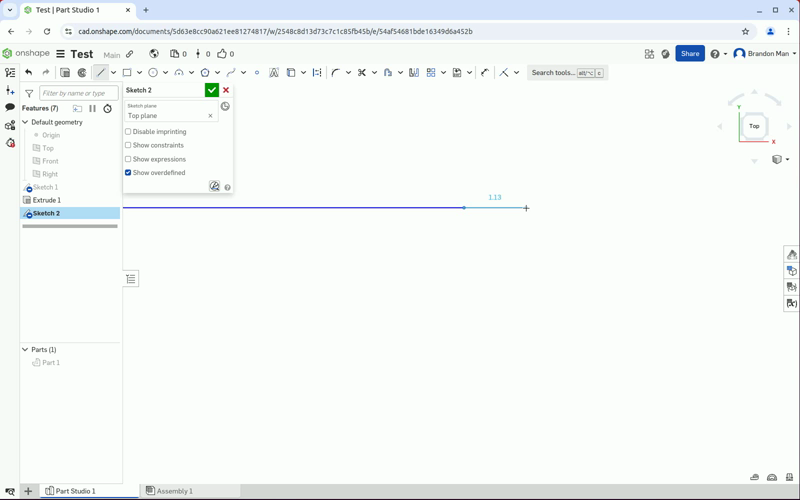
click(526, 207)
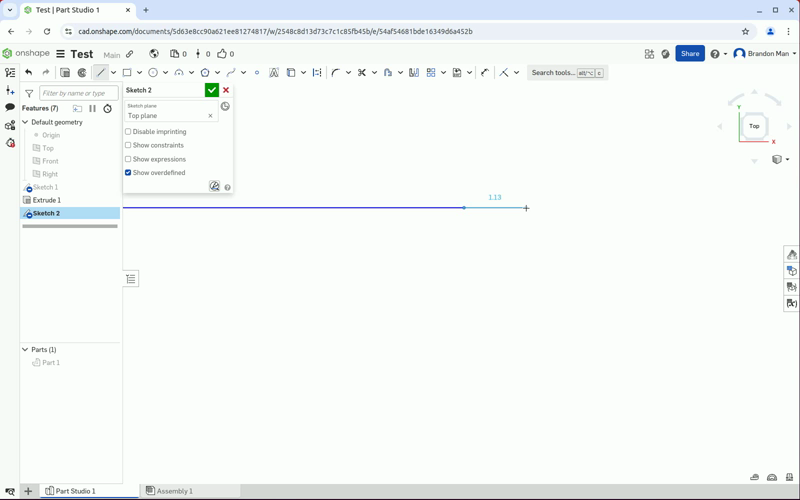
scroll(-6)
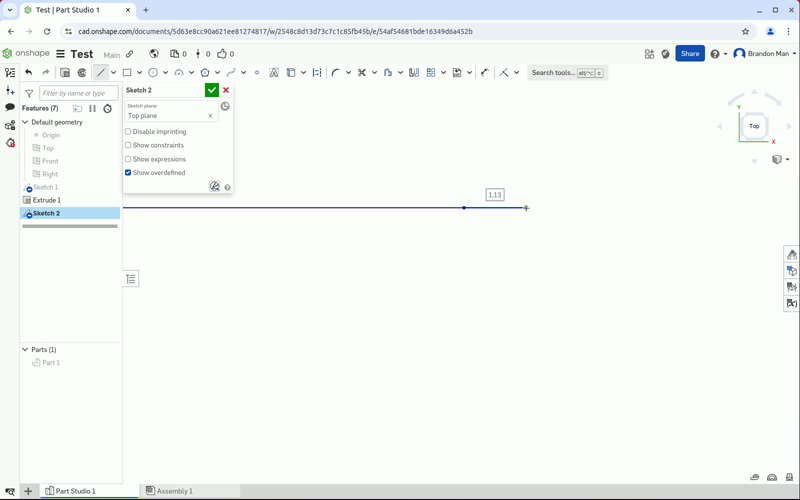
scroll(-6)
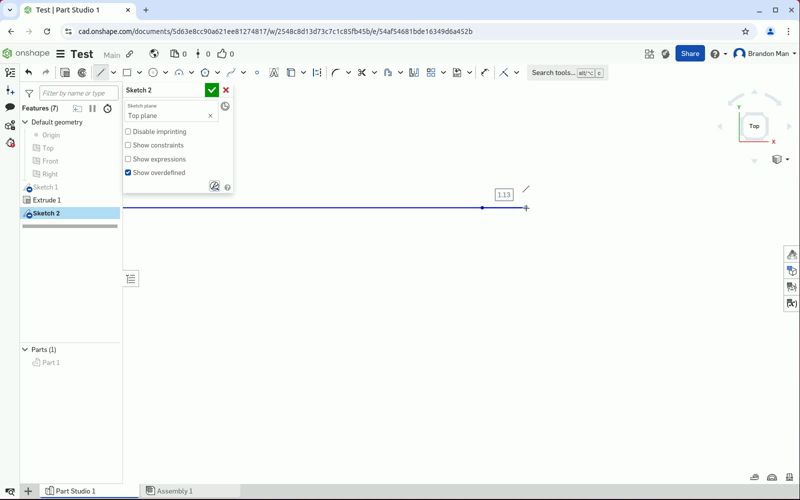
scroll(-6)
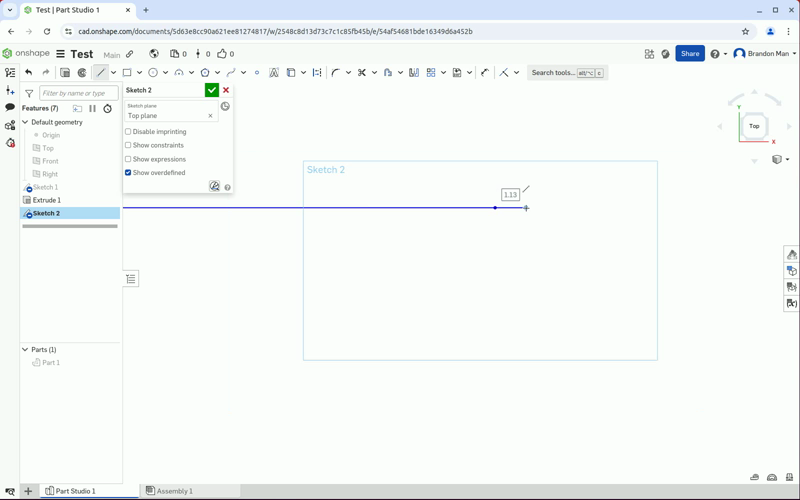
scroll(-6)
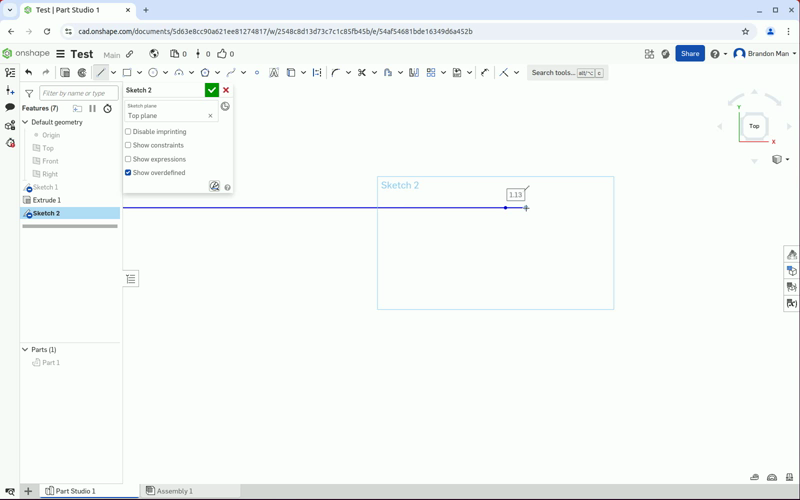
scroll(-6)
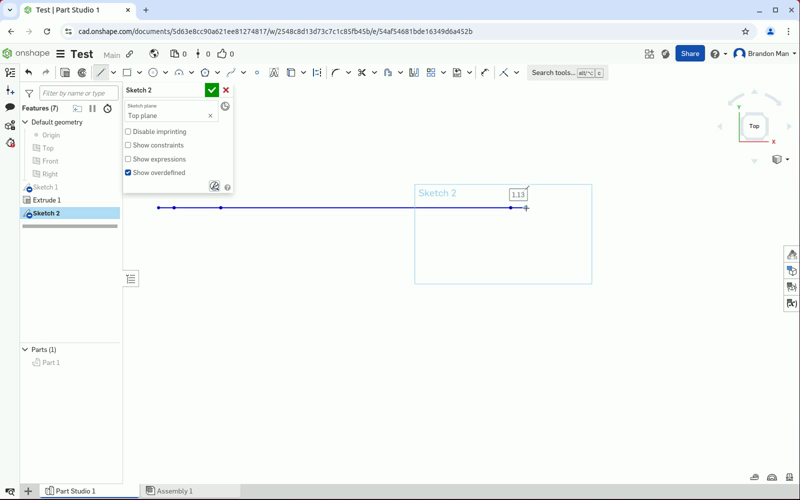
scroll(-6)
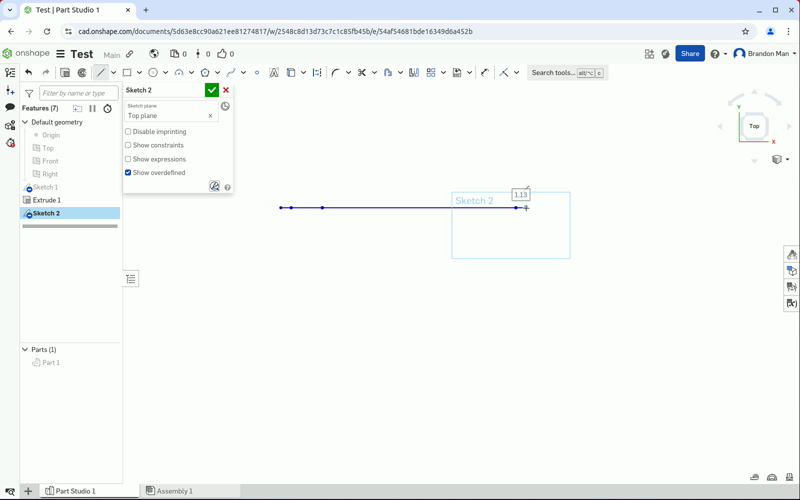
scroll(-6)
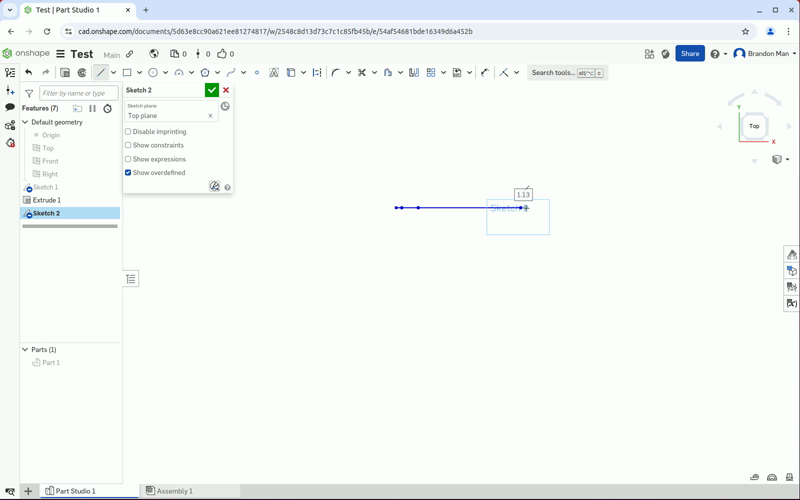
key_up(shift)
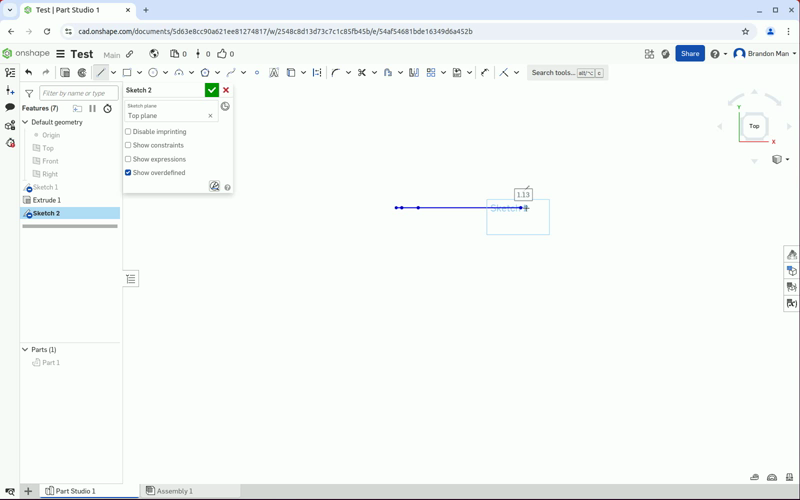
key_down(shift)
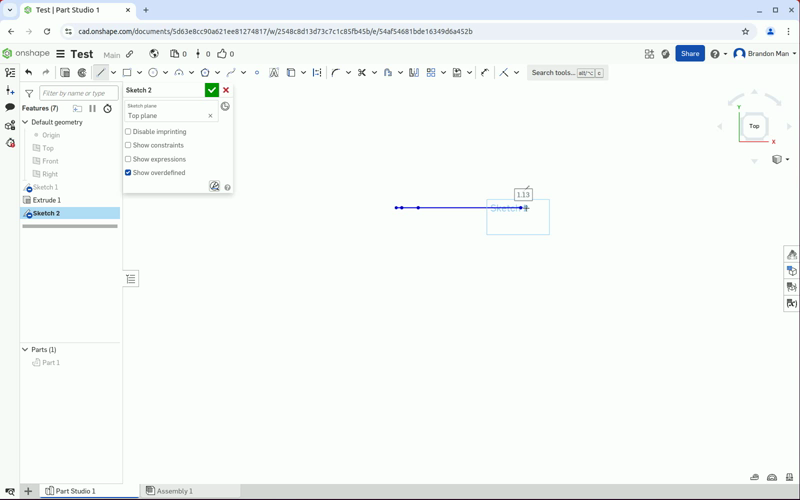
mouse_move(556, 207)
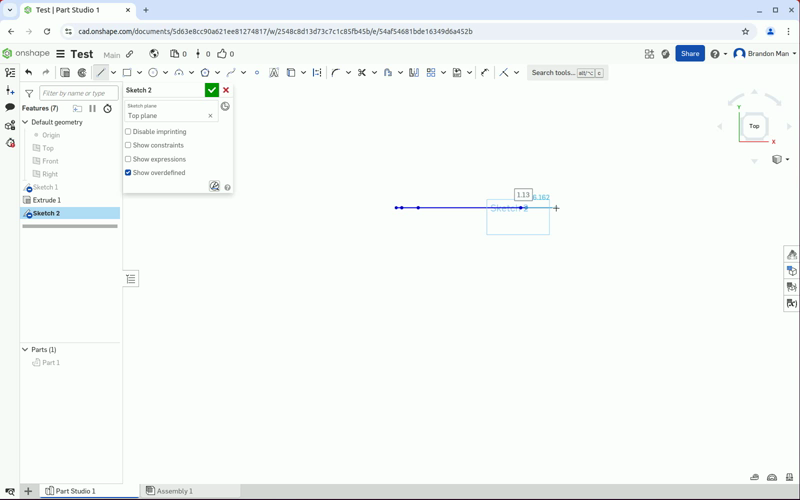
mouse_move(526, 193)
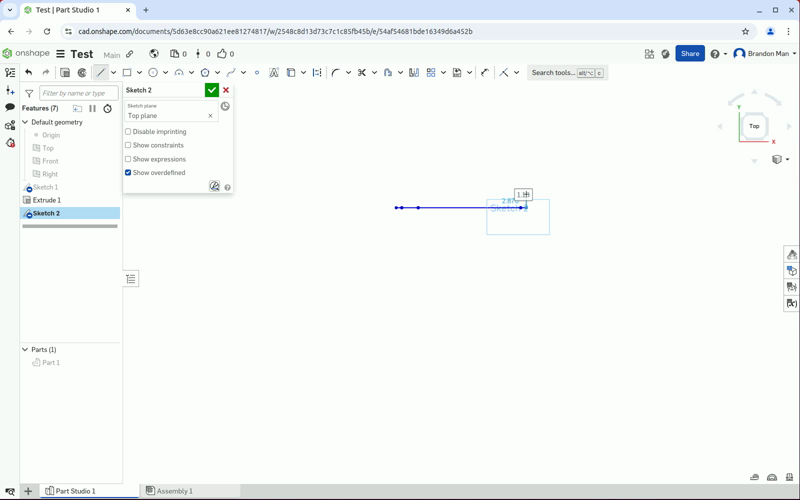
click(526, 193)
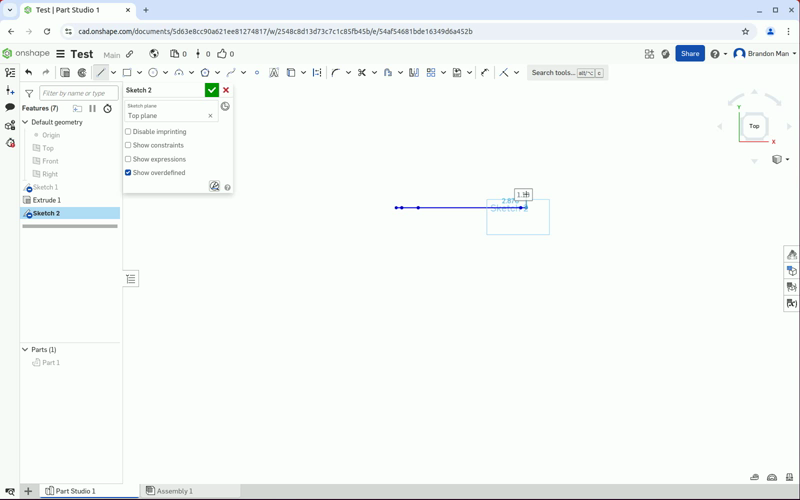
key_up(shift)
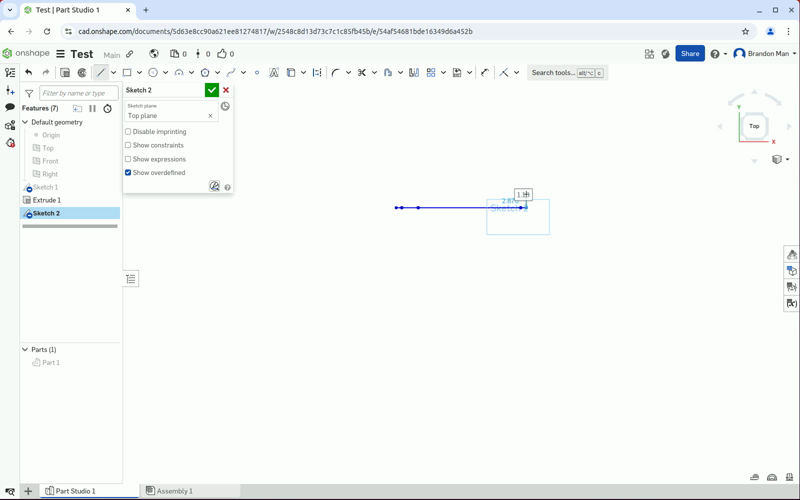
key_down(shift)
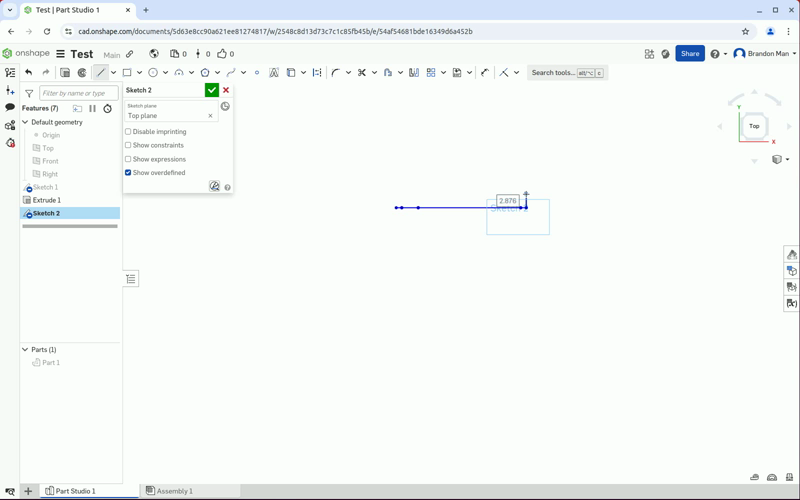
mouse_move(460, 193)
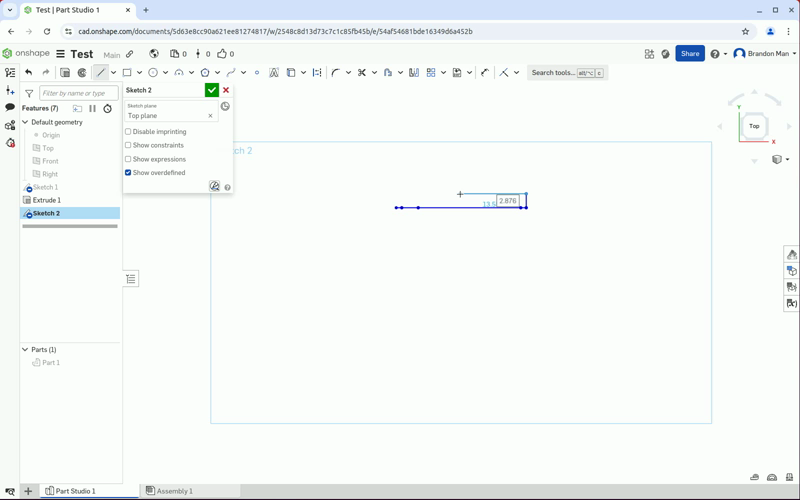
click(460, 193)
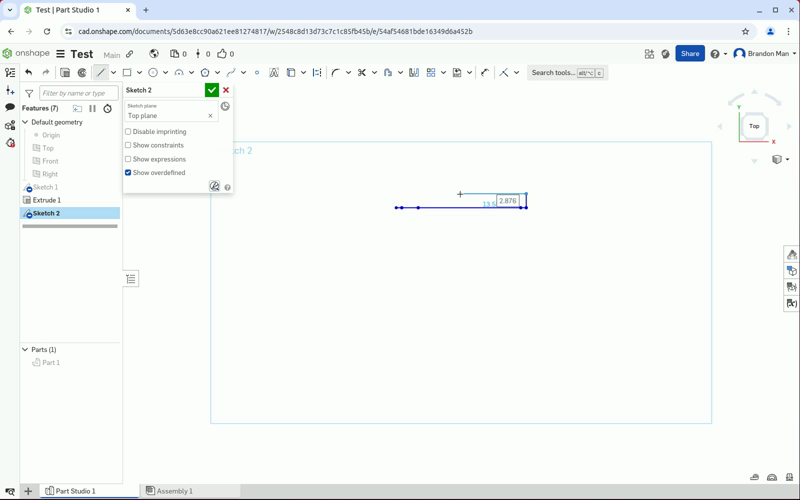
key_up(shift)
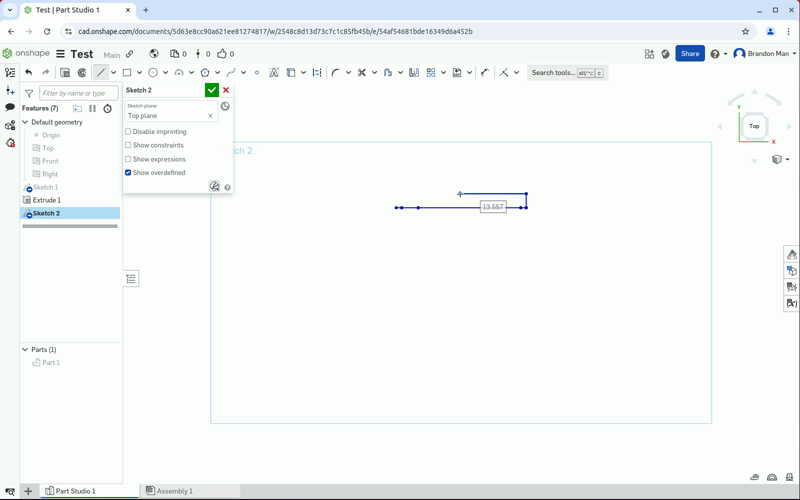
key_down(shift)
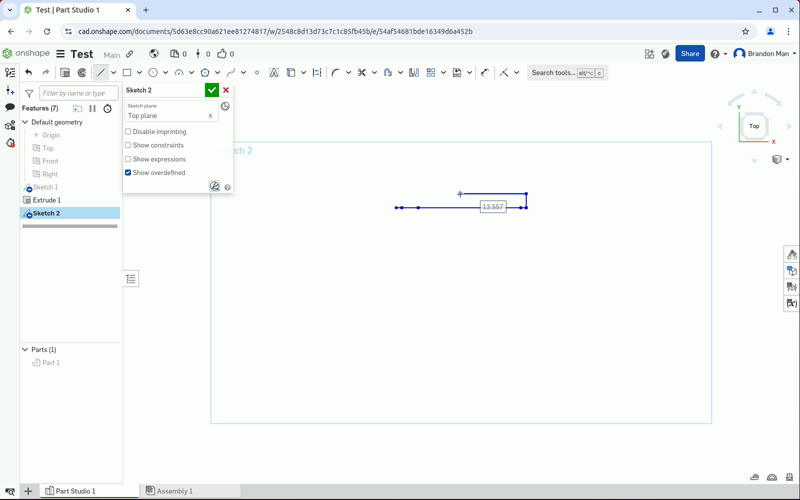
mouse_move(396, 193)
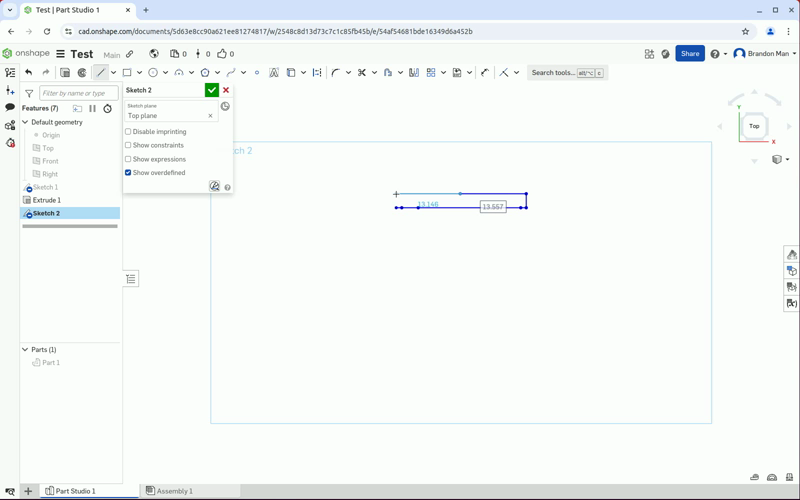
click(396, 193)
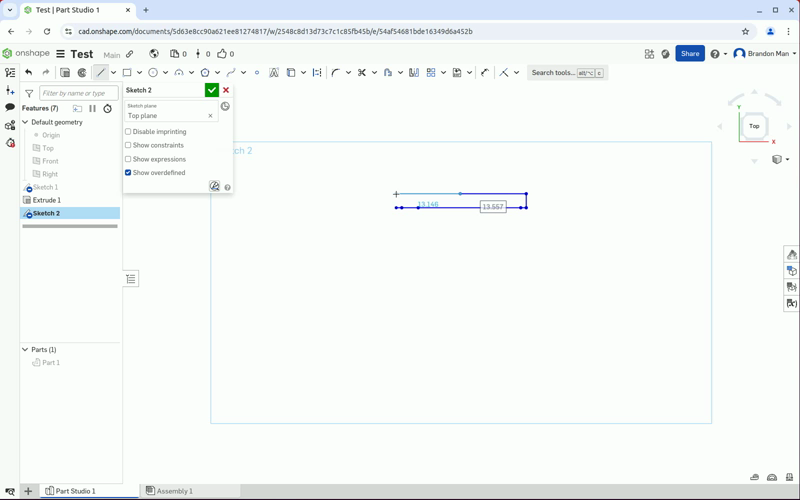
key_up(shift)
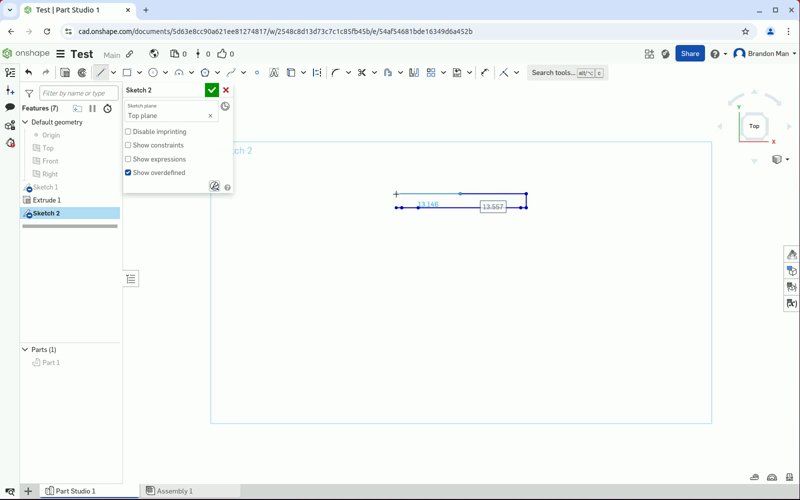
mouse_move(426, 193)
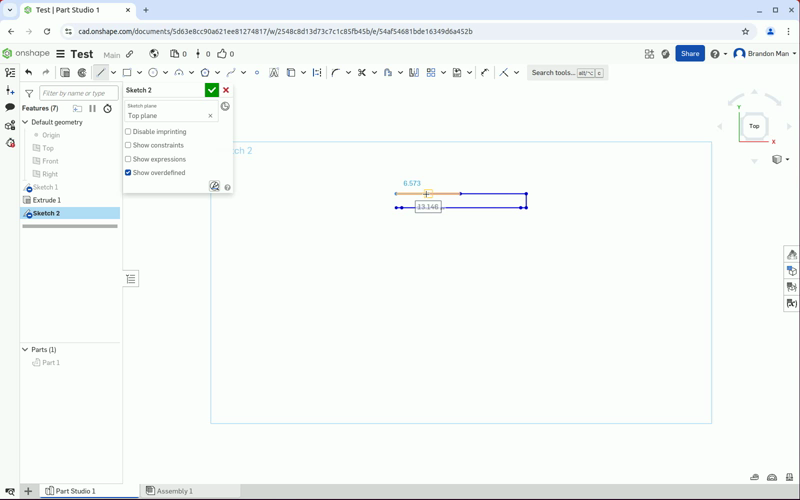
key_down(shift)
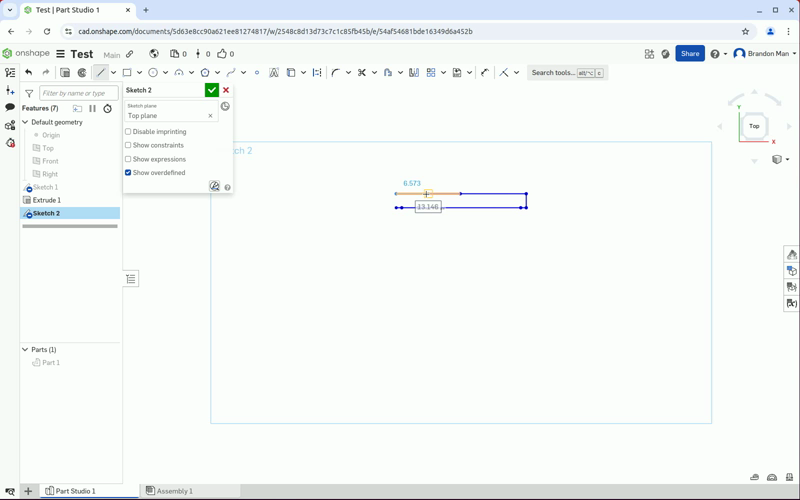
mouse_move(396, 207)
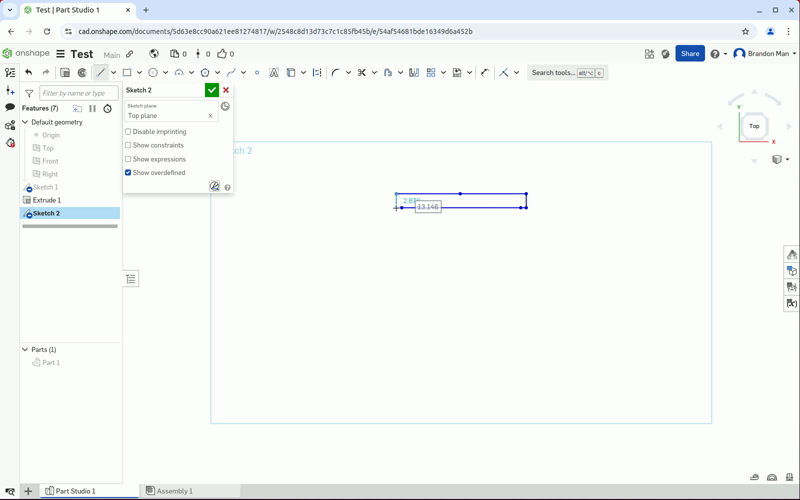
key_up(shift)
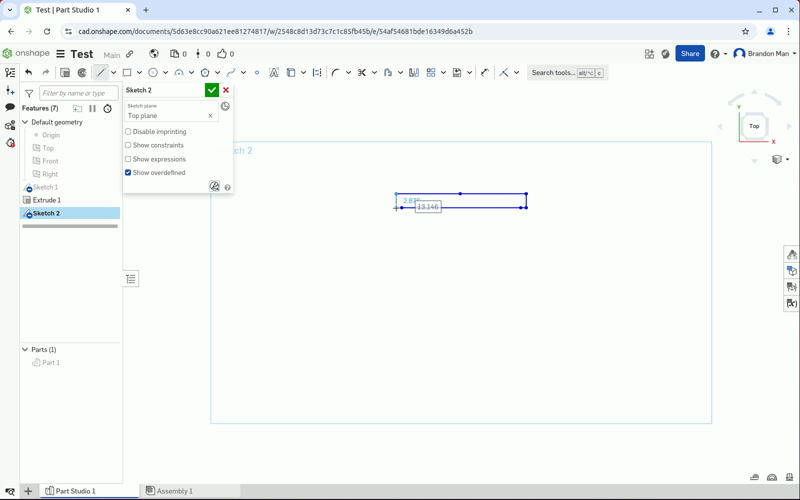
click(396, 207)
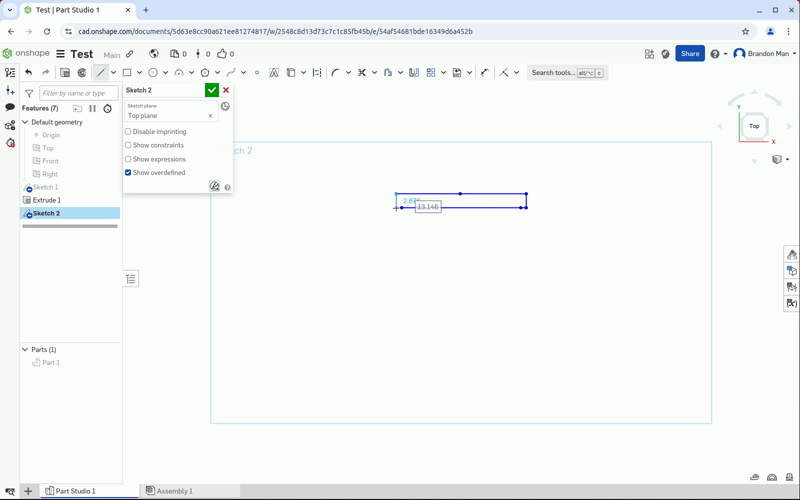
key(esc)
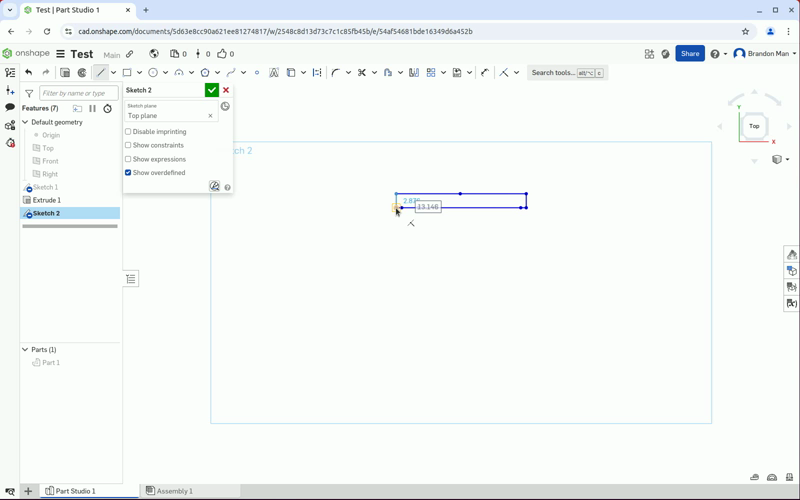
mouse_move(450, 200)
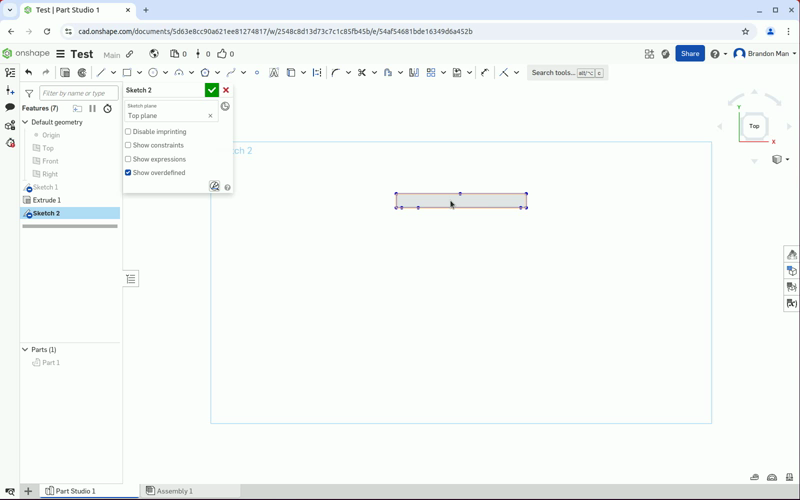
scroll(6)
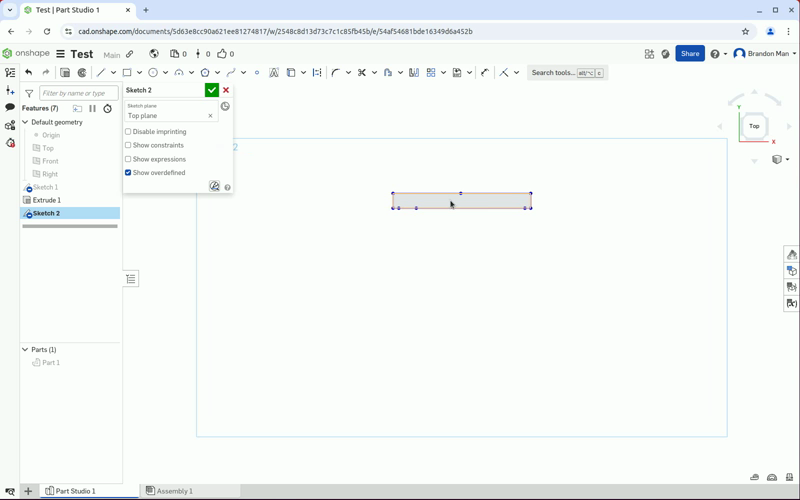
scroll(6)
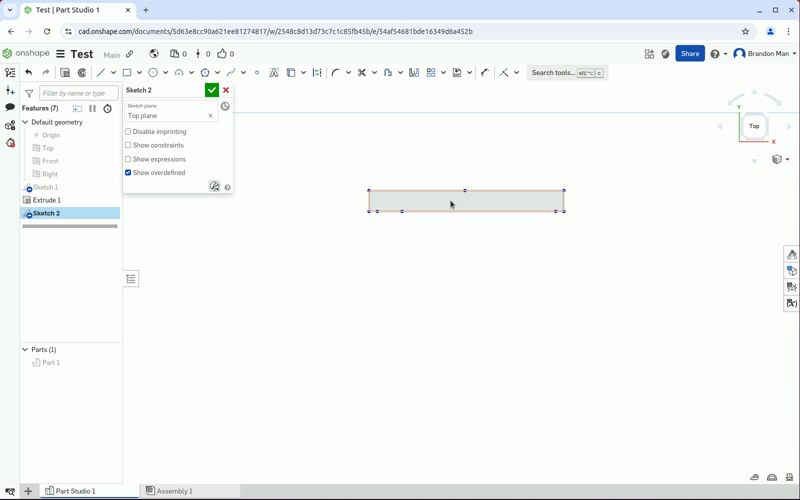
scroll(6)
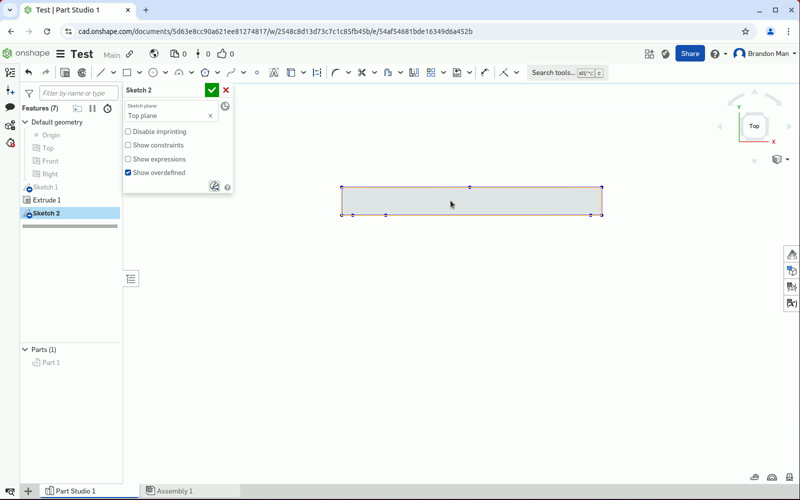
scroll(6)
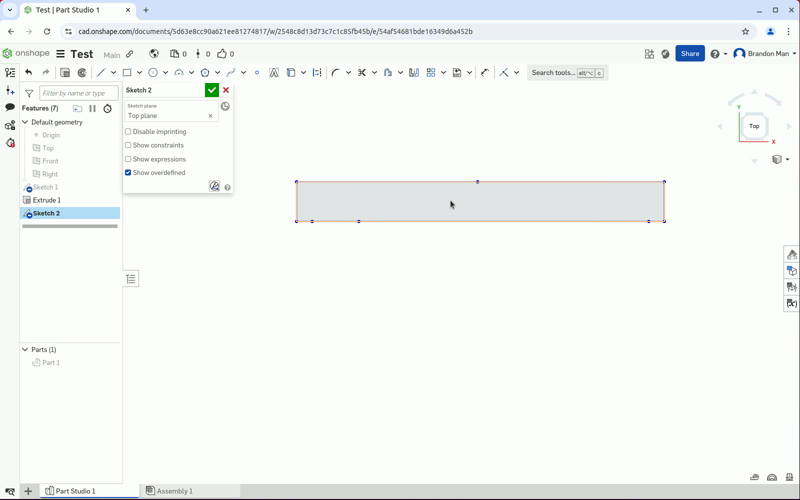
scroll(6)
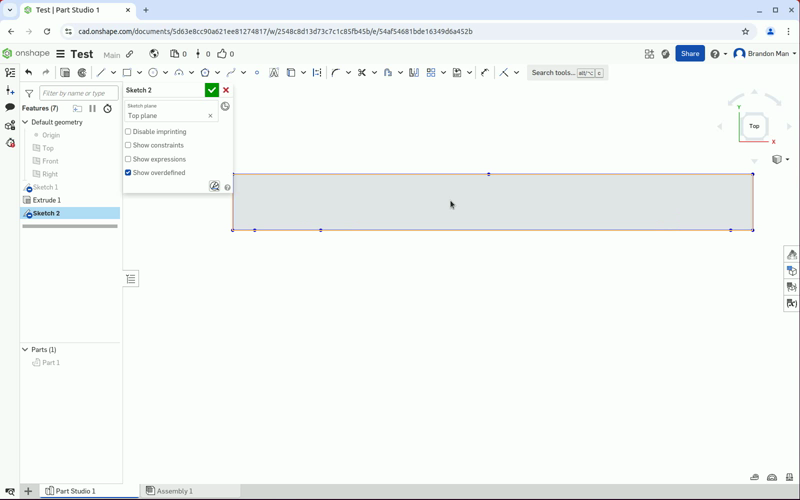
scroll(6)
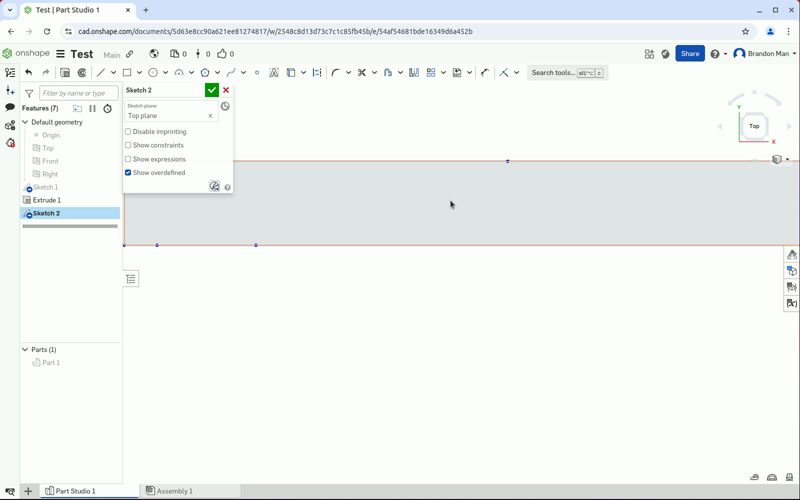
scroll(6)
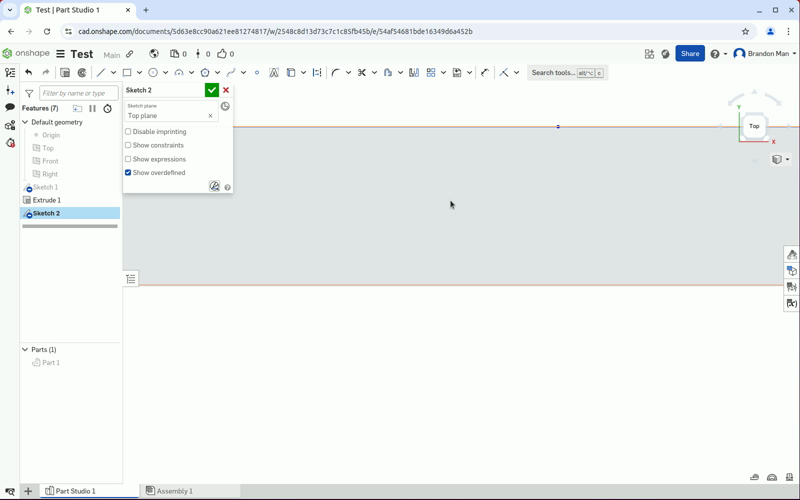
click(450, 200)
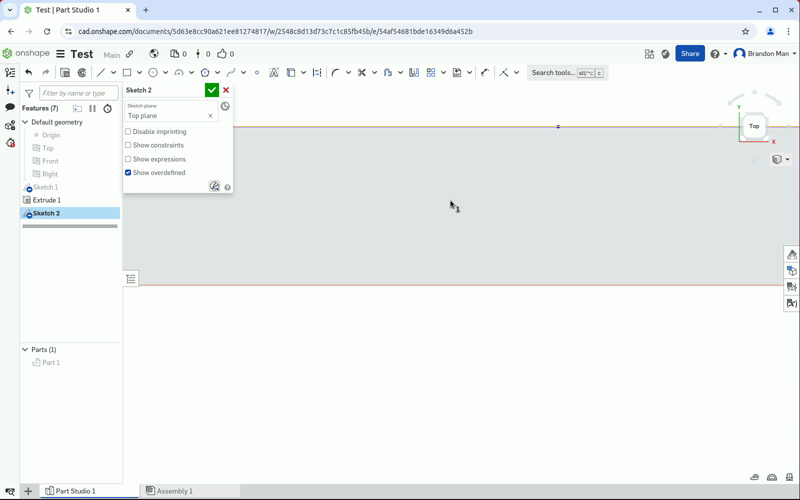
scroll(-6)
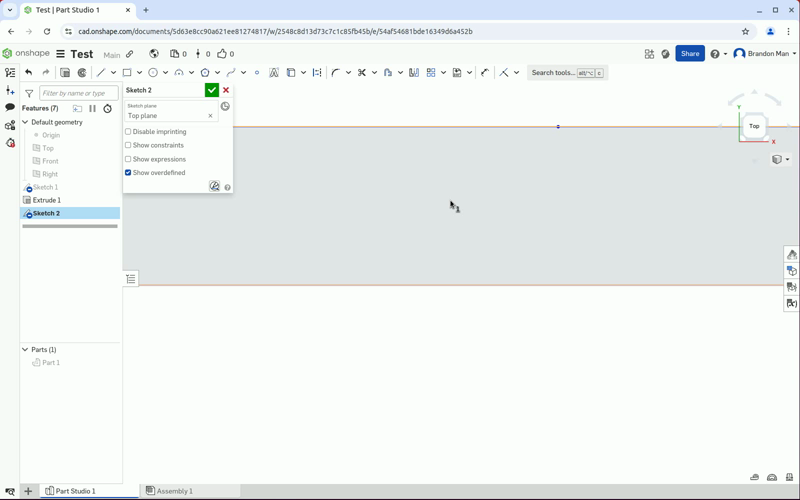
scroll(-6)
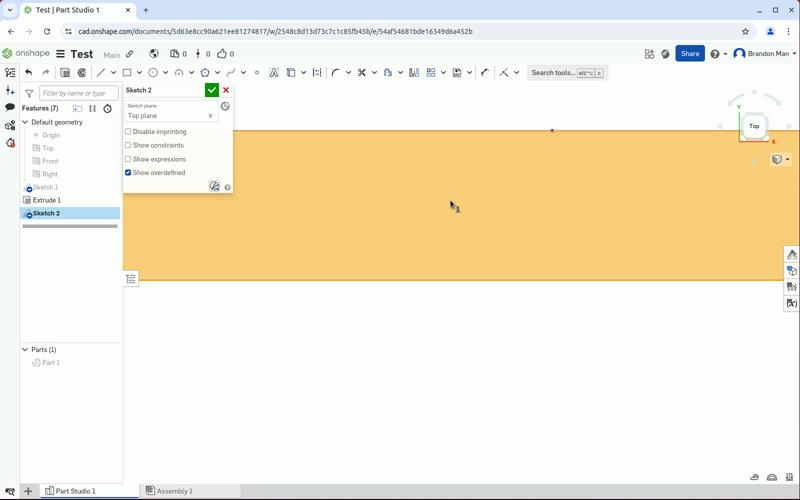
scroll(-6)
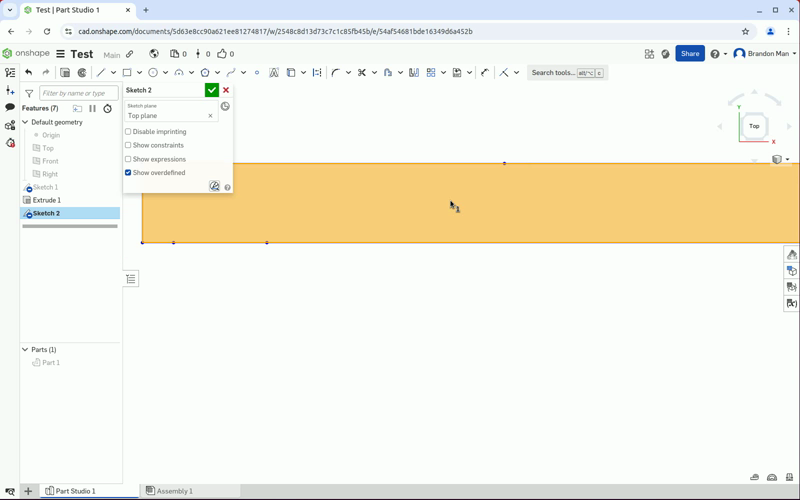
scroll(-6)
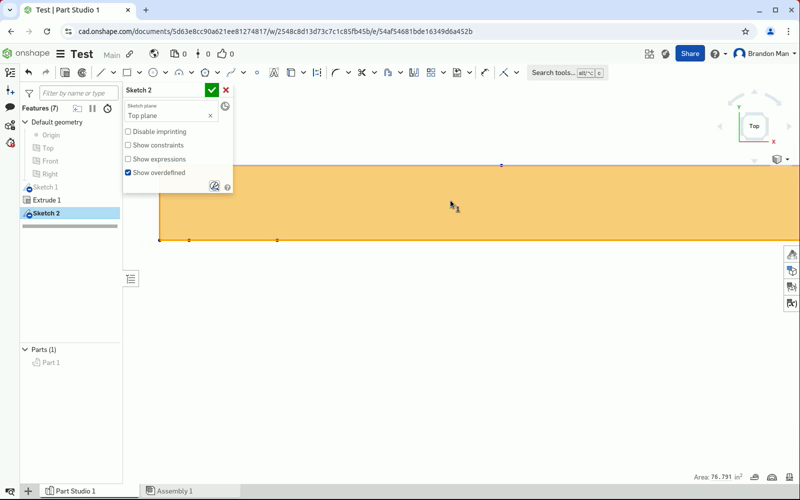
scroll(-6)
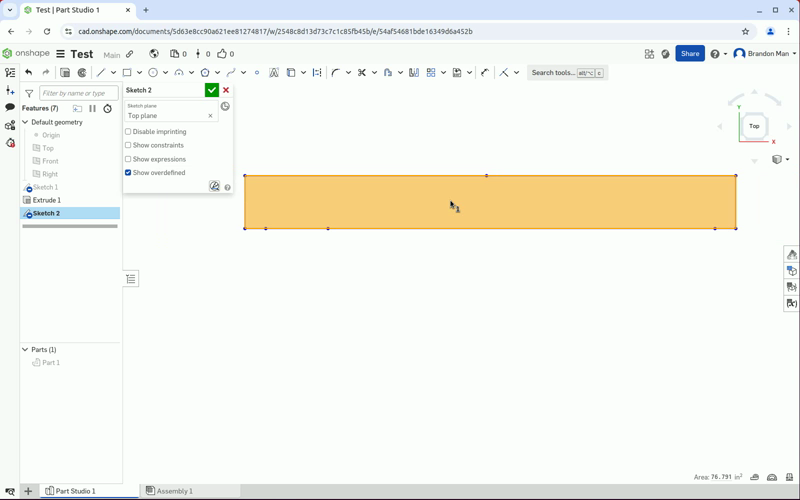
scroll(-6)
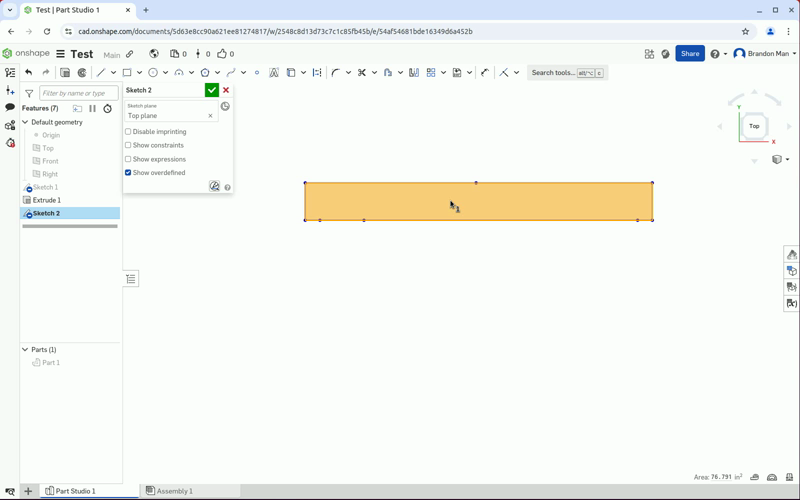
scroll(-6)
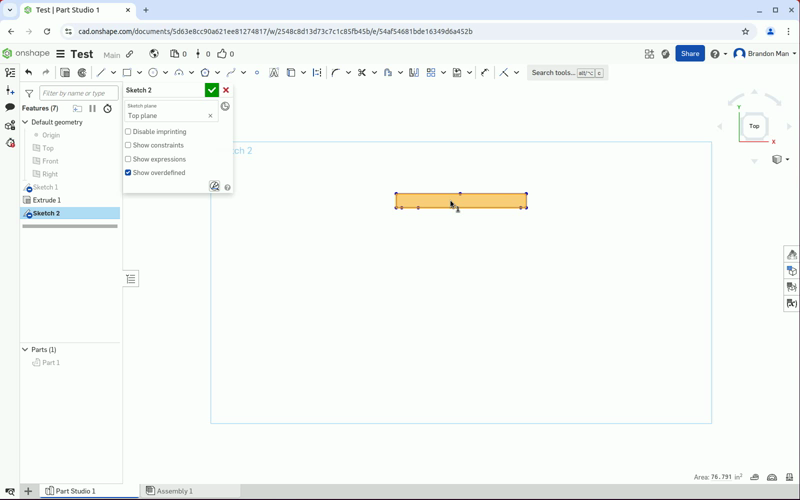
mouse_move(73, 352)
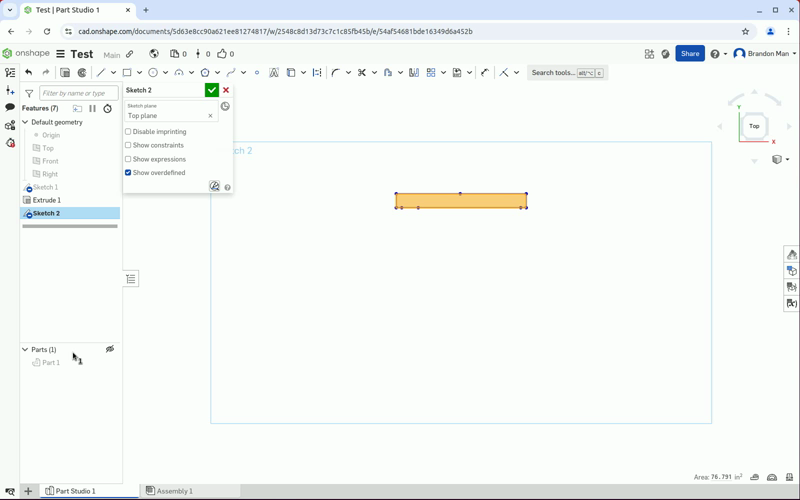
key(shift+y)
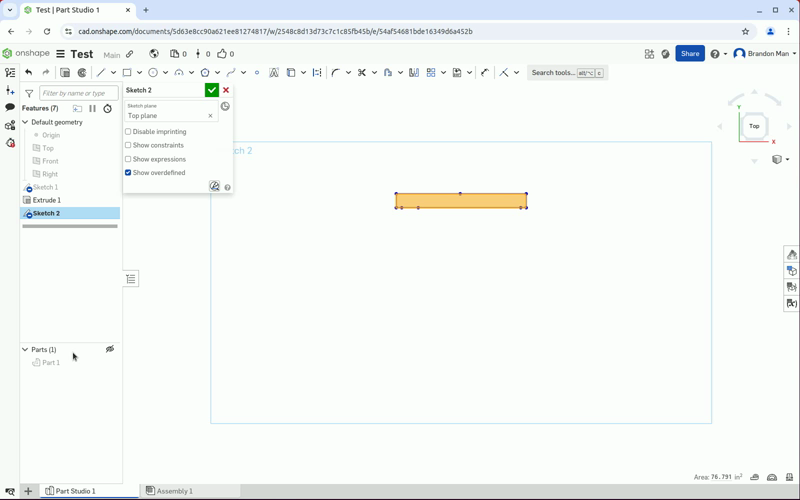
key(shift+e)
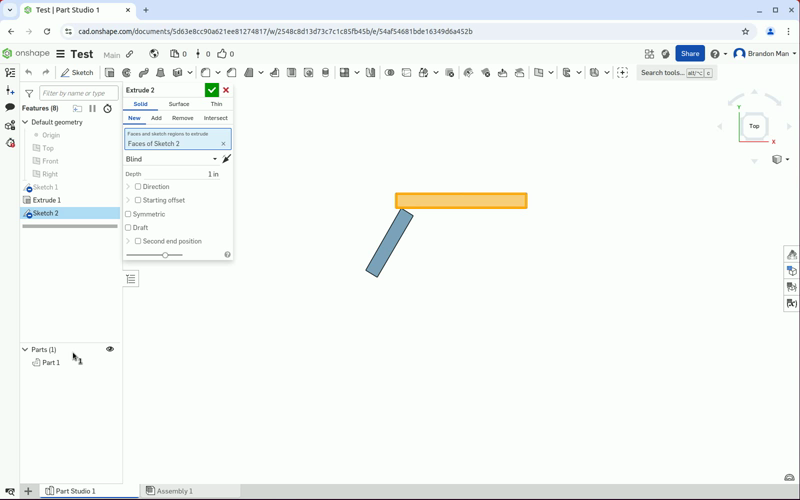
mouse_move(143, 106)
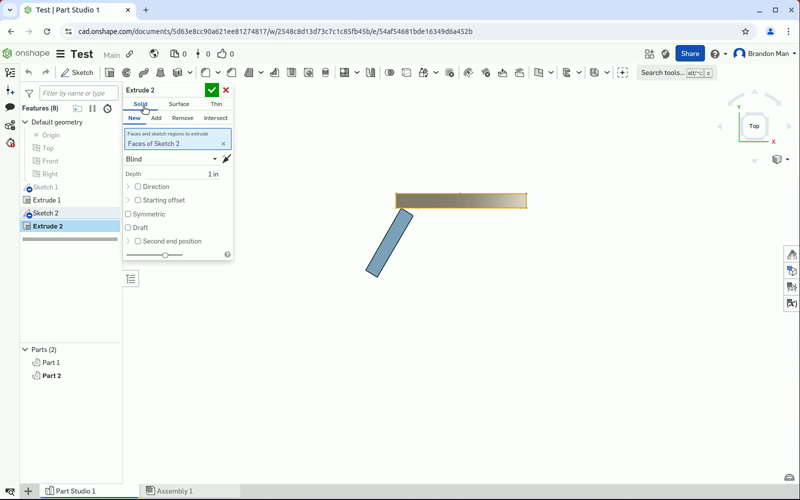
click(143, 106)
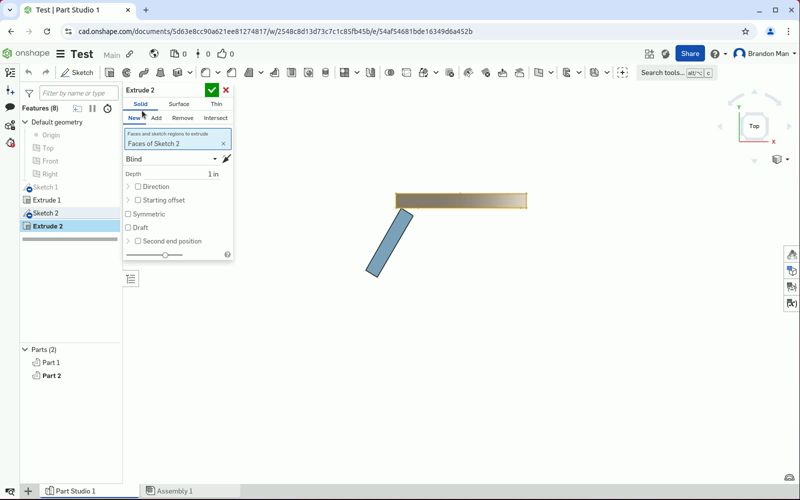
mouse_move(137, 120)
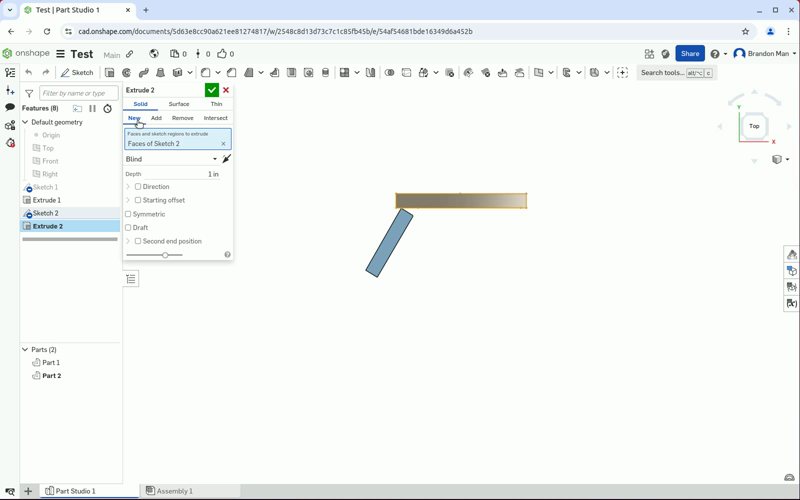
click(137, 120)
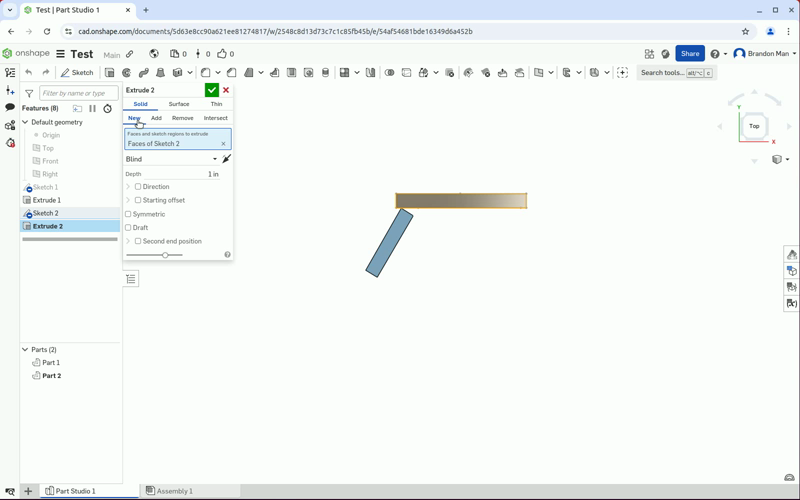
key(tab, 4)
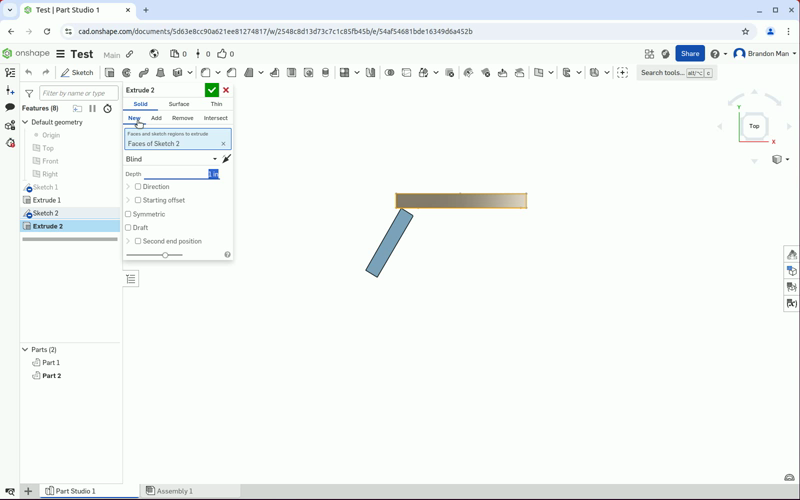
text(3.611)
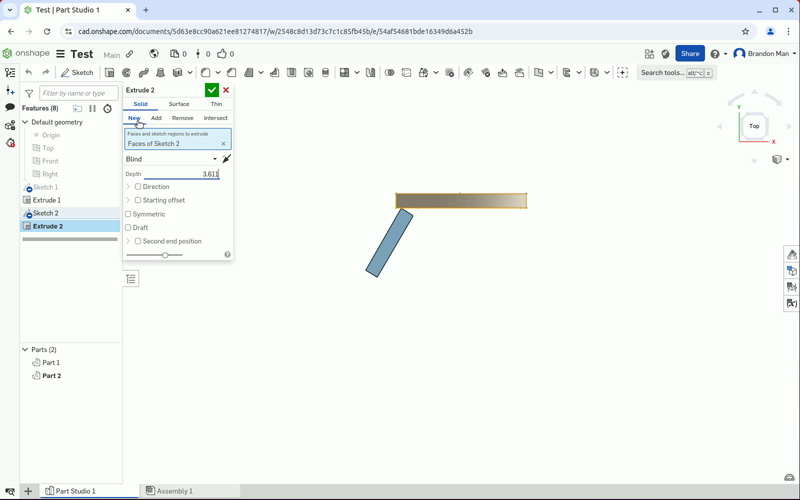
key(enter)
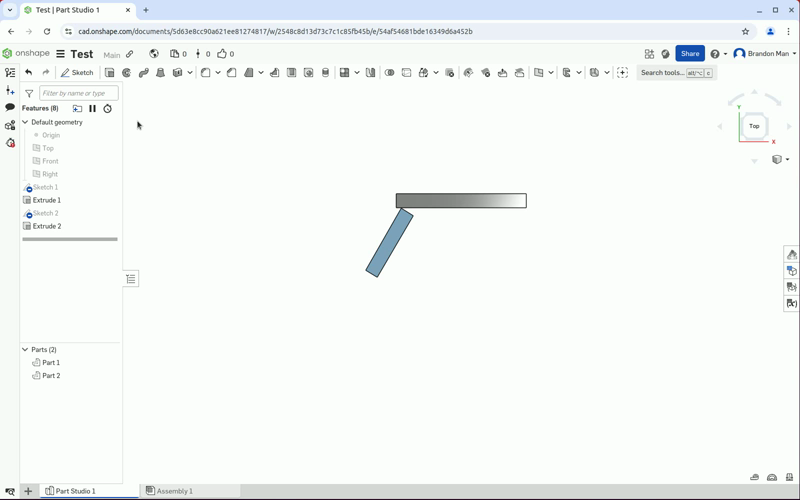
key(shift+h)
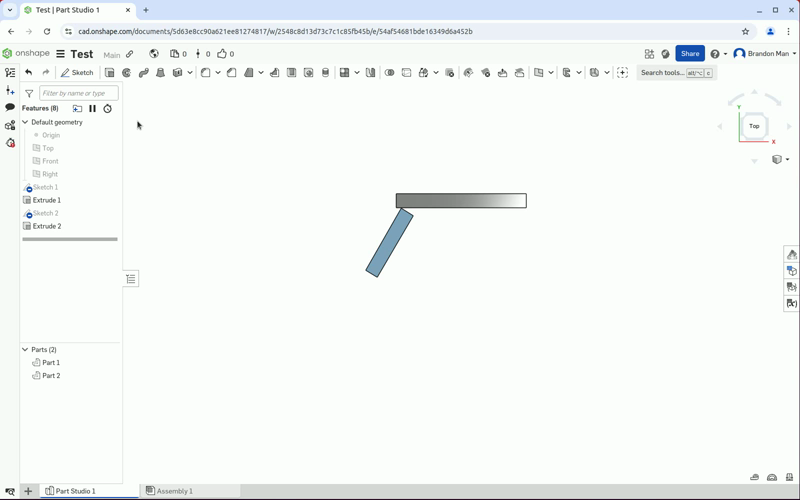
key(shift+h)
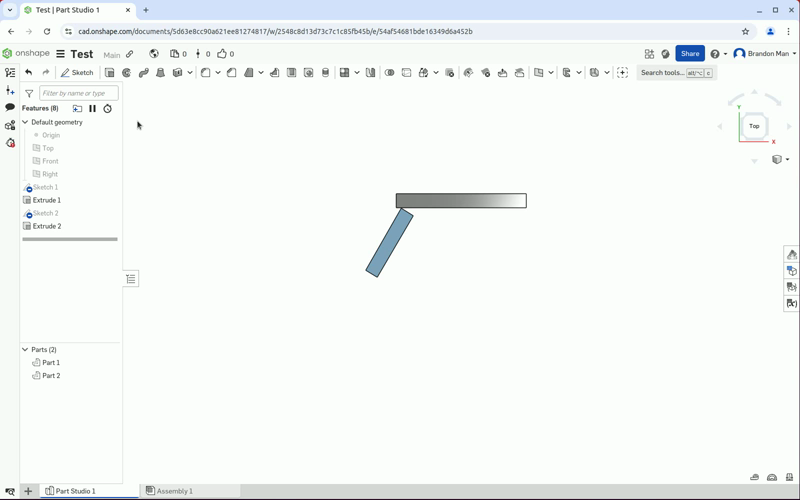
mouse_move(73, 189)
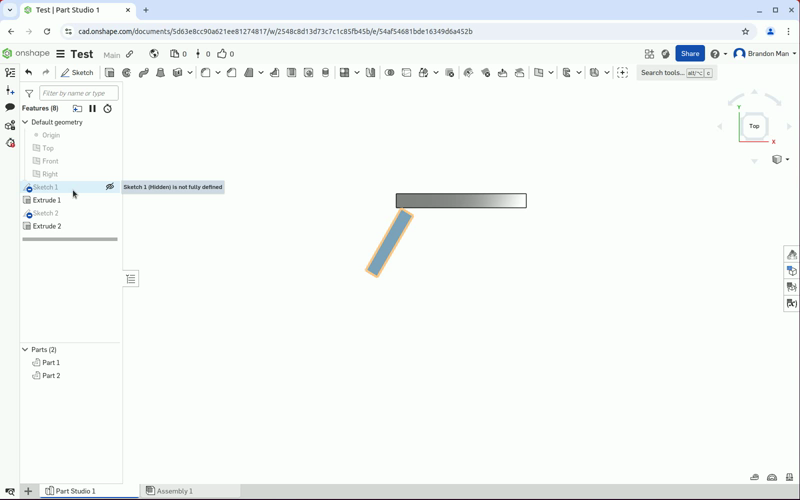
click(73, 189)
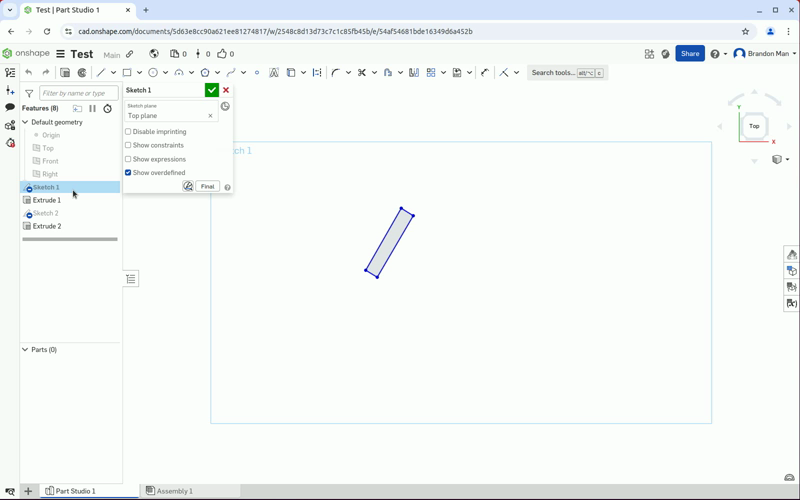
mouse_move(229, 92)
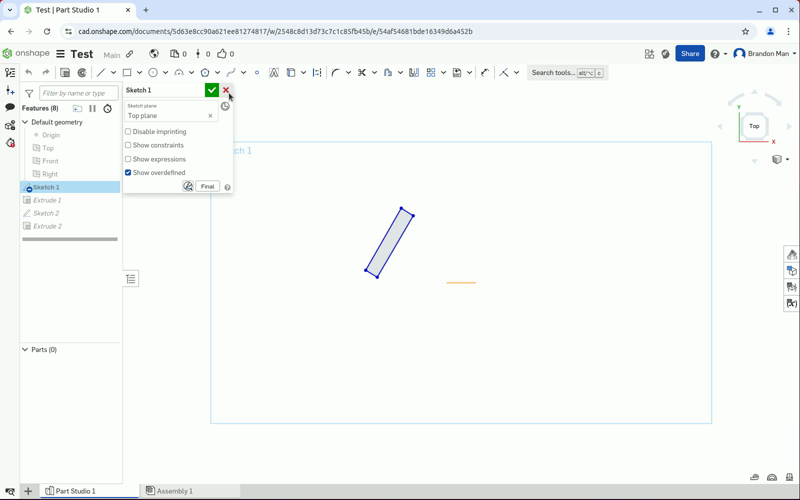
click(229, 92)
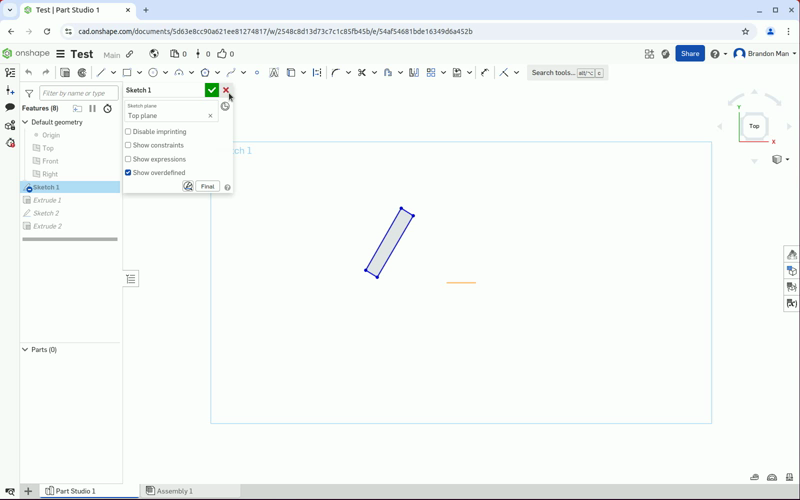
key(shift+s)
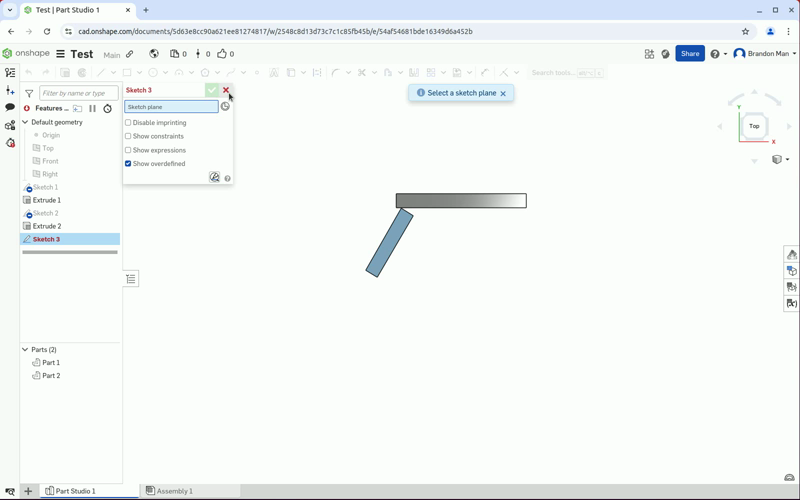
mouse_move(73, 150)
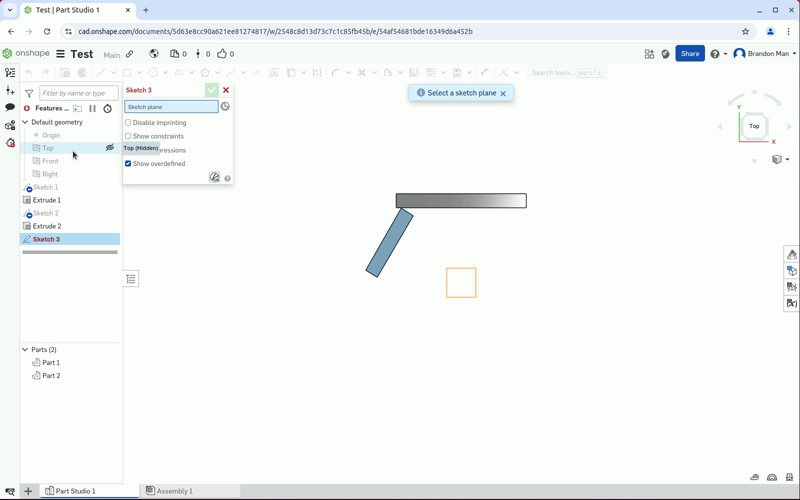
click(73, 150)
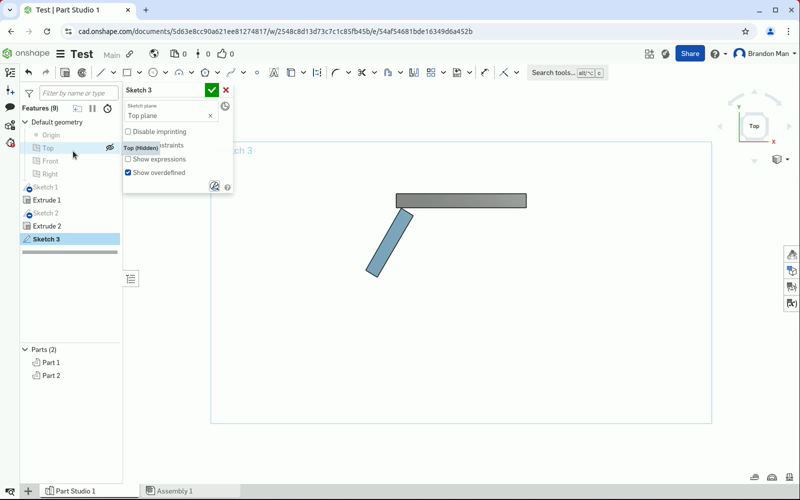
mouse_move(73, 352)
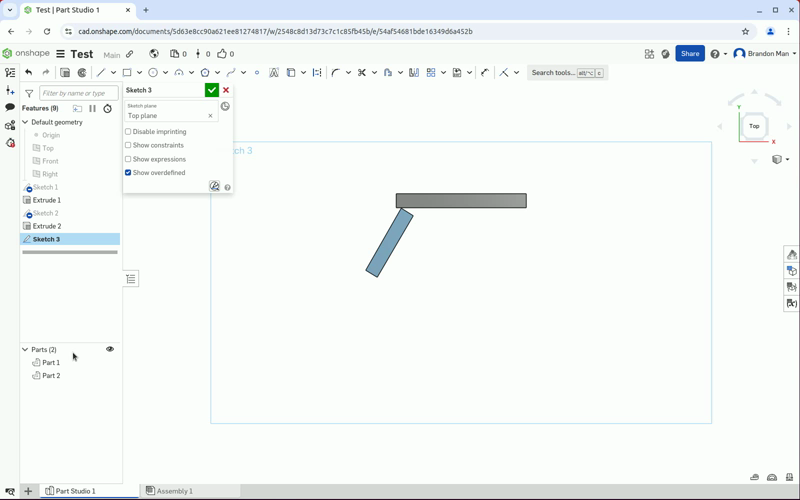
key(y)
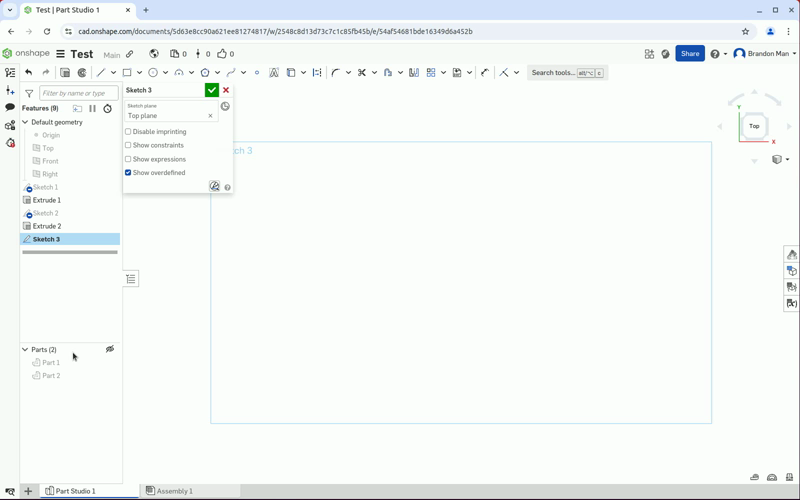
key(l)
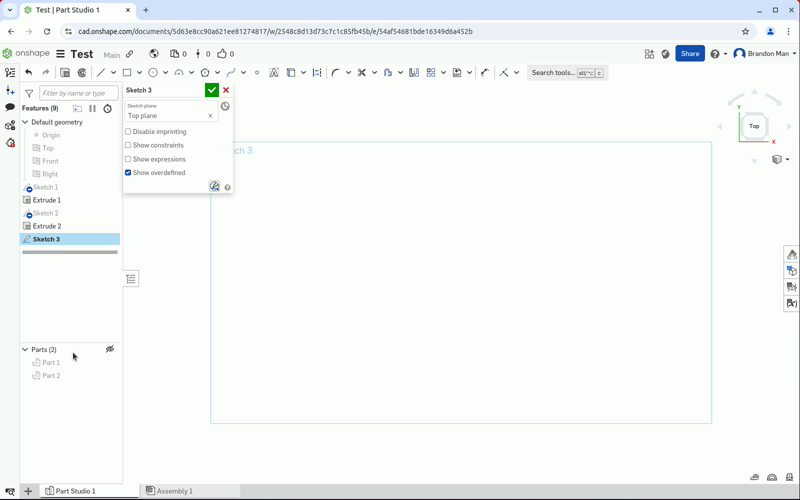
key_down(shift)
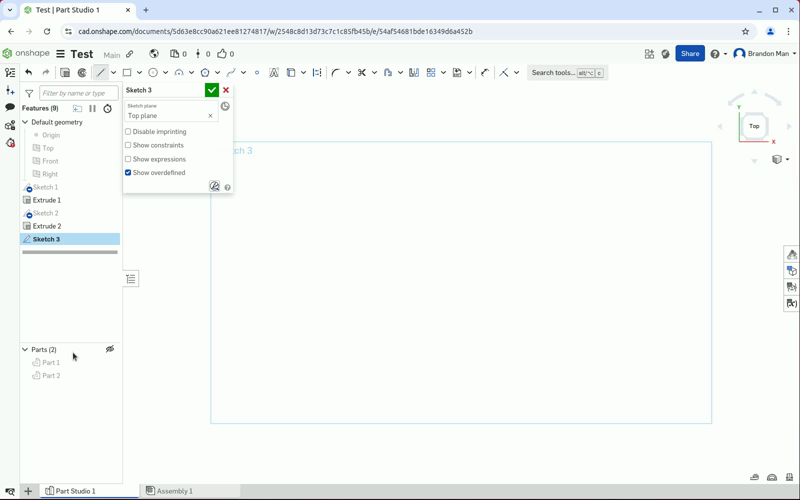
mouse_move(507, 215)
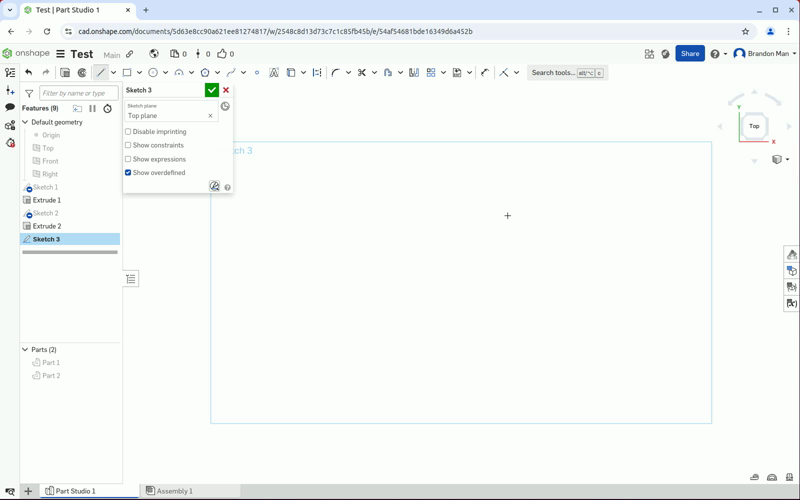
click(507, 215)
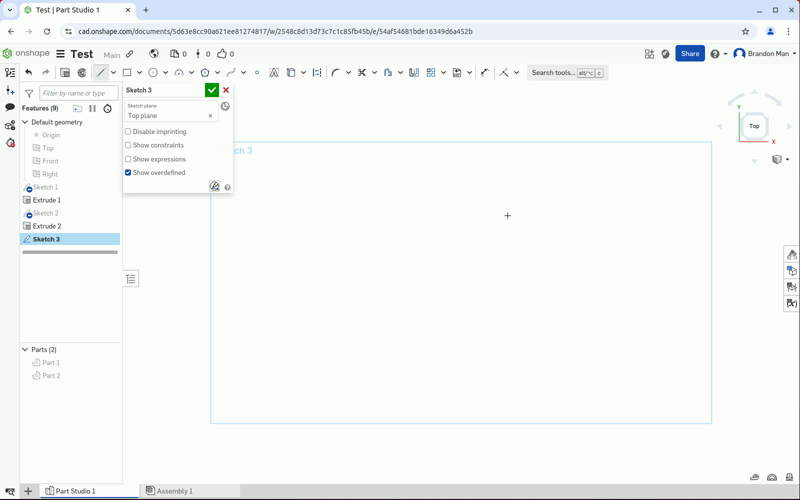
key_up(shift)
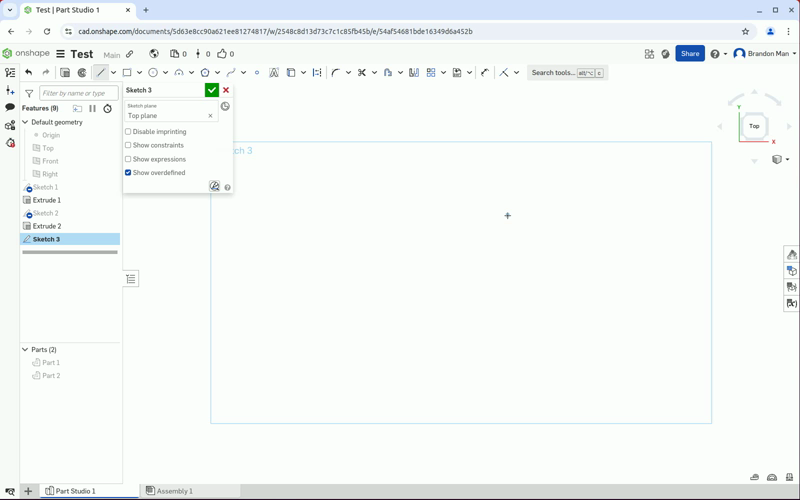
key_down(shift)
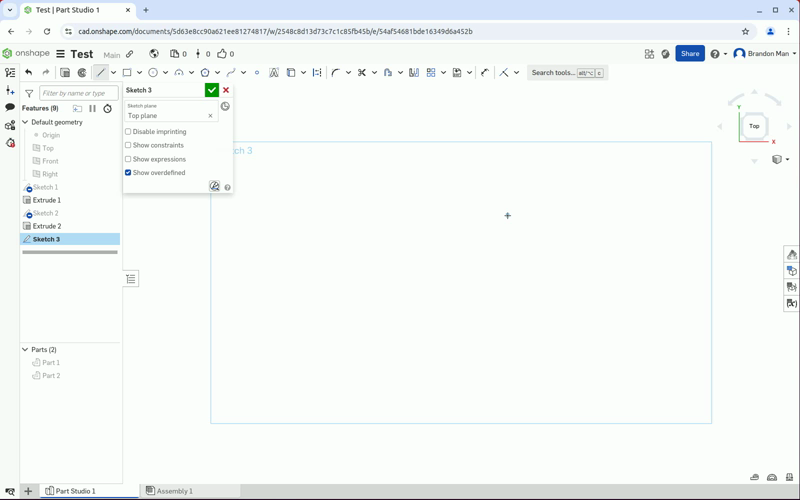
mouse_move(543, 276)
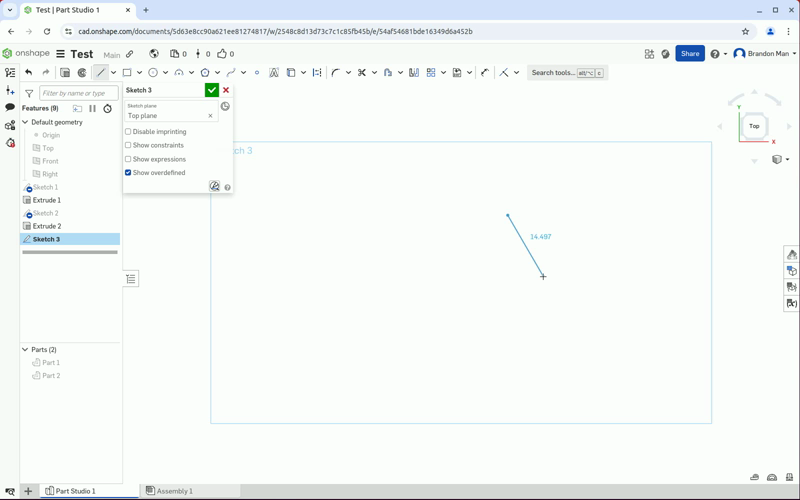
click(543, 276)
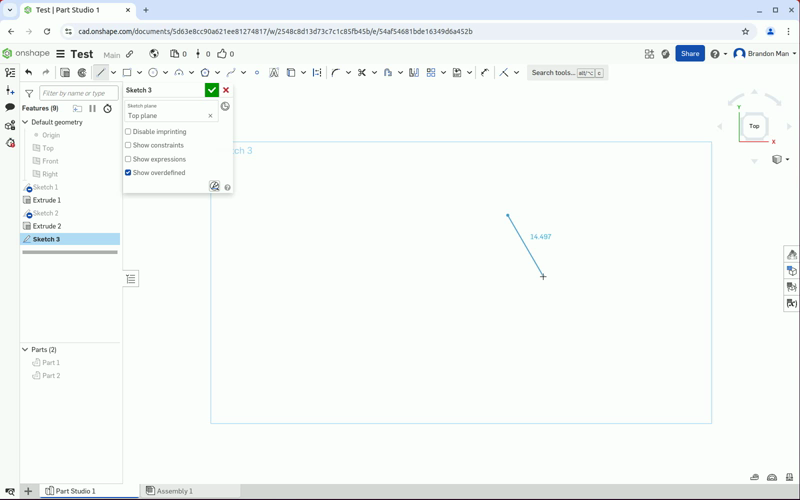
key_up(shift)
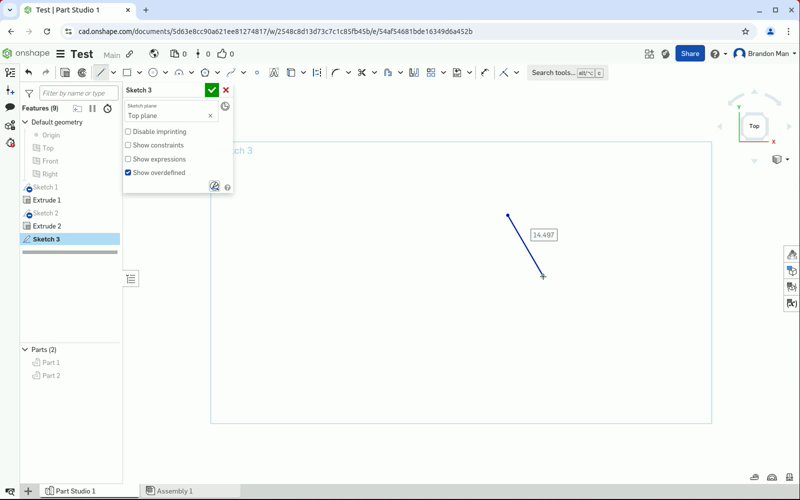
key_down(shift)
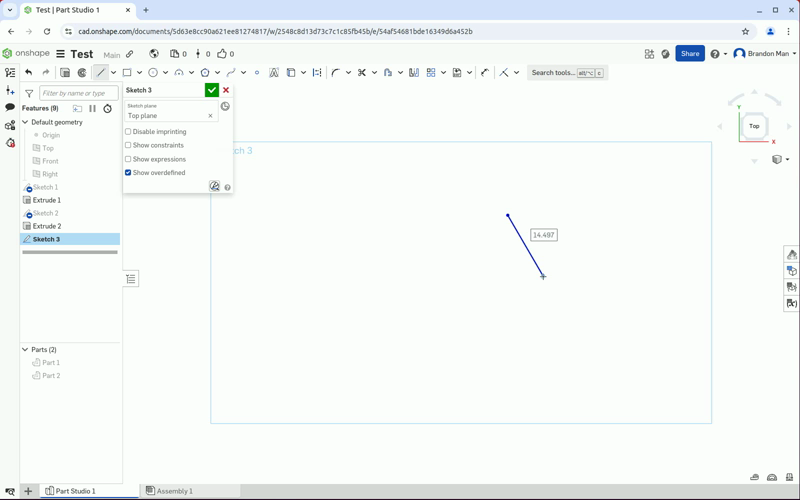
mouse_move(573, 276)
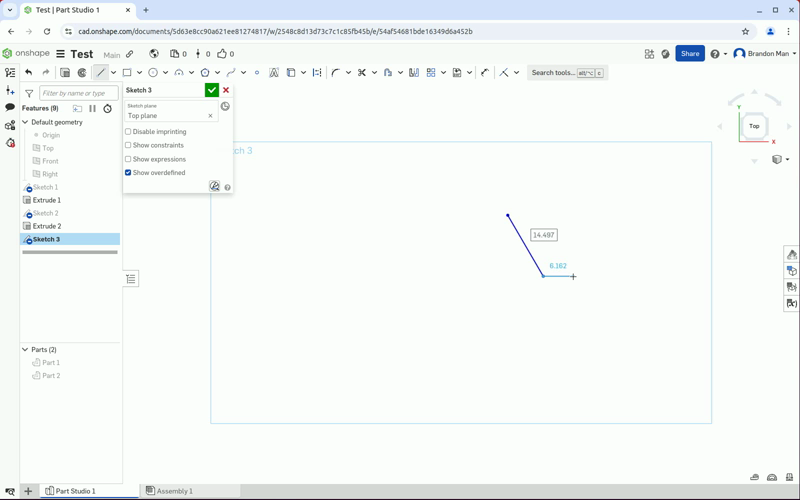
mouse_move(554, 269)
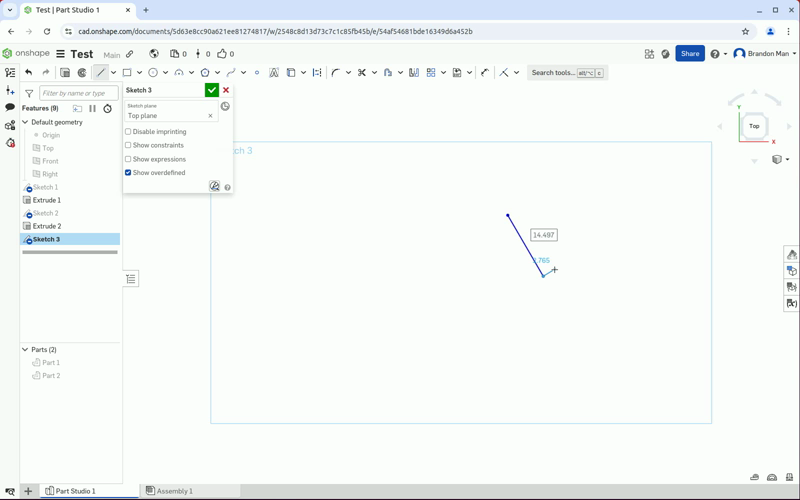
click(554, 269)
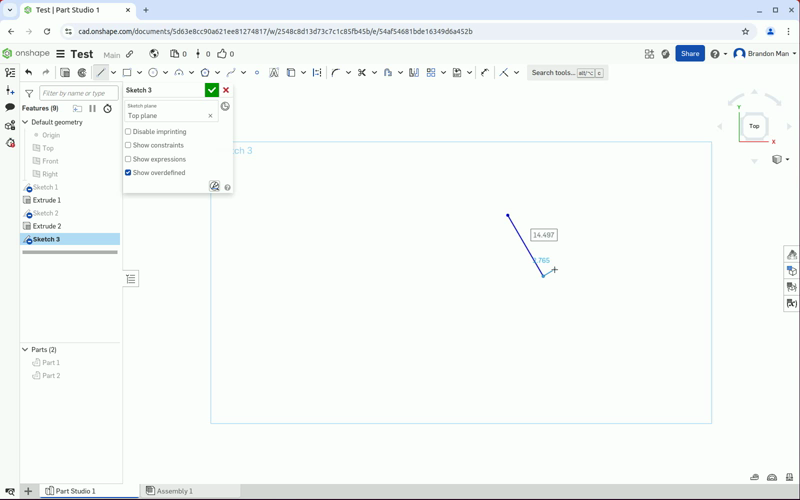
key_up(shift)
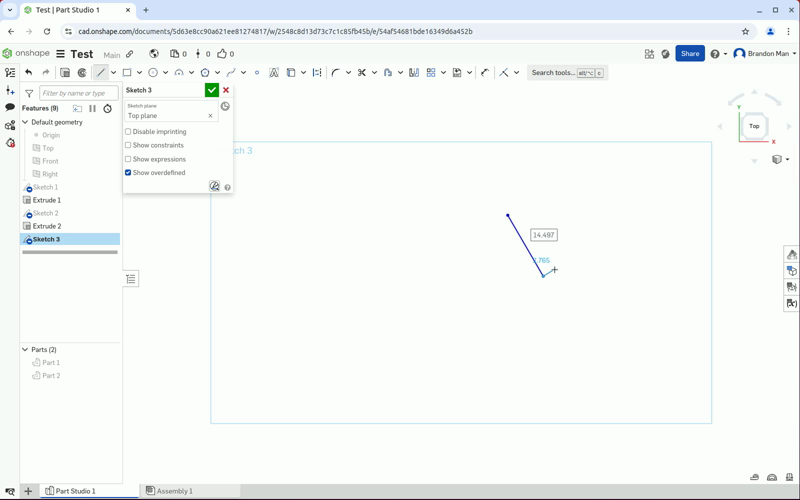
key_down(shift)
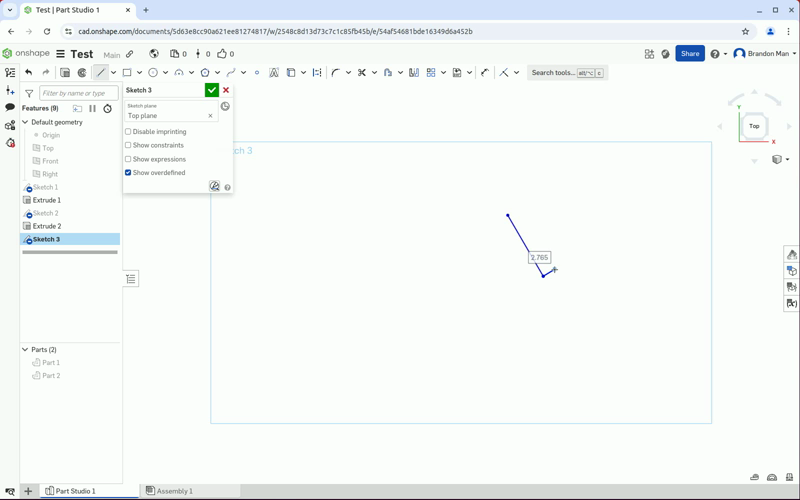
mouse_move(519, 207)
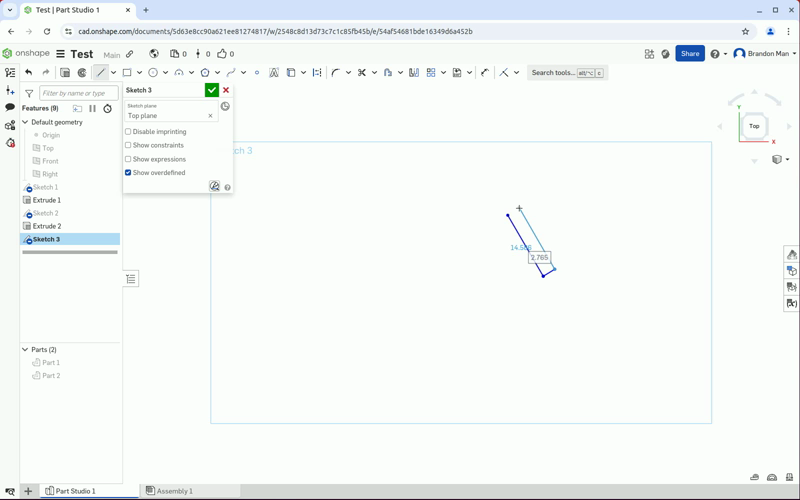
click(519, 207)
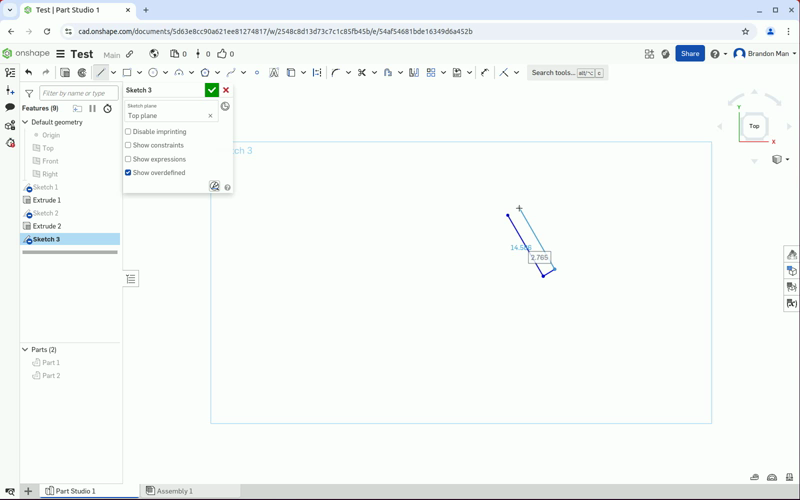
key_up(shift)
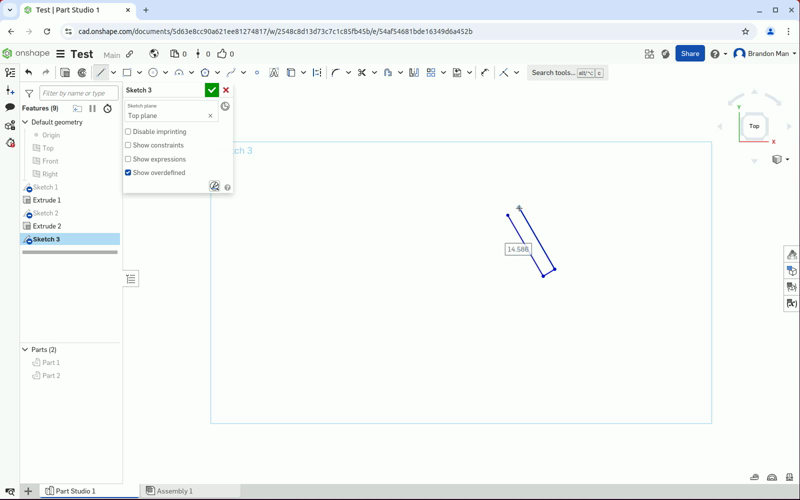
mouse_move(549, 207)
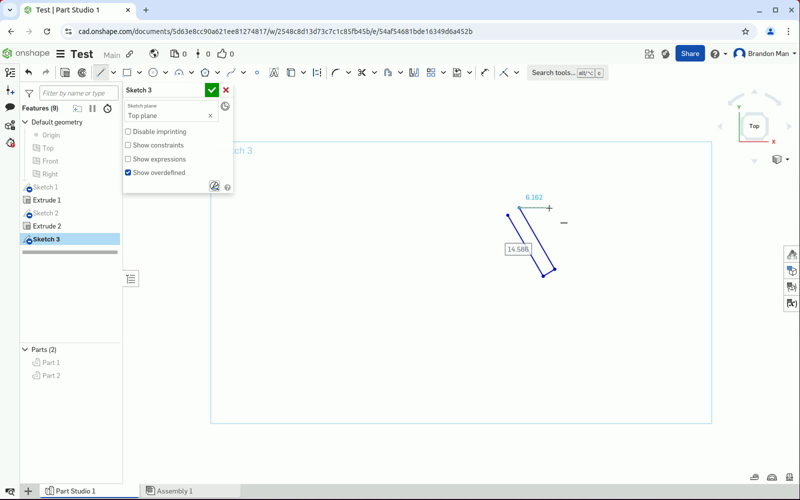
key_down(shift)
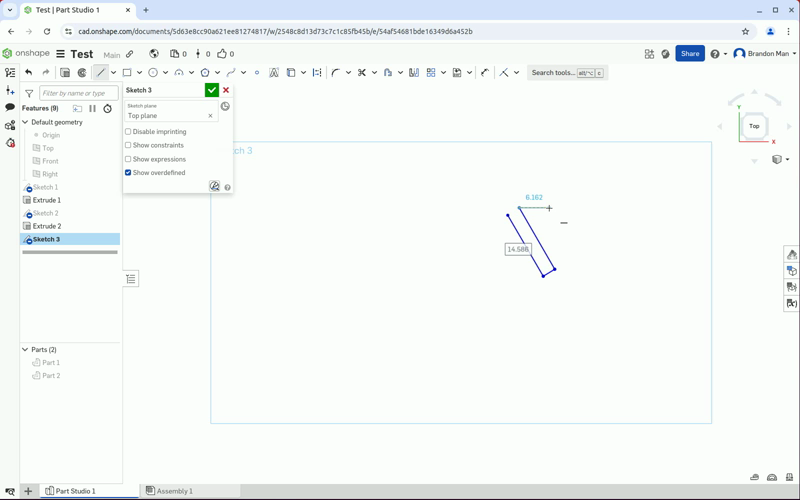
mouse_move(507, 215)
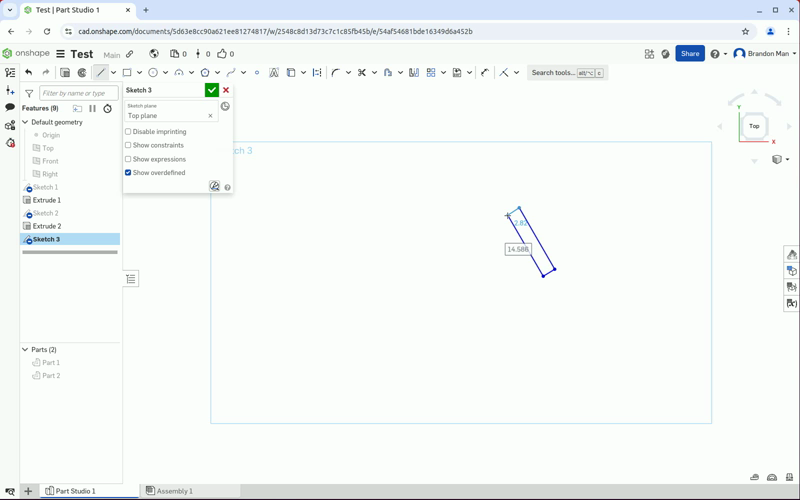
key_up(shift)
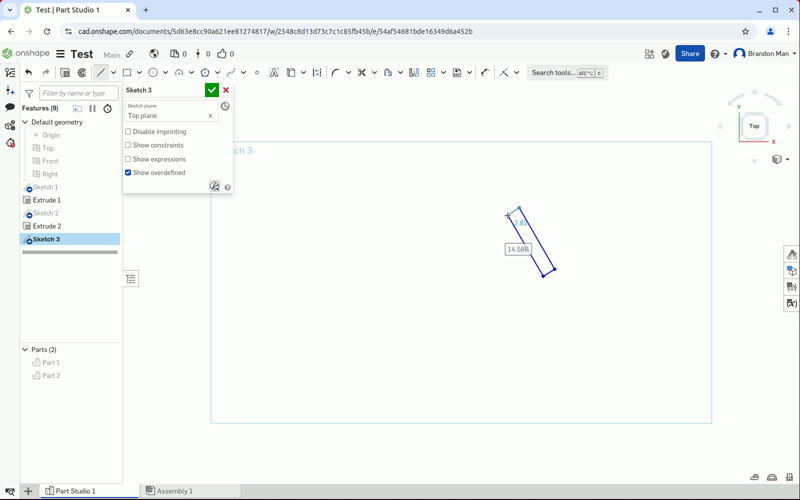
click(507, 215)
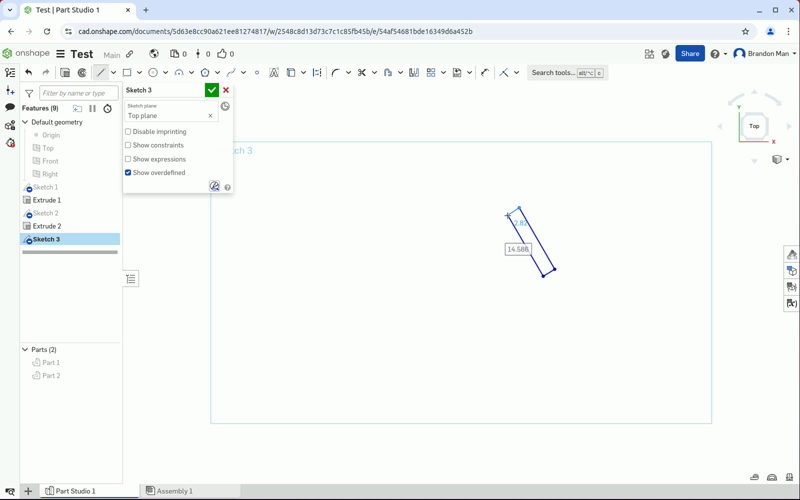
key(esc)
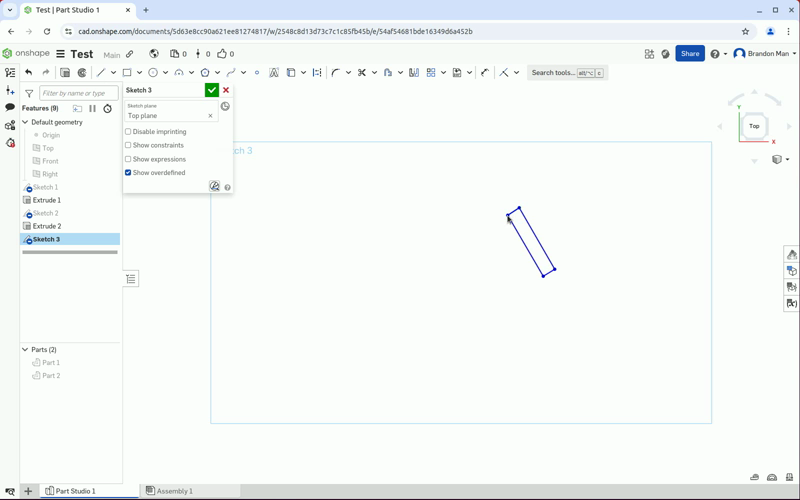
mouse_move(523, 239)
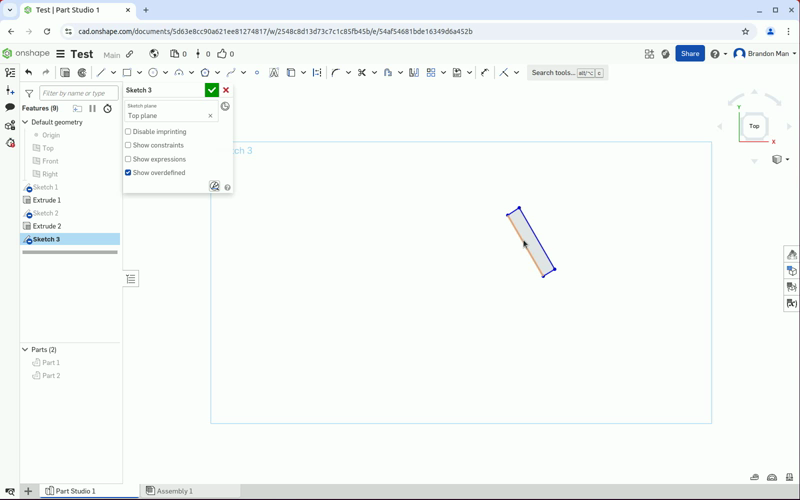
scroll(6)
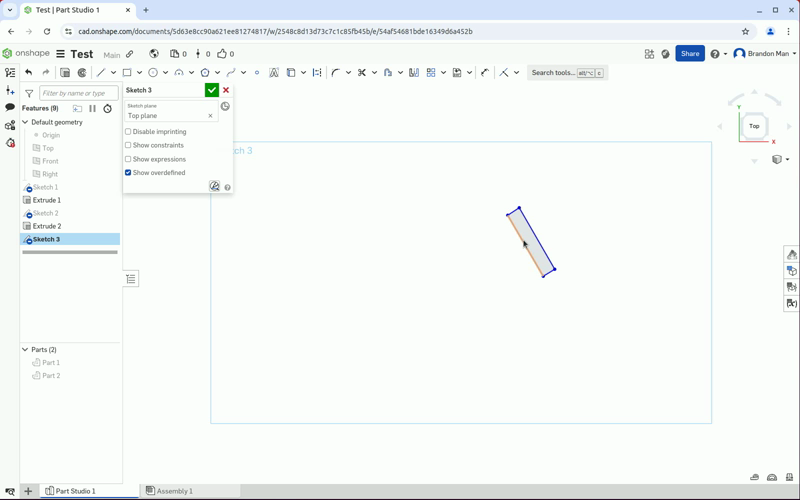
scroll(6)
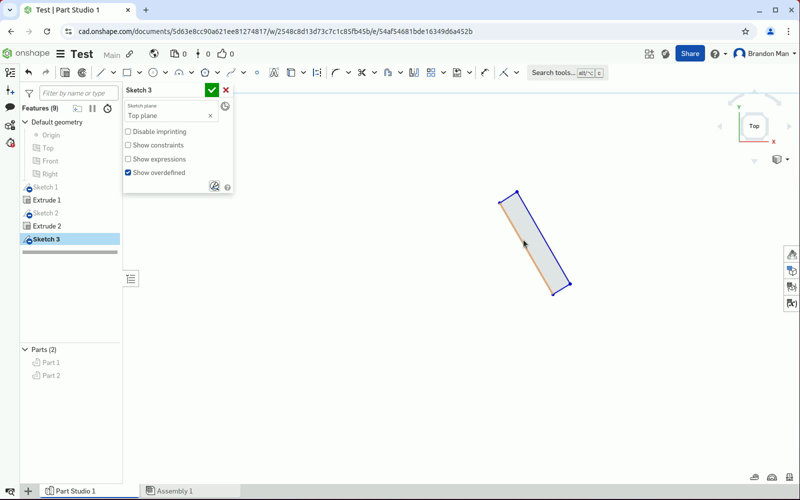
scroll(6)
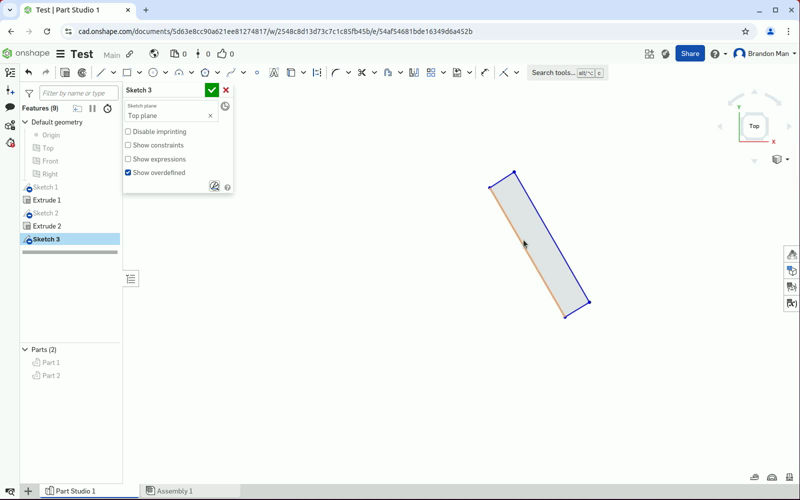
scroll(6)
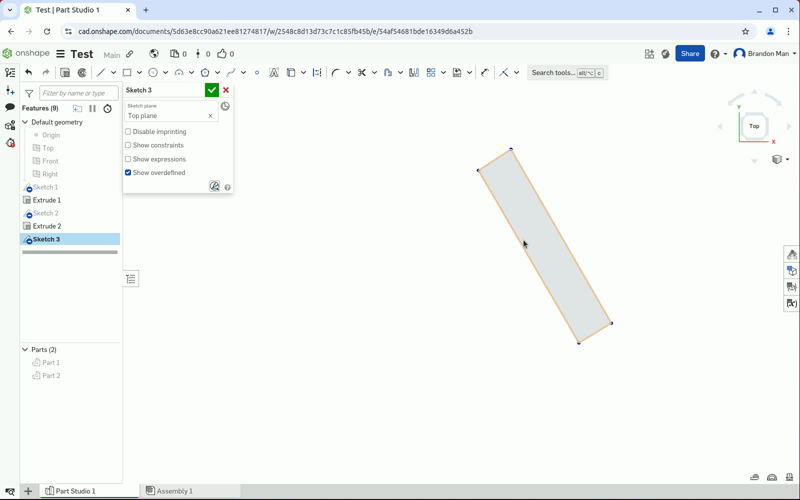
scroll(6)
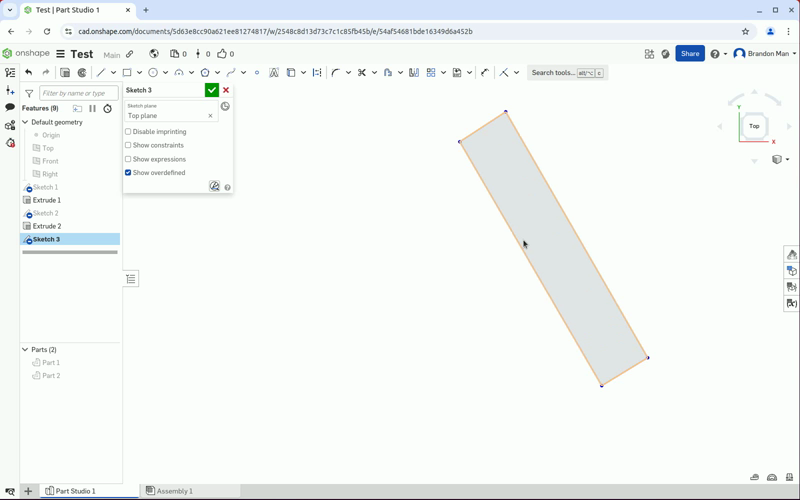
scroll(6)
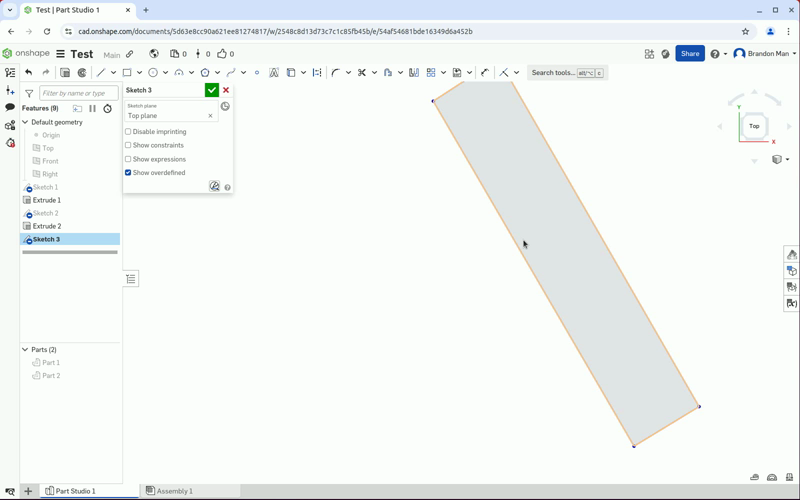
scroll(6)
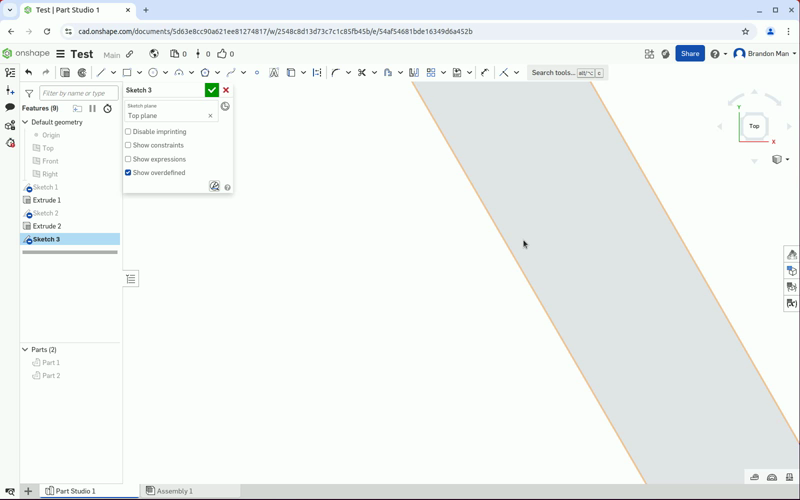
click(523, 239)
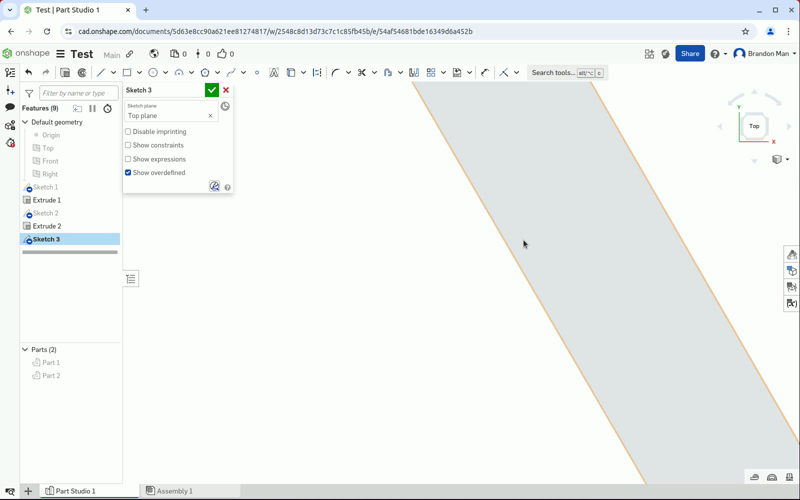
scroll(-6)
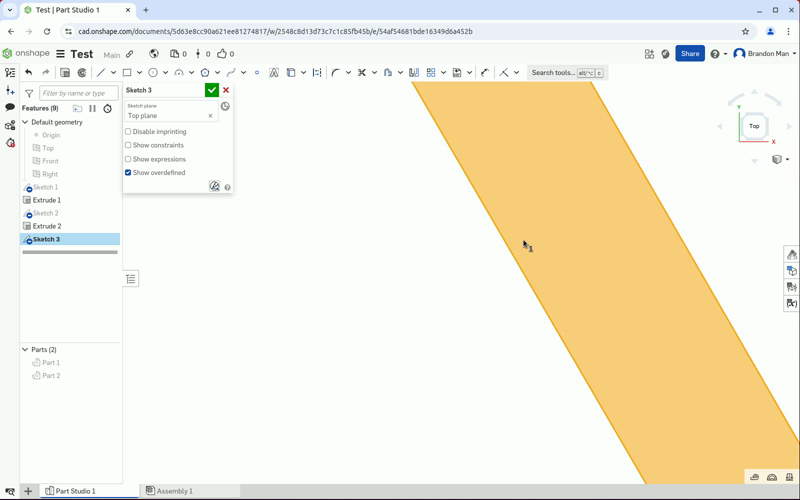
scroll(-6)
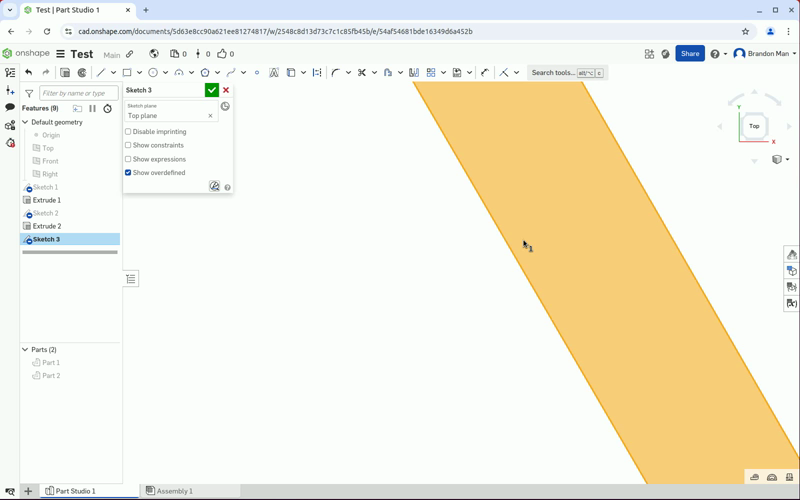
scroll(-6)
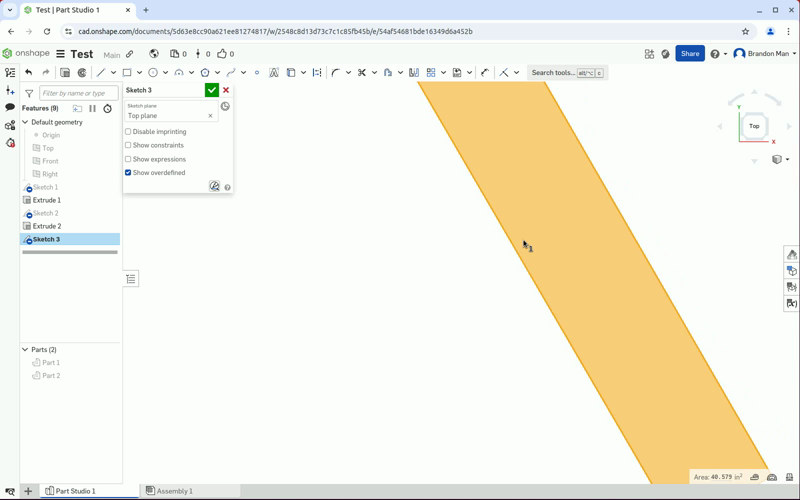
scroll(-6)
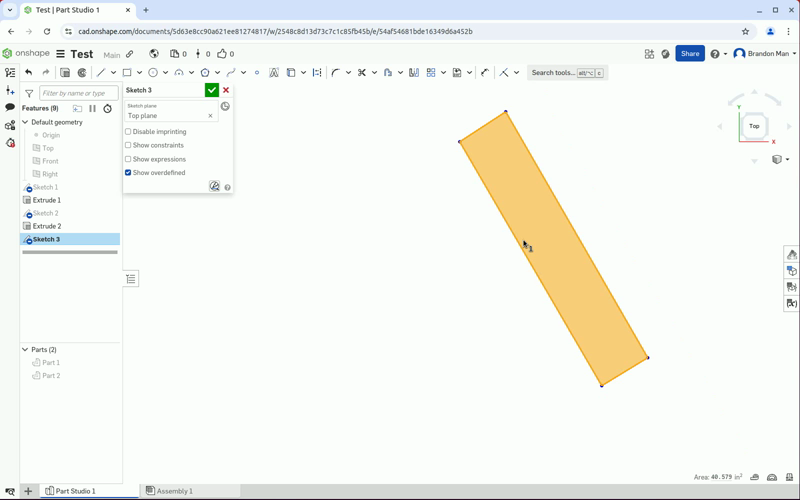
scroll(-6)
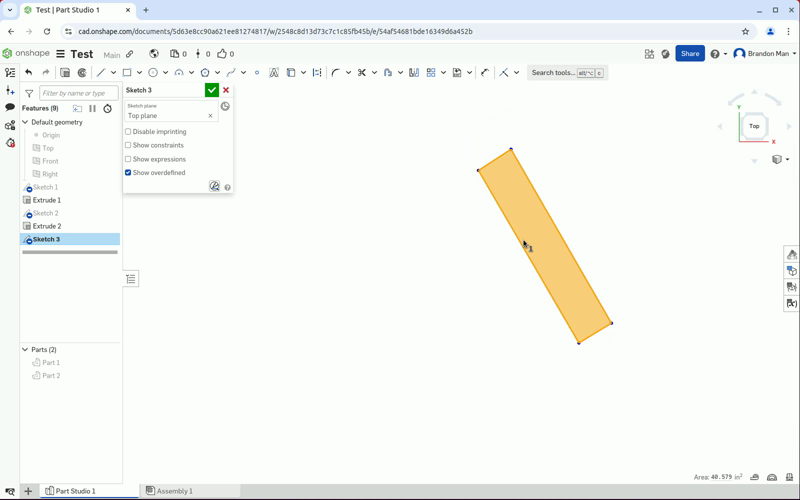
scroll(-6)
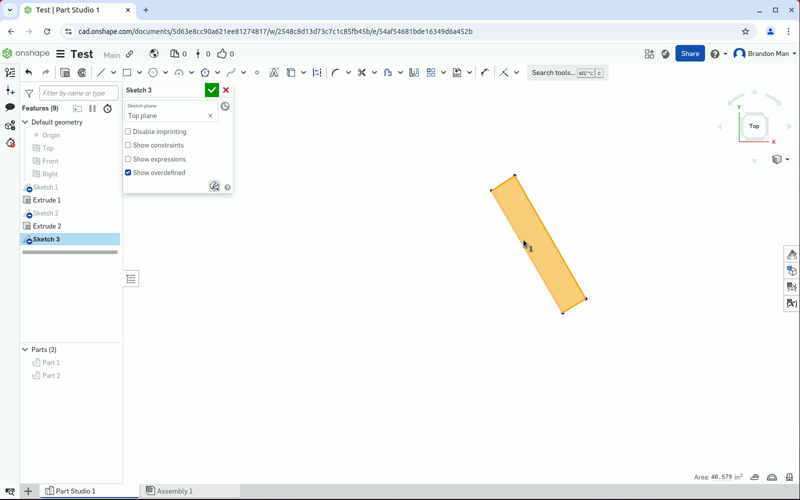
scroll(-6)
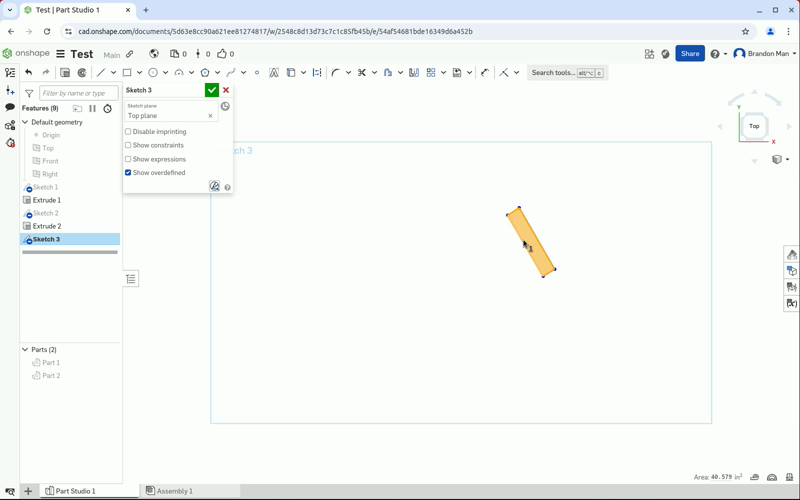
mouse_move(73, 352)
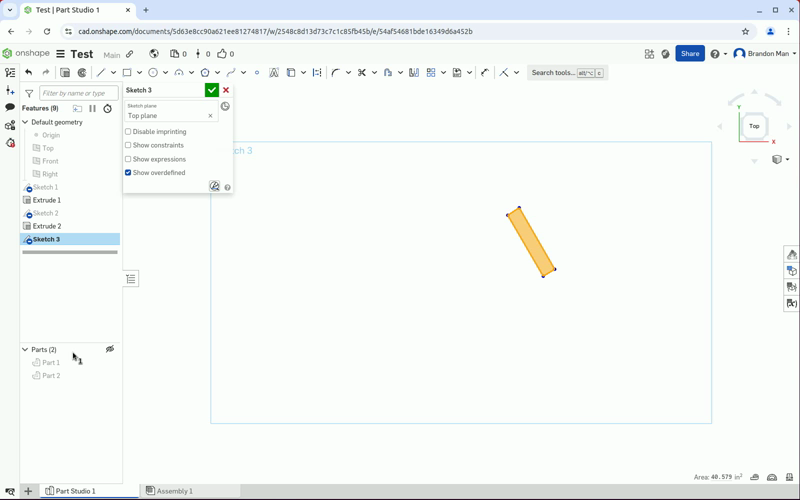
key(shift+y)
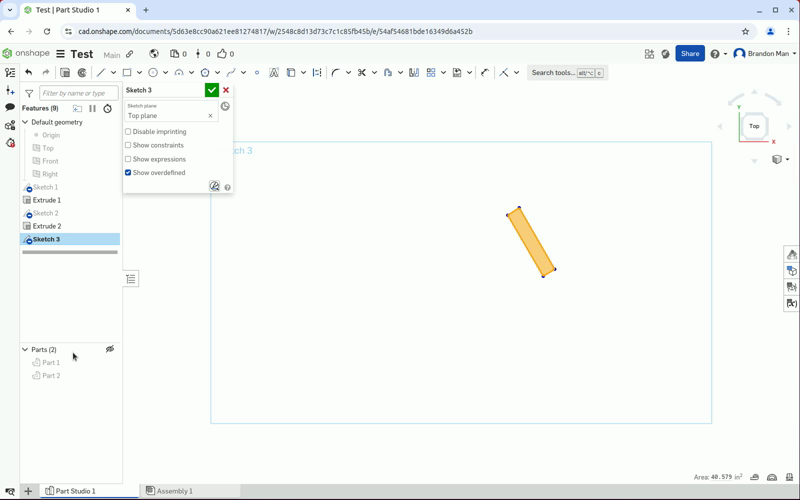
key(shift+e)
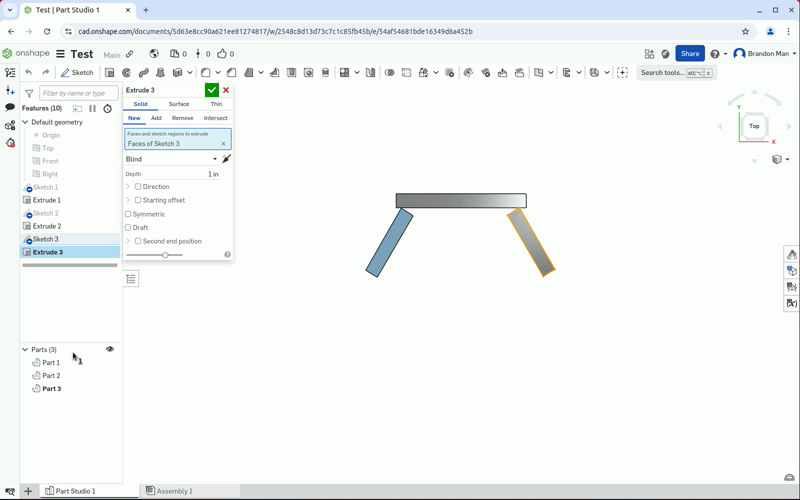
mouse_move(143, 106)
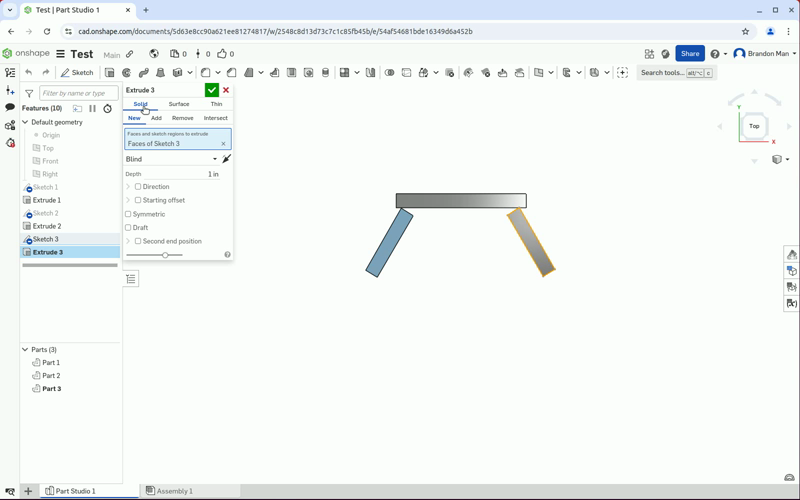
click(143, 106)
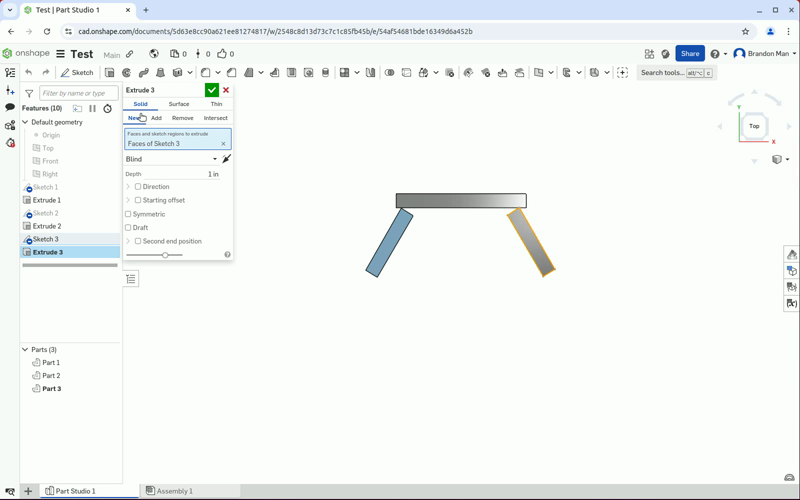
mouse_move(137, 120)
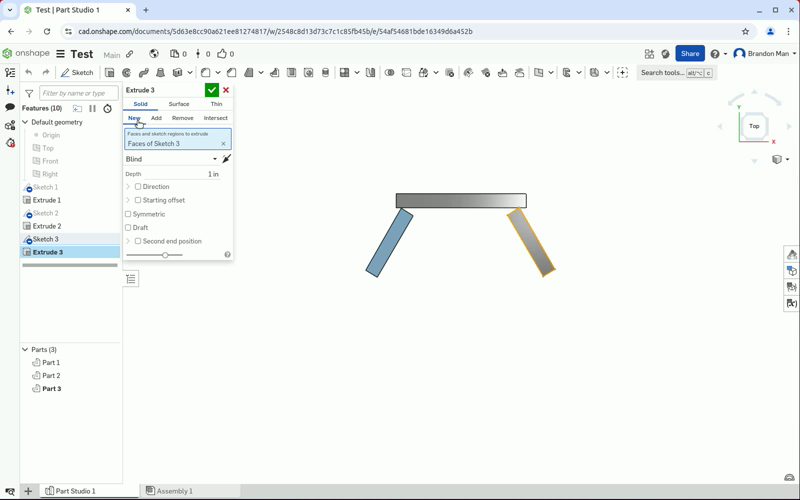
click(137, 120)
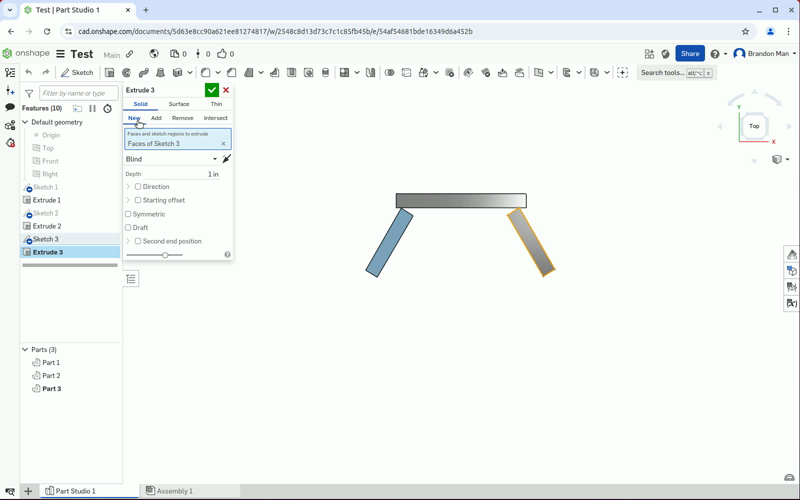
key(tab, 4)
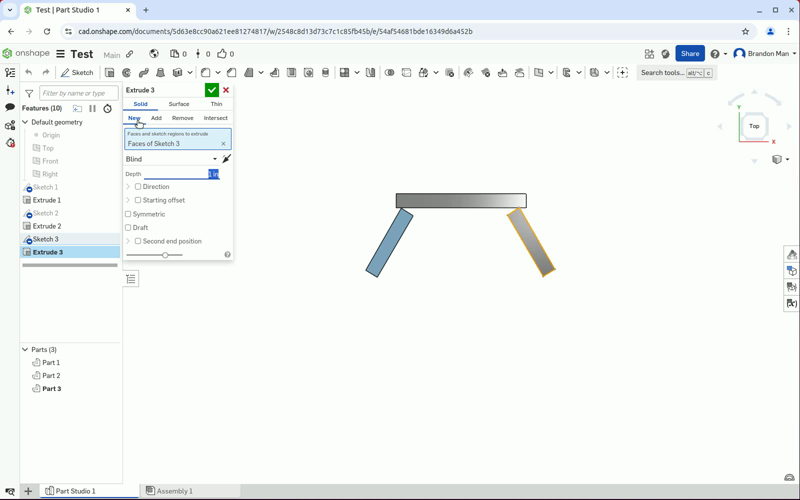
text(3.611)
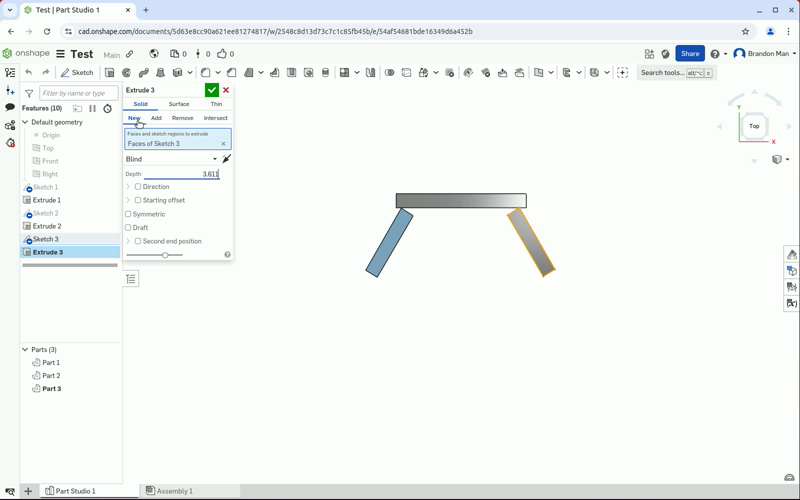
key(enter)
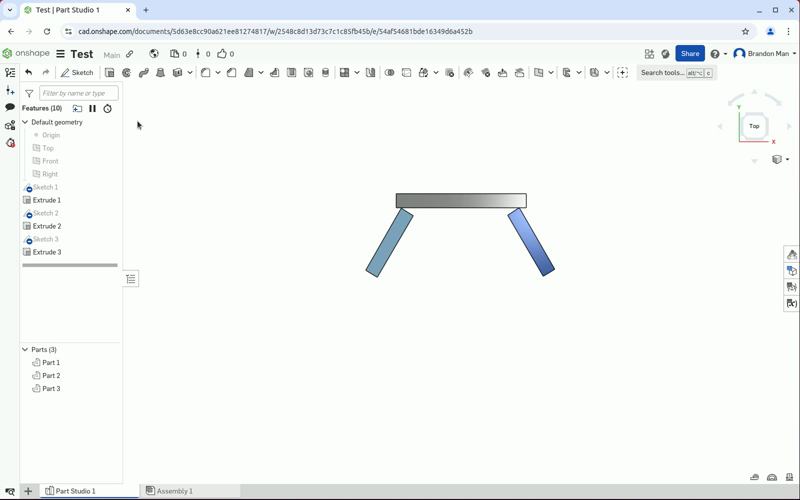
key(shift+h)
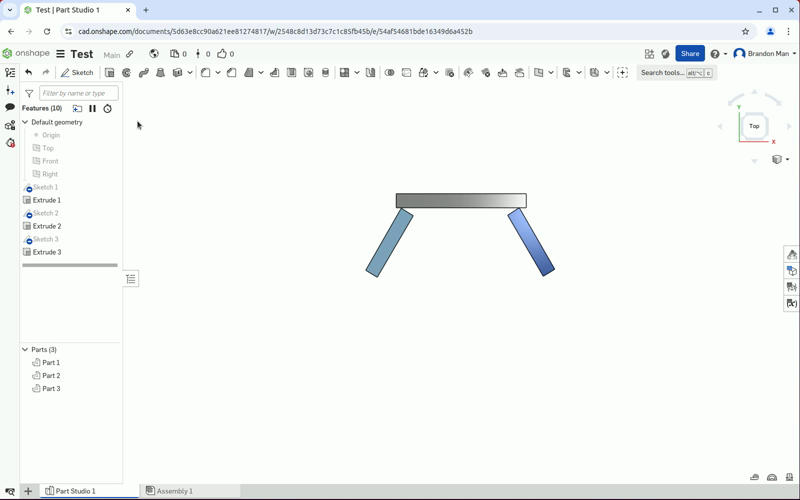
key(shift+h)
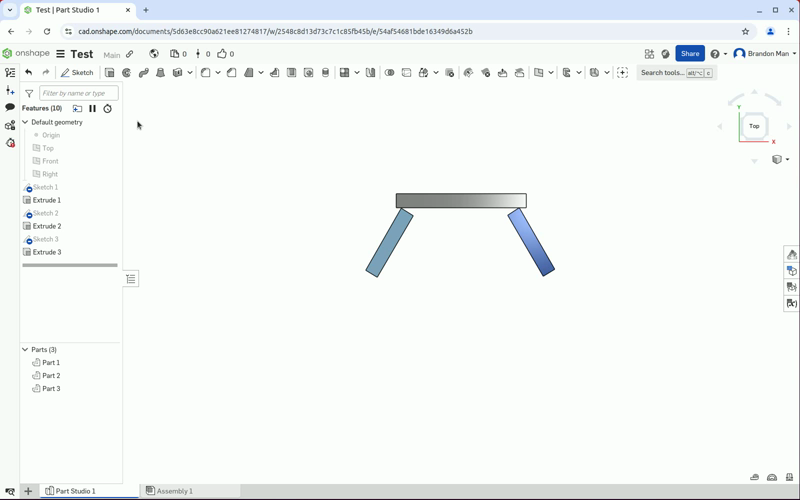
mouse_move(73, 189)
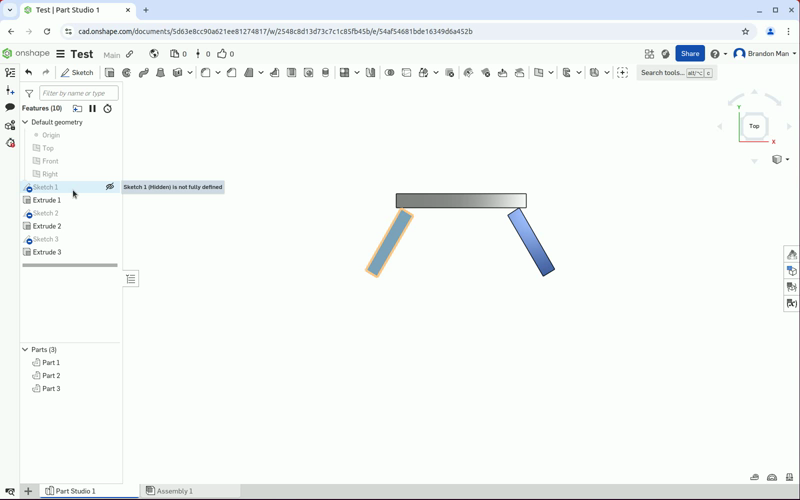
click(73, 189)
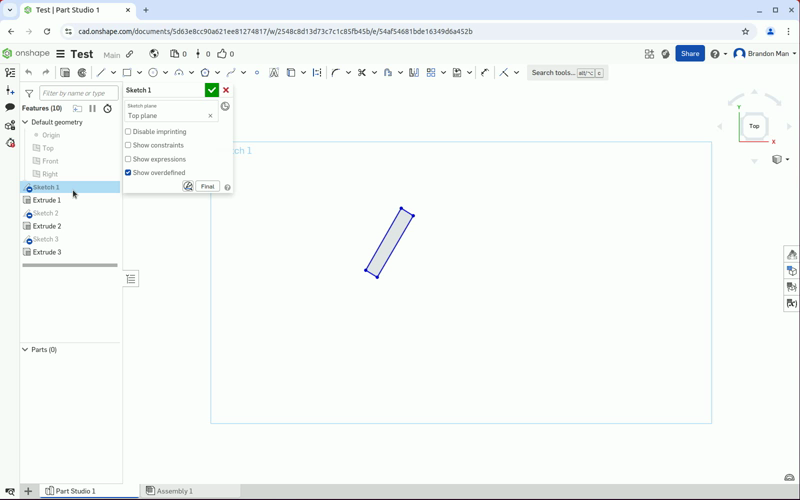
mouse_move(229, 92)
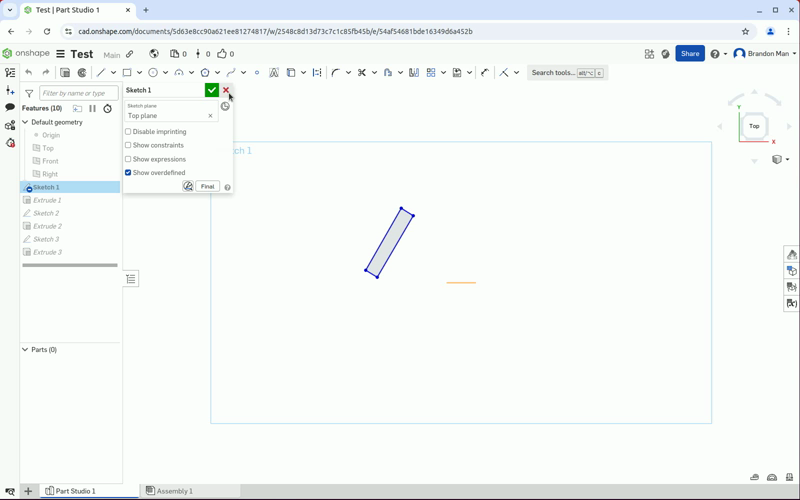
click(229, 92)
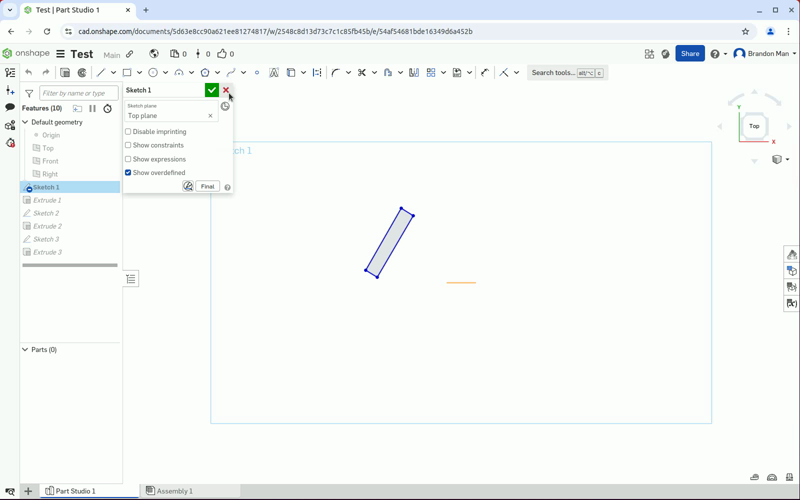
key(shift+s)
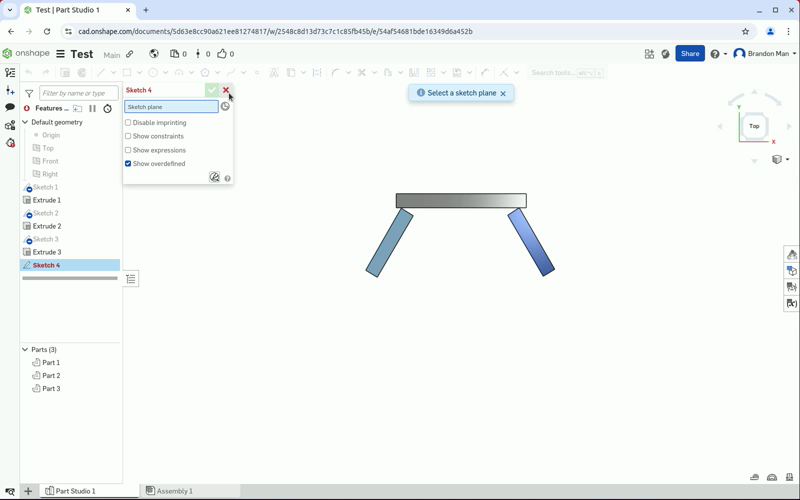
mouse_move(73, 150)
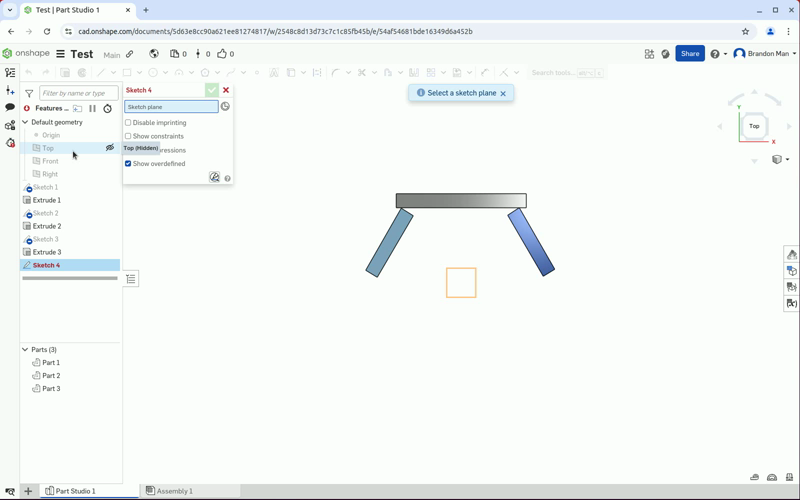
click(73, 150)
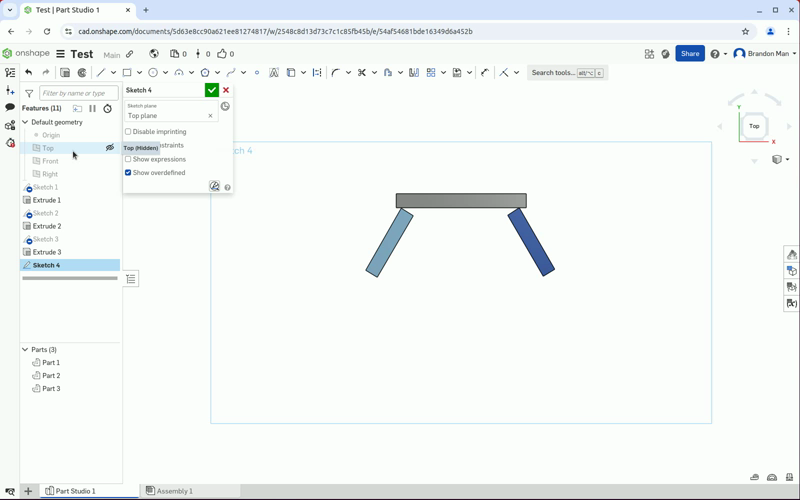
mouse_move(73, 352)
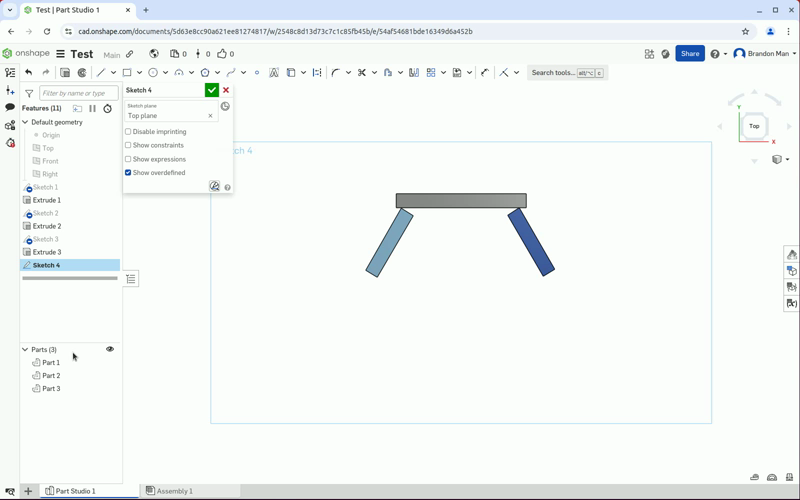
key(y)
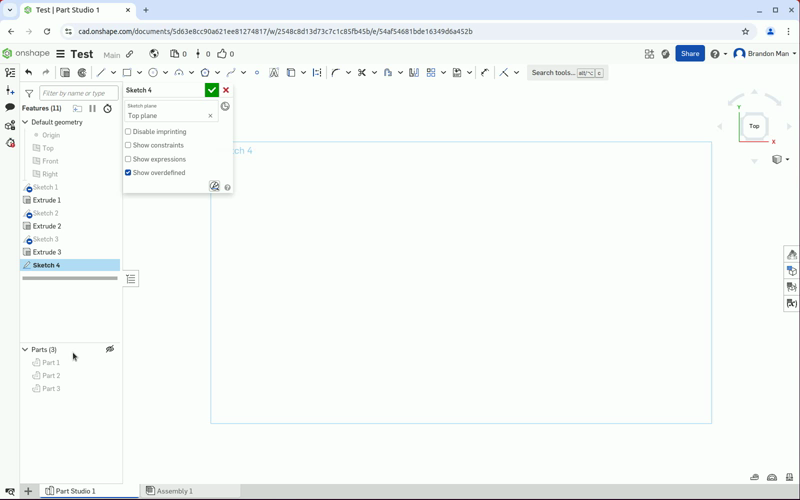
key(l)
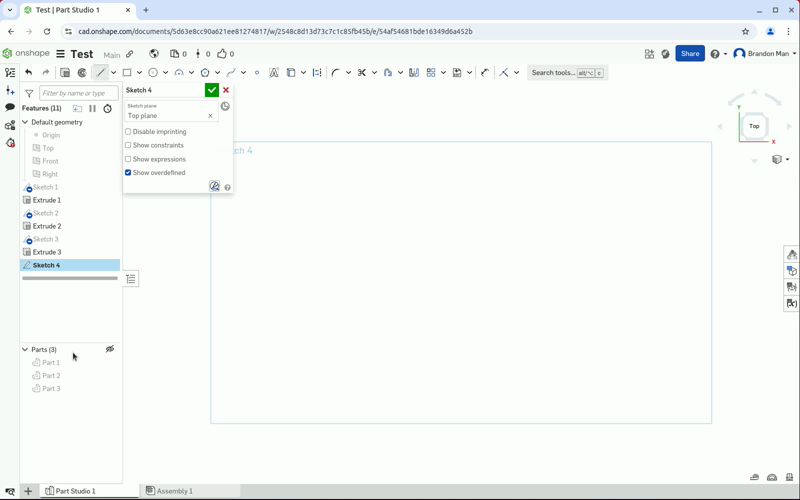
key_down(shift)
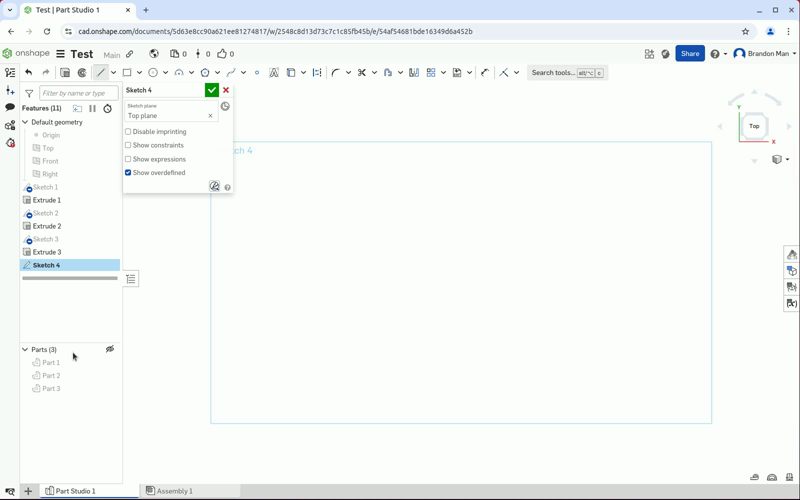
mouse_move(425, 371)
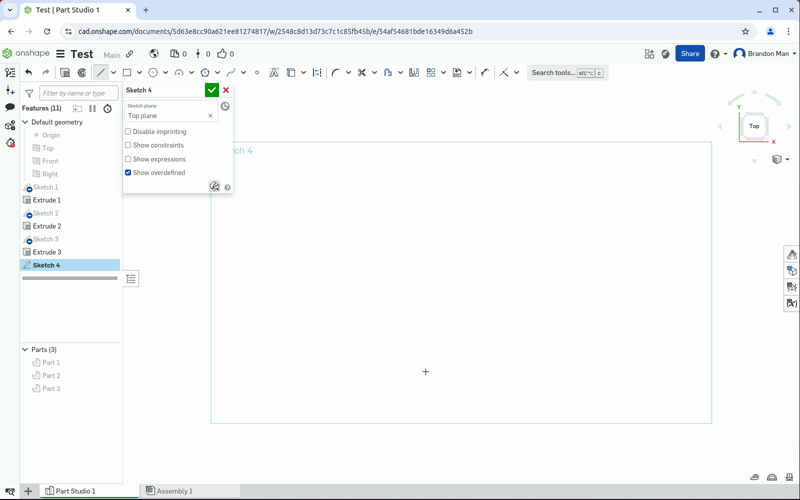
click(425, 371)
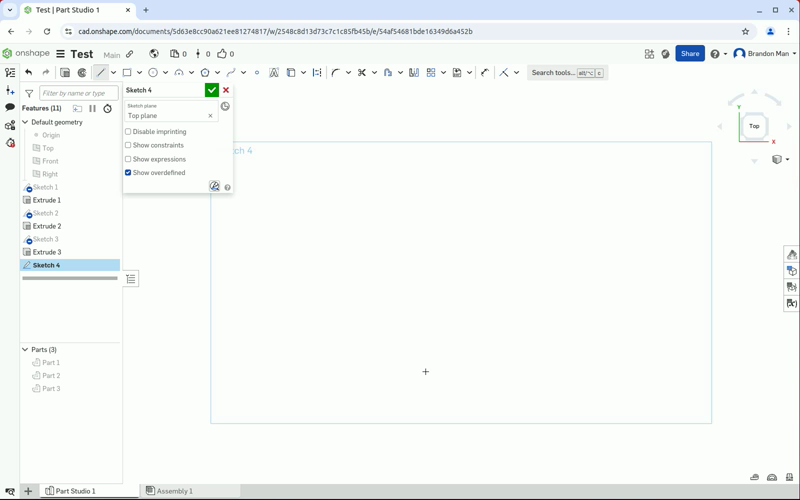
key_up(shift)
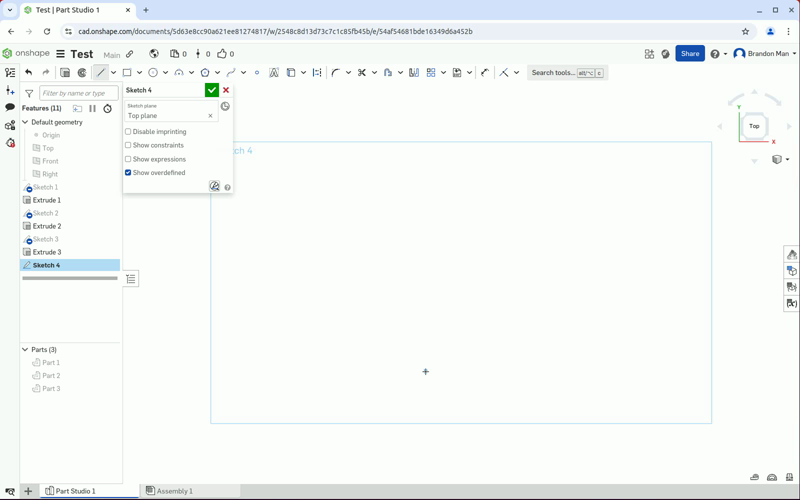
key_down(shift)
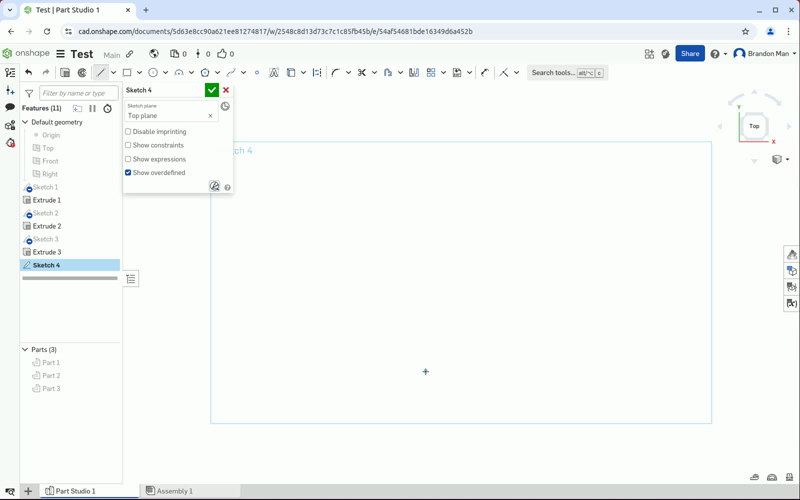
mouse_move(497, 371)
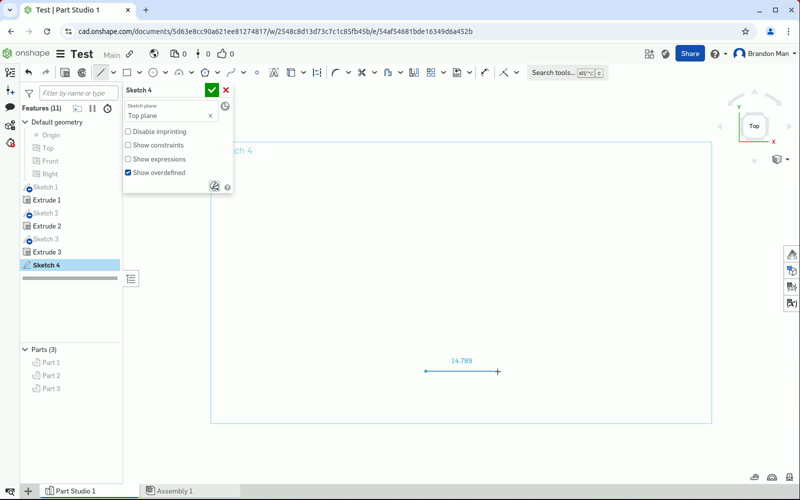
click(497, 371)
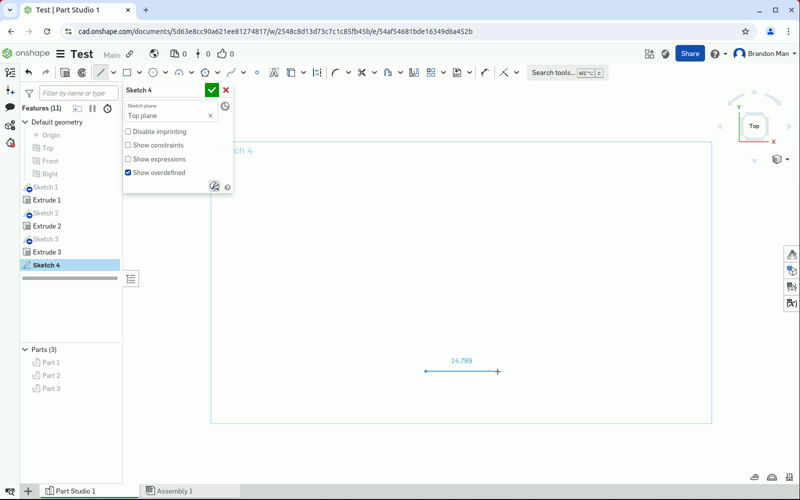
key_up(shift)
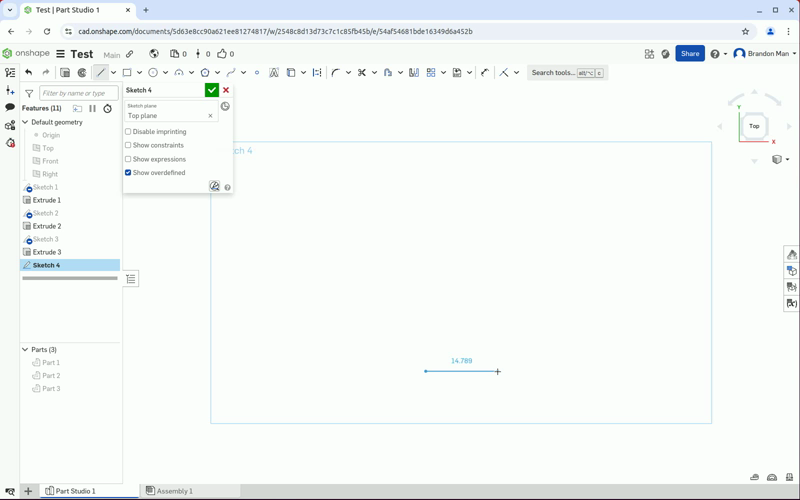
key_down(shift)
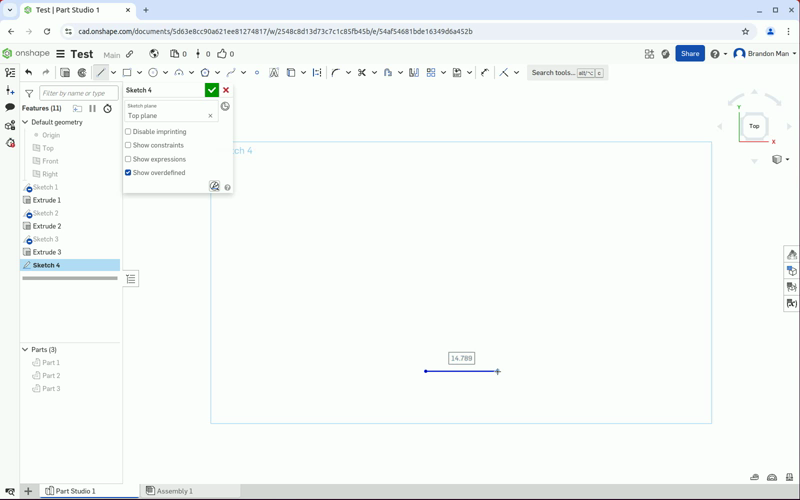
mouse_move(527, 371)
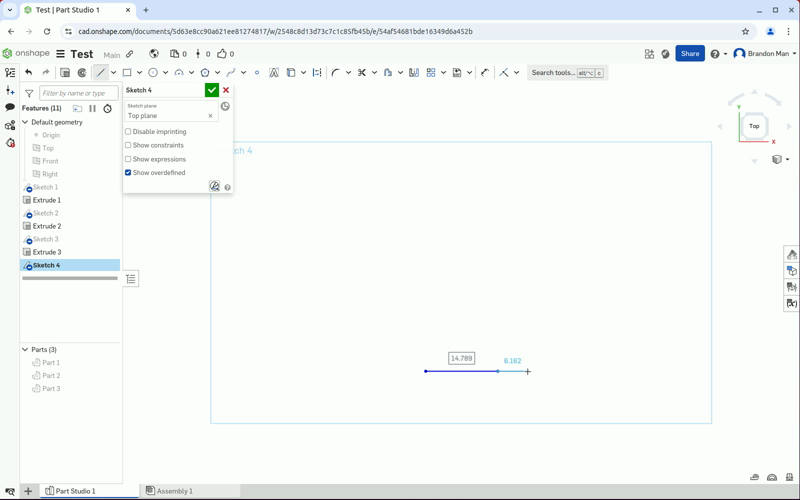
mouse_move(497, 357)
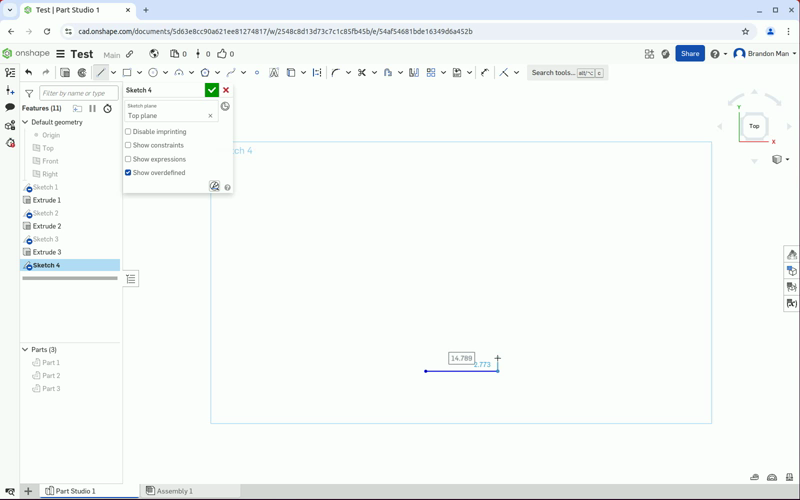
click(497, 357)
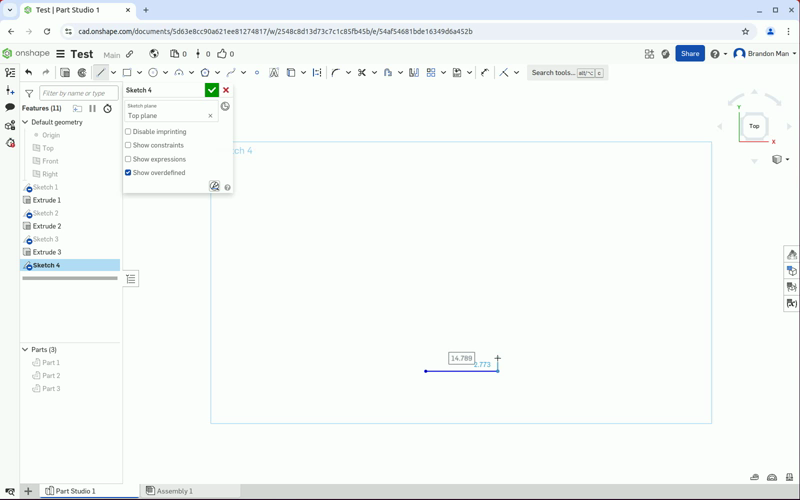
key_up(shift)
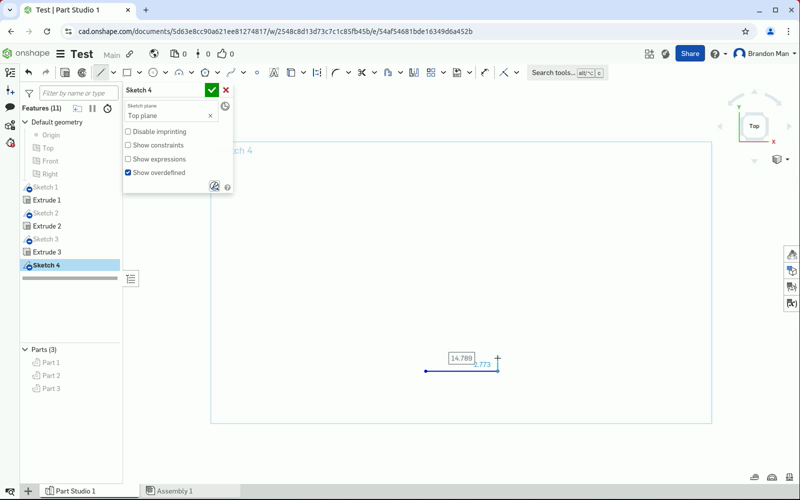
key_down(shift)
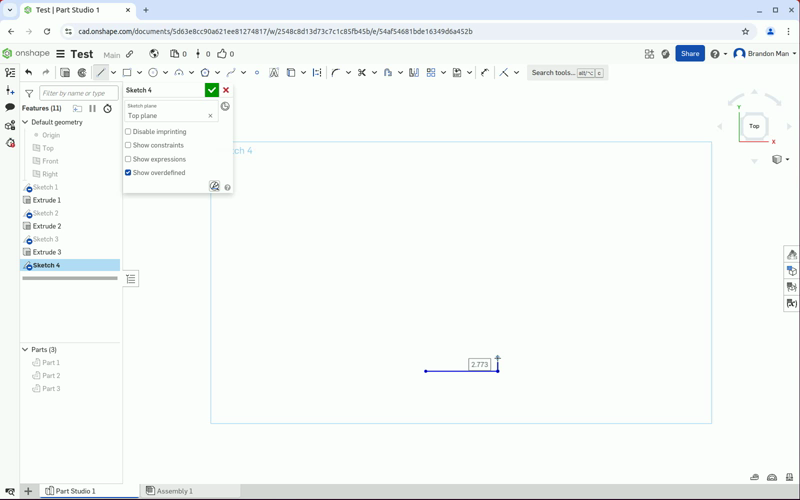
mouse_move(425, 357)
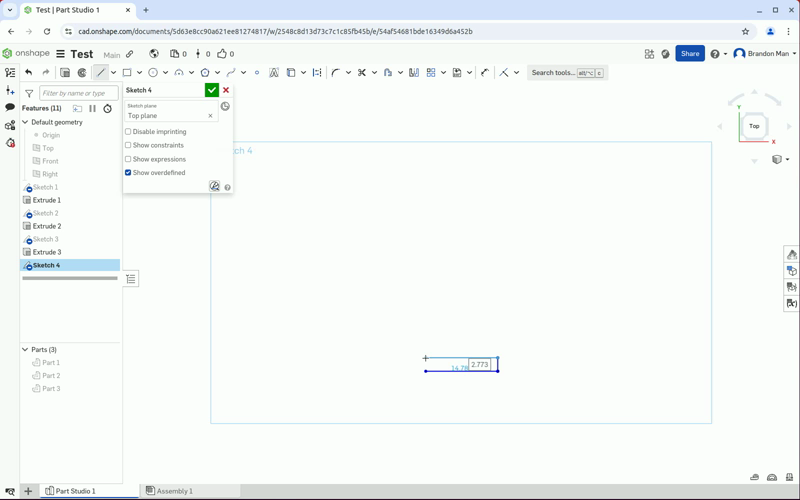
click(425, 357)
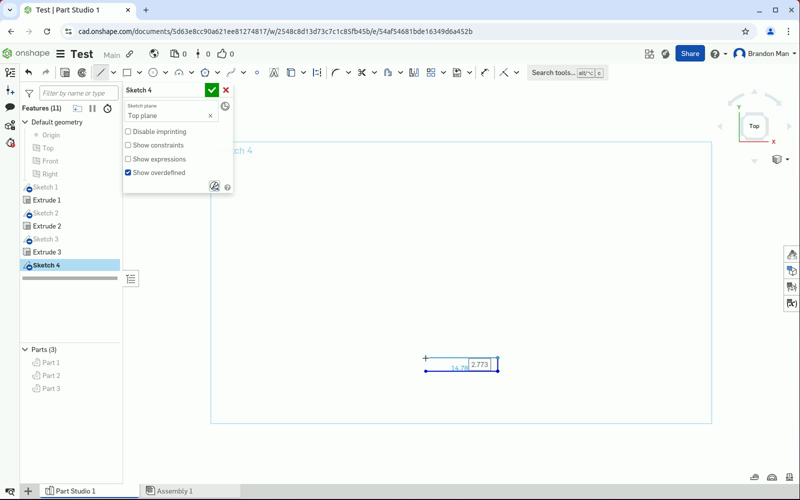
key_up(shift)
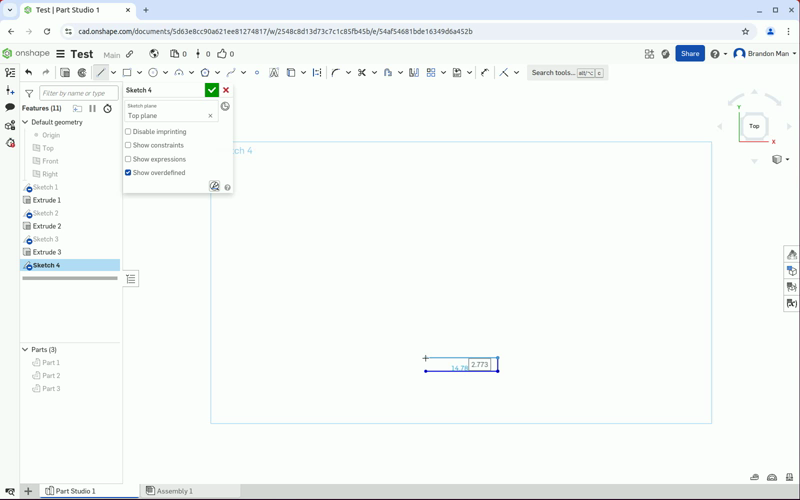
mouse_move(455, 357)
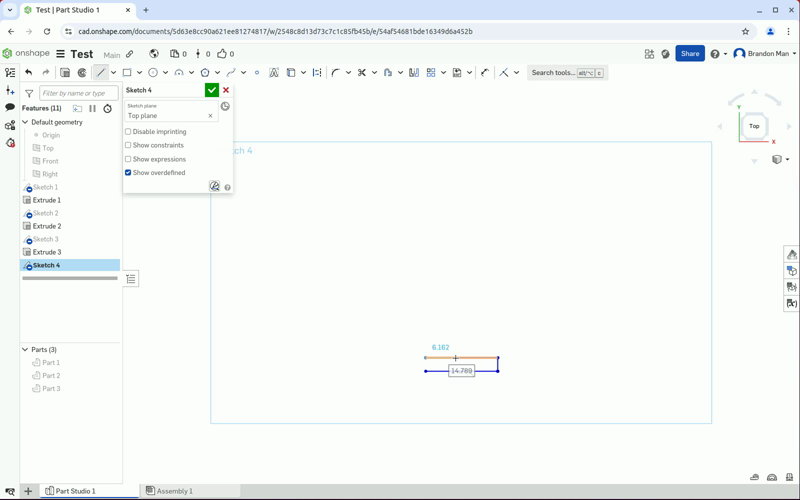
key_down(shift)
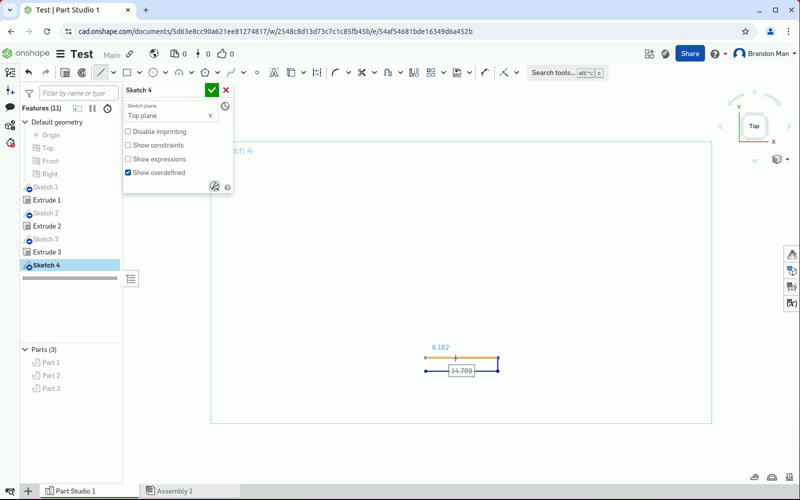
mouse_move(425, 371)
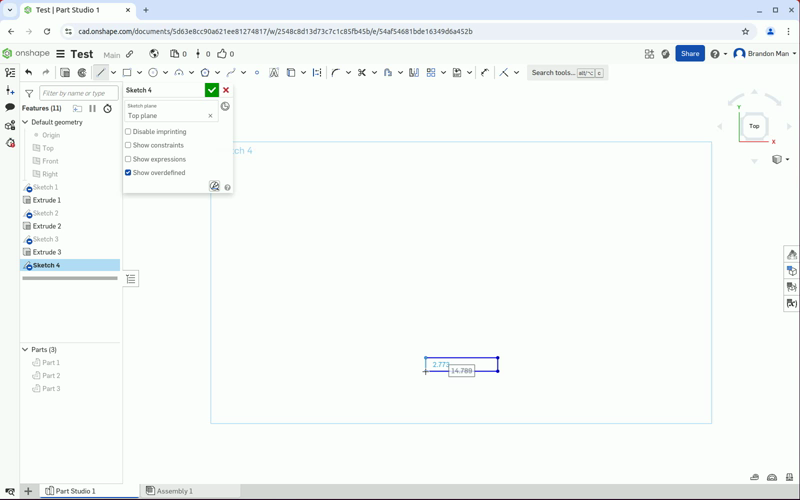
key_up(shift)
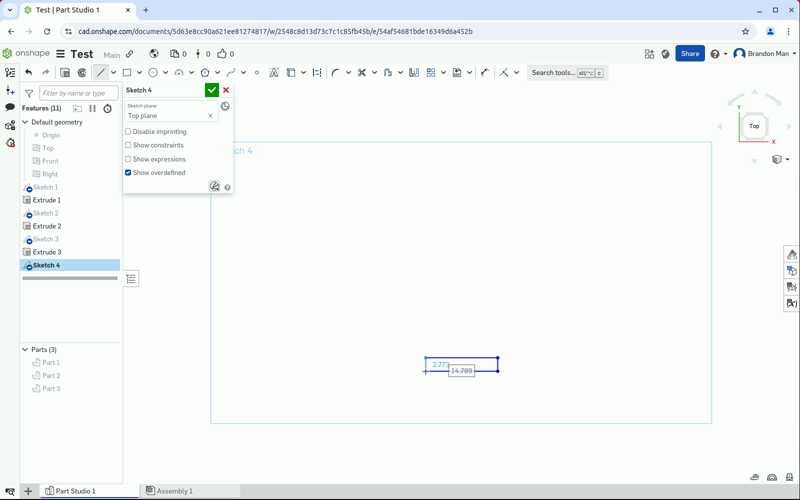
click(425, 371)
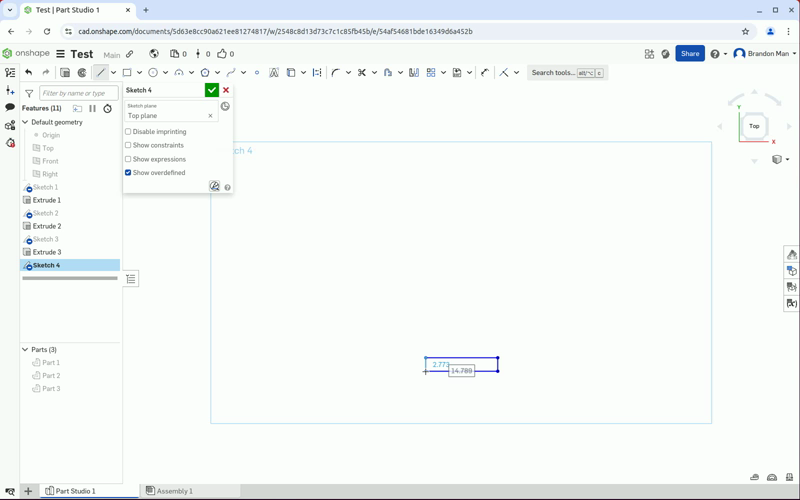
key(esc)
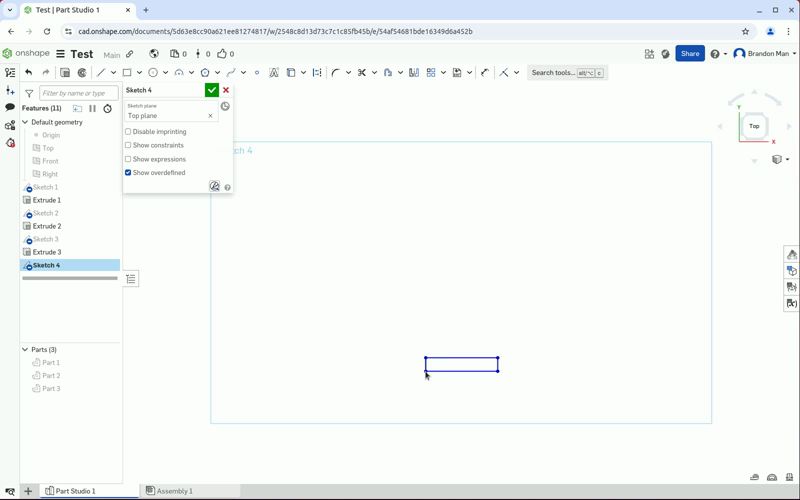
mouse_move(429, 365)
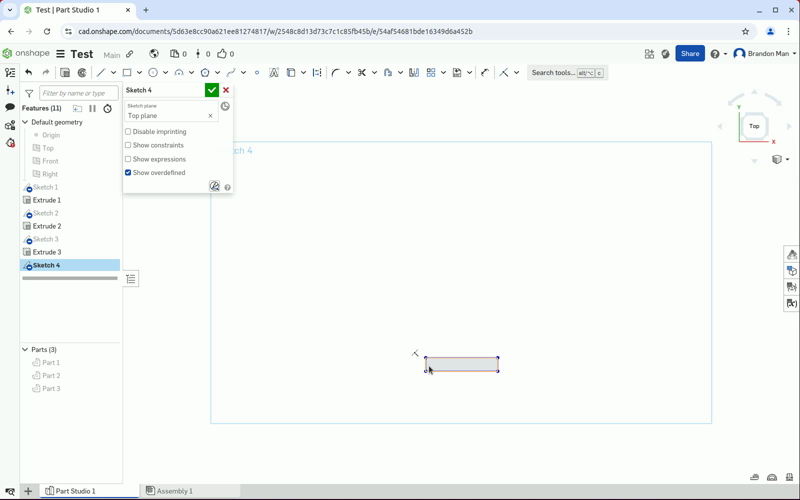
scroll(6)
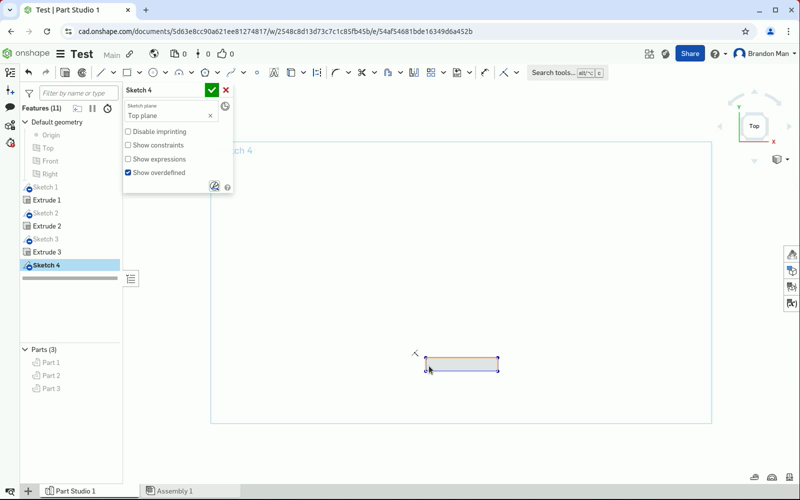
scroll(6)
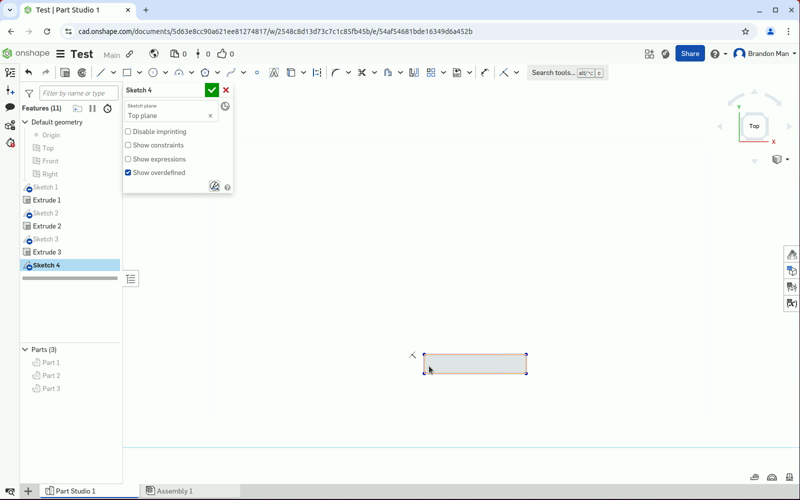
scroll(6)
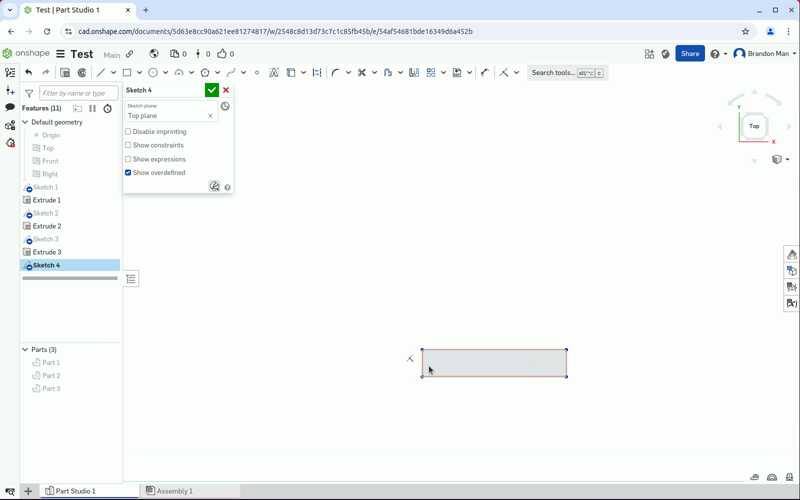
scroll(6)
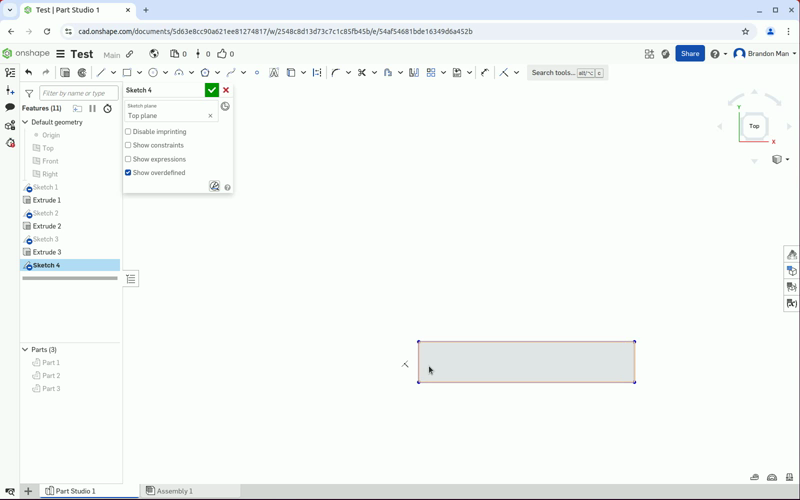
scroll(6)
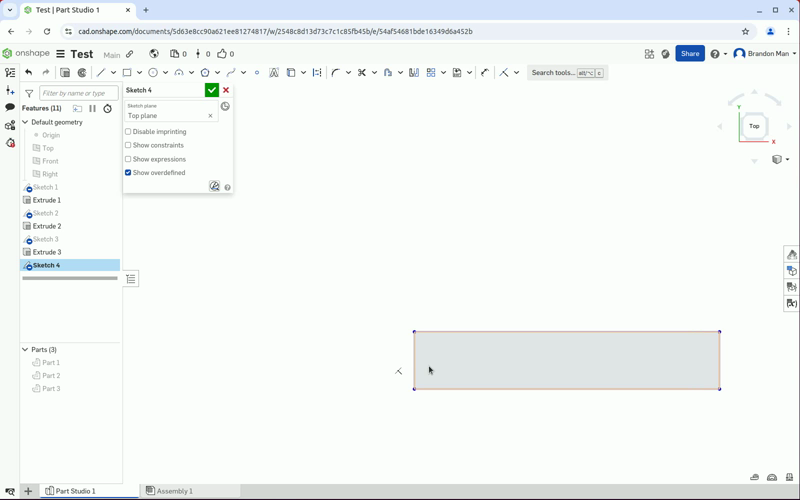
scroll(6)
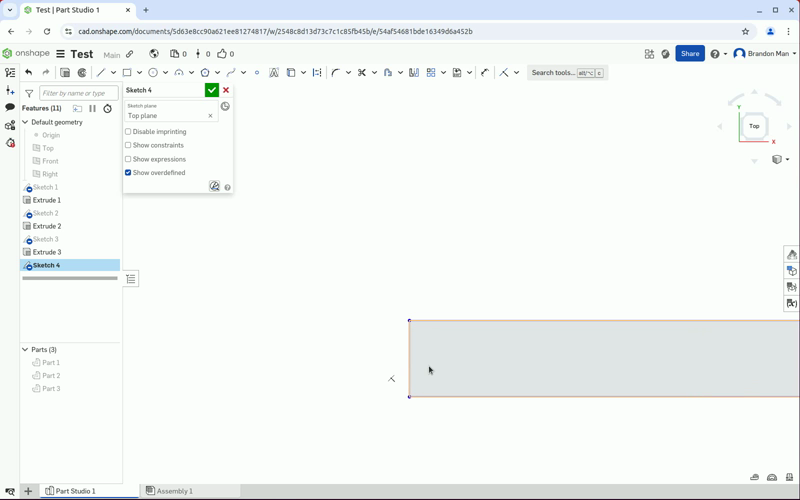
scroll(6)
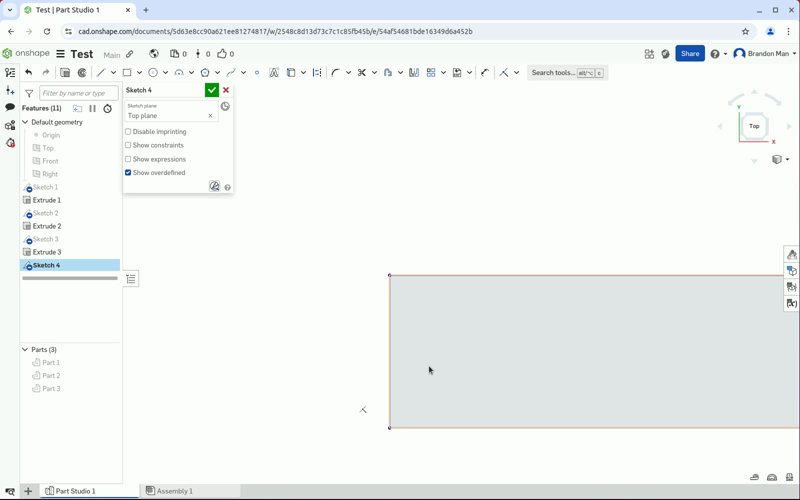
click(429, 365)
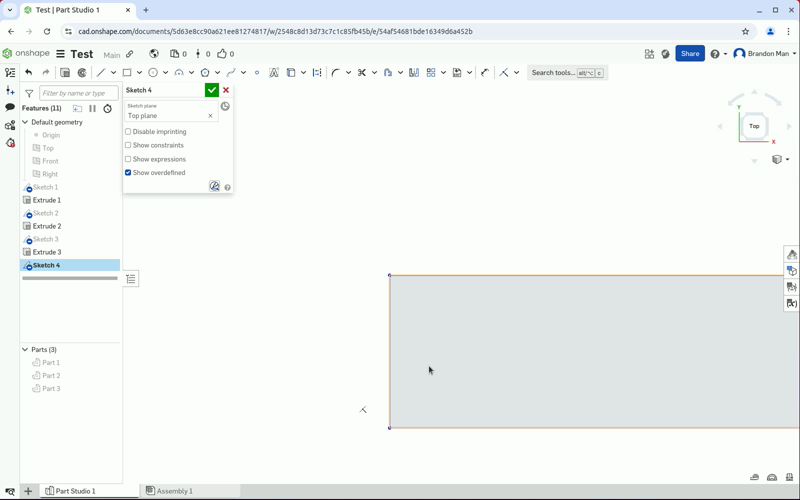
scroll(-6)
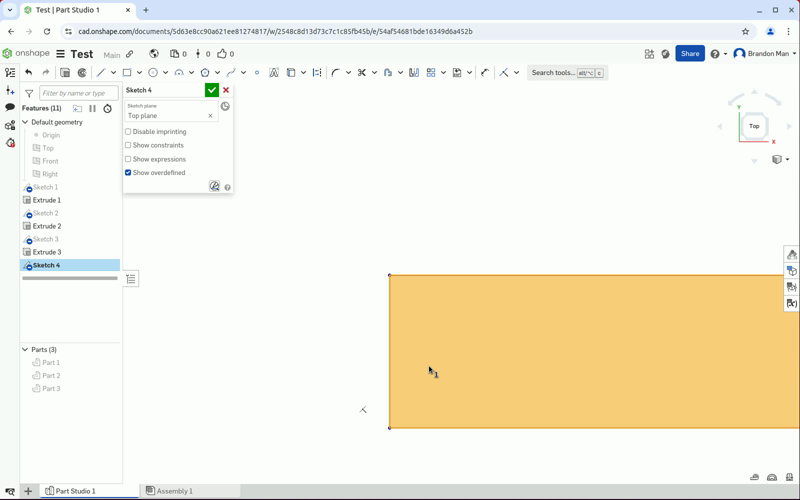
scroll(-6)
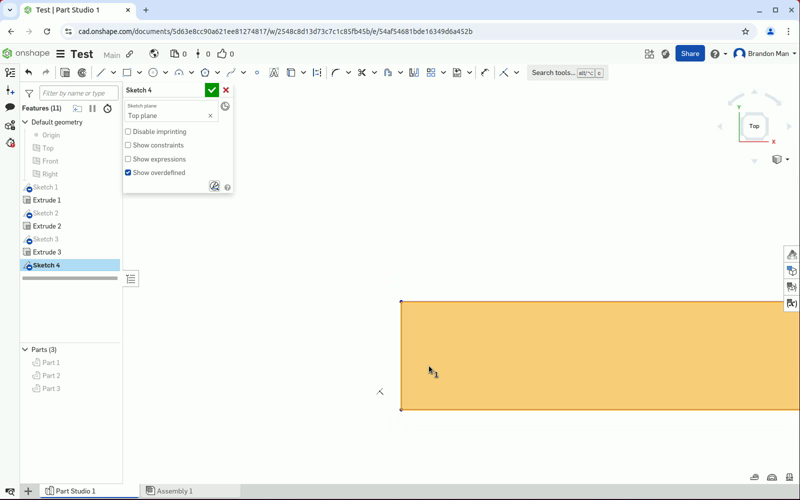
scroll(-6)
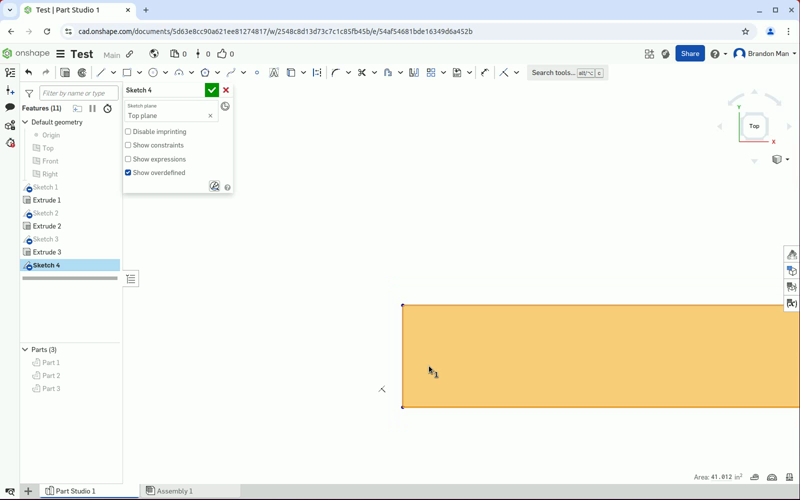
scroll(-6)
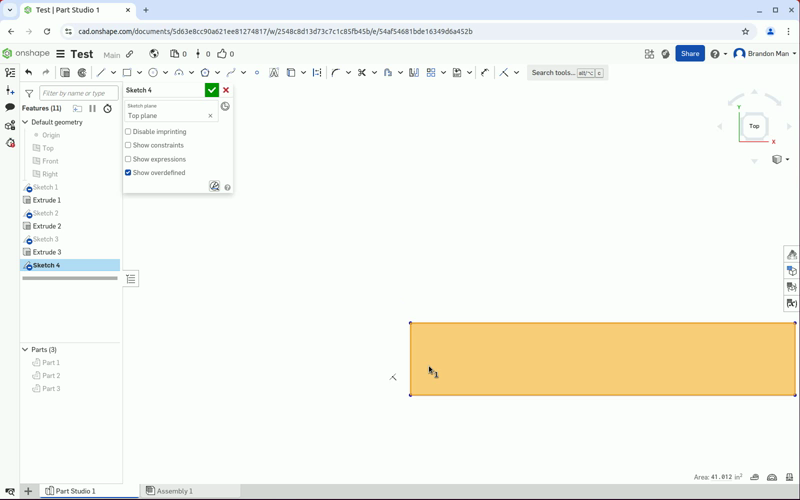
scroll(-6)
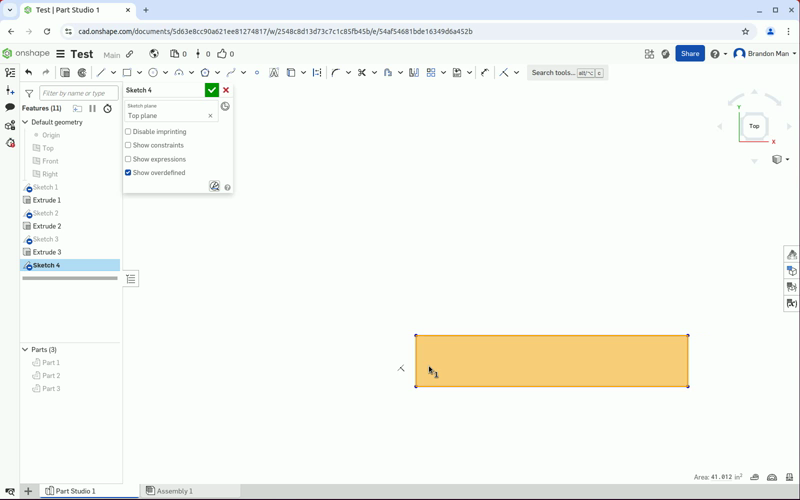
scroll(-6)
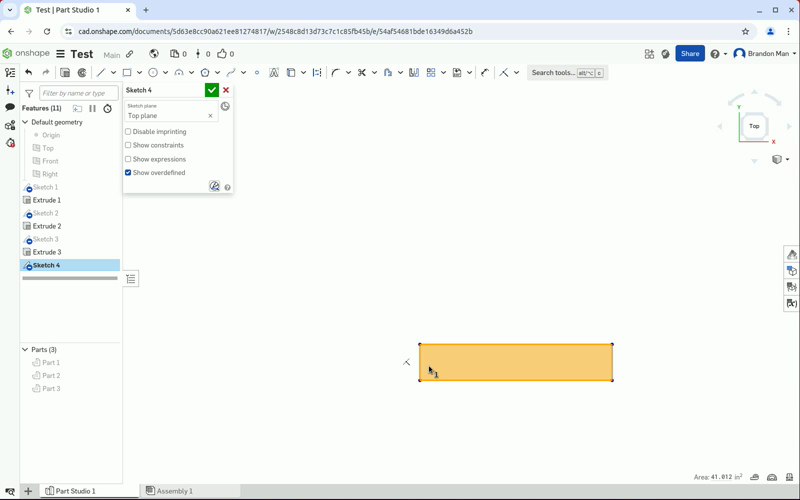
scroll(-6)
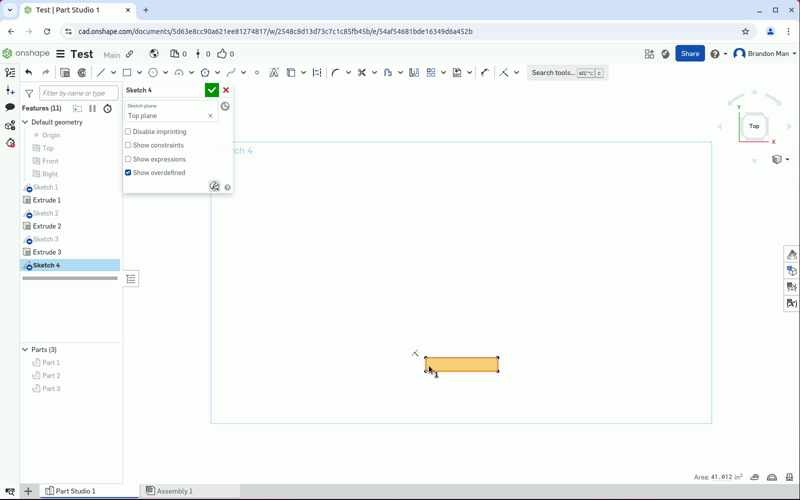
mouse_move(73, 352)
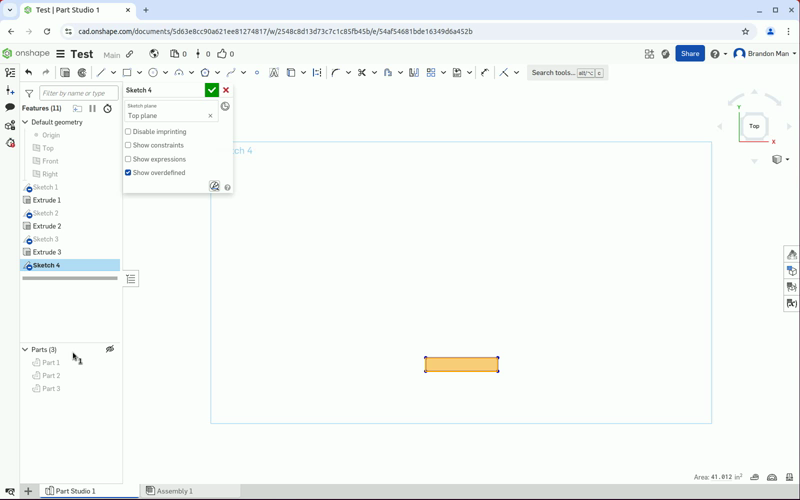
key(shift+y)
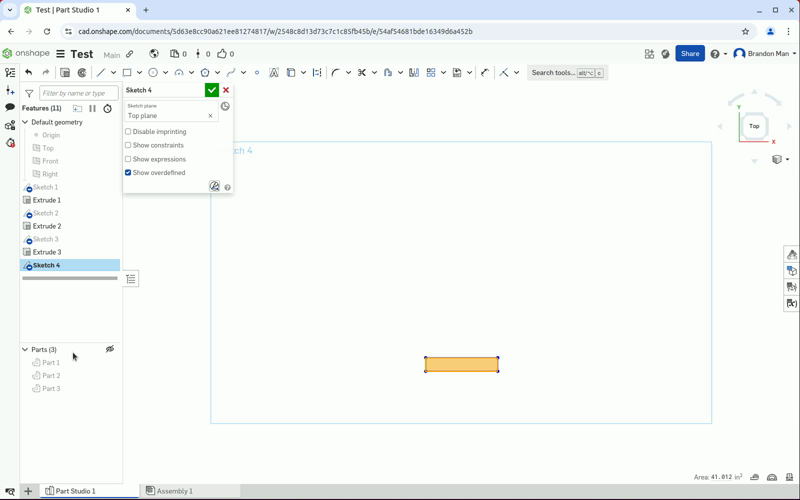
key(shift+e)
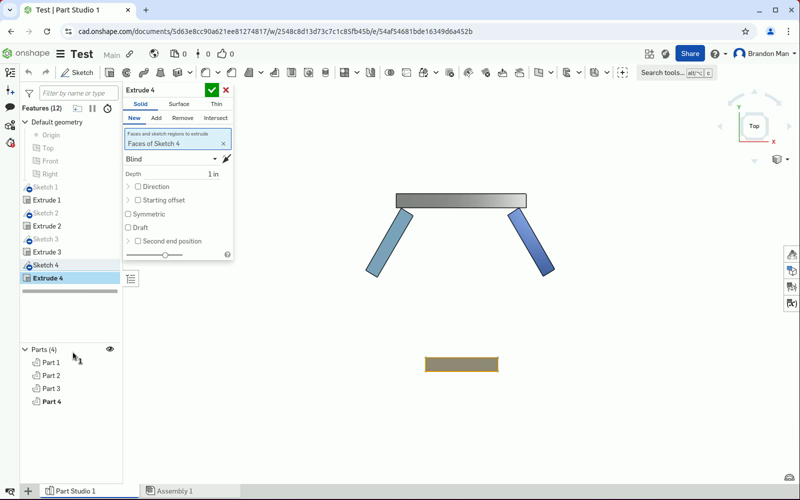
mouse_move(143, 106)
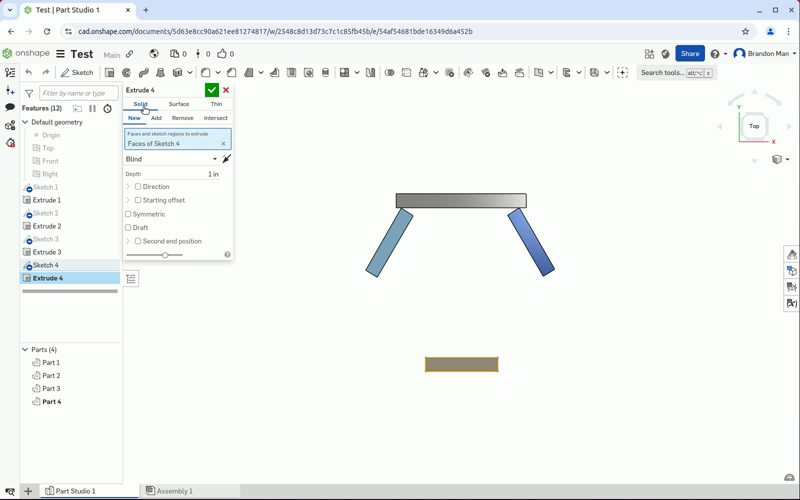
click(143, 106)
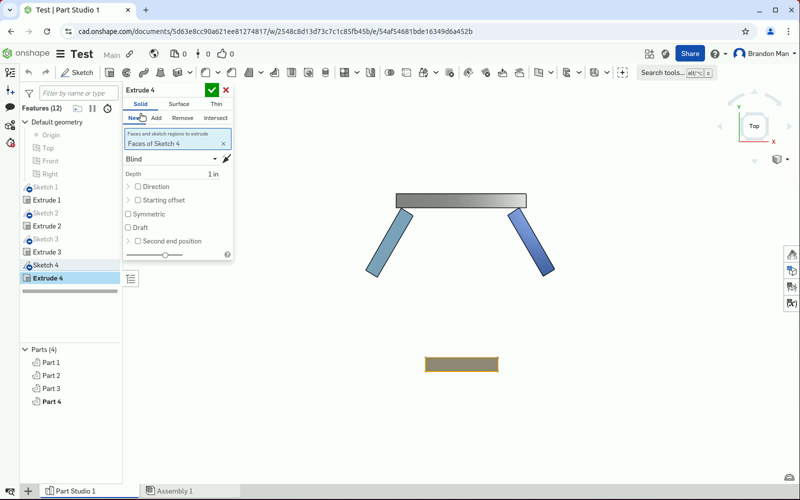
mouse_move(137, 120)
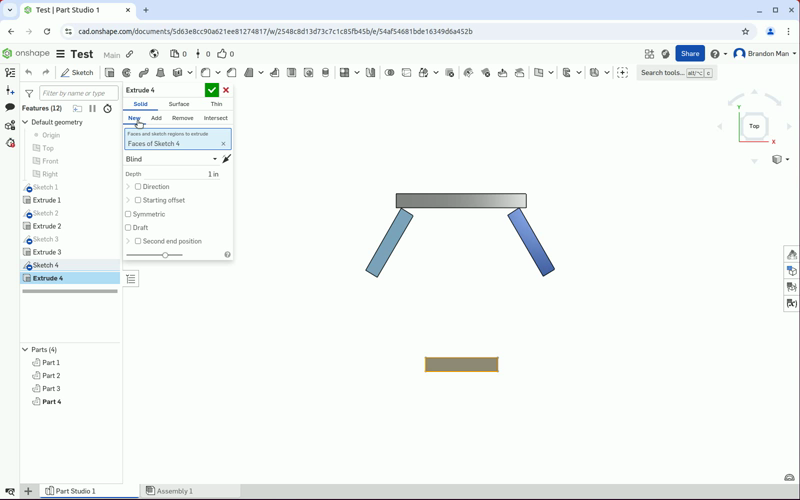
click(137, 120)
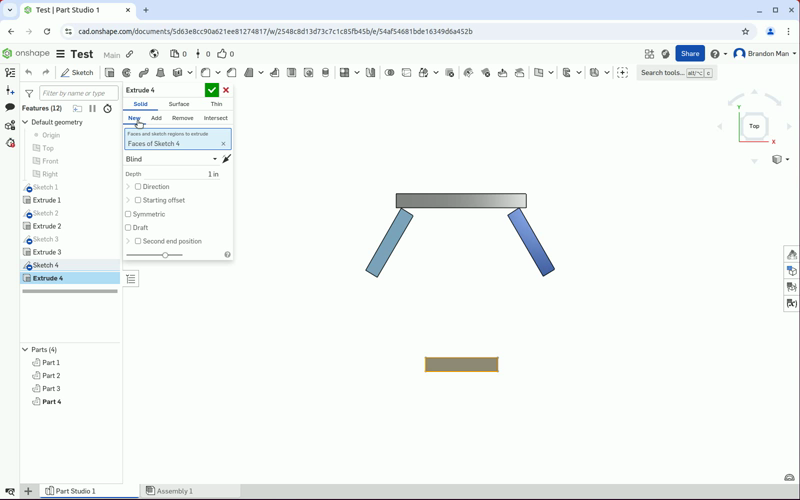
key(tab, 4)
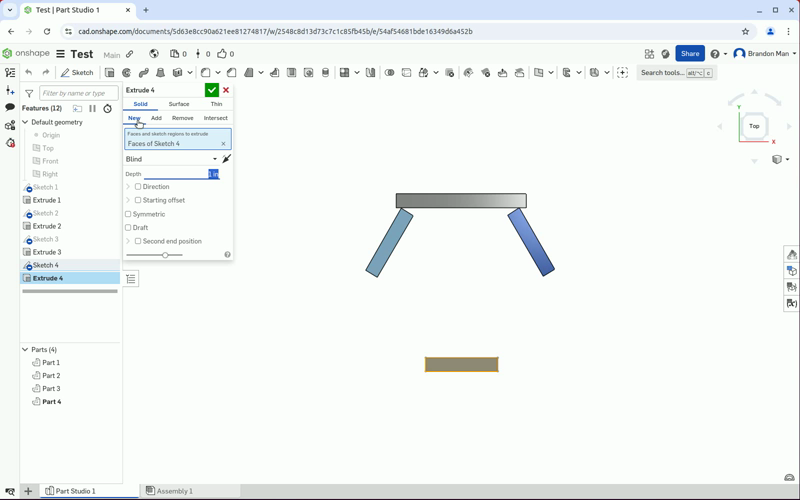
text(3.611)
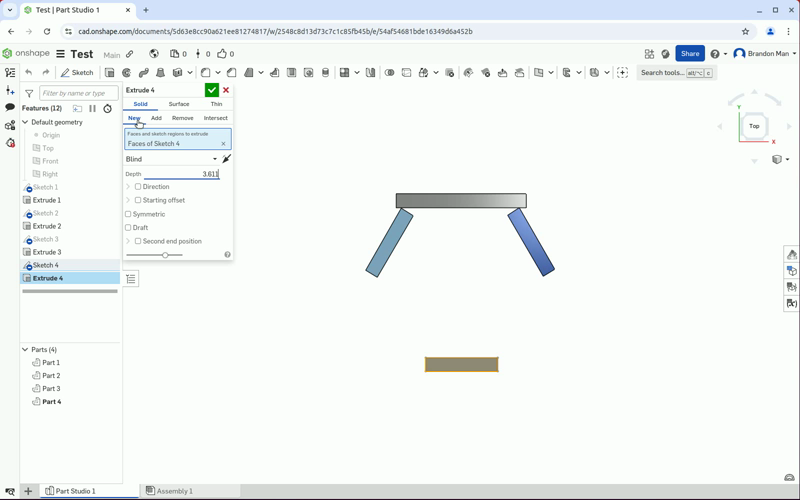
key(enter)
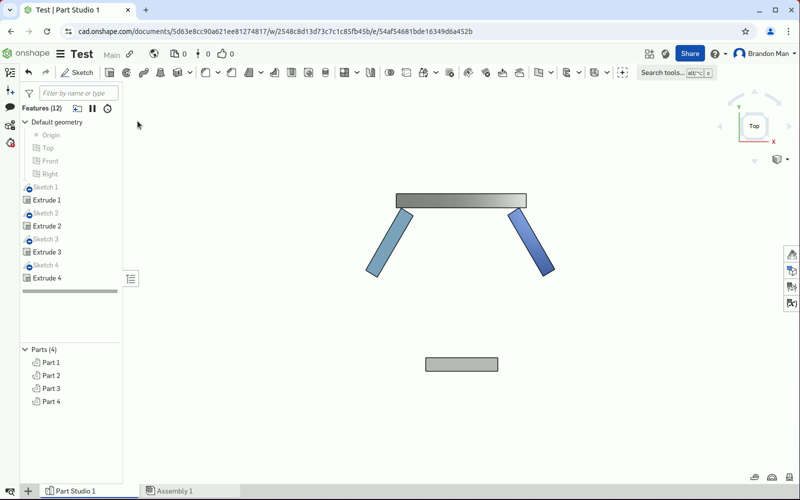
key(shift+h)
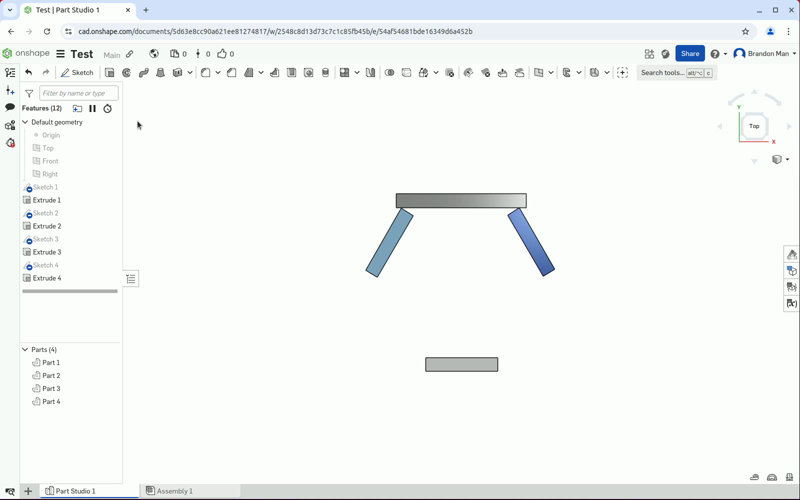
key(shift+h)
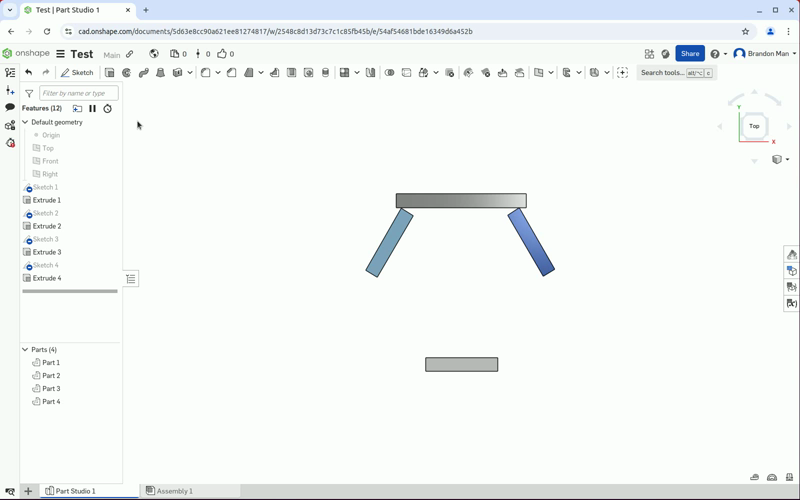
mouse_move(73, 189)
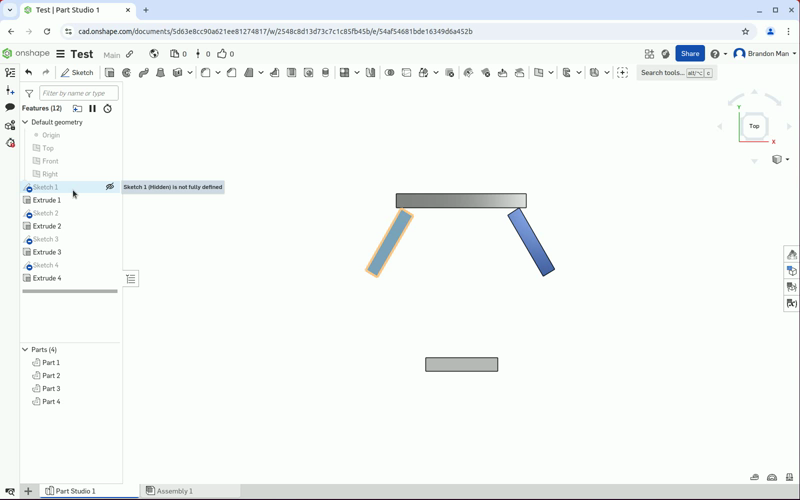
click(73, 189)
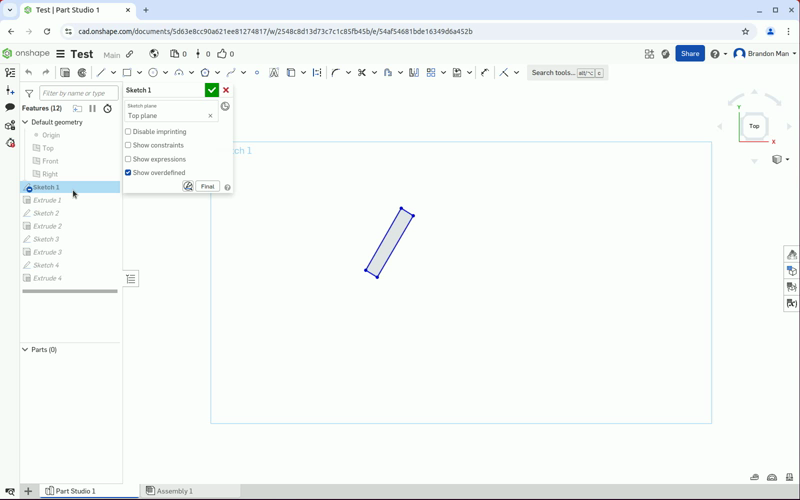
mouse_move(229, 92)
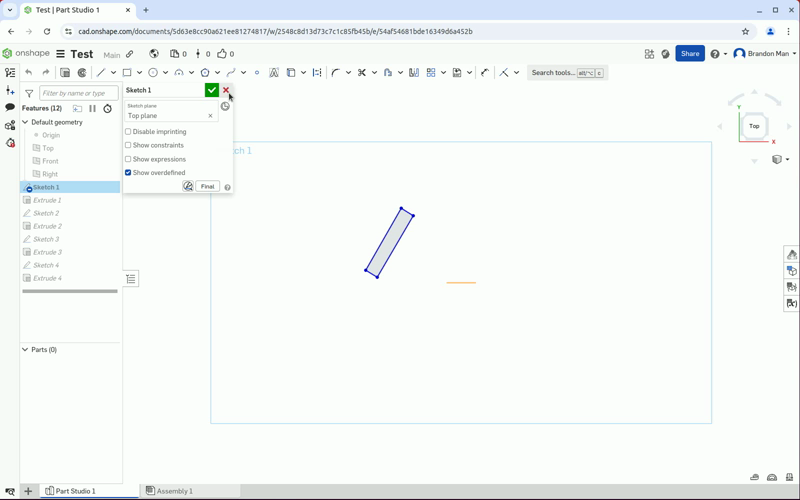
click(229, 92)
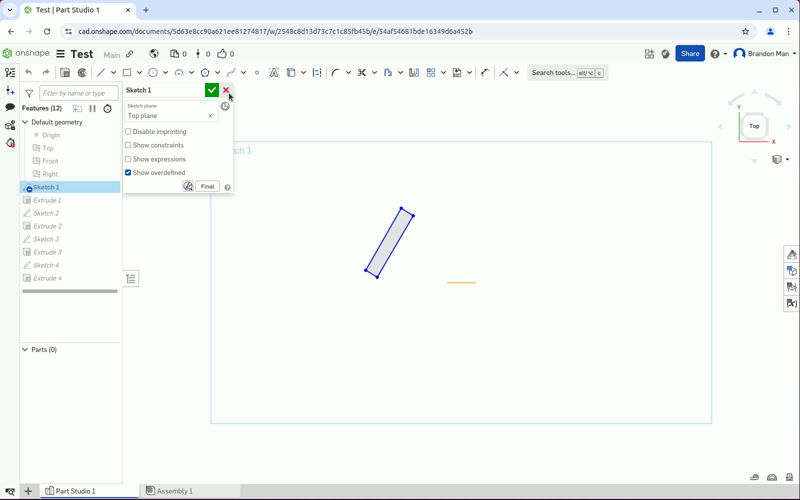
key(shift+s)
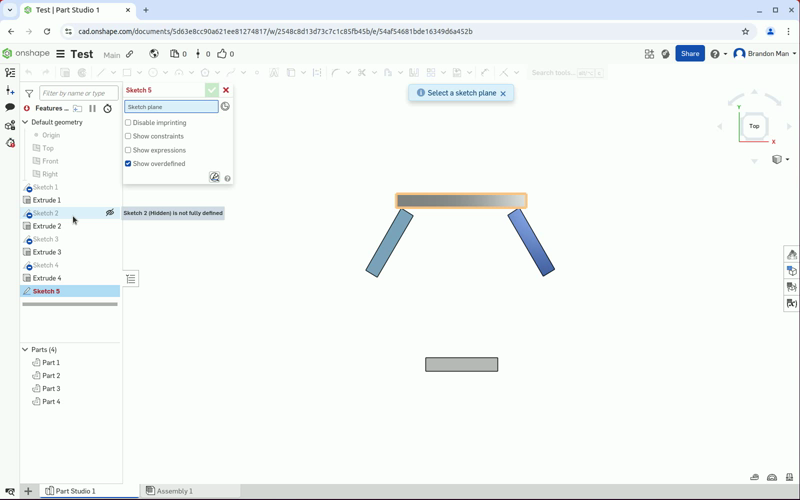
scroll(3)
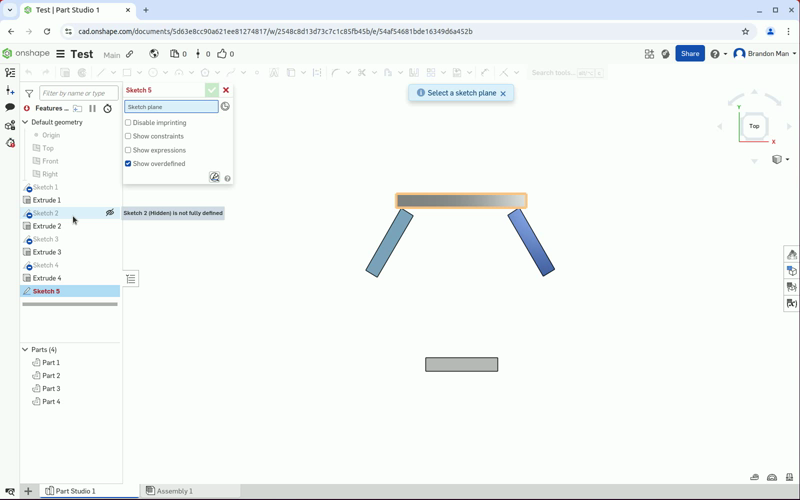
mouse_move(73, 150)
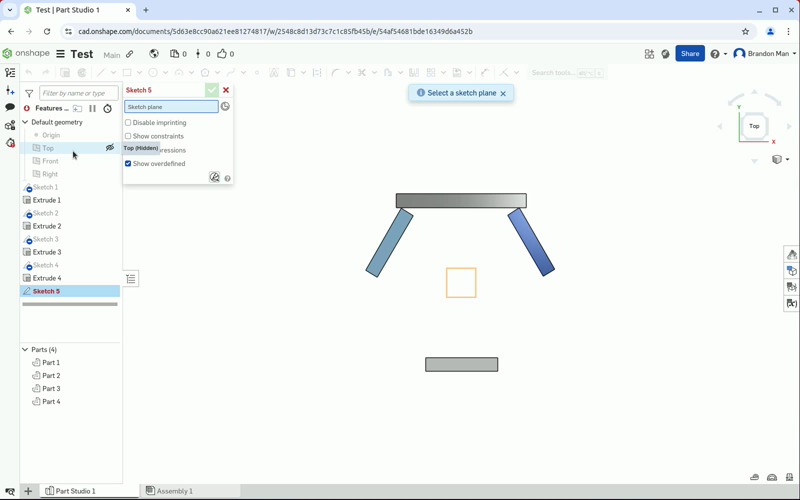
click(73, 150)
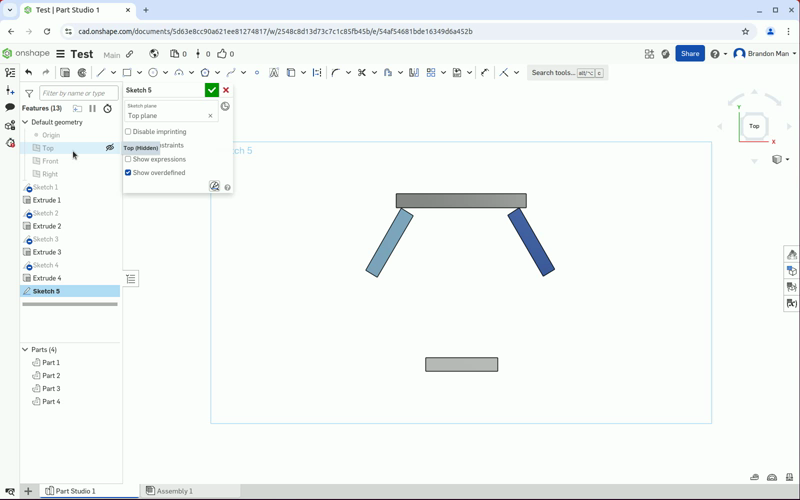
mouse_move(73, 352)
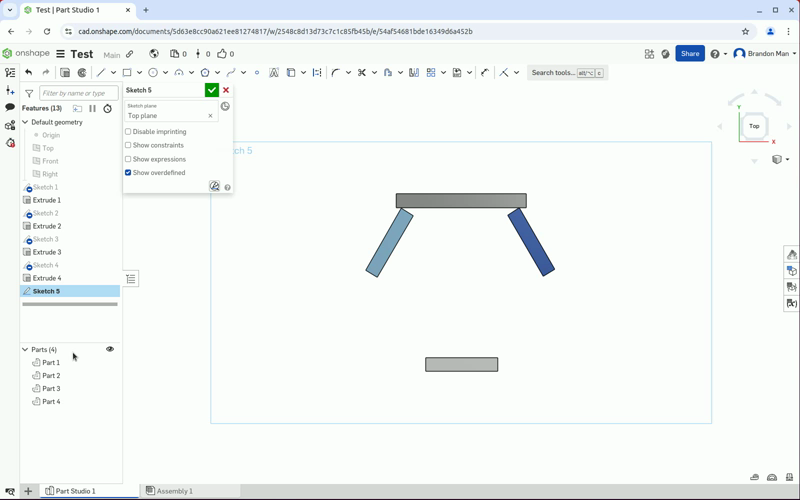
key(y)
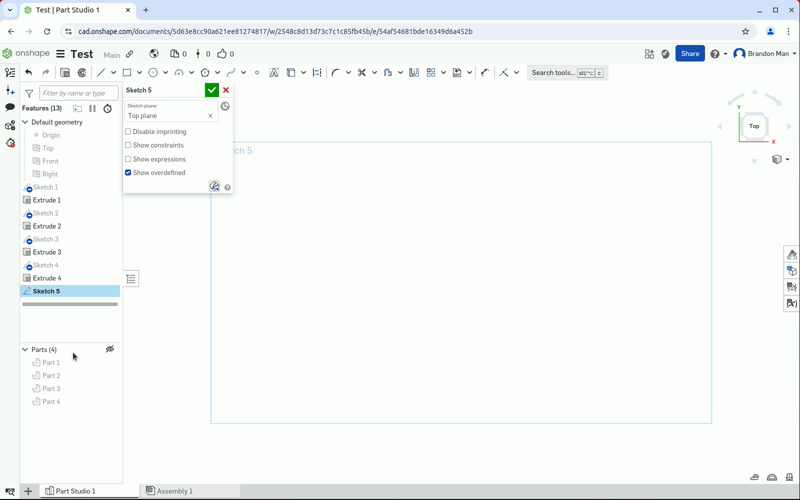
key(l)
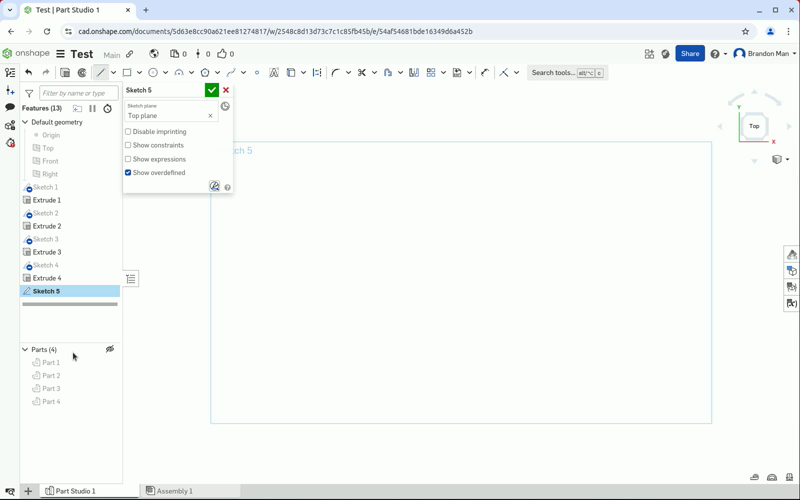
key_down(shift)
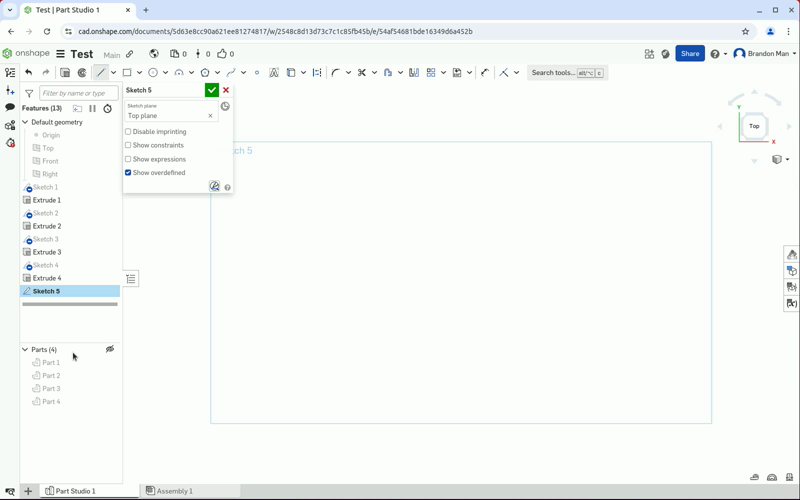
mouse_move(351, 271)
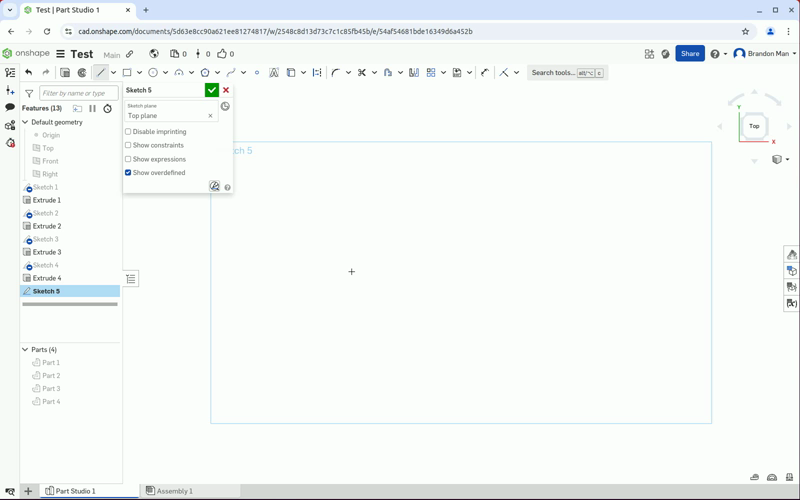
click(351, 271)
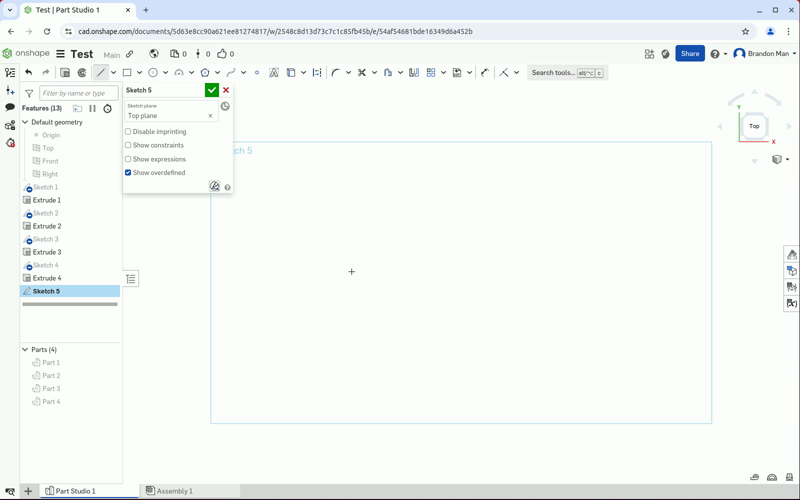
key_up(shift)
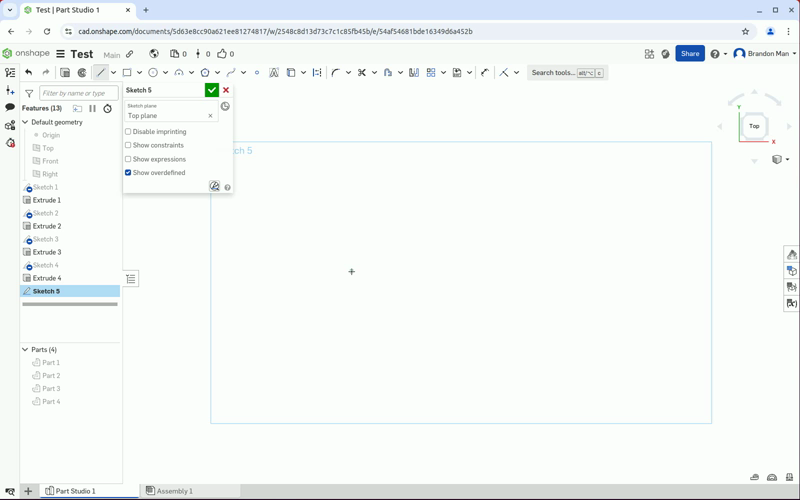
key_down(shift)
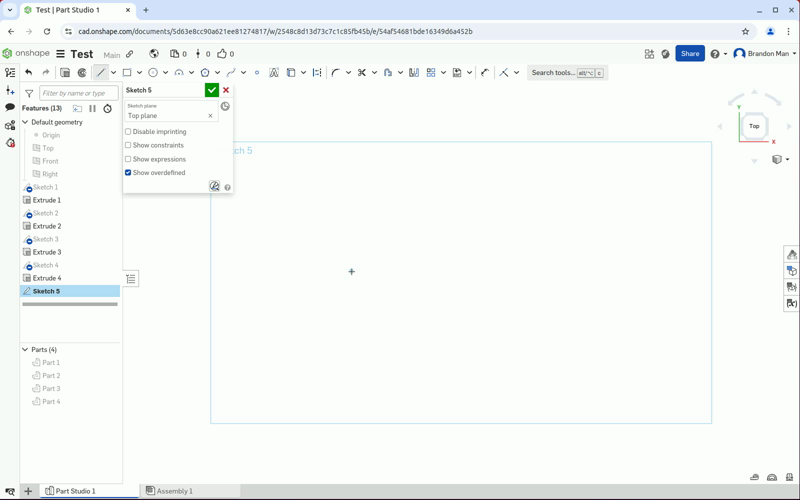
mouse_move(384, 327)
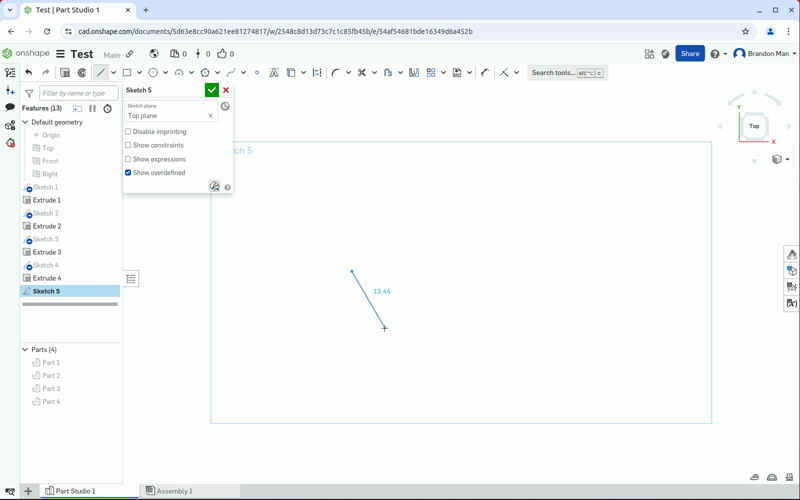
click(384, 327)
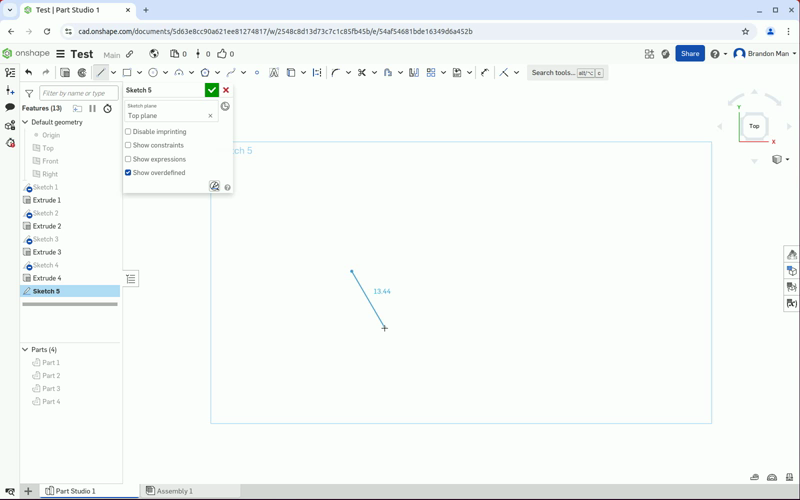
key_up(shift)
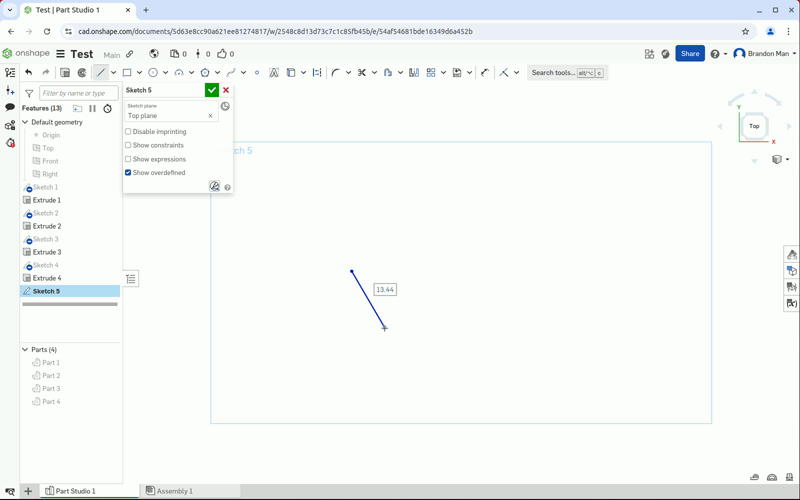
key_down(shift)
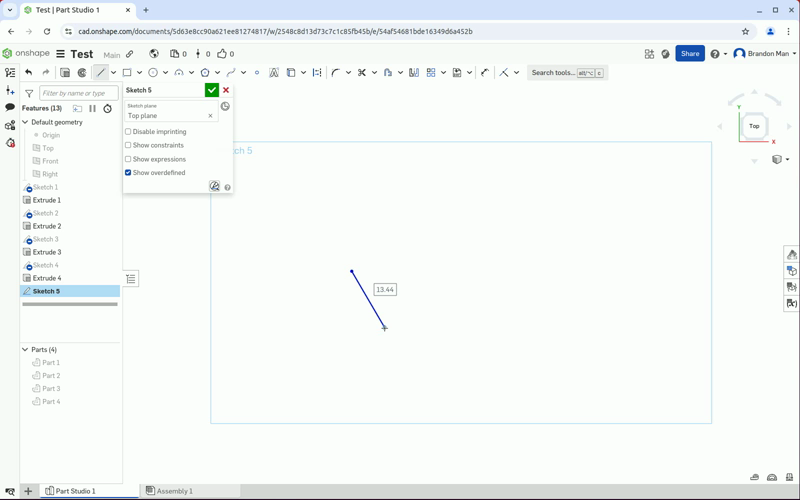
mouse_move(416, 383)
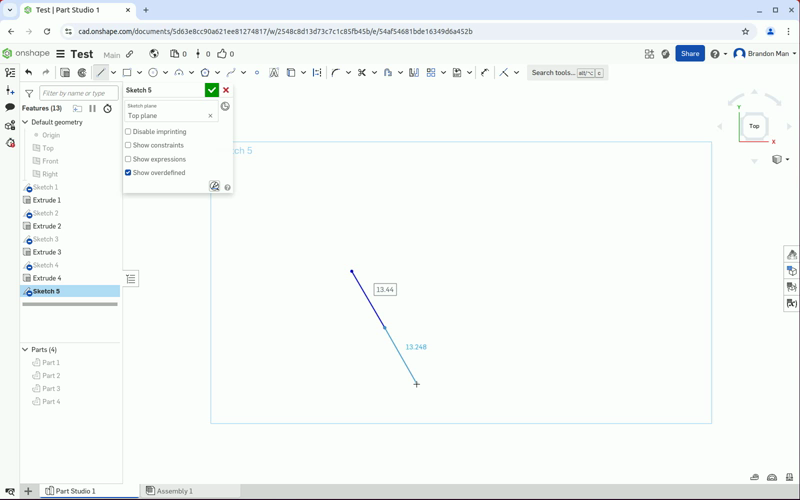
click(416, 383)
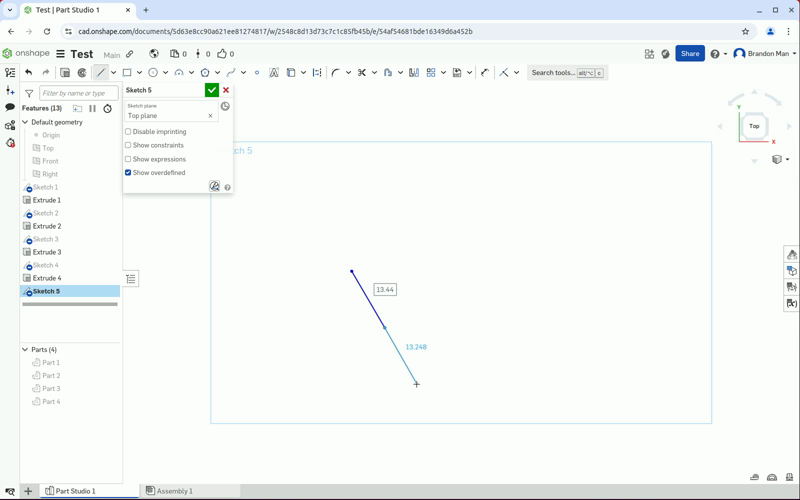
key_up(shift)
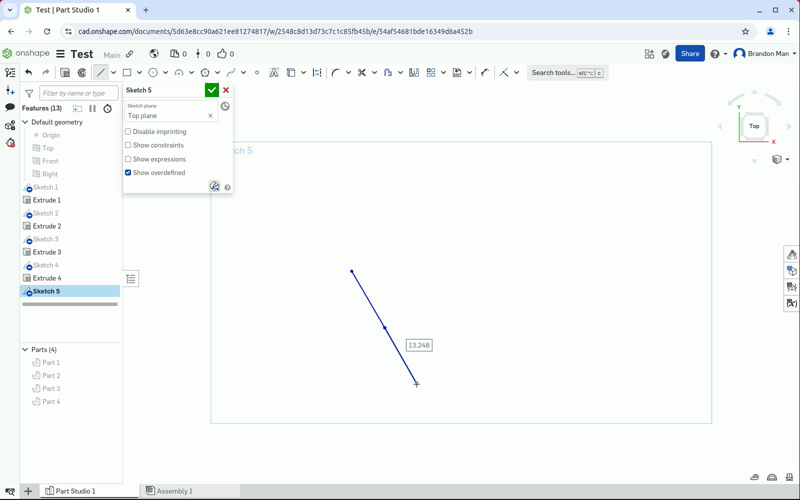
key_down(shift)
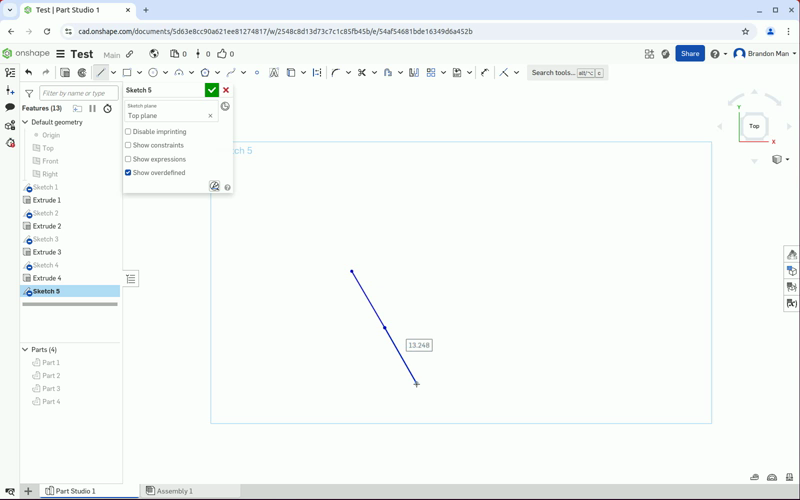
mouse_move(447, 383)
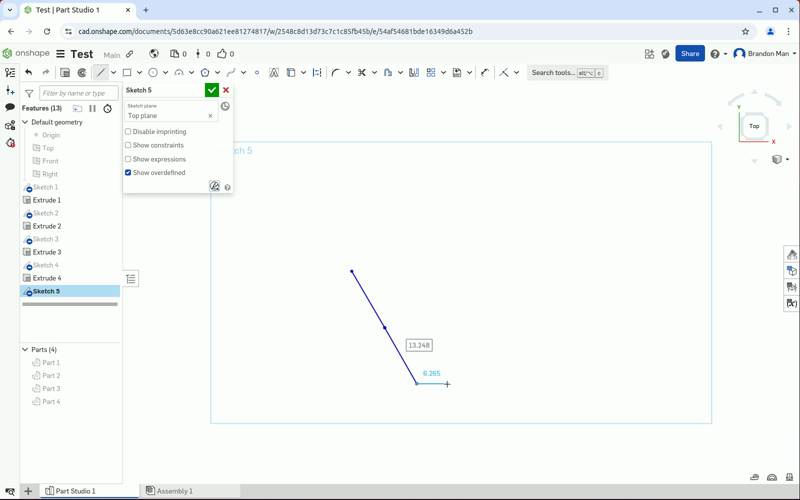
mouse_move(428, 376)
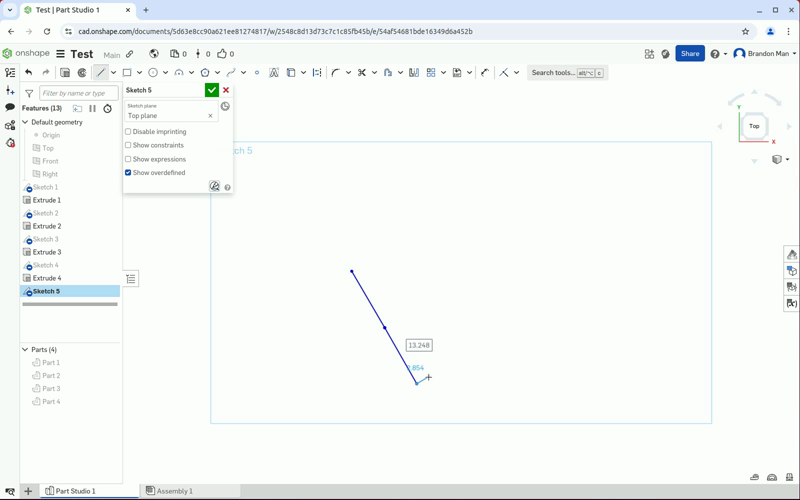
click(428, 376)
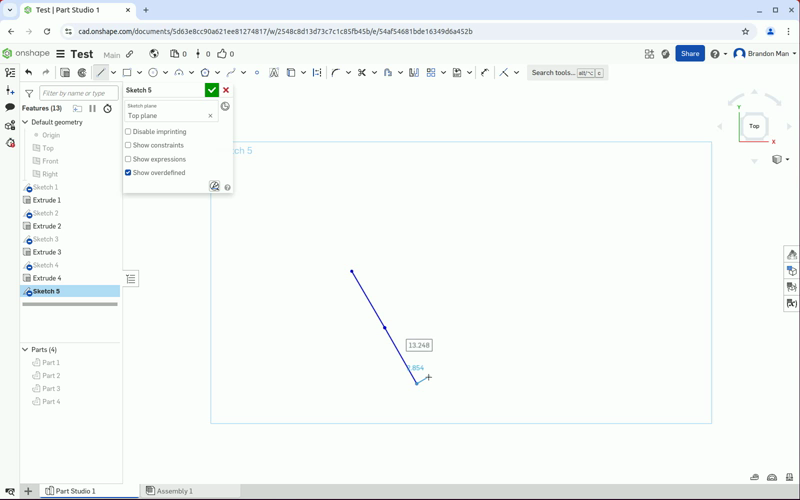
key_up(shift)
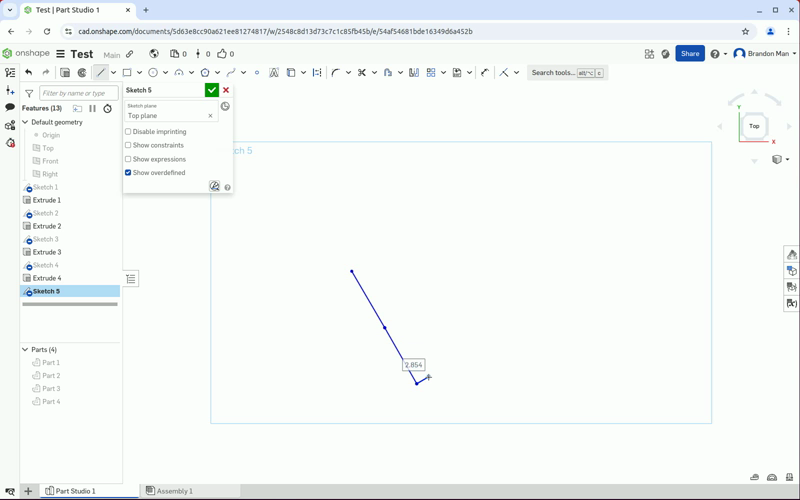
key_down(shift)
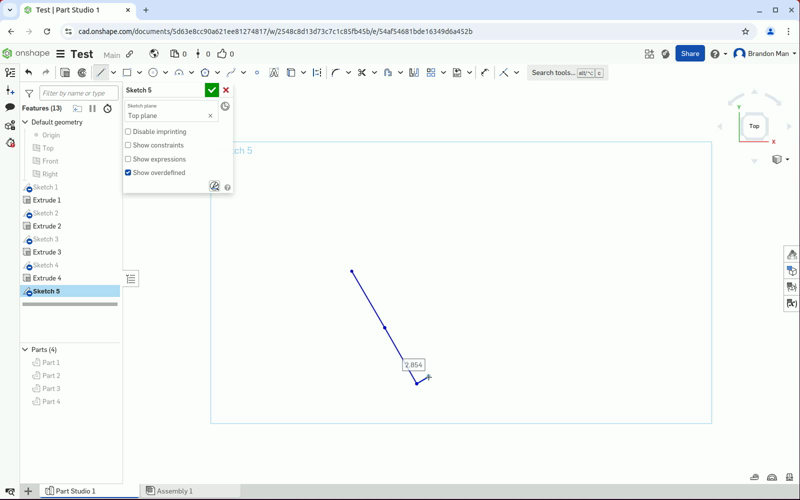
mouse_move(458, 376)
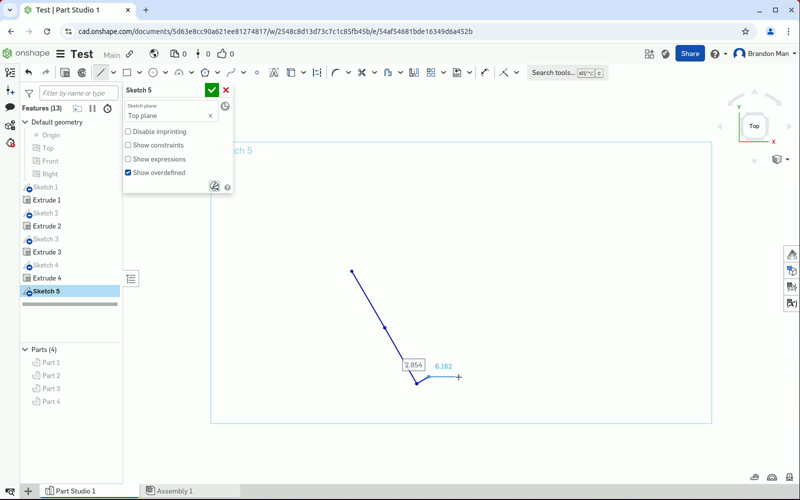
mouse_move(426, 371)
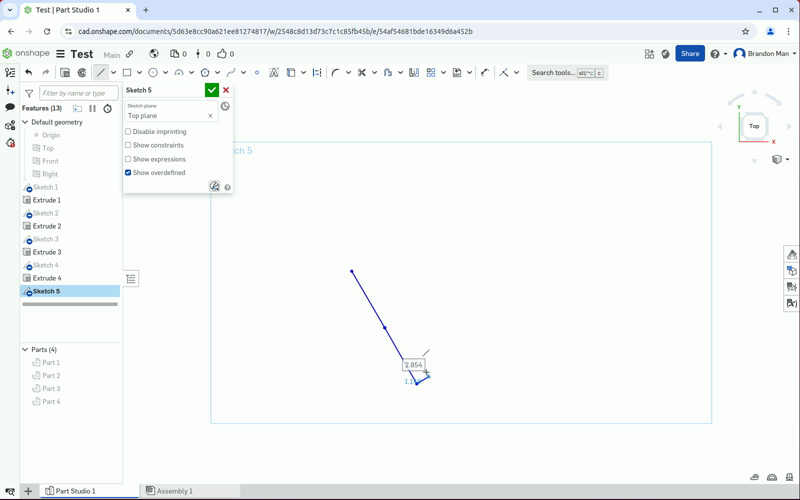
scroll(6)
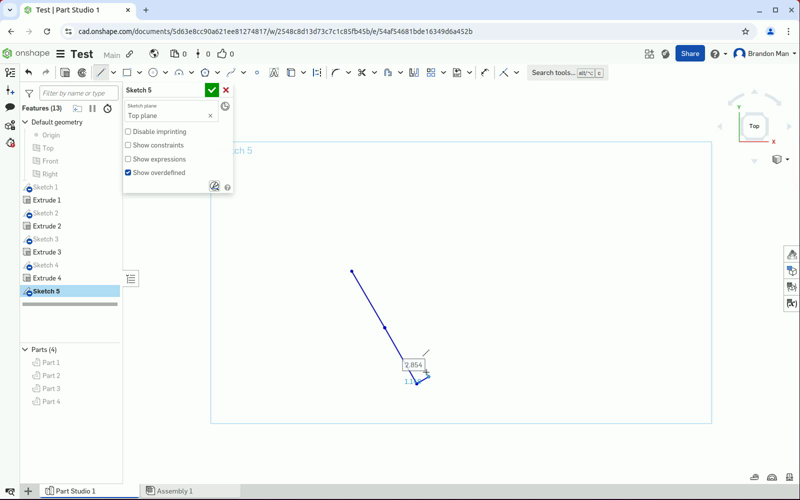
scroll(6)
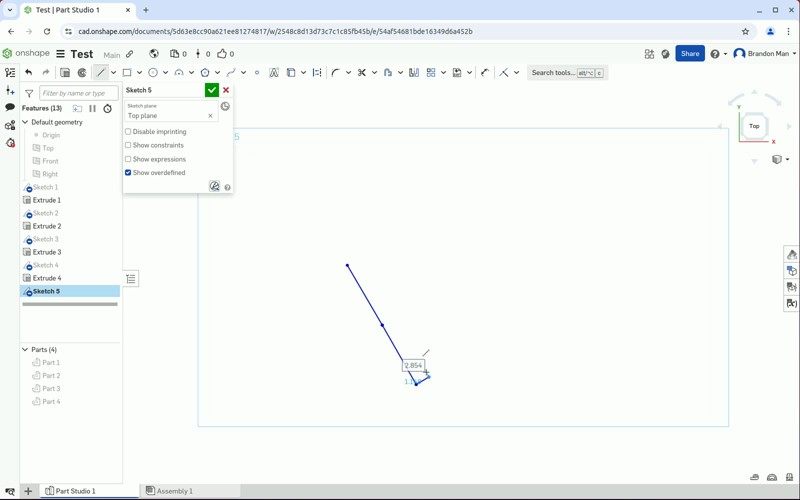
scroll(6)
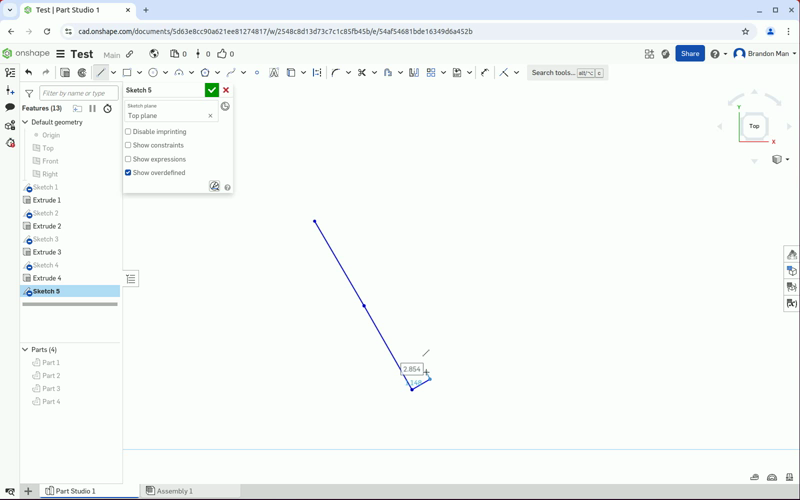
scroll(6)
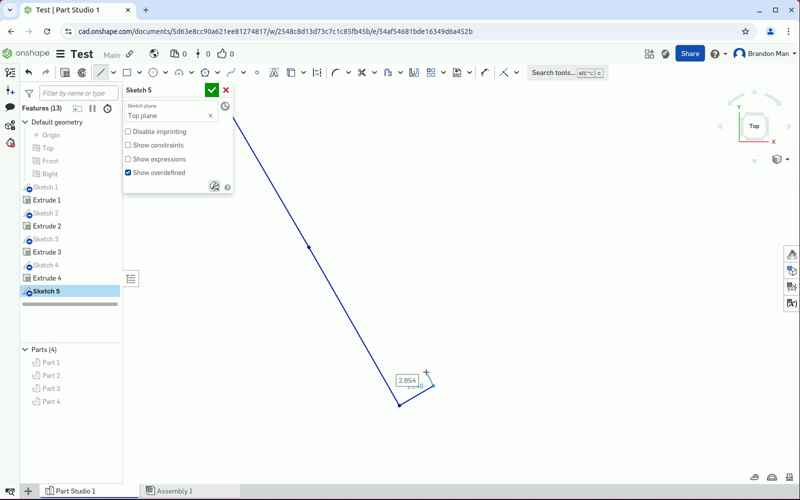
scroll(6)
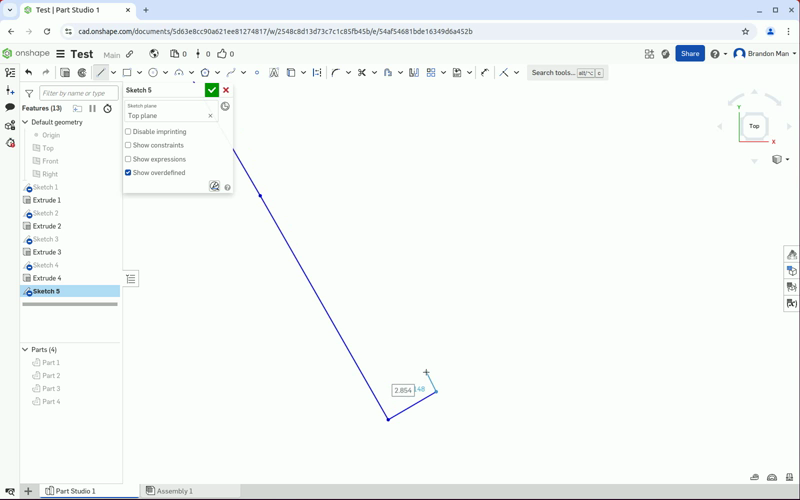
scroll(6)
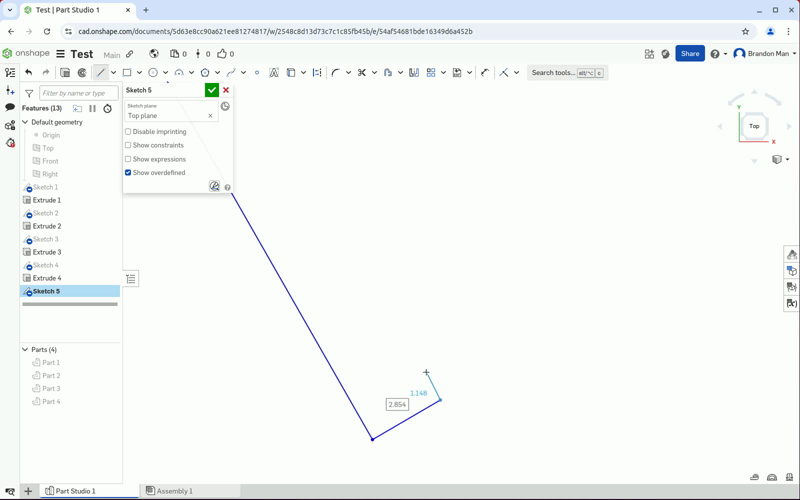
scroll(6)
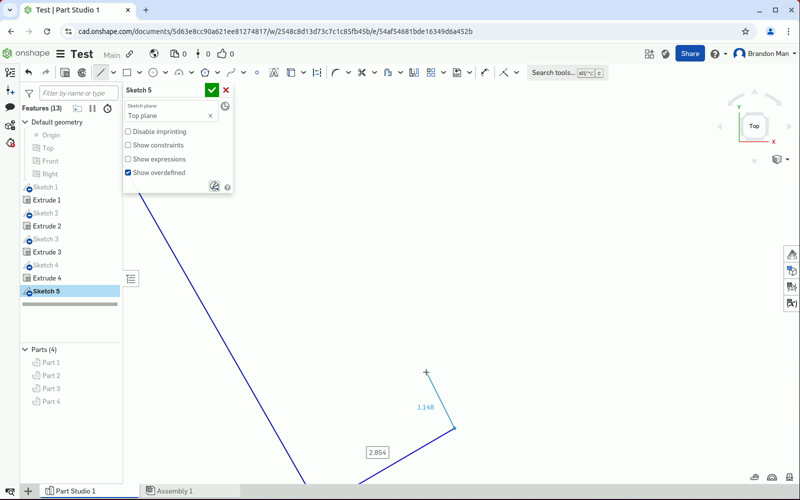
click(426, 371)
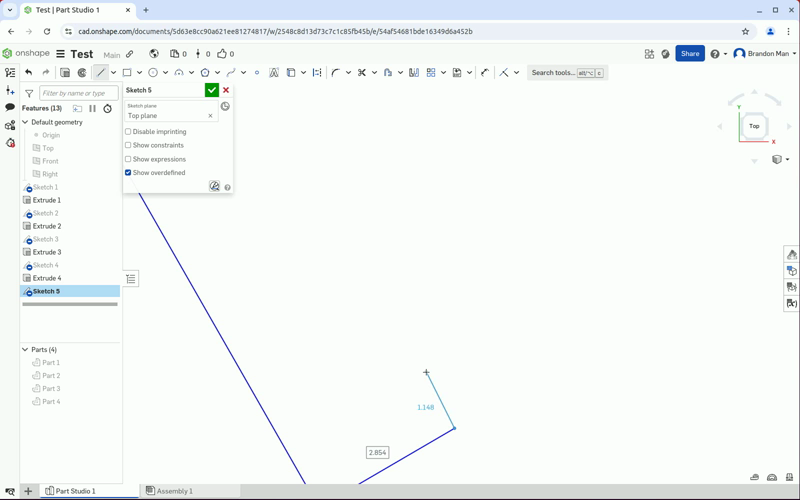
scroll(-6)
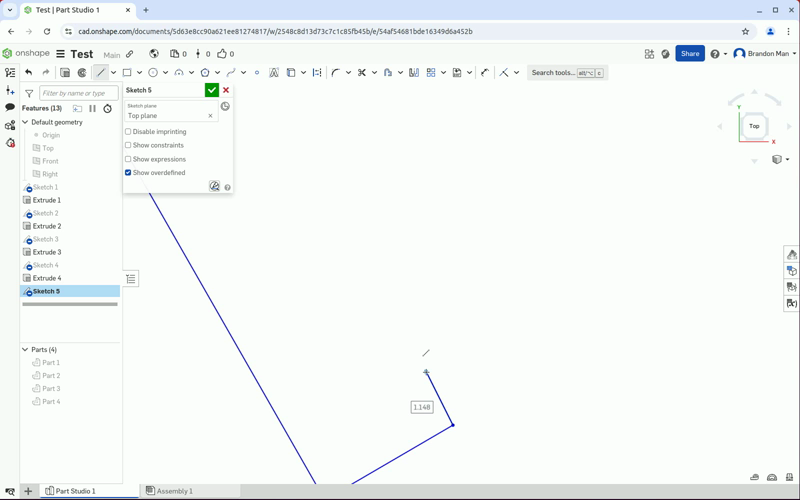
scroll(-6)
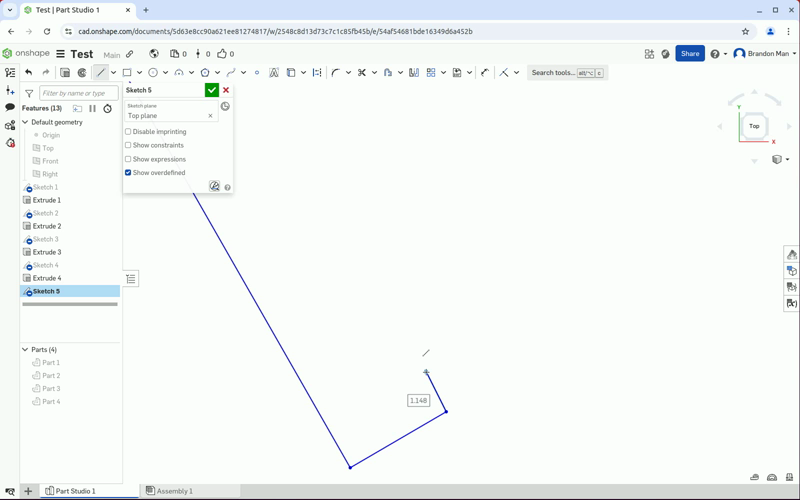
scroll(-6)
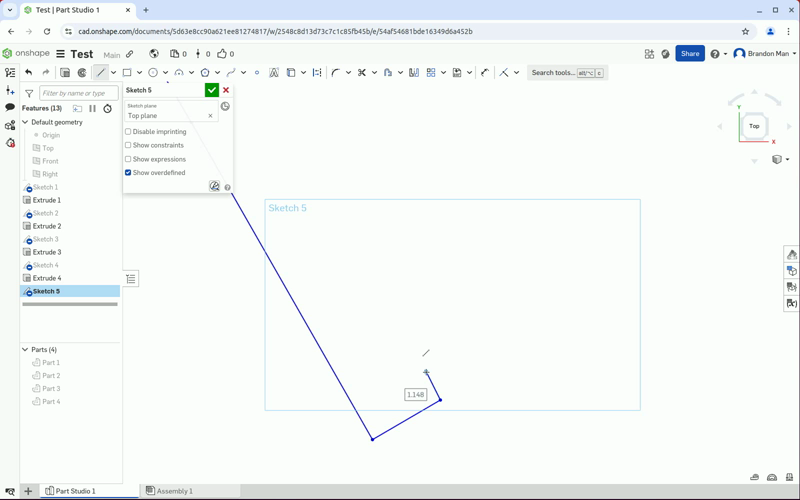
scroll(-6)
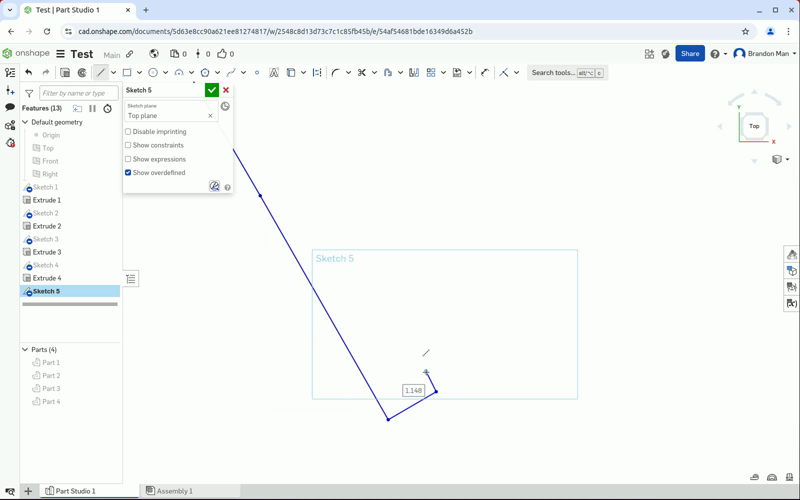
scroll(-6)
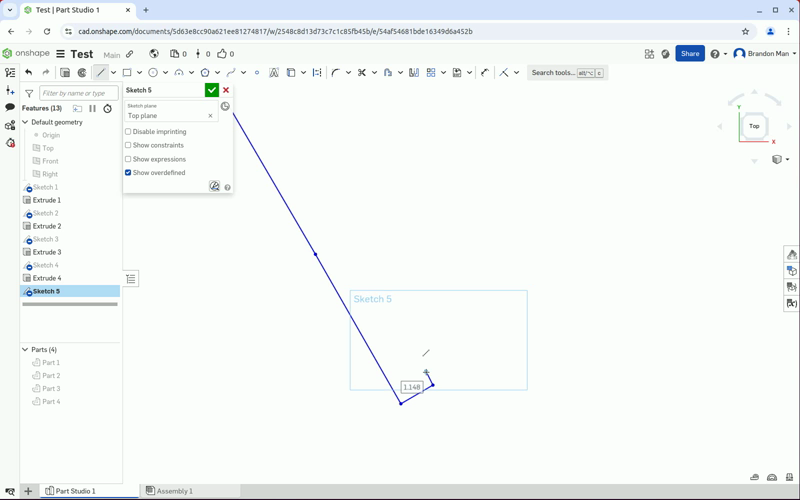
scroll(-6)
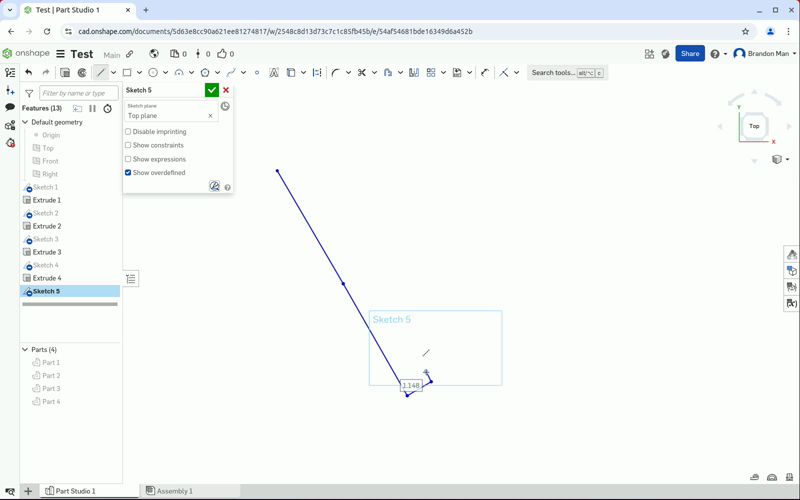
scroll(-6)
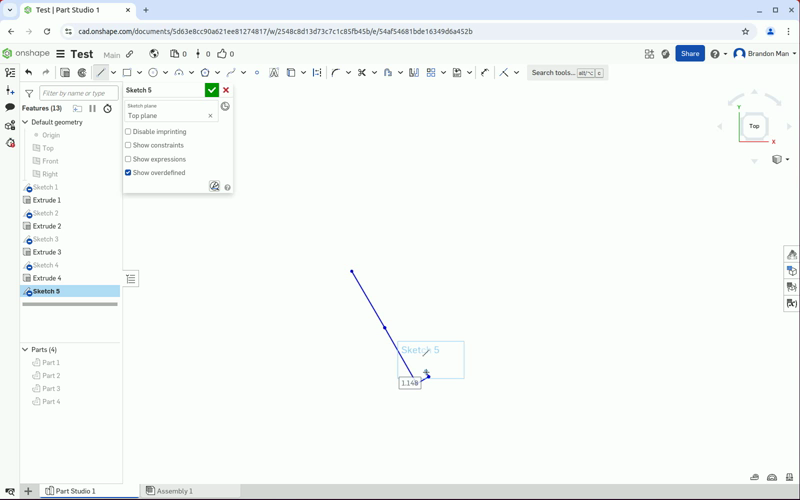
key_up(shift)
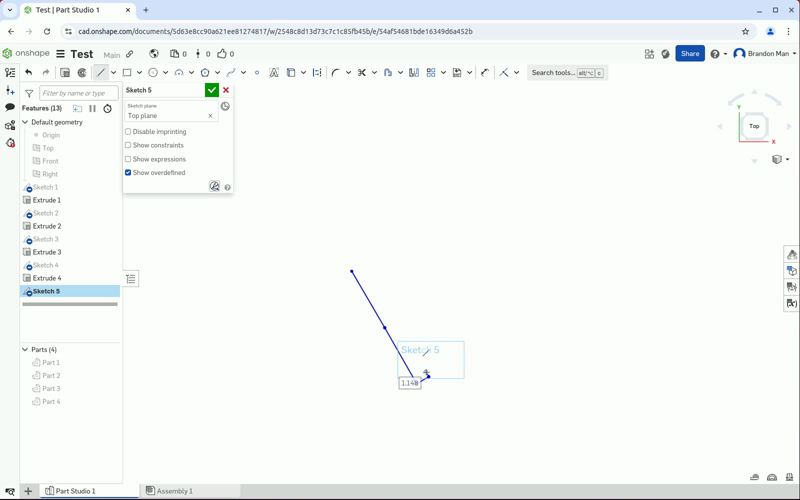
key_down(shift)
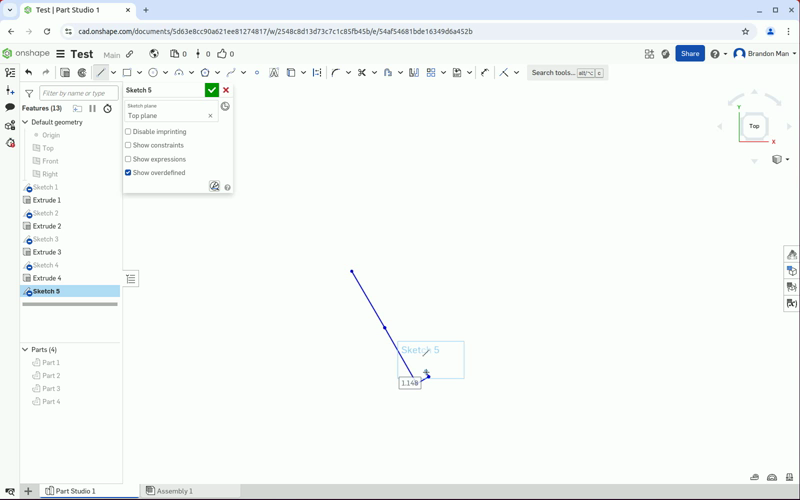
mouse_move(365, 268)
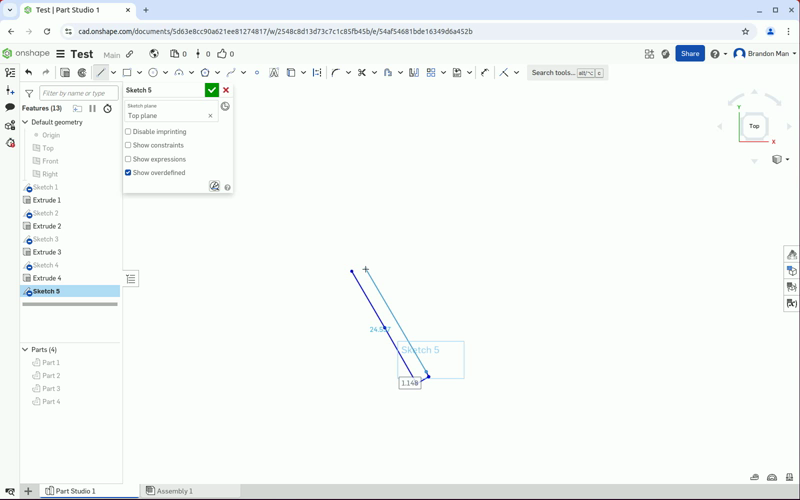
click(365, 268)
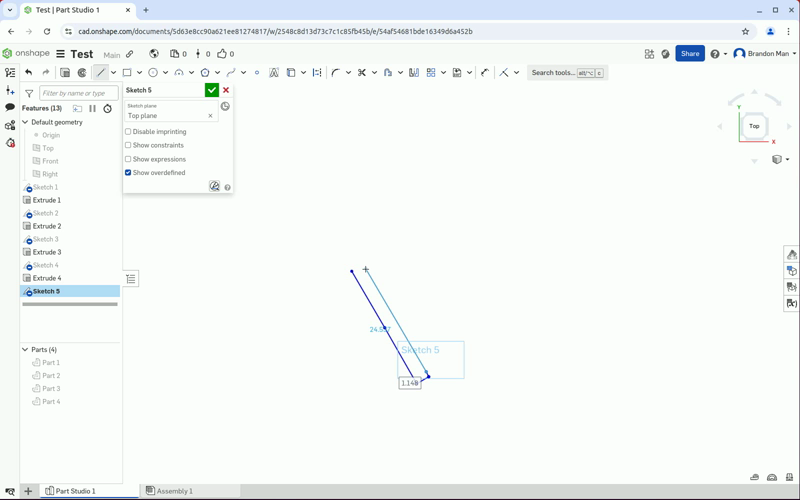
key_up(shift)
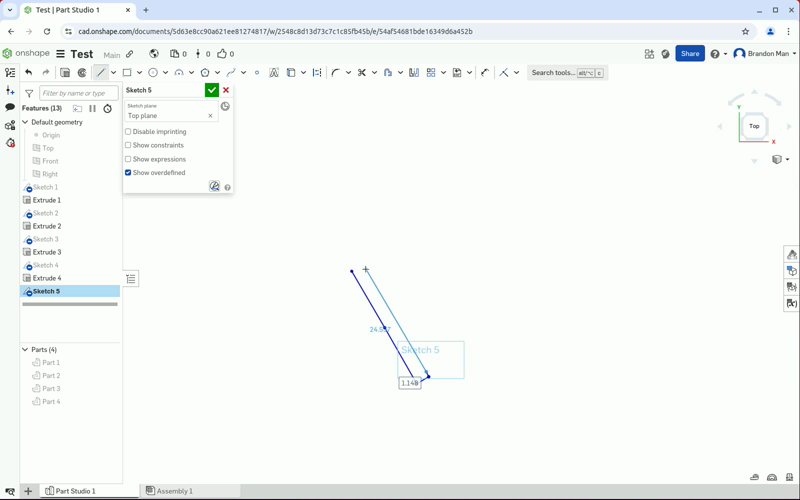
key_down(shift)
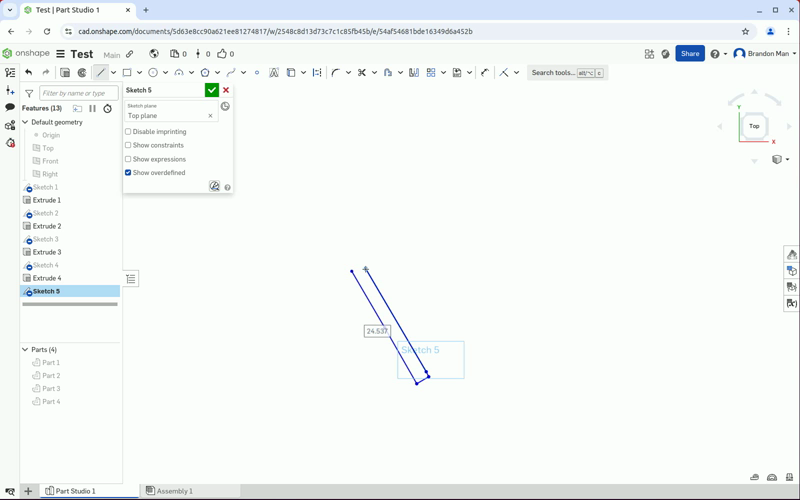
mouse_move(395, 268)
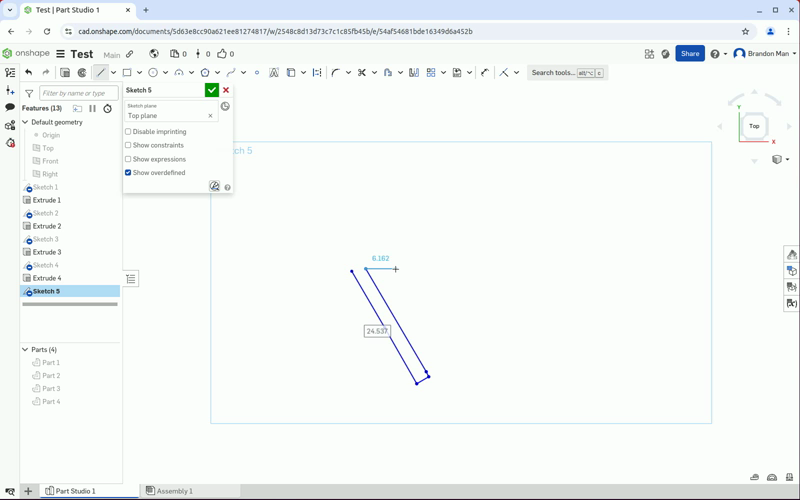
mouse_move(363, 264)
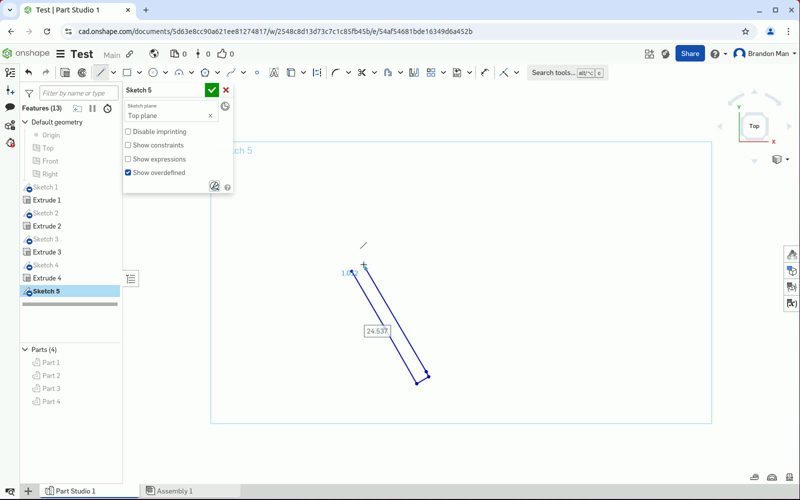
scroll(6)
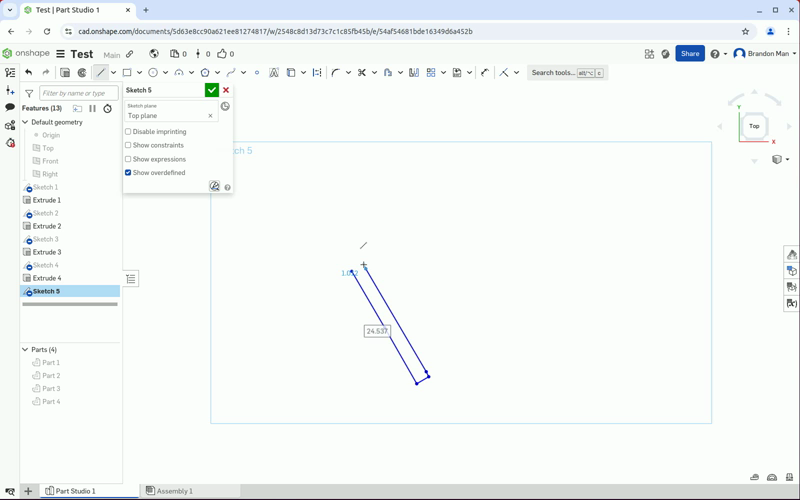
scroll(6)
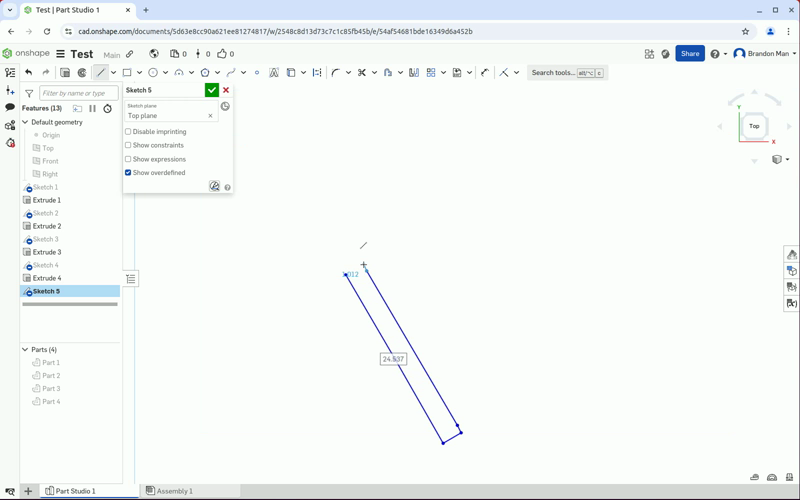
scroll(6)
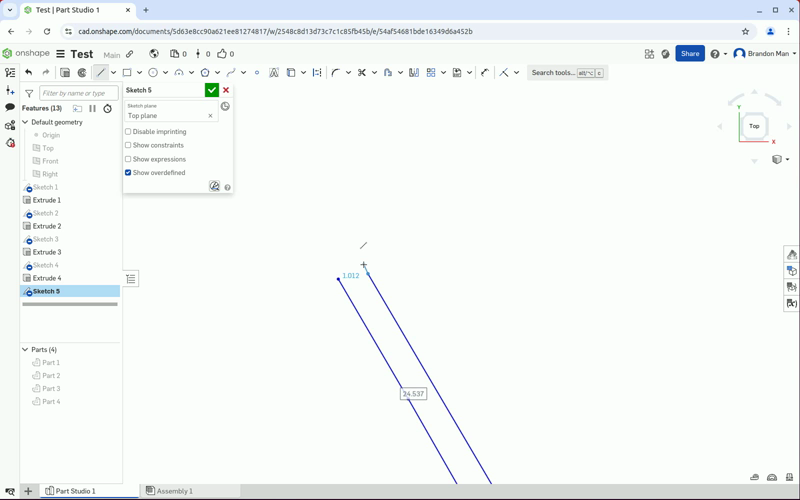
scroll(6)
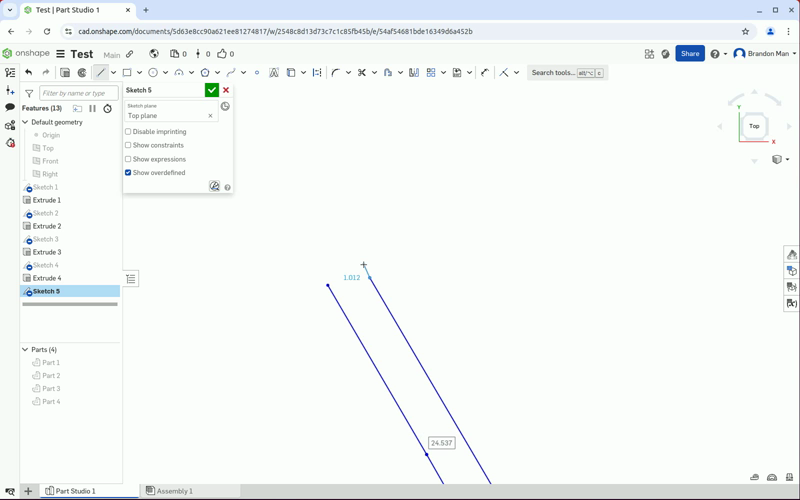
scroll(6)
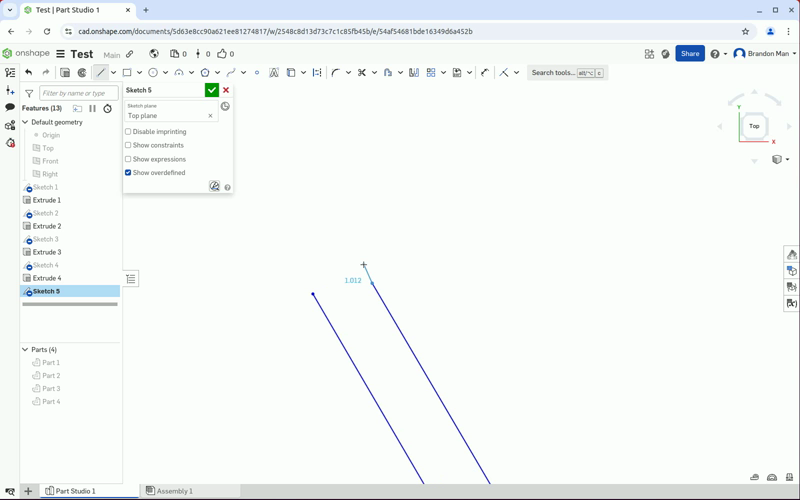
scroll(6)
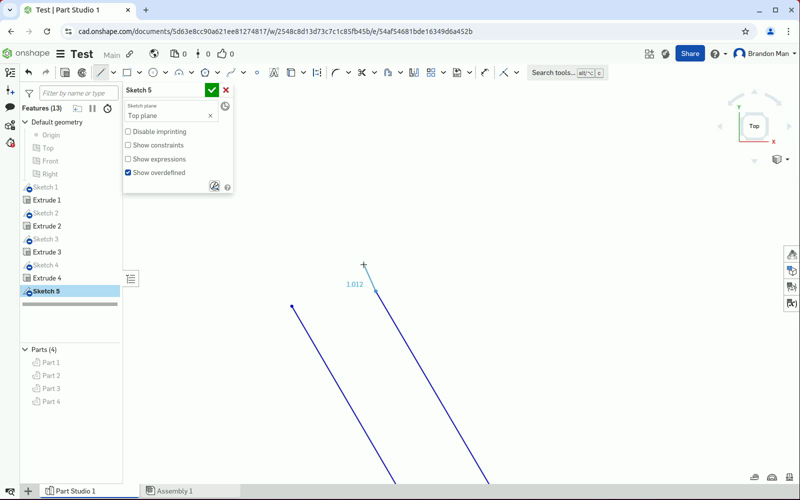
scroll(6)
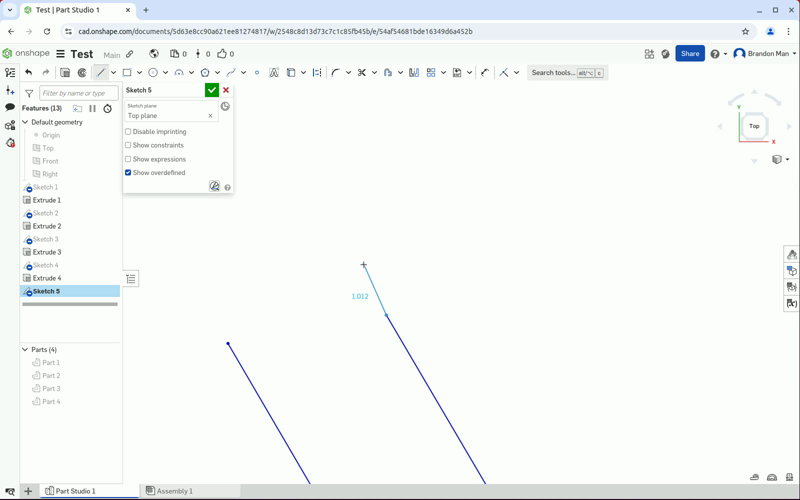
click(363, 264)
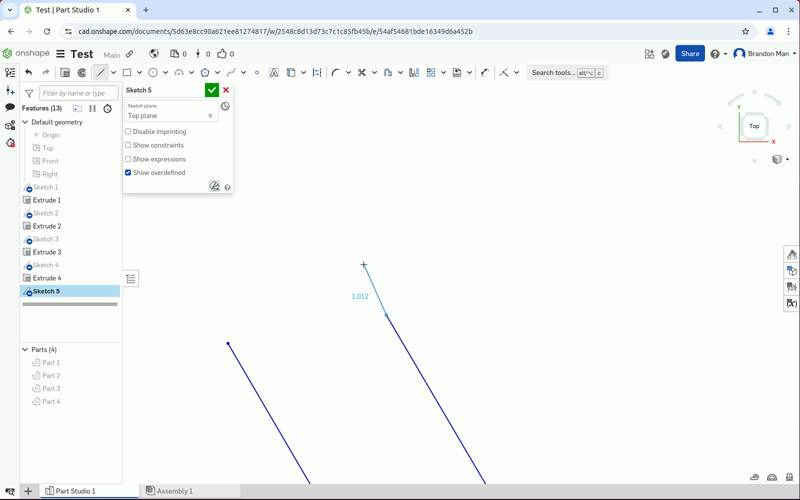
scroll(-6)
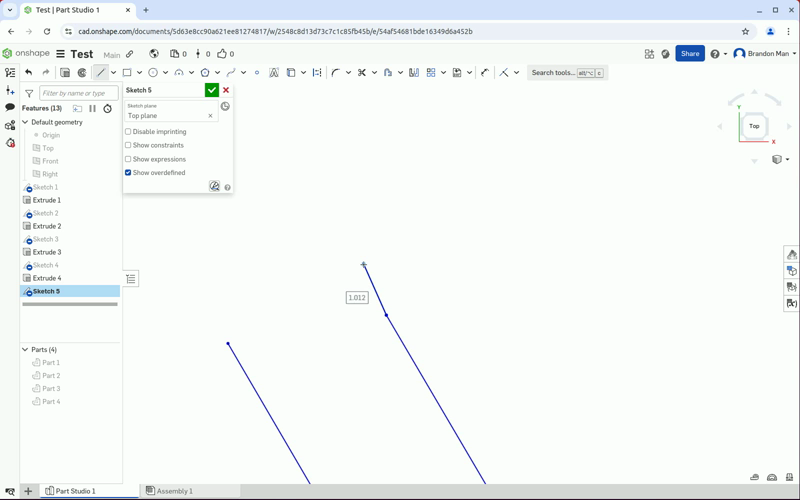
scroll(-6)
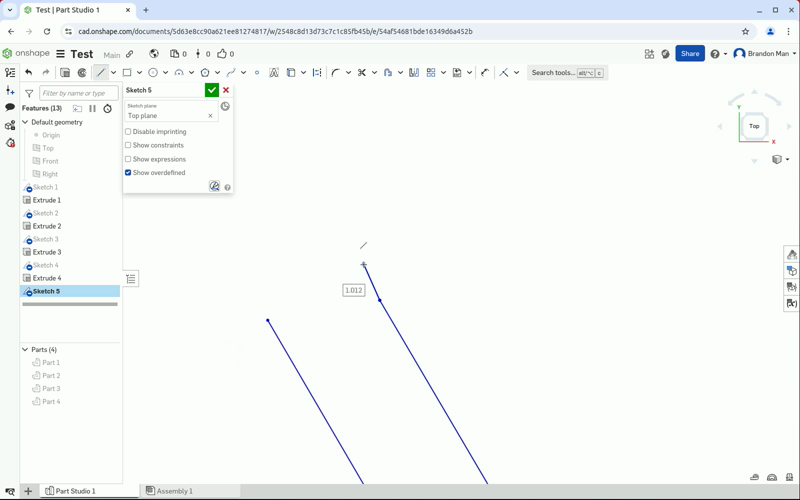
scroll(-6)
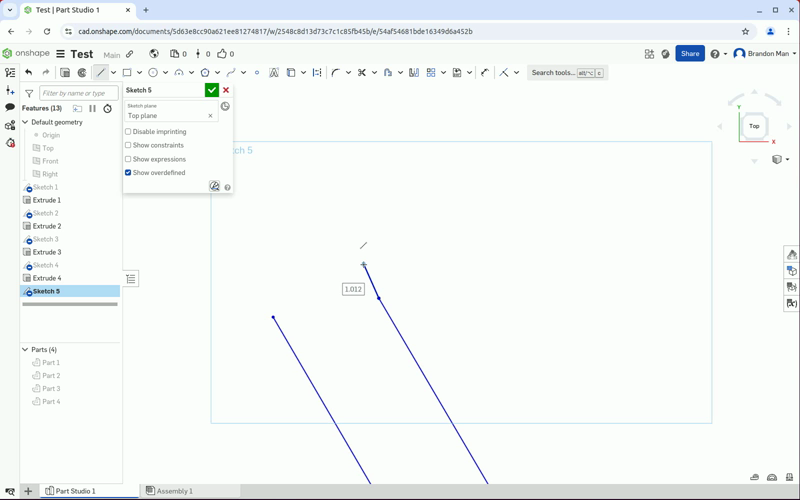
scroll(-6)
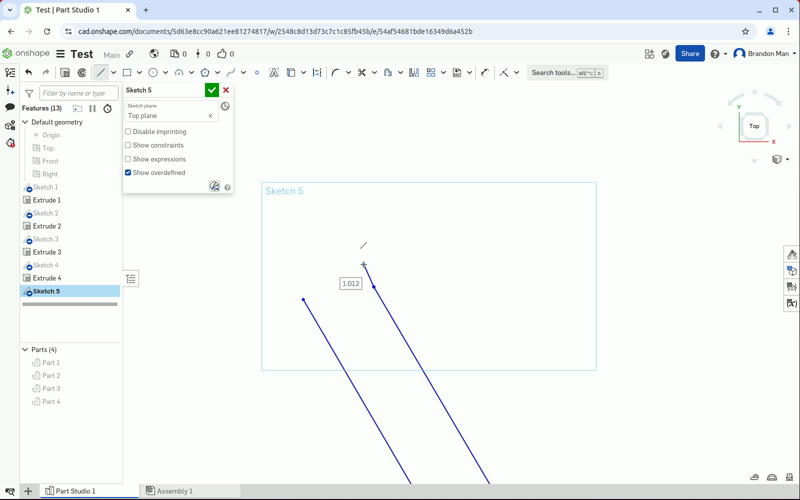
scroll(-6)
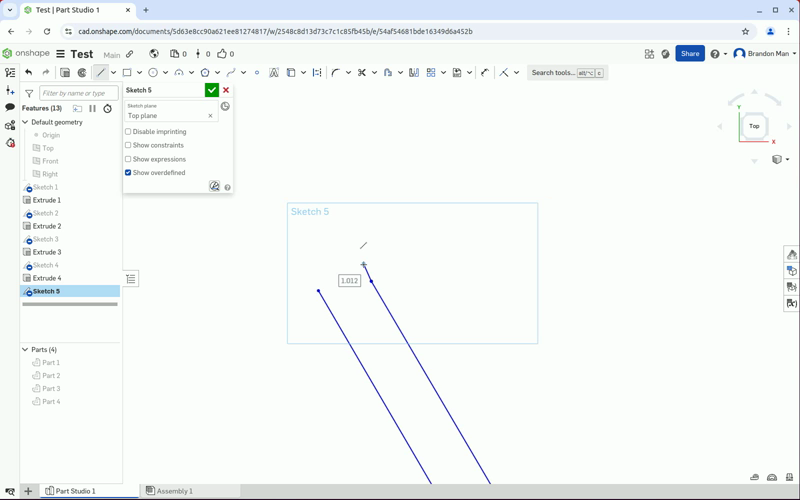
scroll(-6)
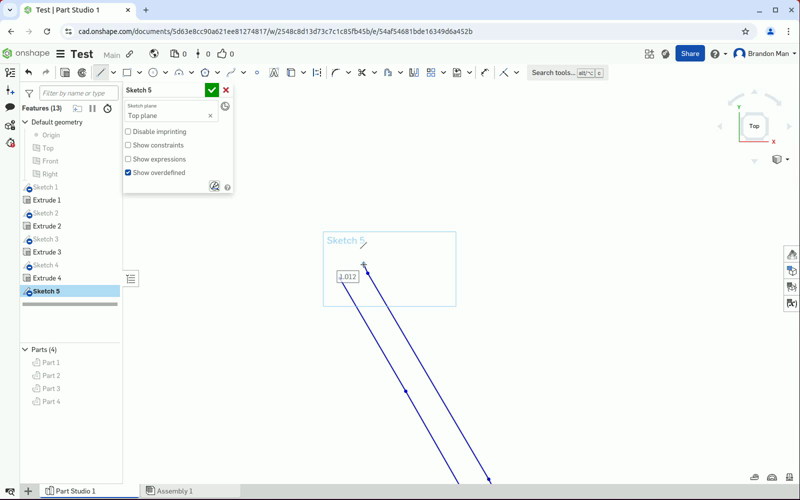
scroll(-6)
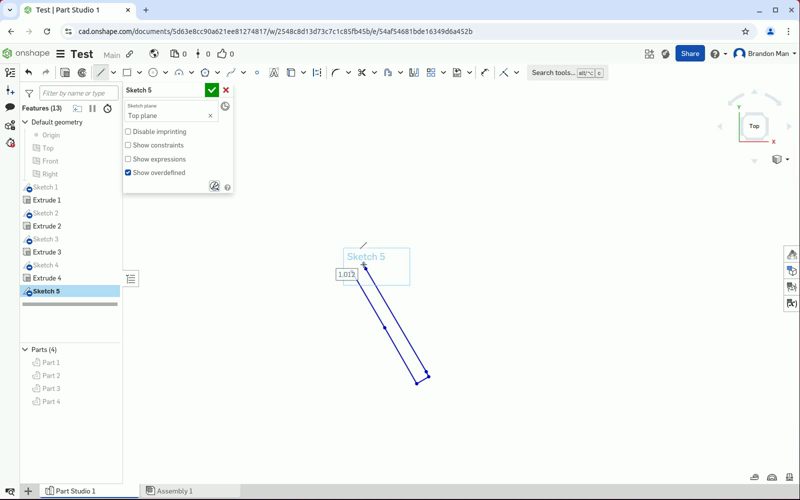
key_up(shift)
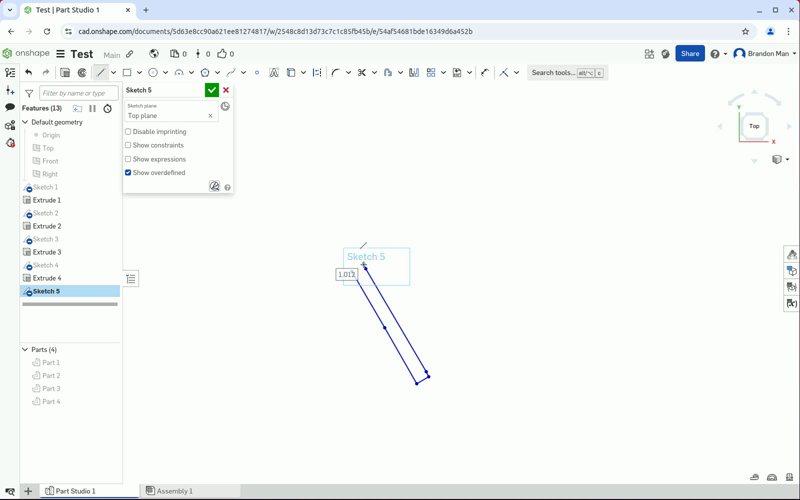
mouse_move(393, 264)
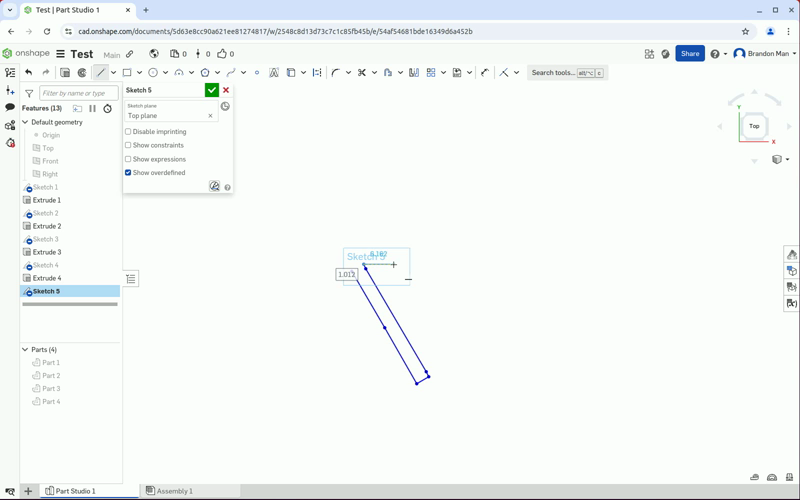
key_down(shift)
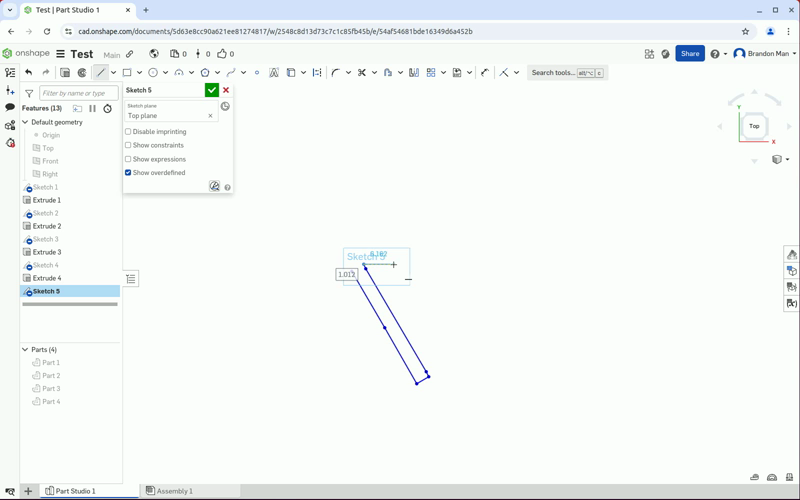
mouse_move(351, 271)
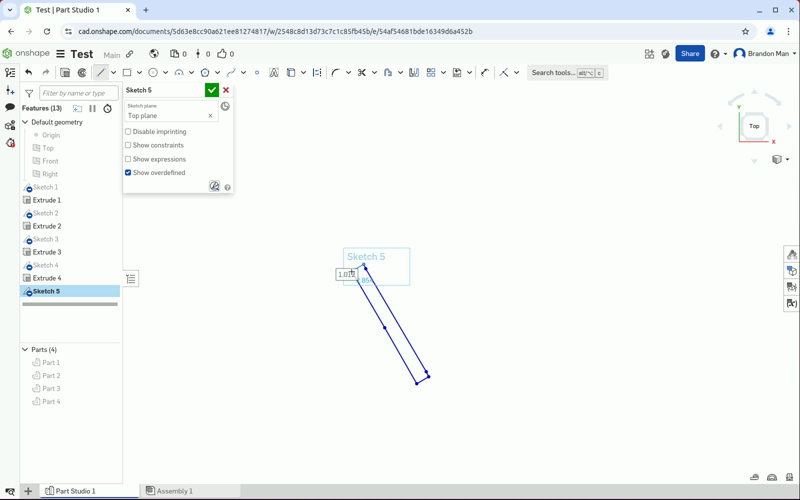
key_up(shift)
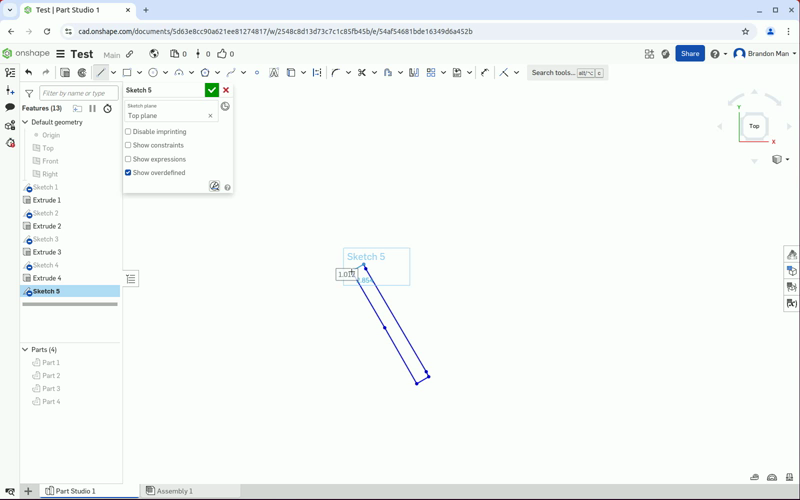
click(351, 271)
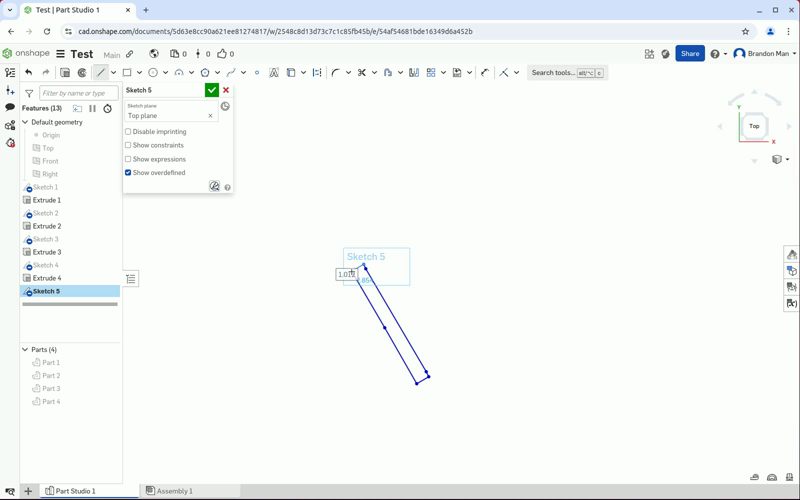
key(esc)
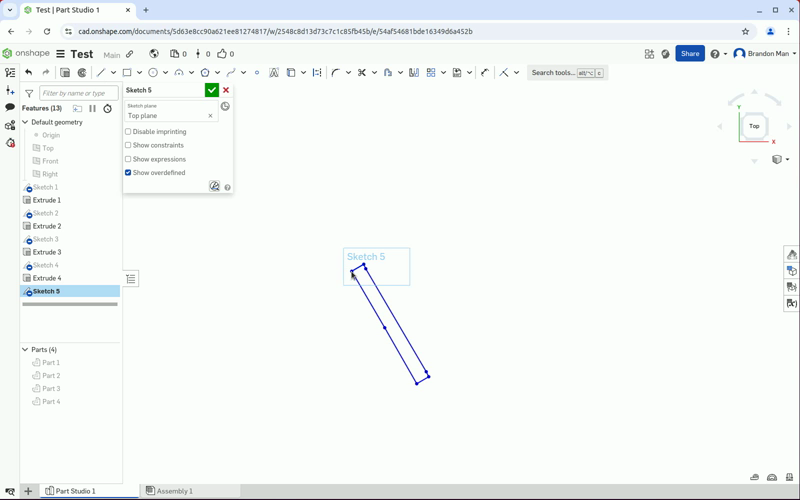
mouse_move(364, 281)
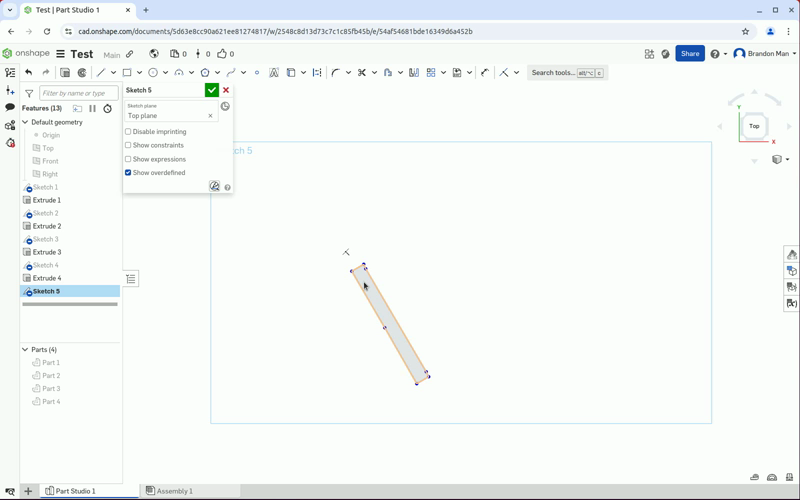
scroll(6)
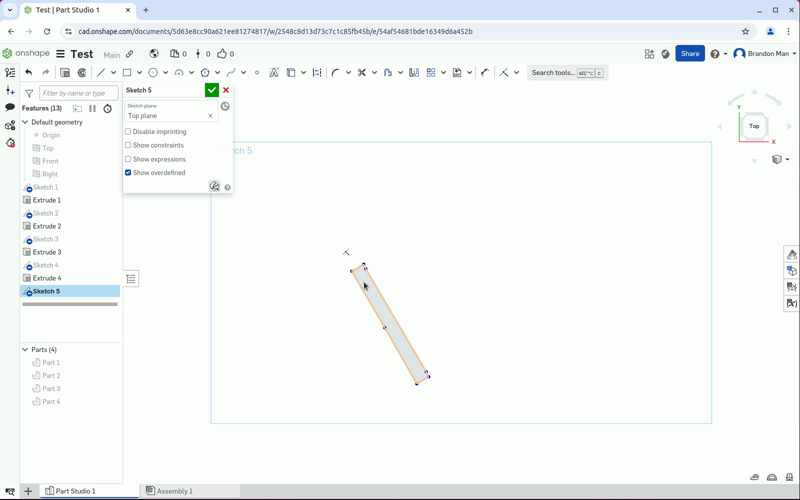
scroll(6)
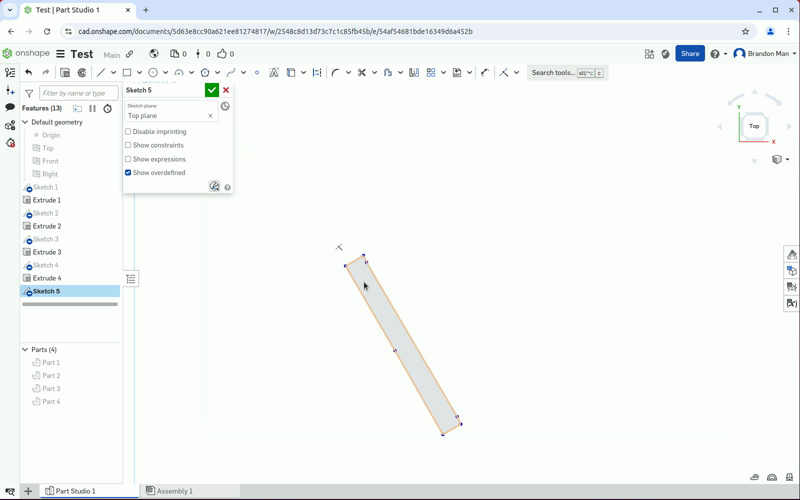
scroll(6)
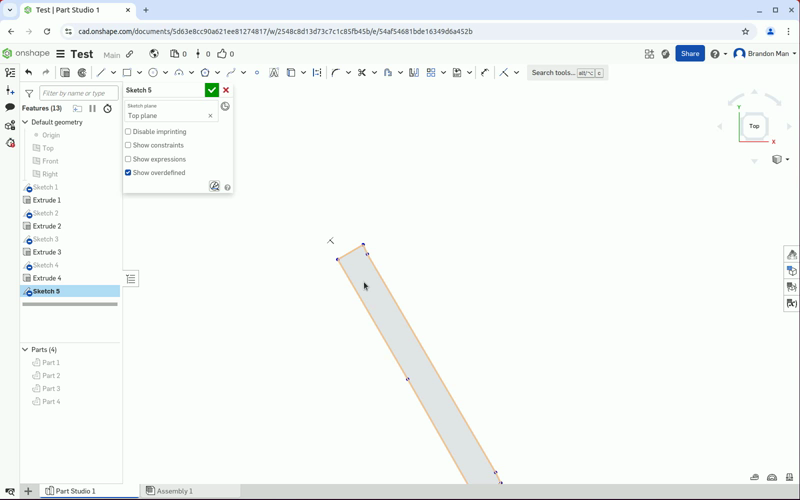
scroll(6)
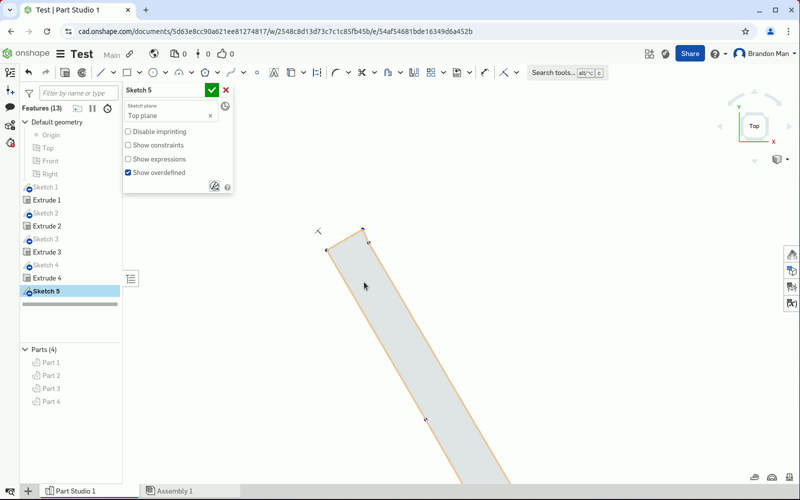
scroll(6)
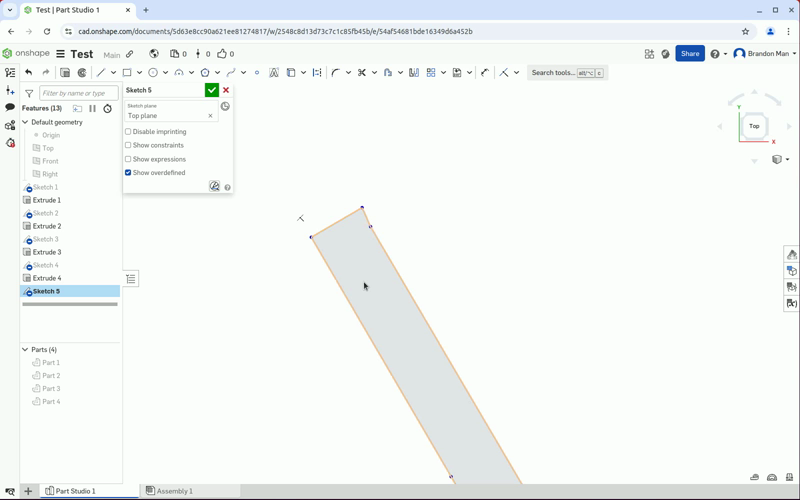
scroll(6)
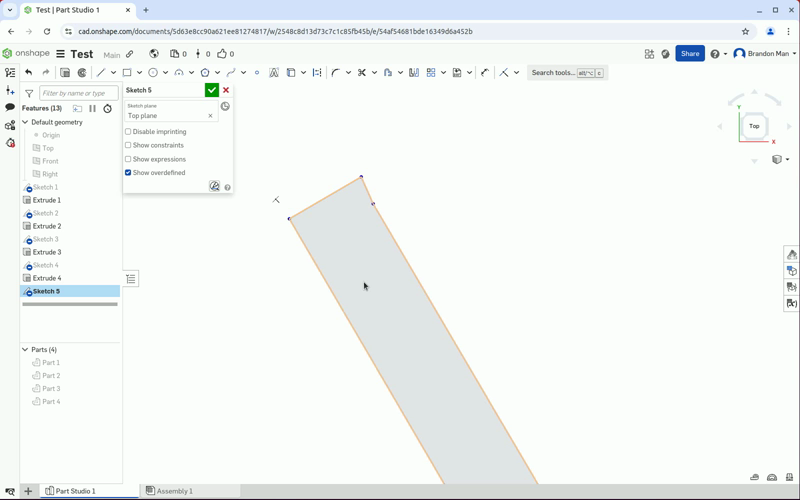
scroll(6)
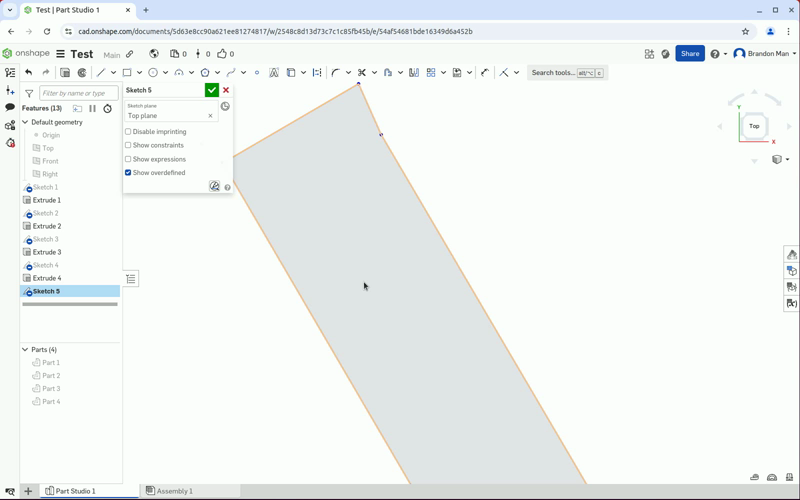
click(364, 281)
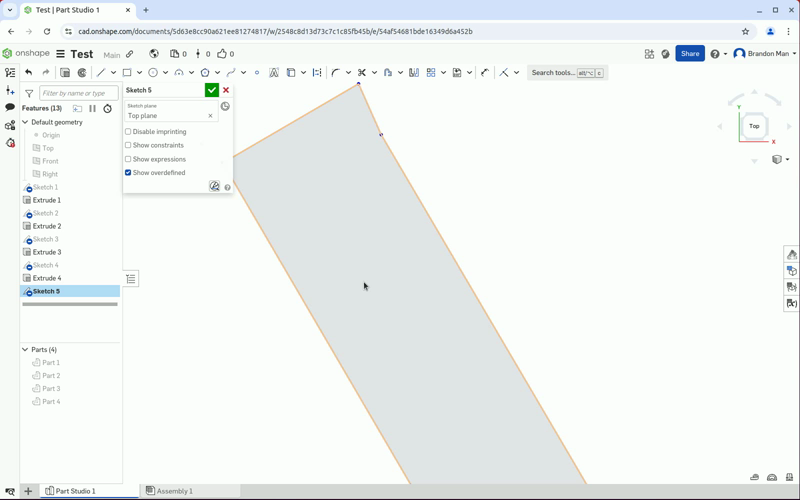
scroll(-6)
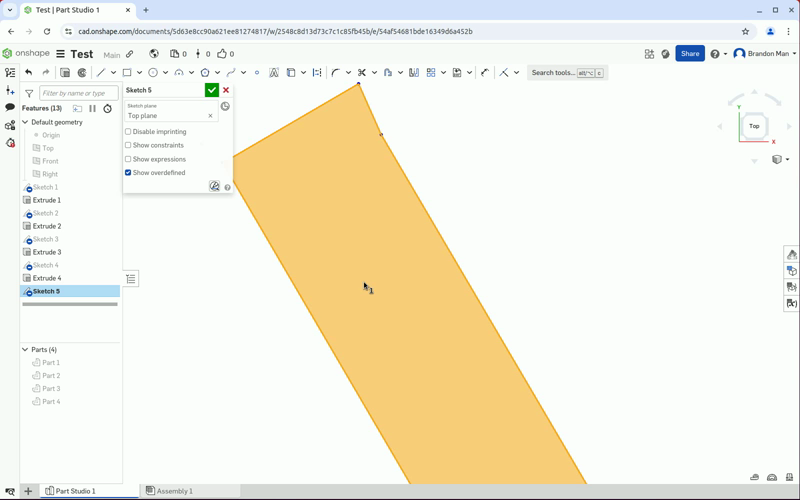
scroll(-6)
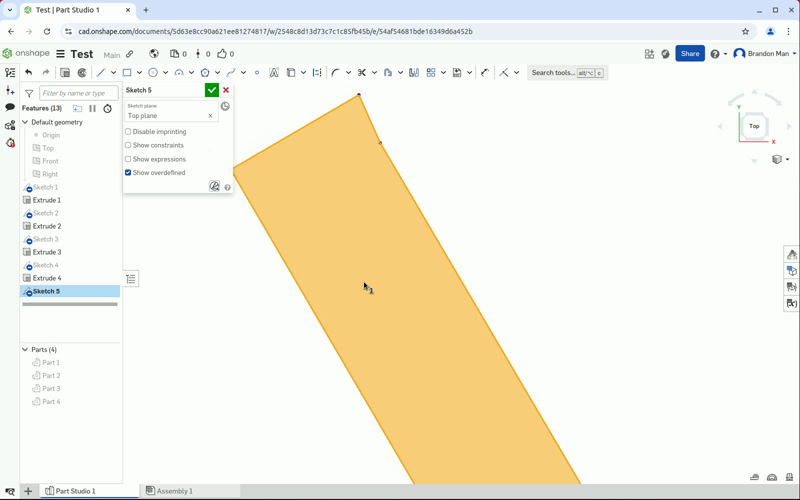
scroll(-6)
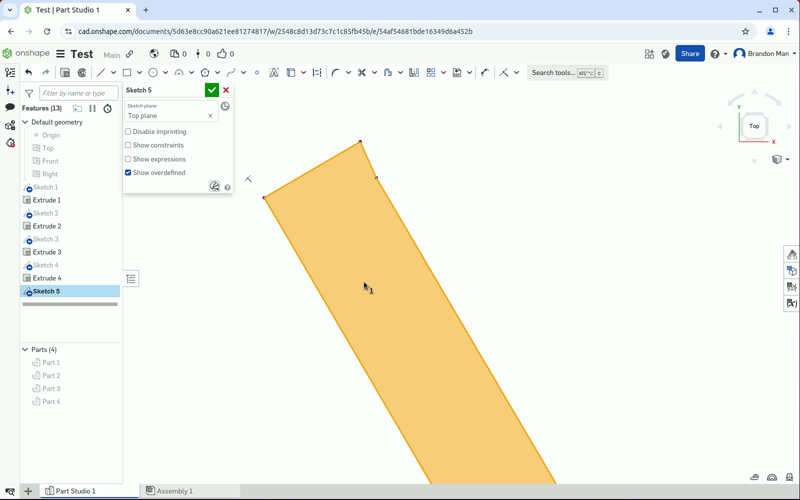
scroll(-6)
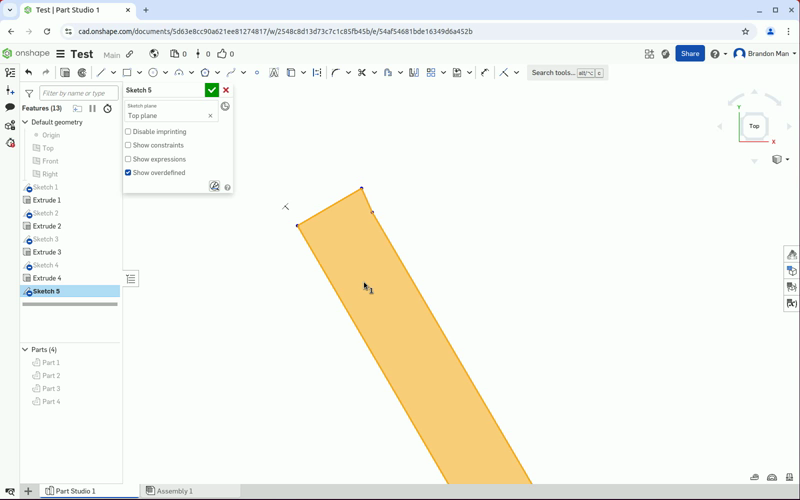
scroll(-6)
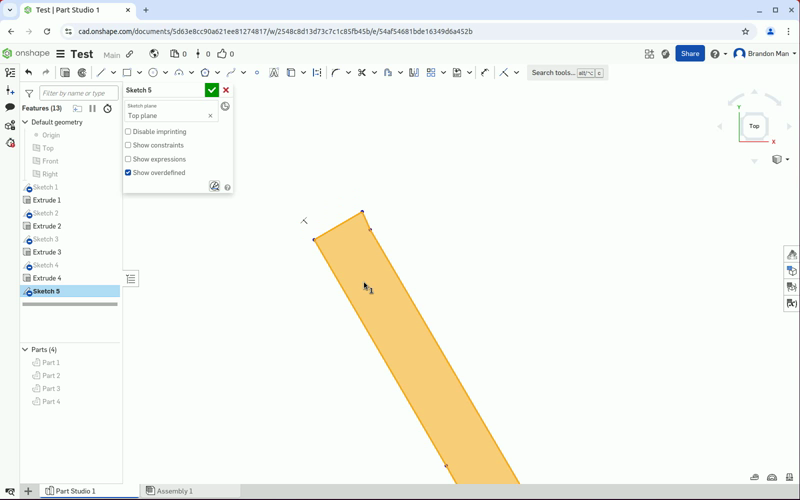
scroll(-6)
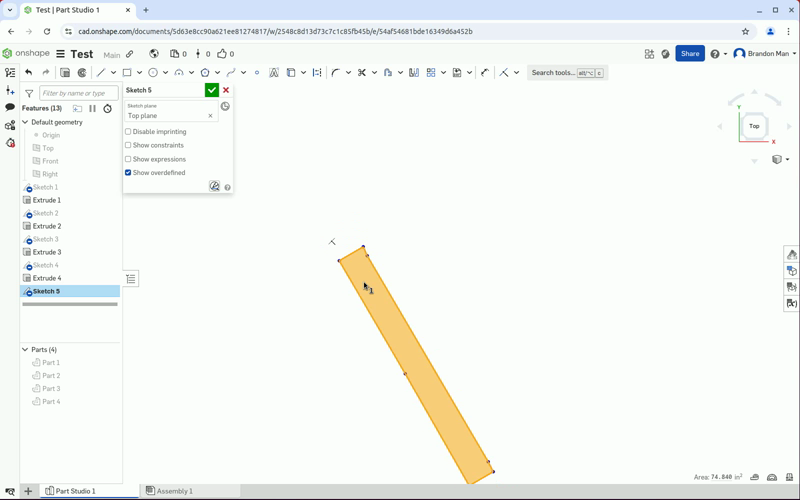
scroll(-6)
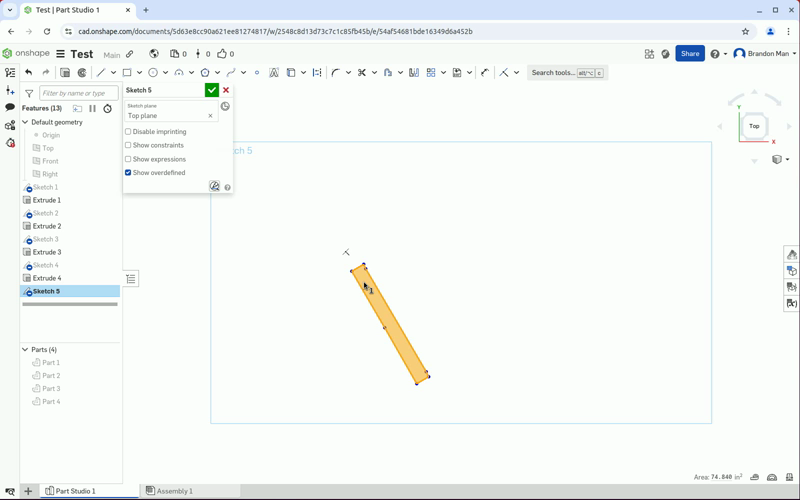
mouse_move(73, 352)
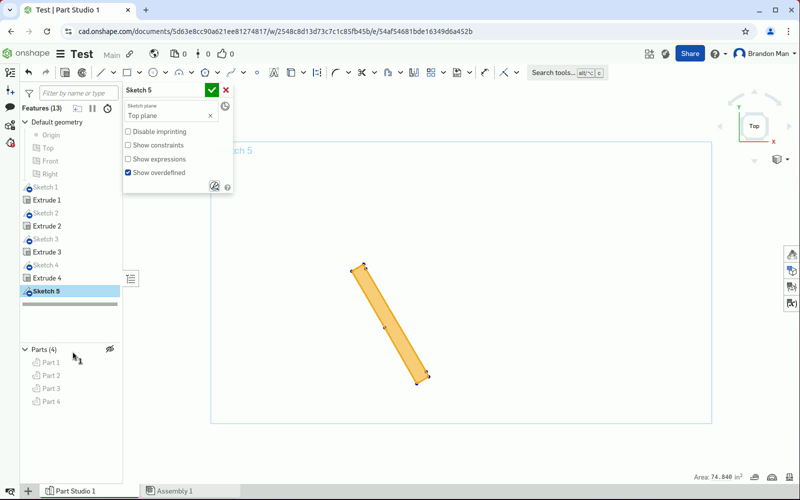
key(shift+y)
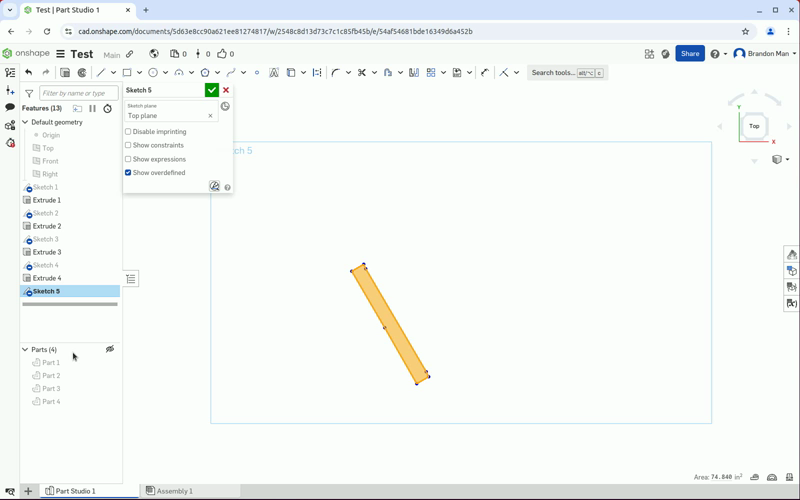
key(shift+e)
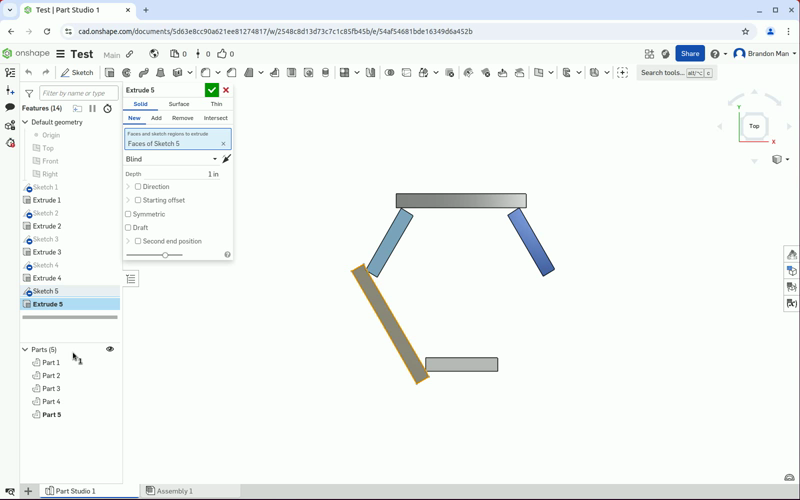
mouse_move(143, 106)
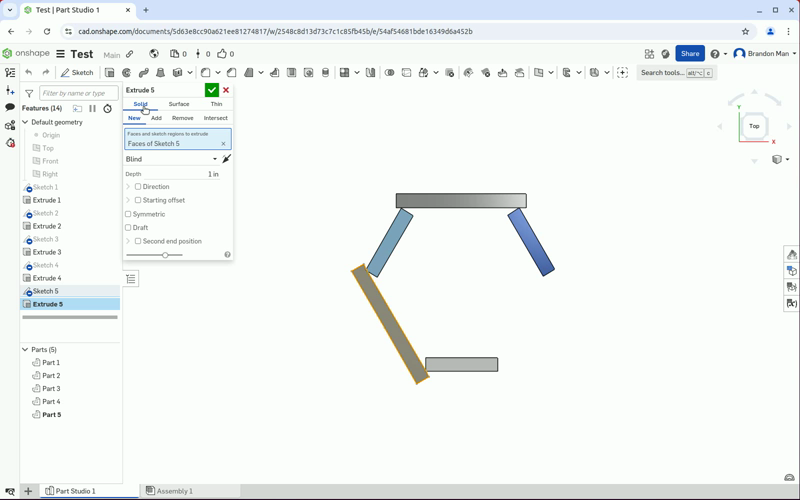
click(143, 106)
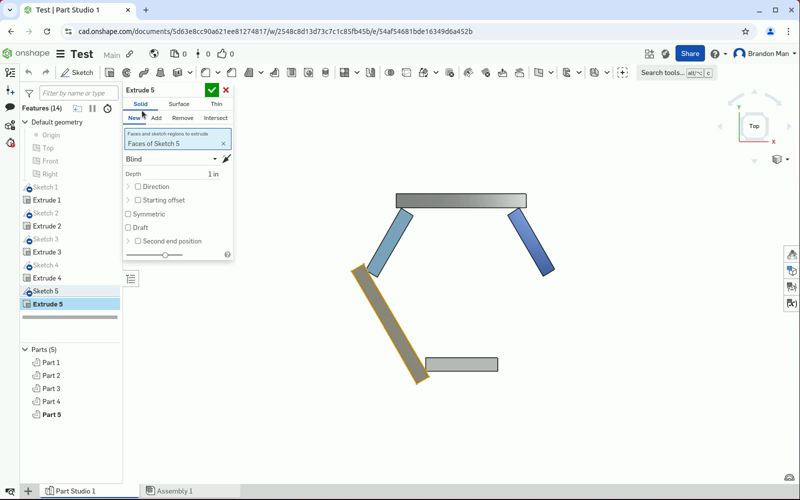
mouse_move(137, 120)
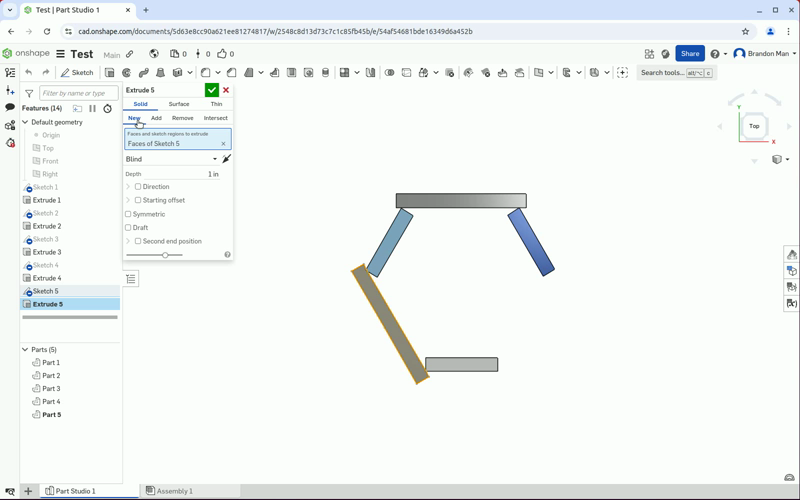
click(137, 120)
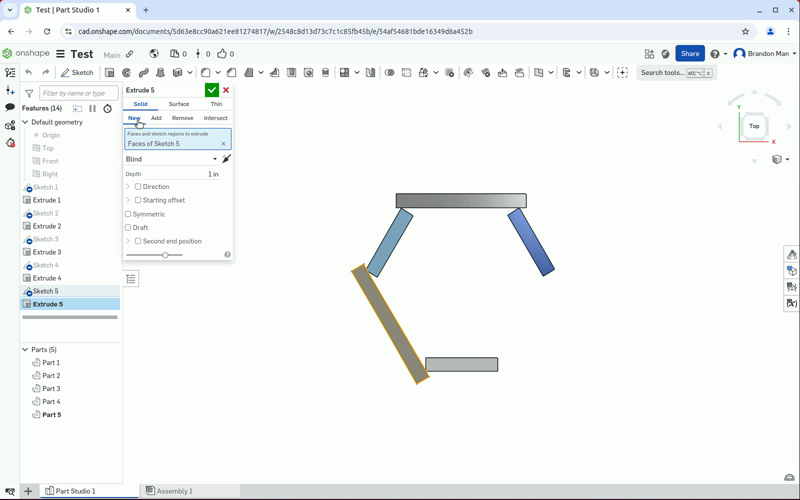
key(tab, 4)
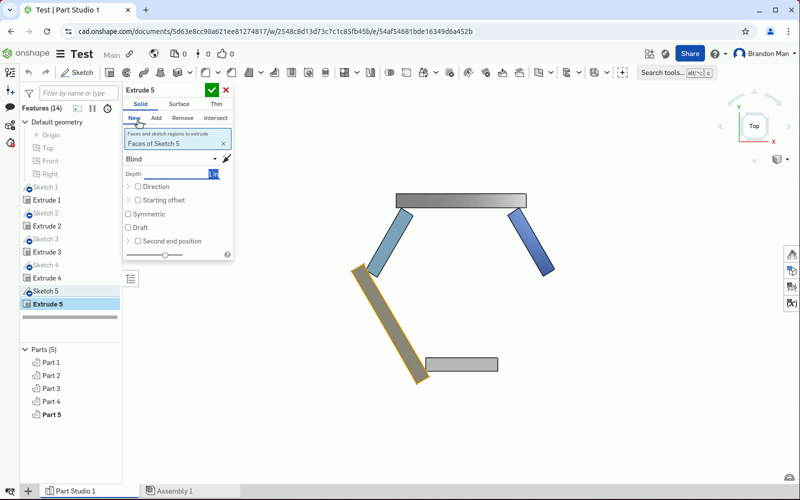
text(3.611)
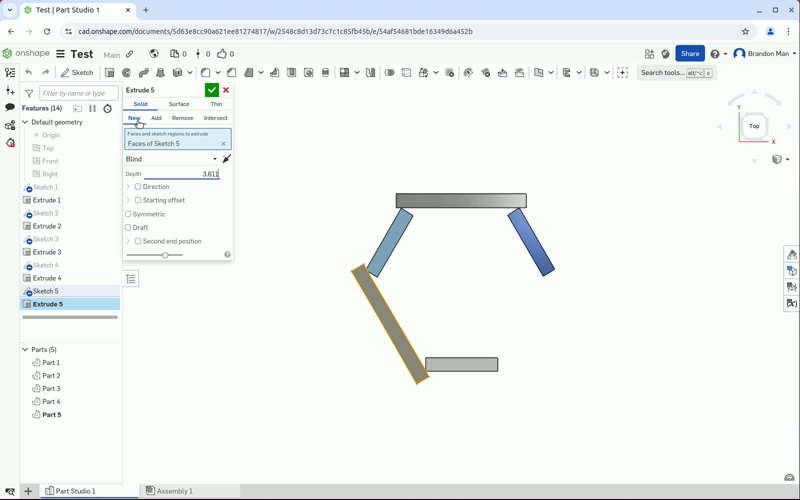
key(enter)
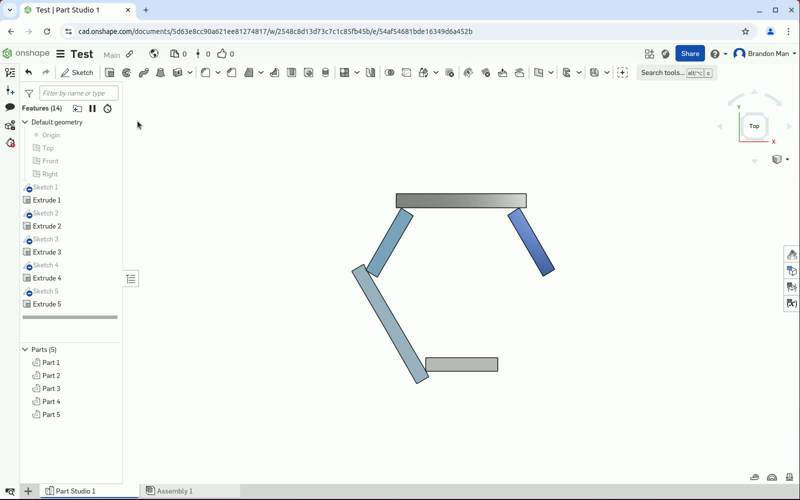
key(shift+h)
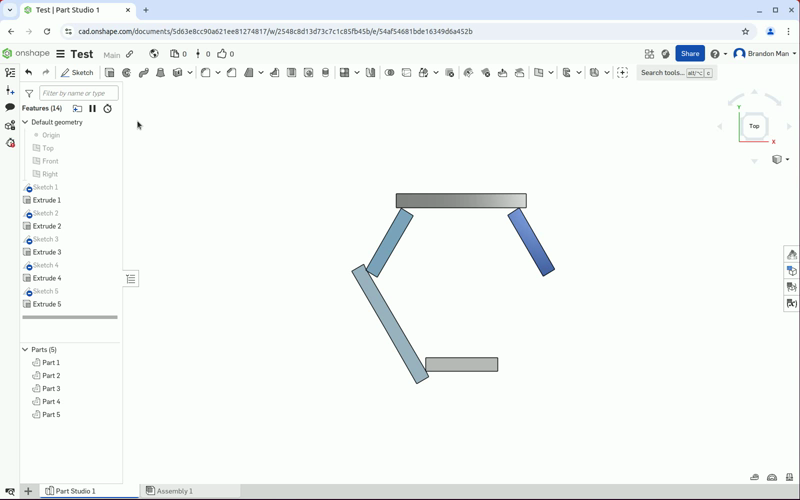
key(shift+h)
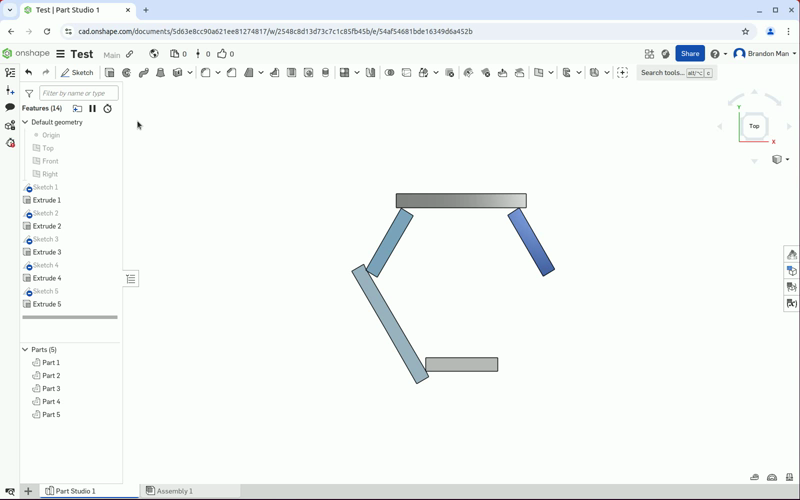
mouse_move(73, 189)
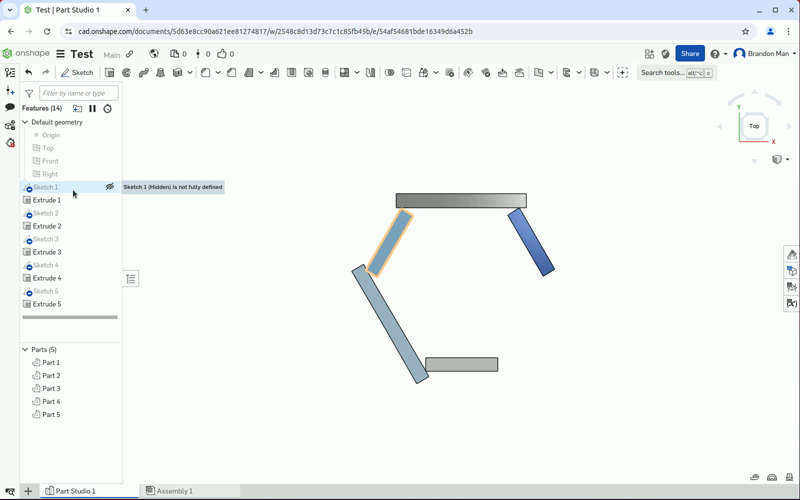
click(73, 189)
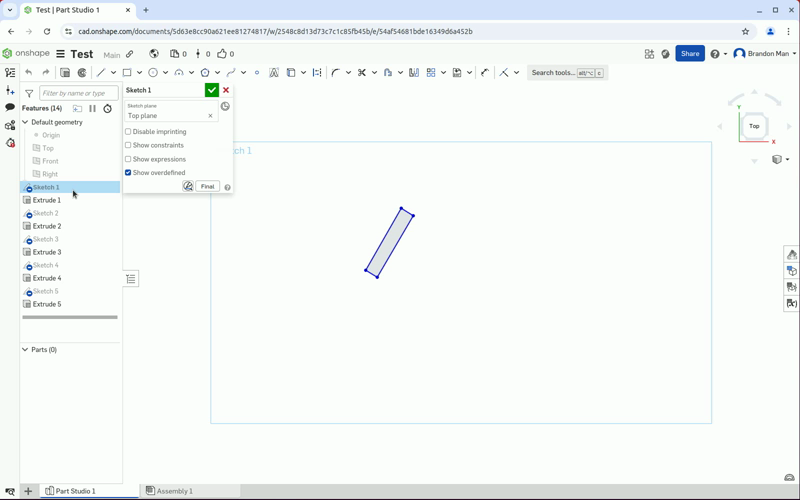
mouse_move(229, 92)
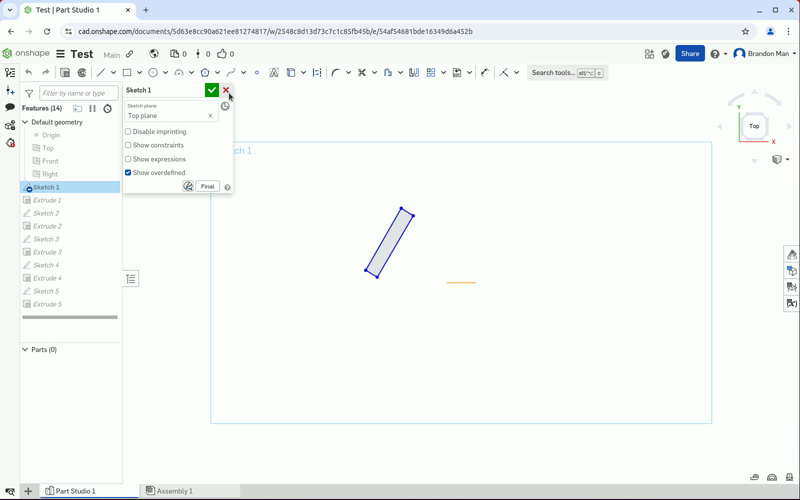
click(229, 92)
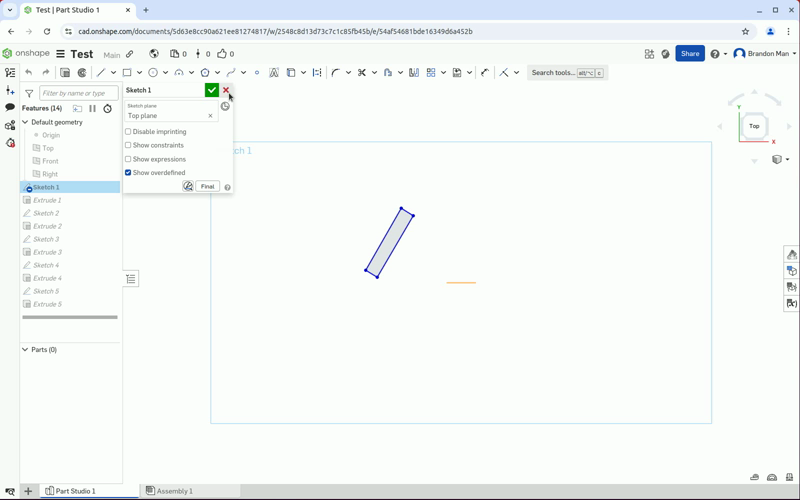
key(shift+s)
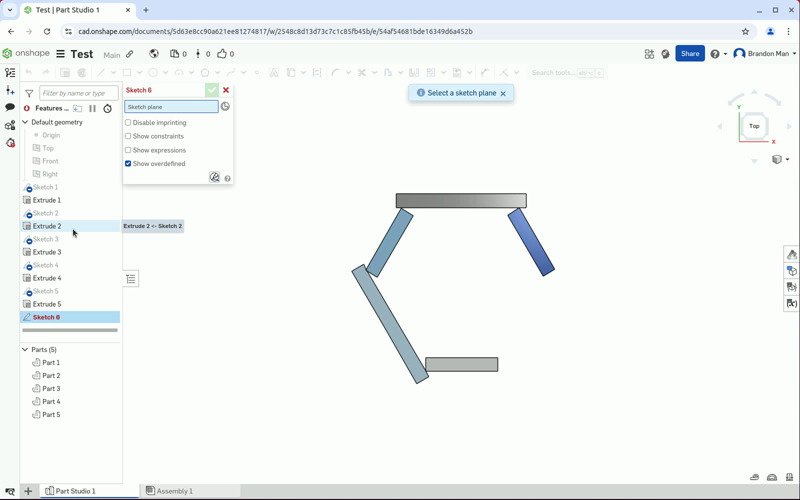
scroll(3)
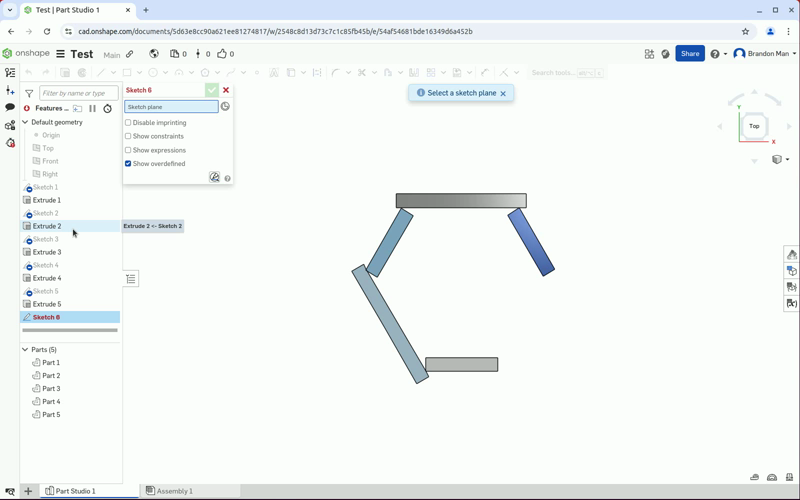
mouse_move(73, 150)
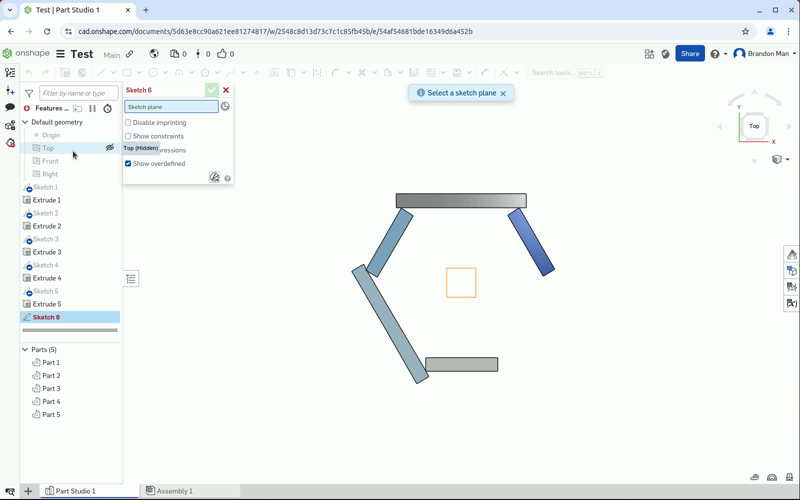
click(73, 150)
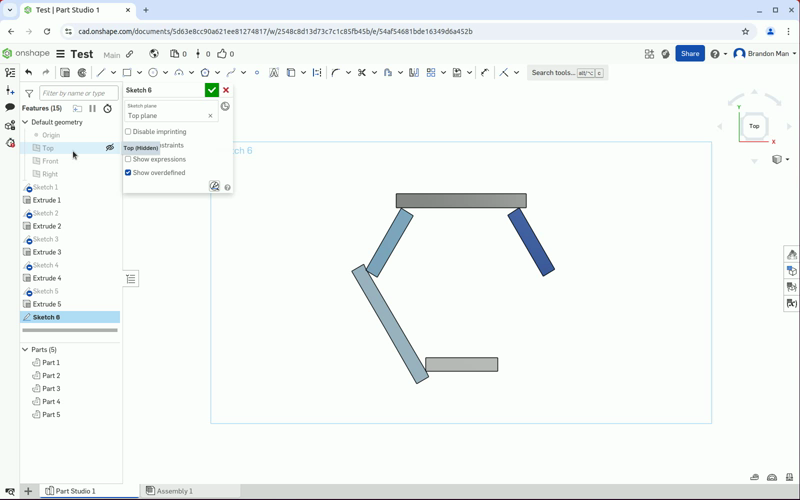
mouse_move(73, 352)
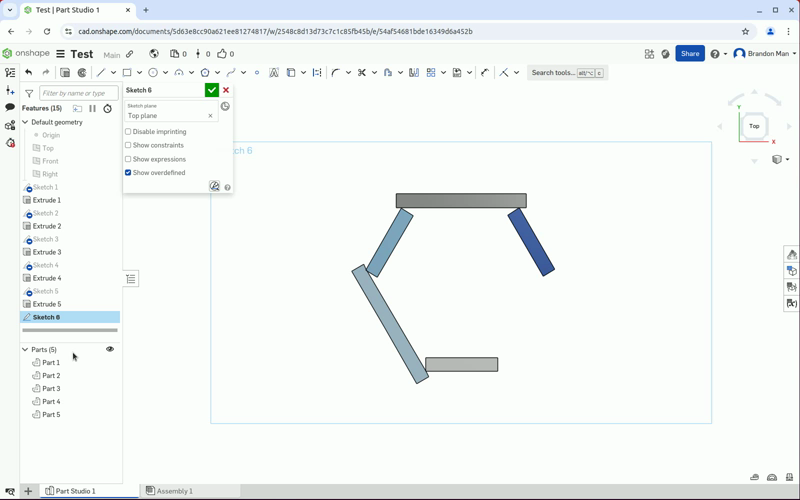
key(y)
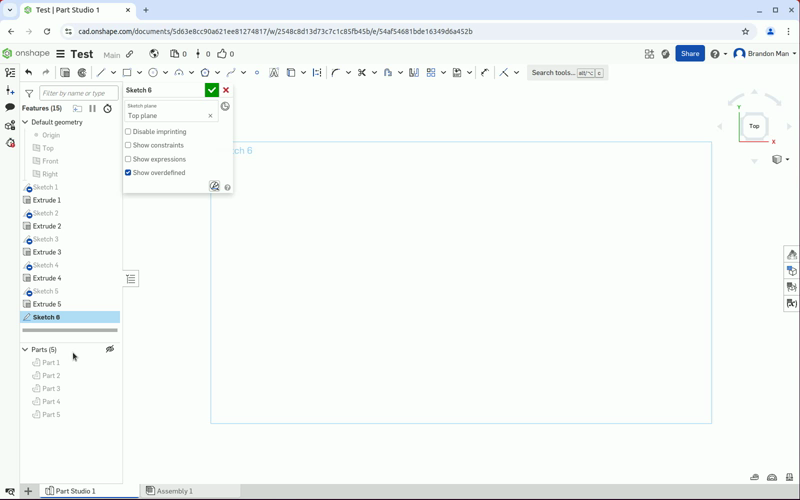
key(l)
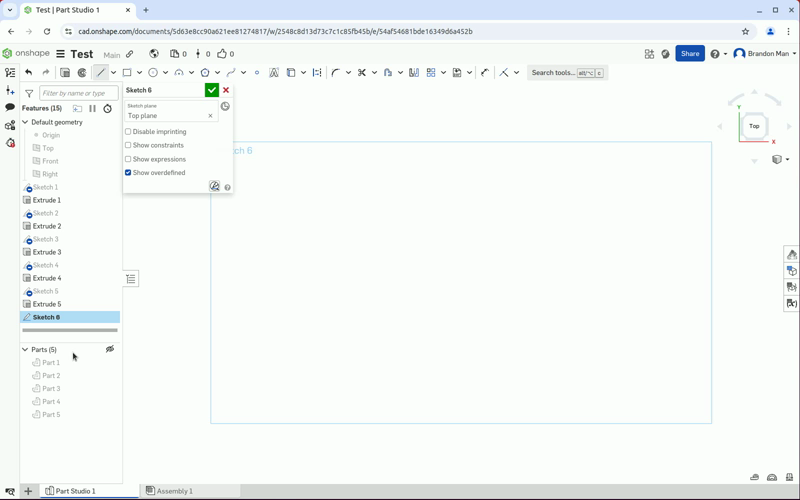
key_down(shift)
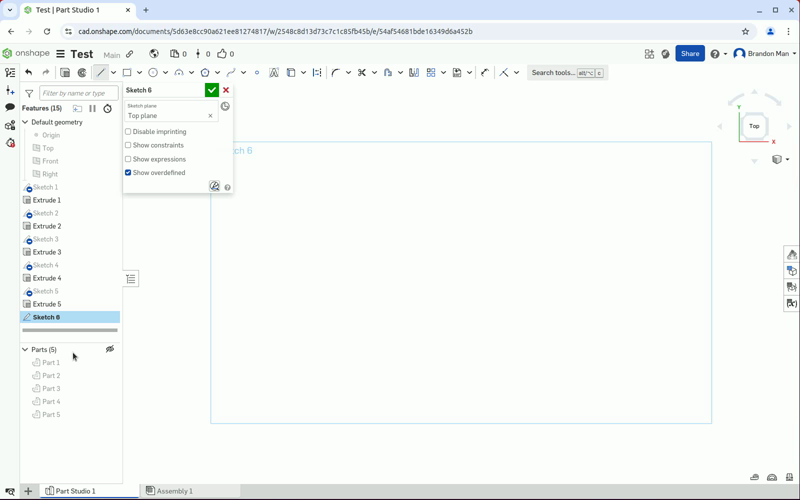
mouse_move(486, 388)
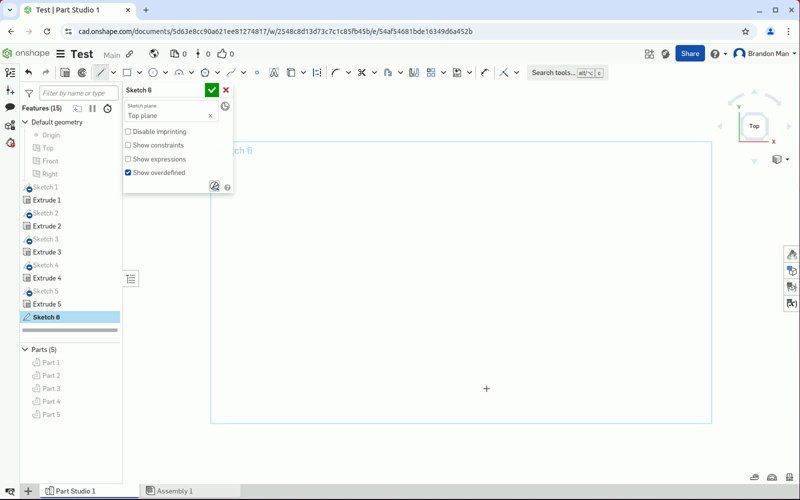
click(486, 388)
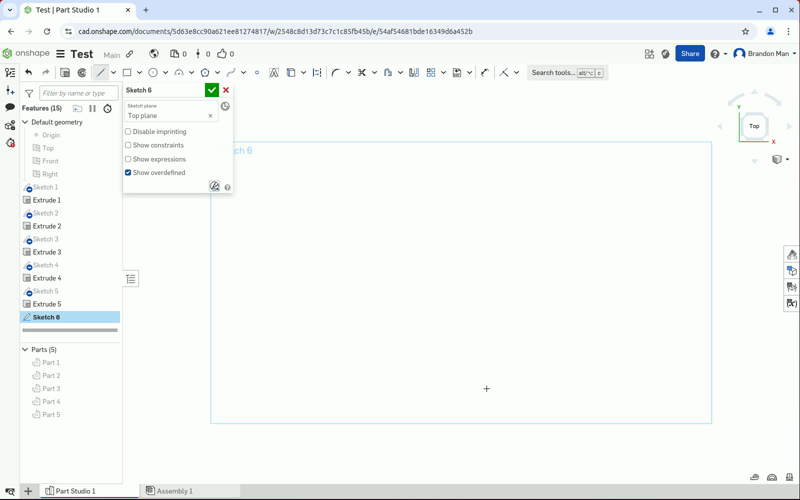
key_up(shift)
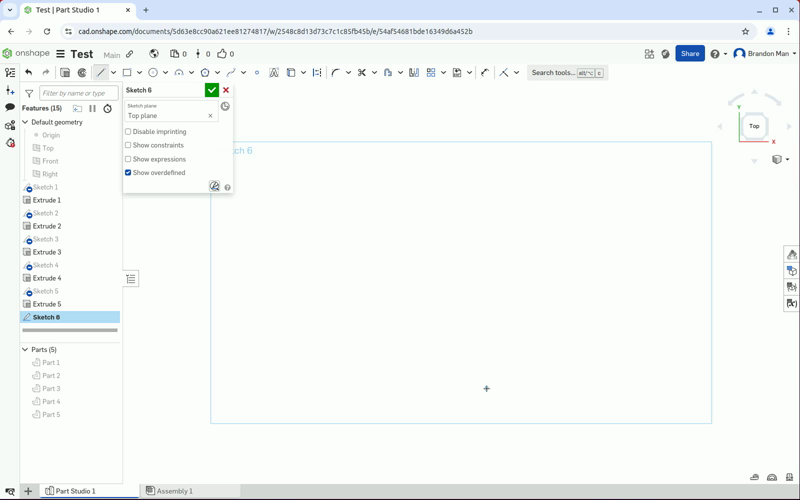
key_down(shift)
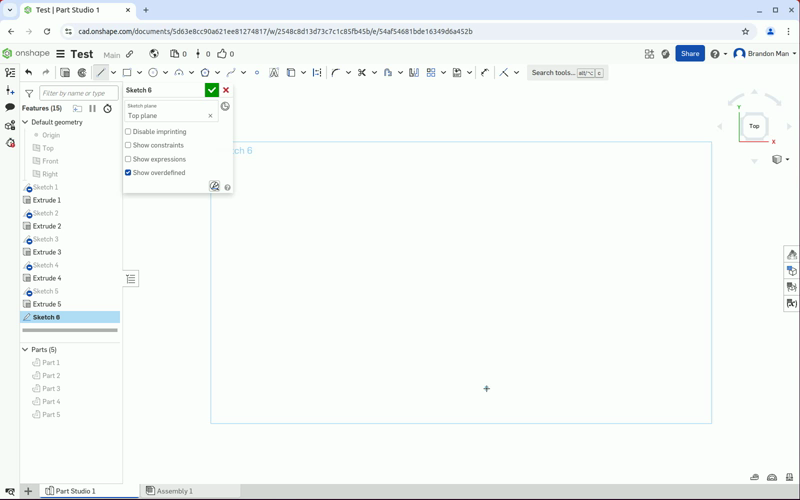
mouse_move(516, 388)
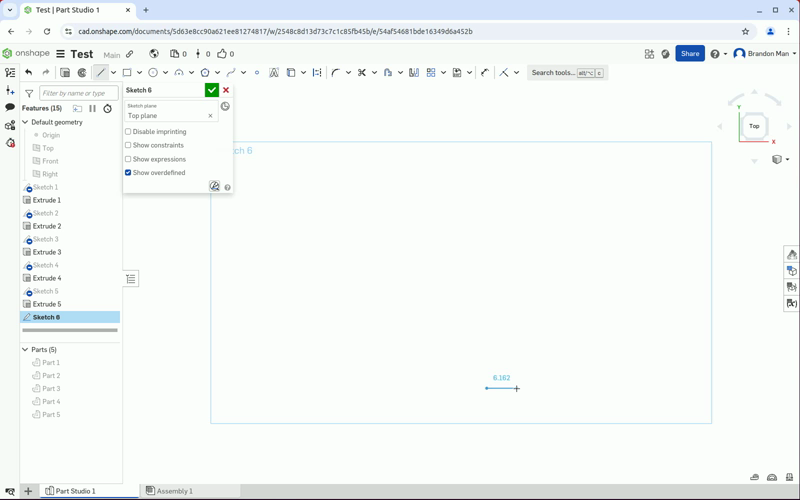
mouse_move(498, 395)
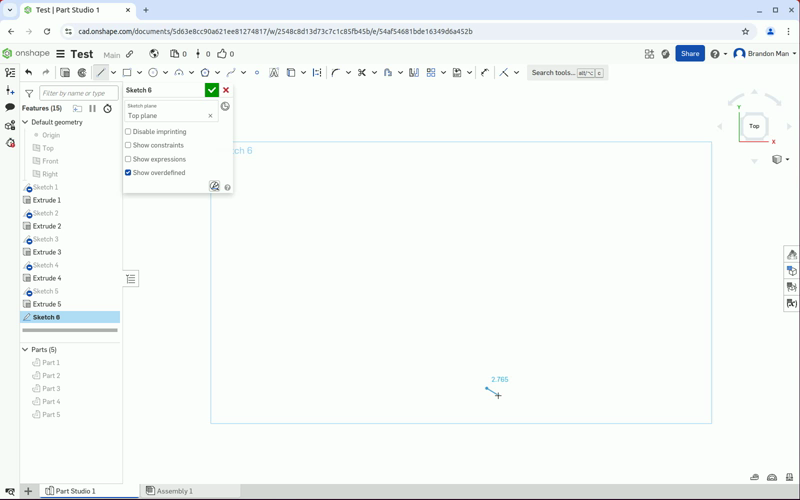
click(498, 395)
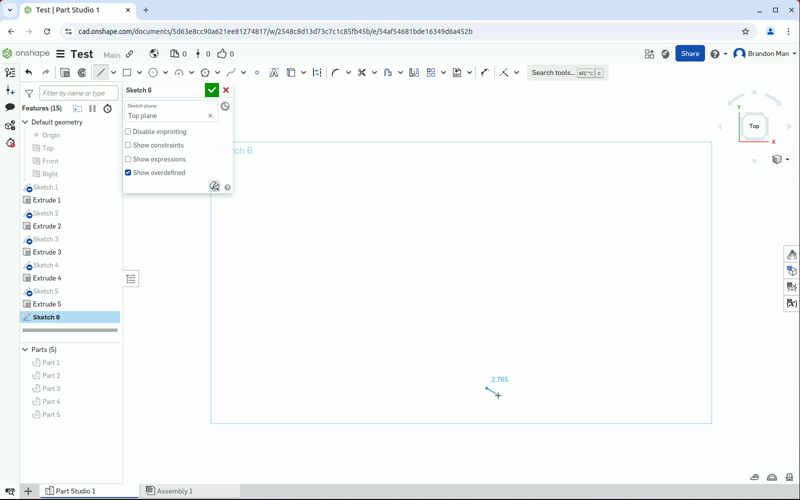
key_up(shift)
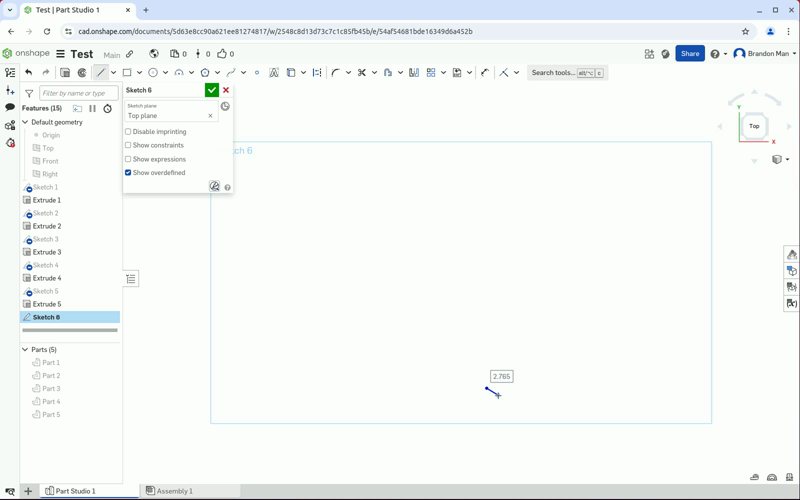
key_down(shift)
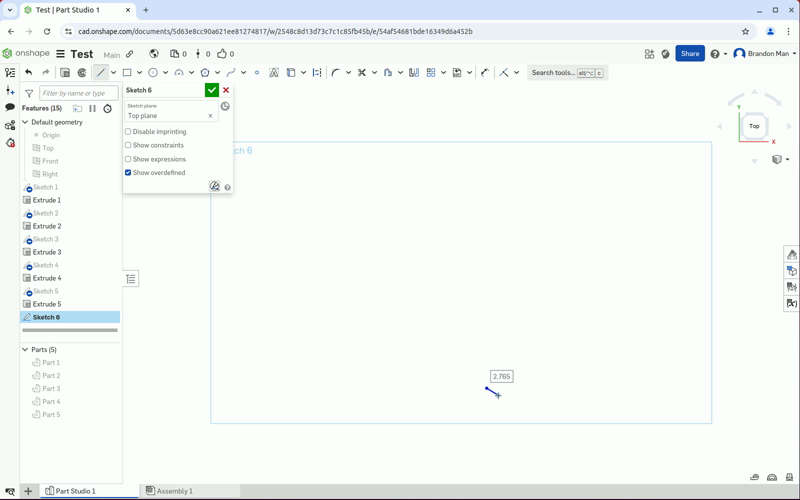
mouse_move(563, 282)
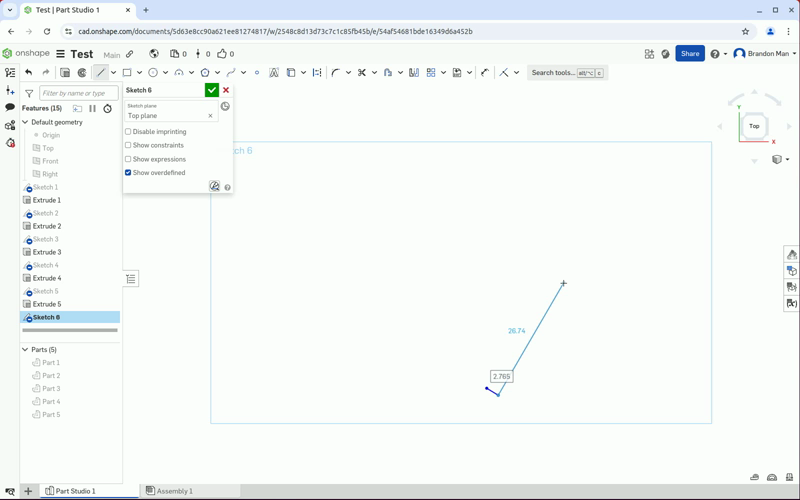
click(563, 282)
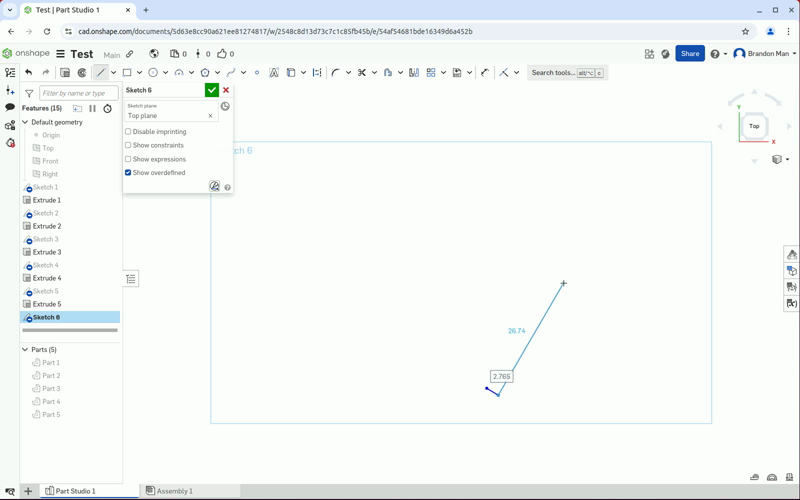
key_up(shift)
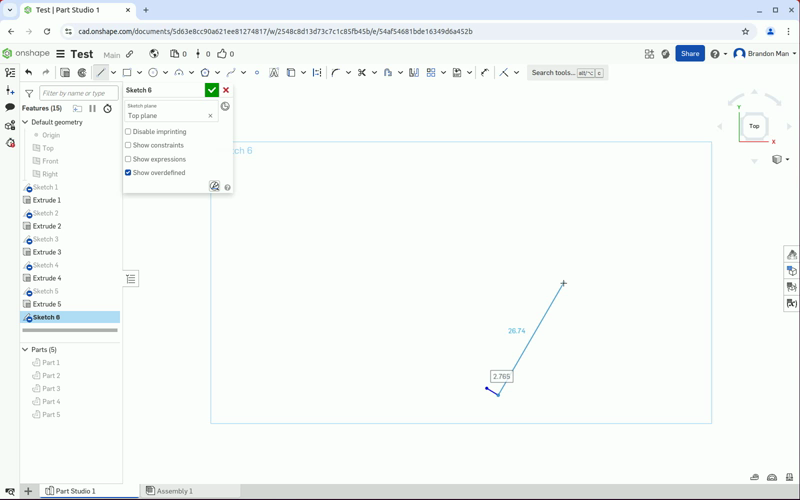
key_down(shift)
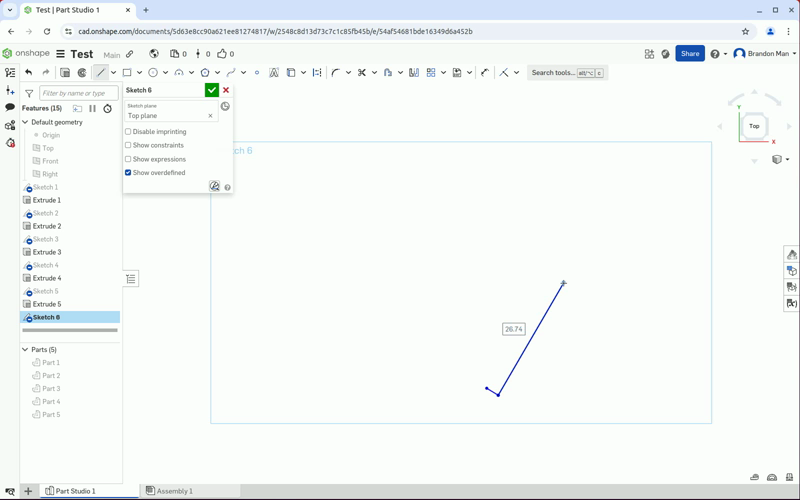
mouse_move(589, 282)
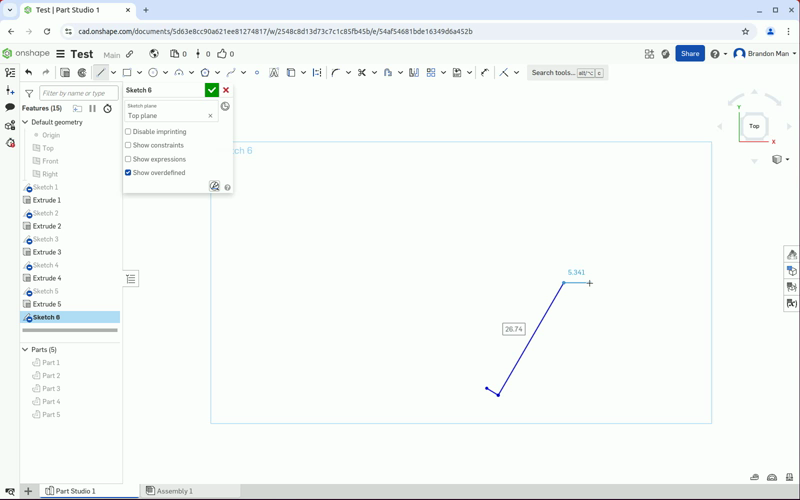
mouse_move(551, 276)
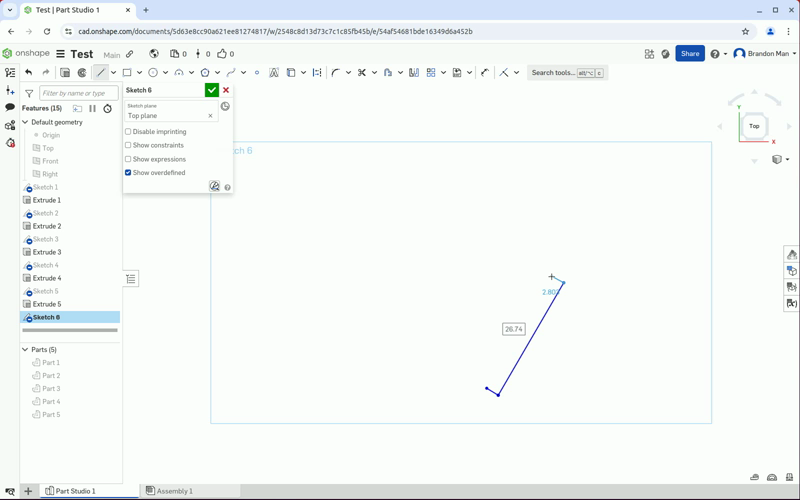
click(551, 276)
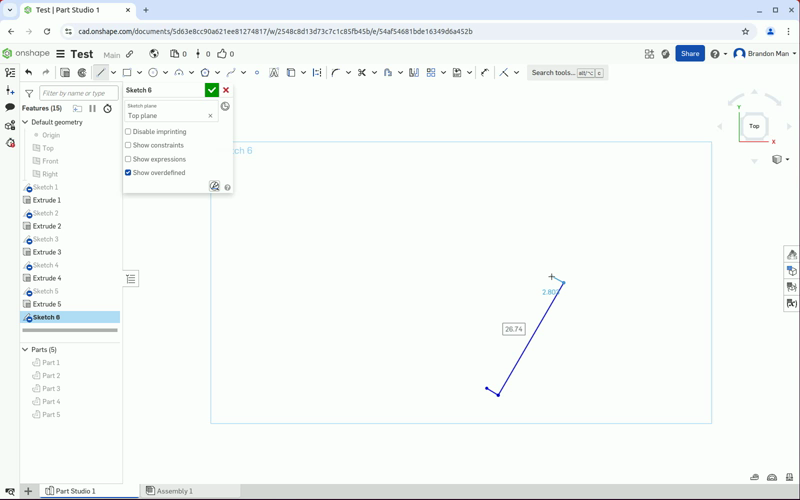
key_up(shift)
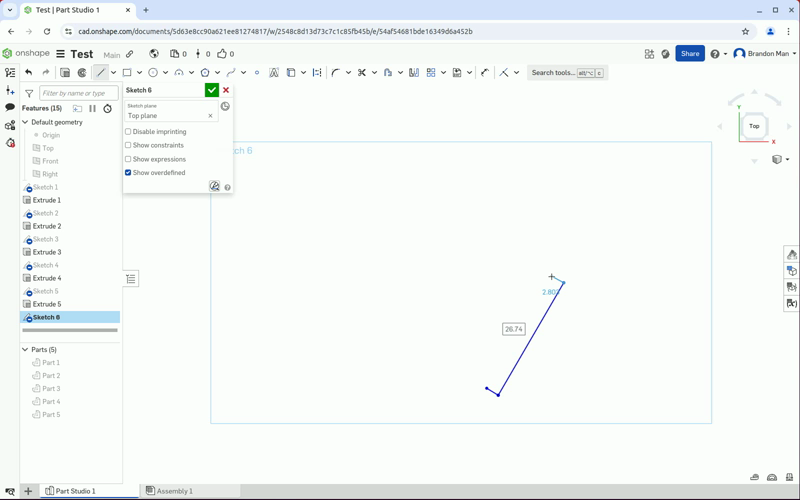
key_down(shift)
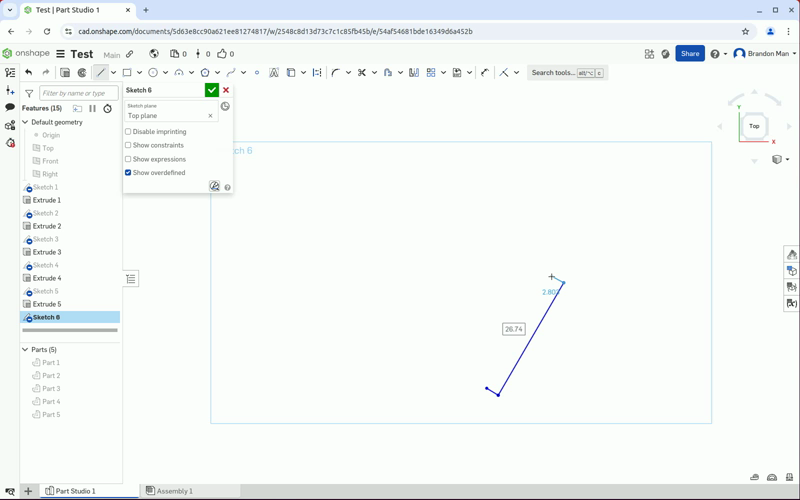
mouse_move(496, 371)
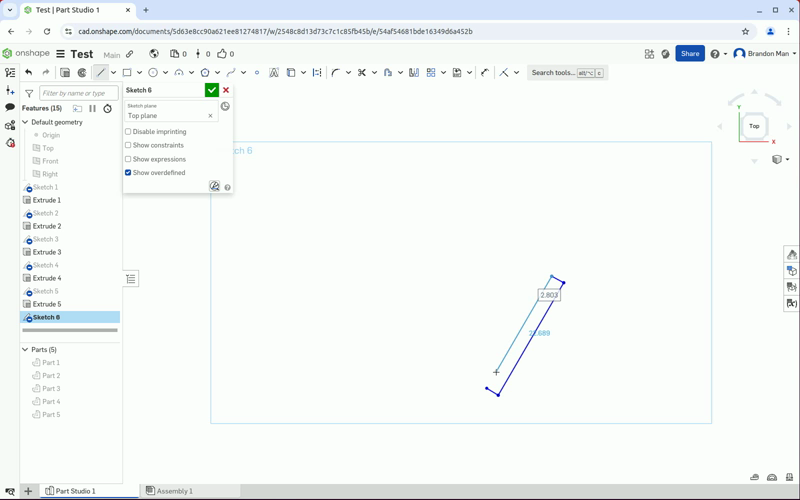
click(496, 371)
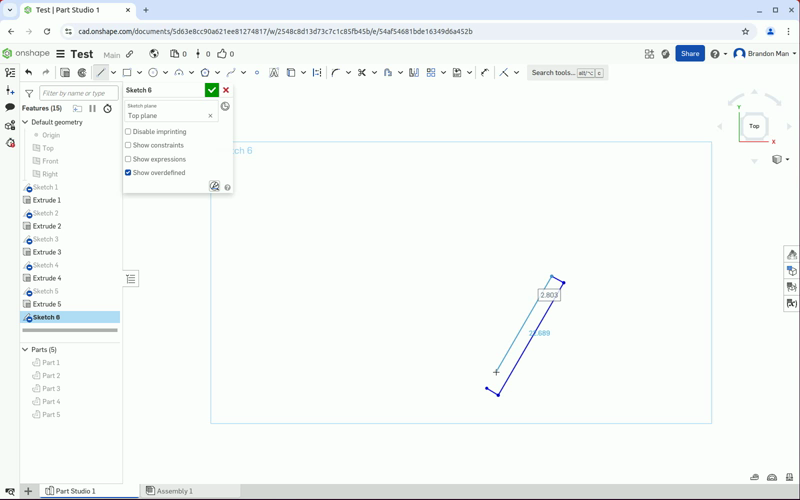
key_up(shift)
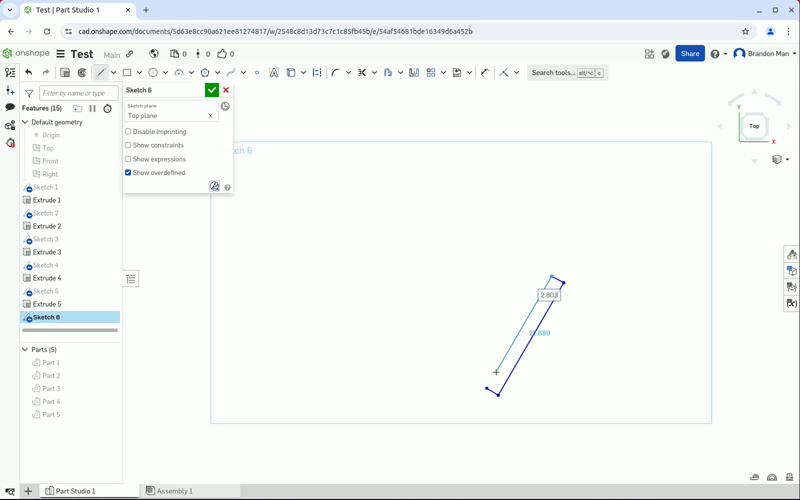
mouse_move(526, 371)
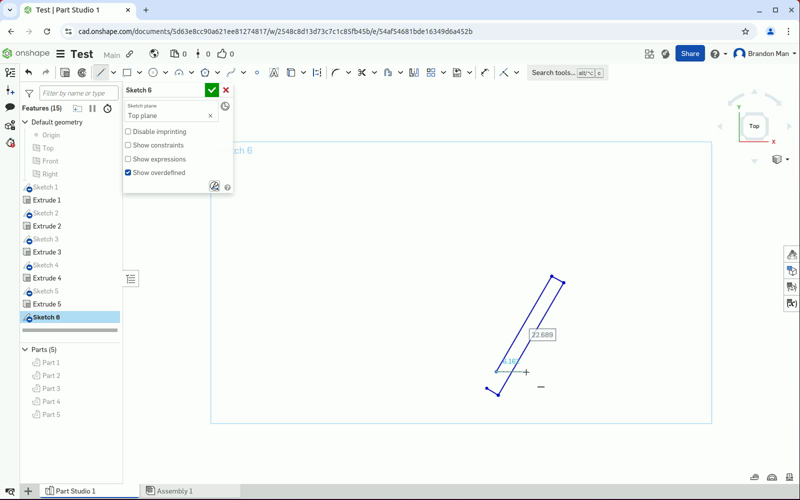
key_down(shift)
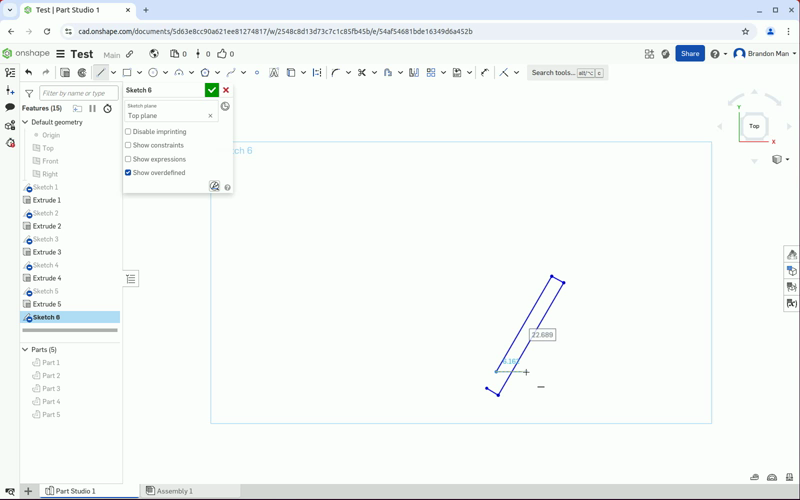
mouse_move(486, 388)
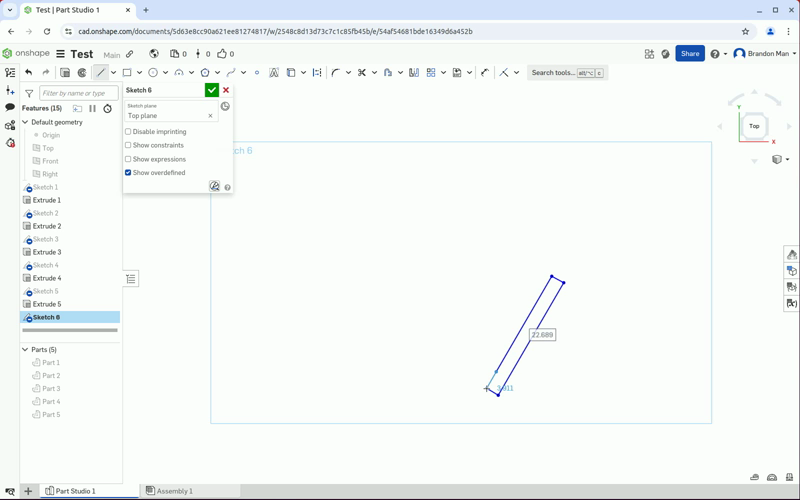
key_up(shift)
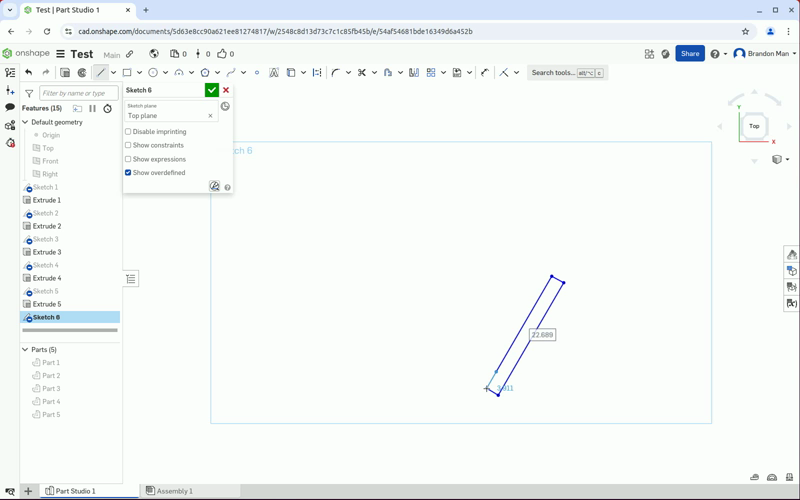
click(486, 388)
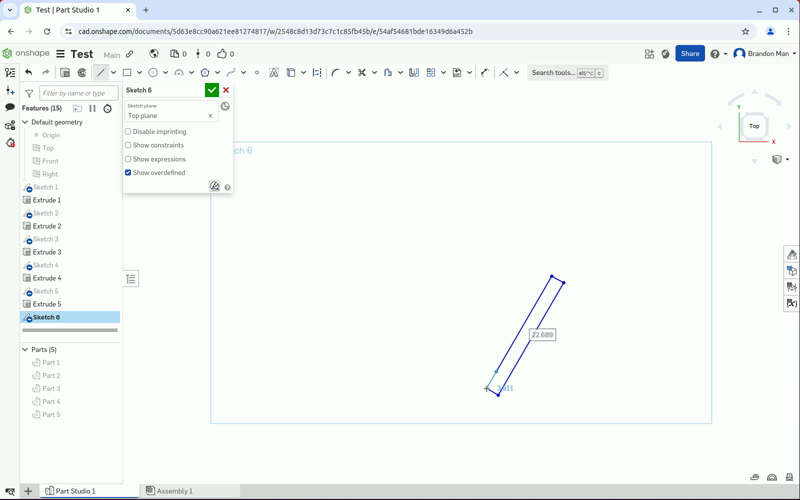
key(esc)
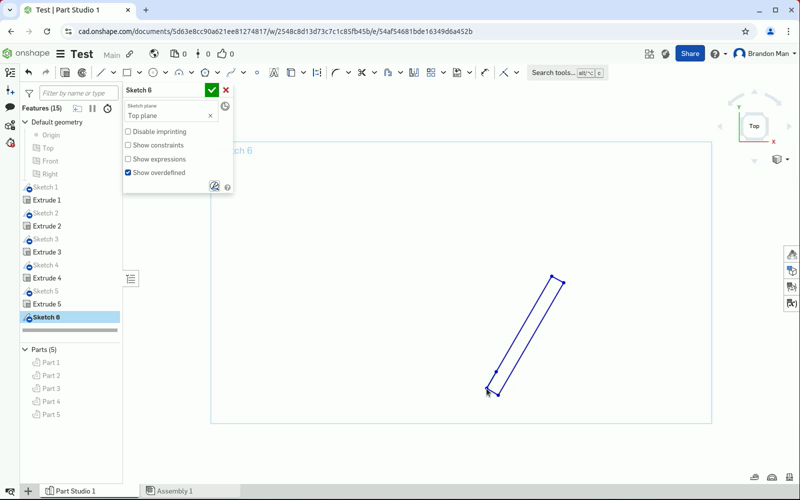
mouse_move(511, 352)
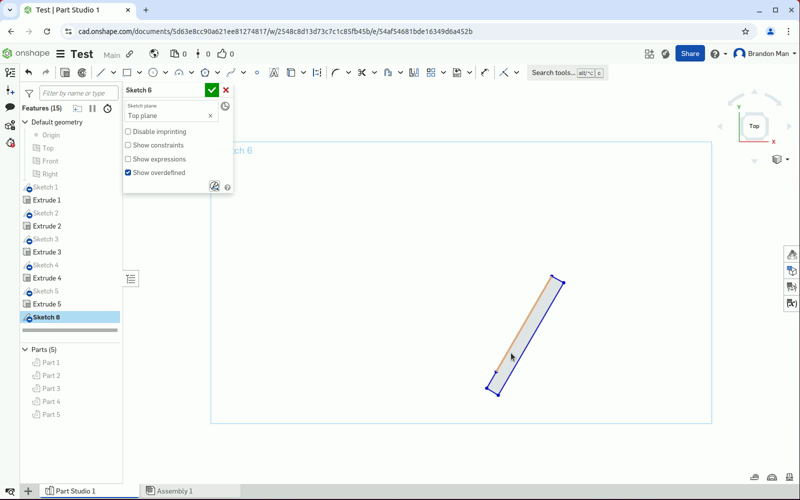
scroll(6)
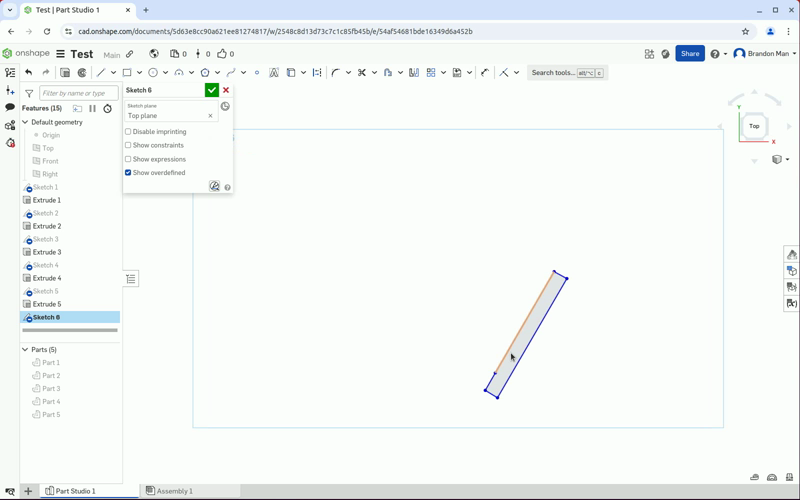
scroll(6)
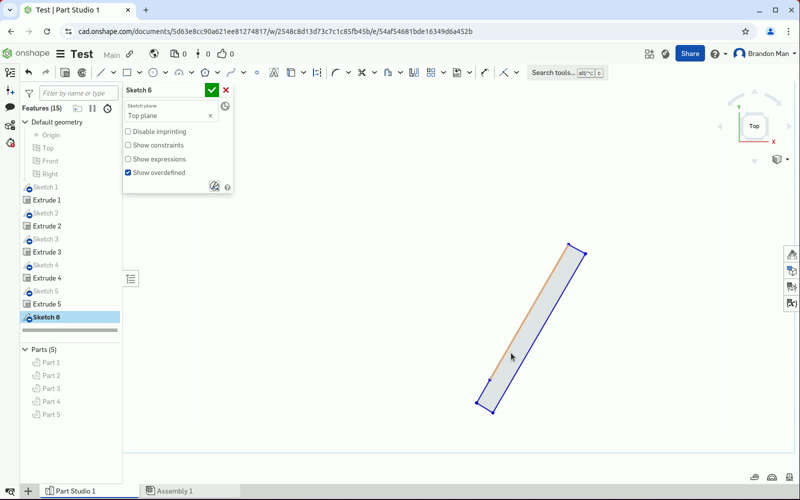
scroll(6)
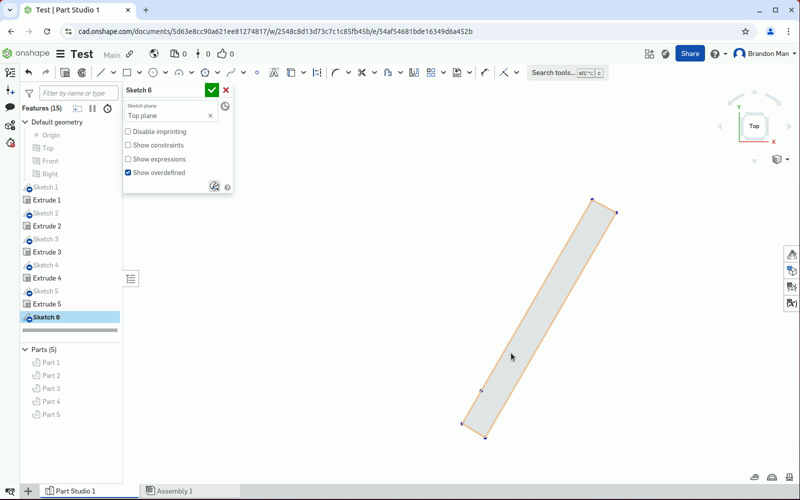
scroll(6)
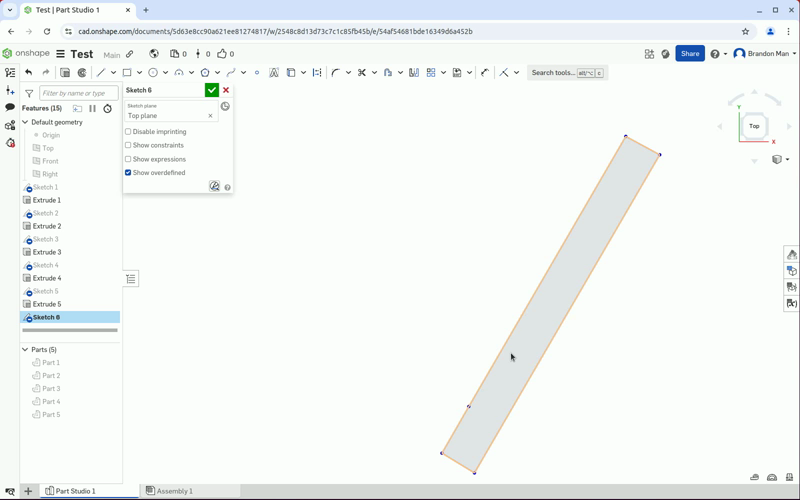
scroll(6)
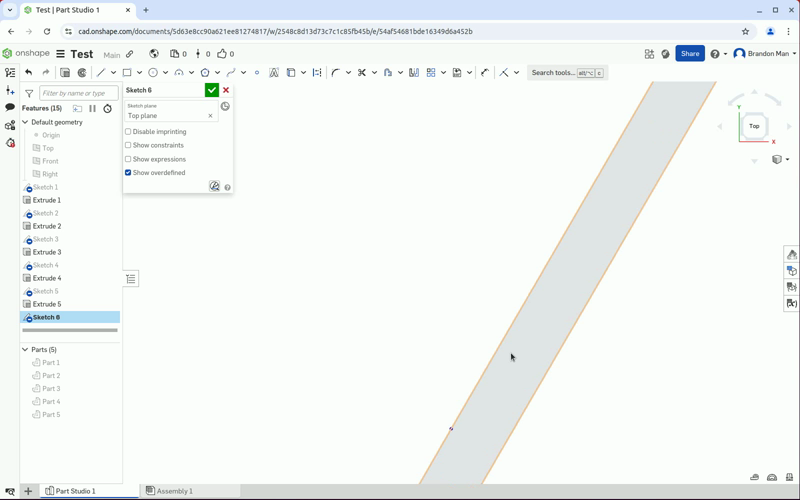
scroll(6)
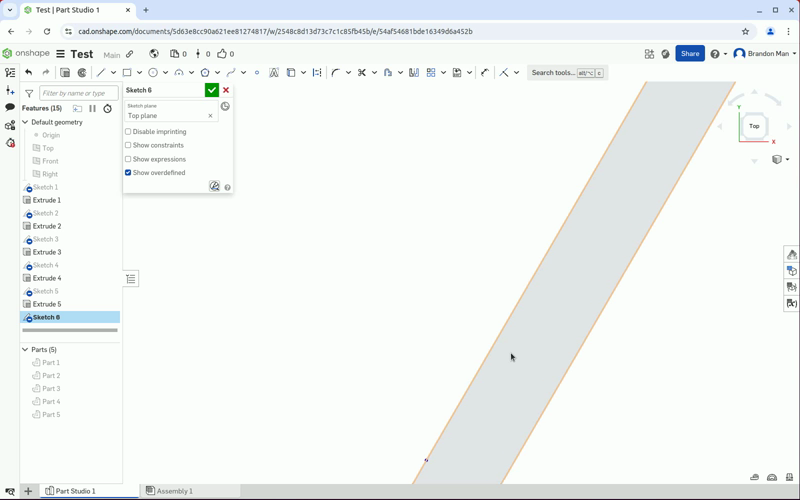
scroll(6)
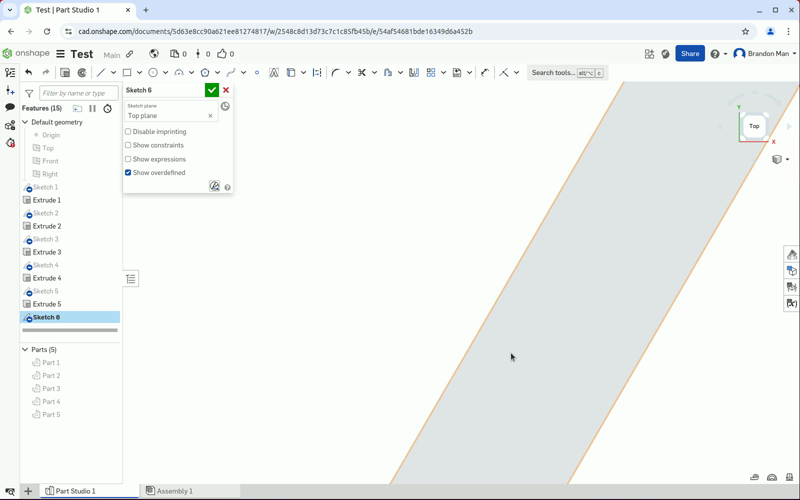
click(511, 352)
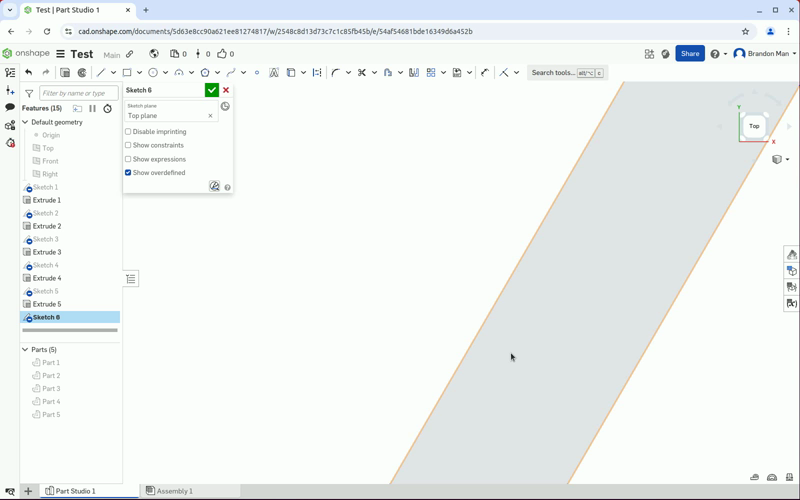
scroll(-6)
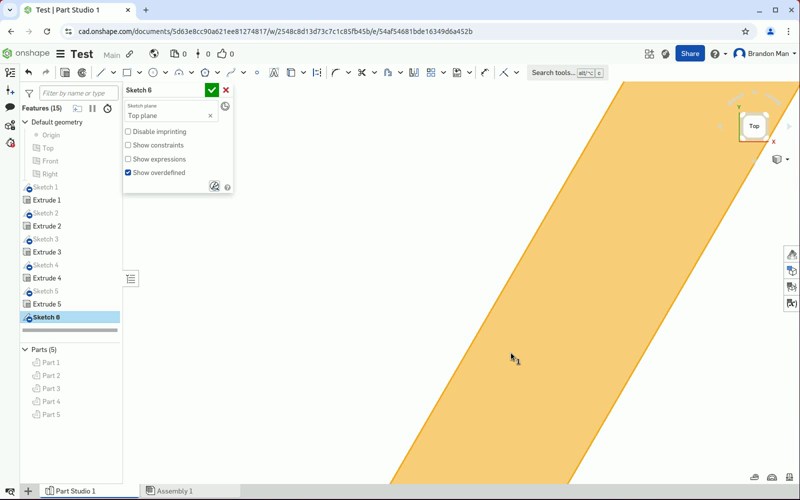
scroll(-6)
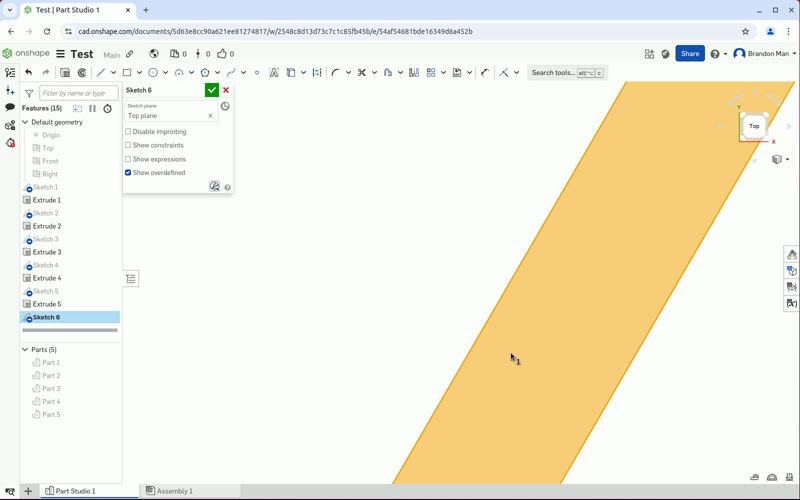
scroll(-6)
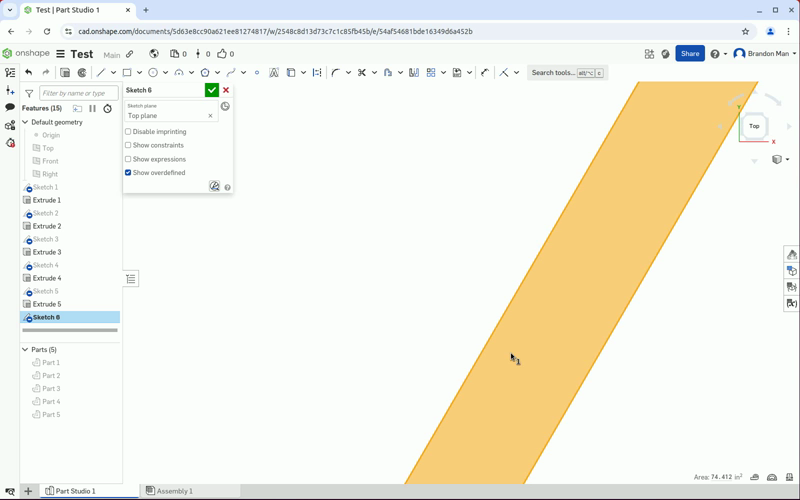
scroll(-6)
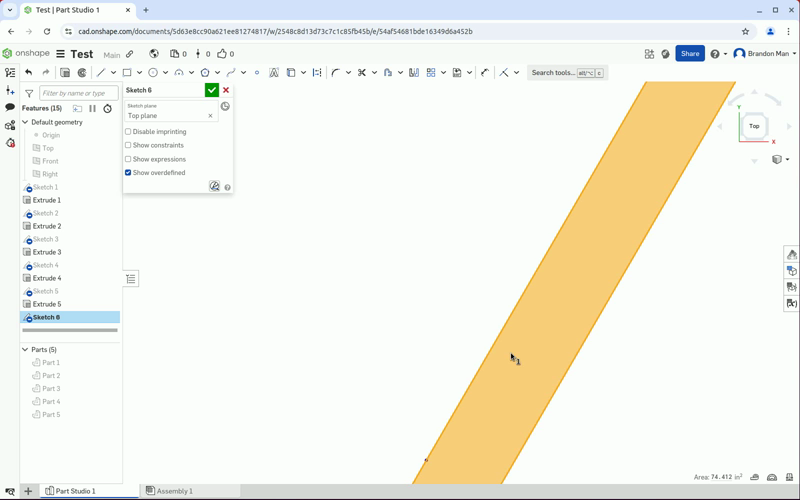
scroll(-6)
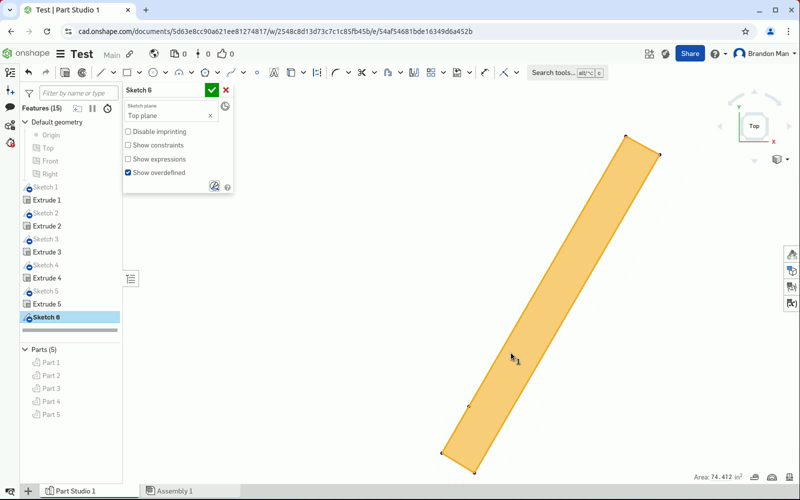
scroll(-6)
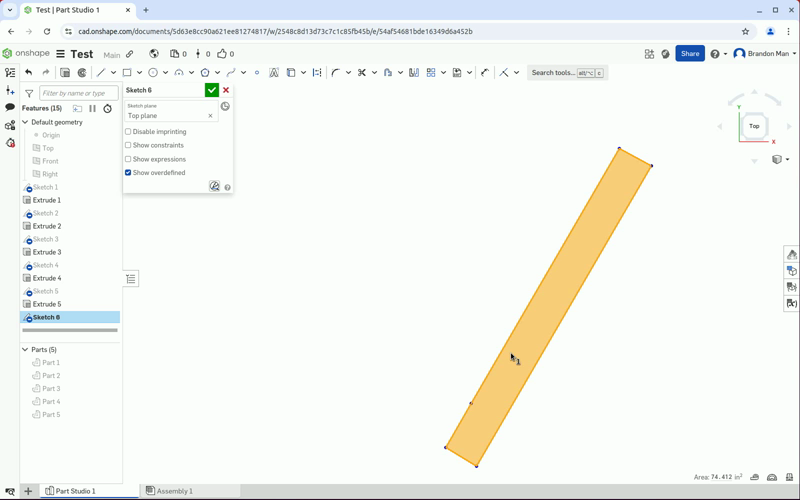
scroll(-6)
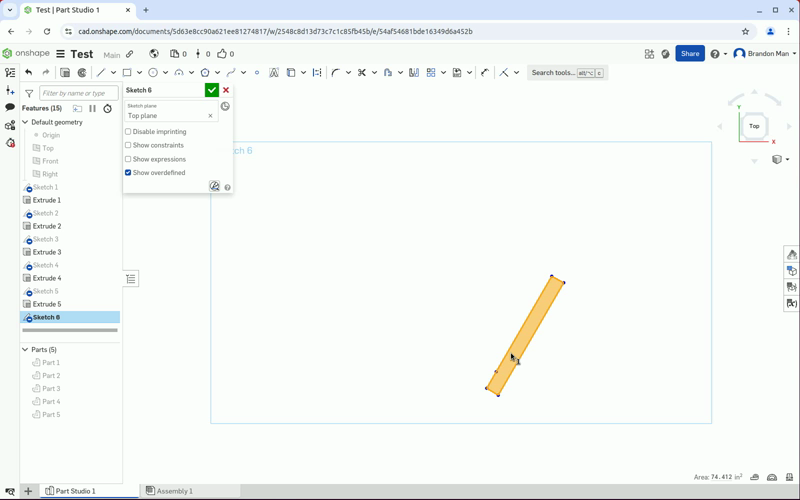
mouse_move(73, 352)
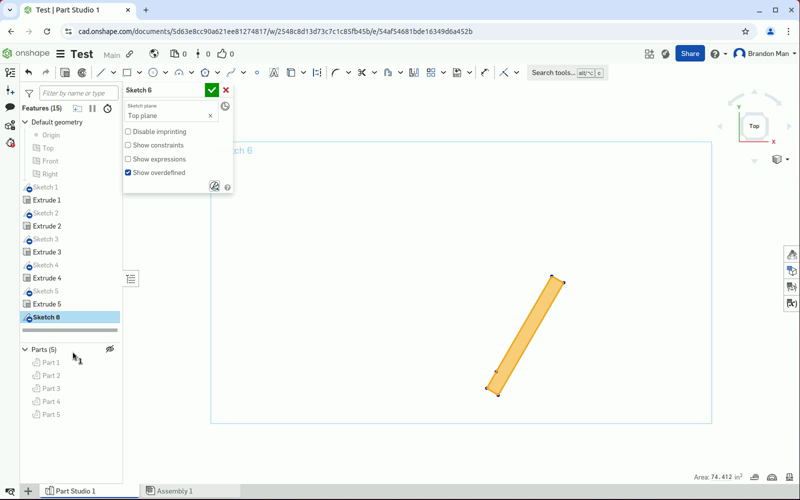
key(shift+y)
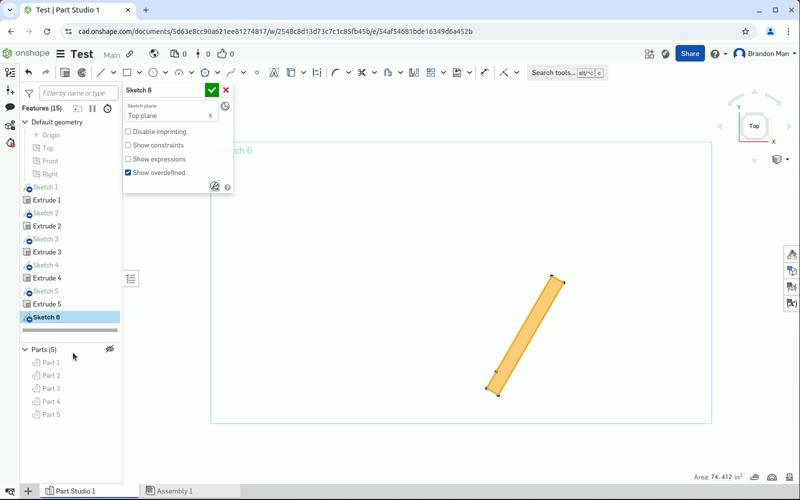
key(shift+e)
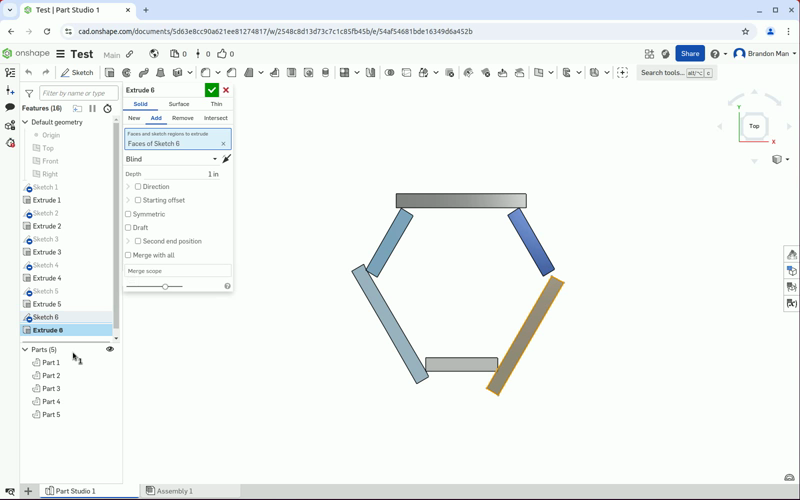
mouse_move(143, 106)
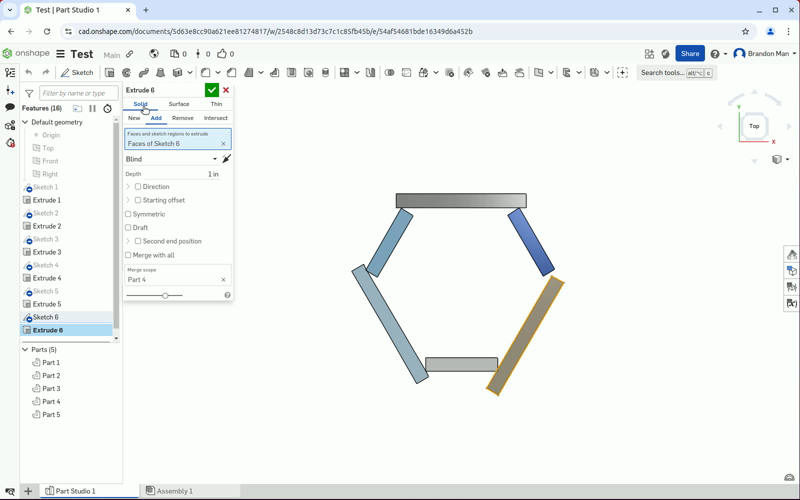
click(143, 106)
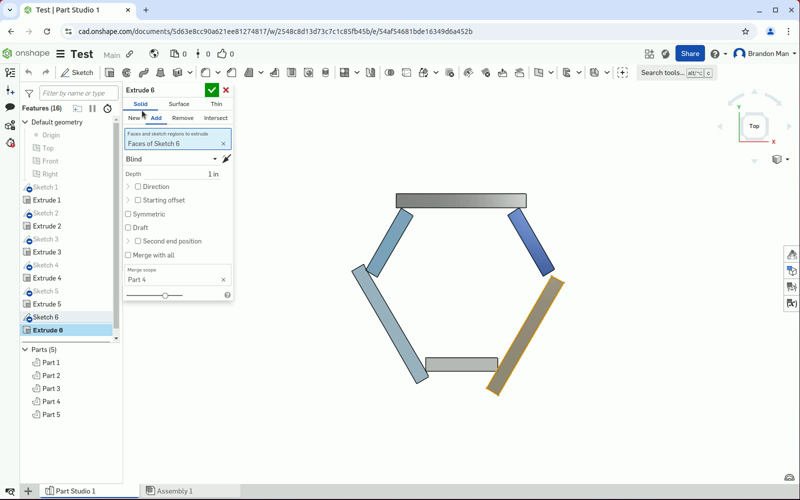
mouse_move(137, 120)
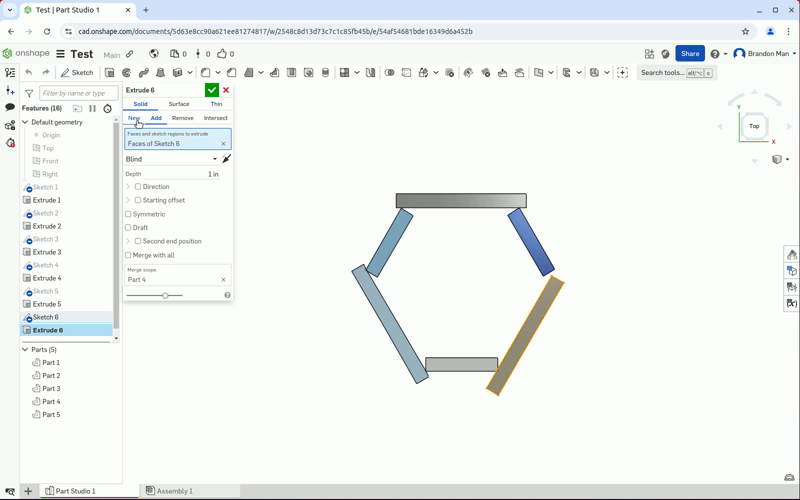
click(137, 120)
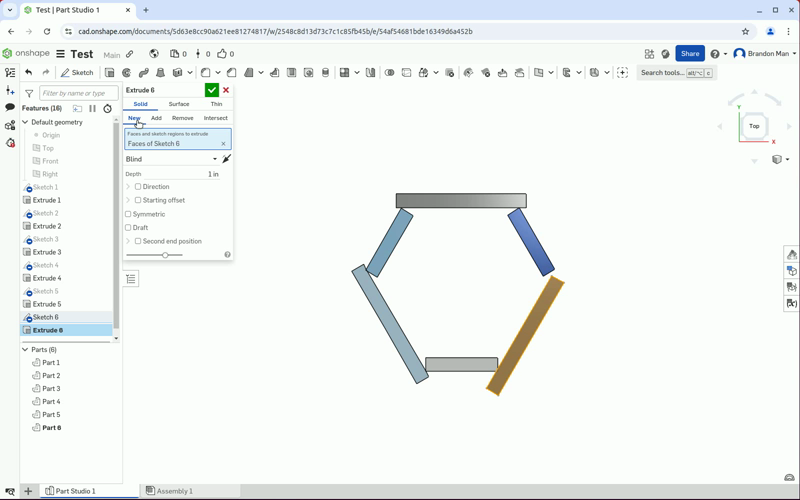
key(tab, 4)
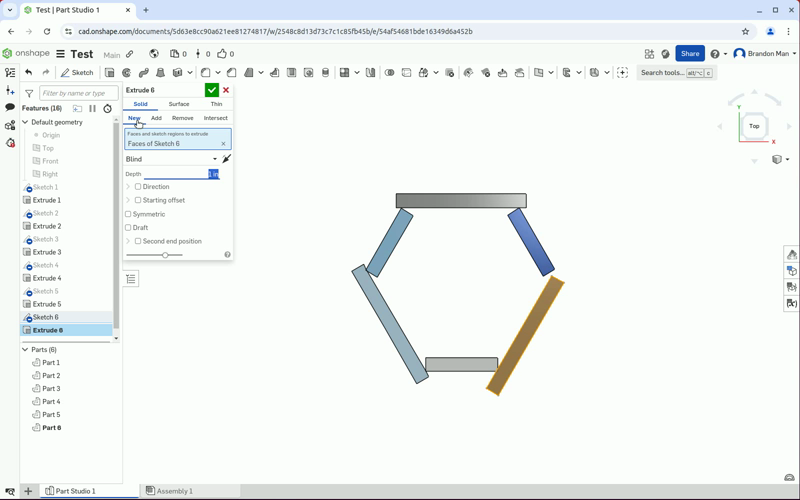
text(3.611)
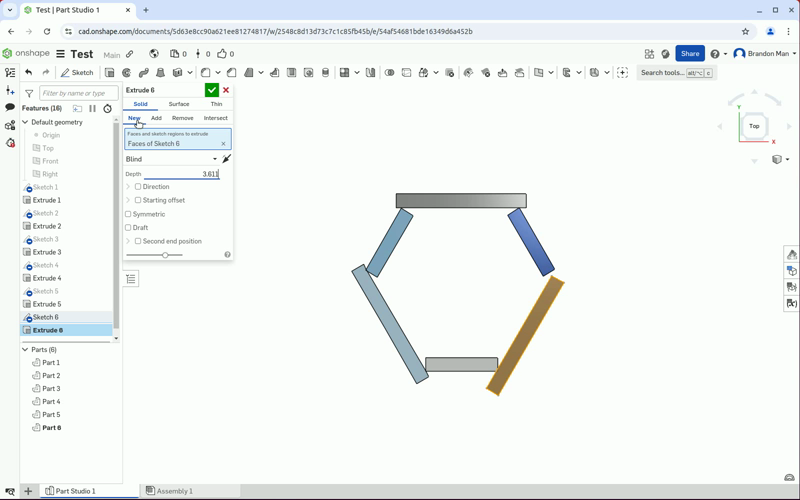
key(enter)
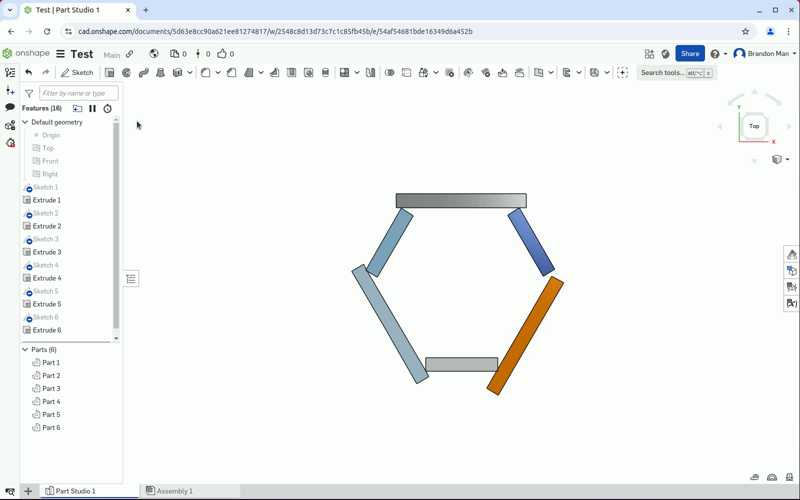
key(shift+h)
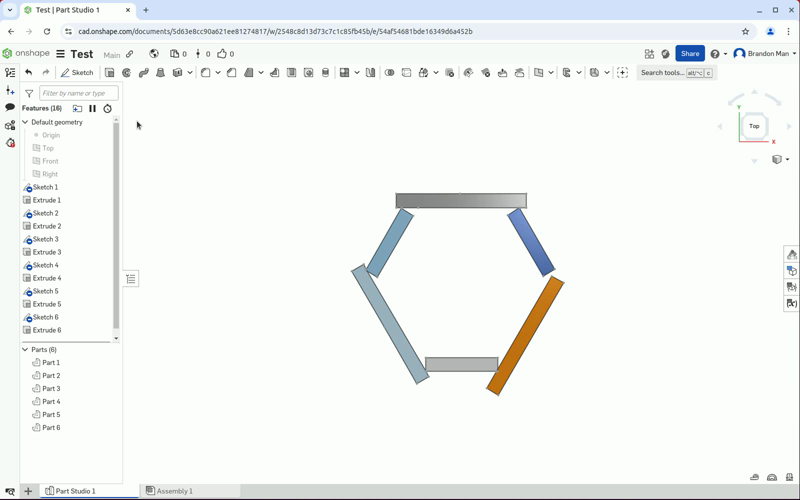
key(shift+h)
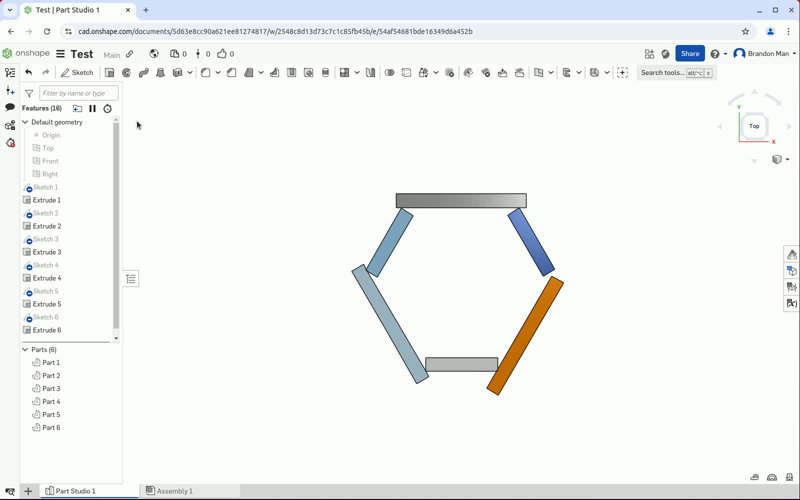
mouse_move(69, 189)
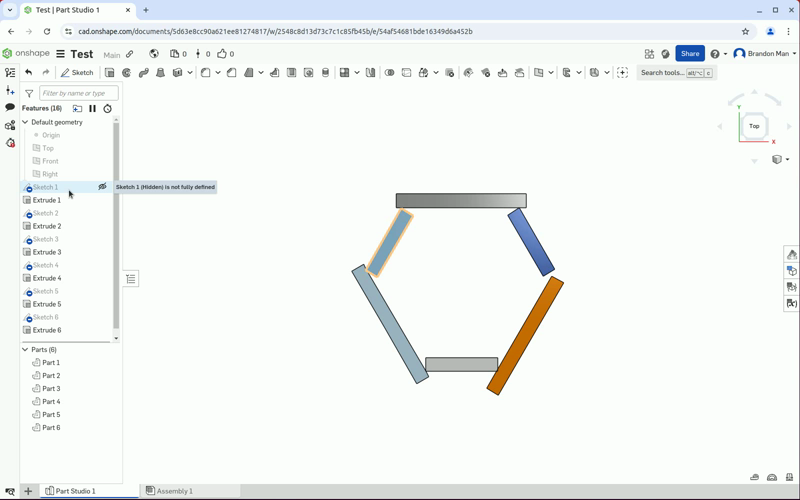
click(69, 189)
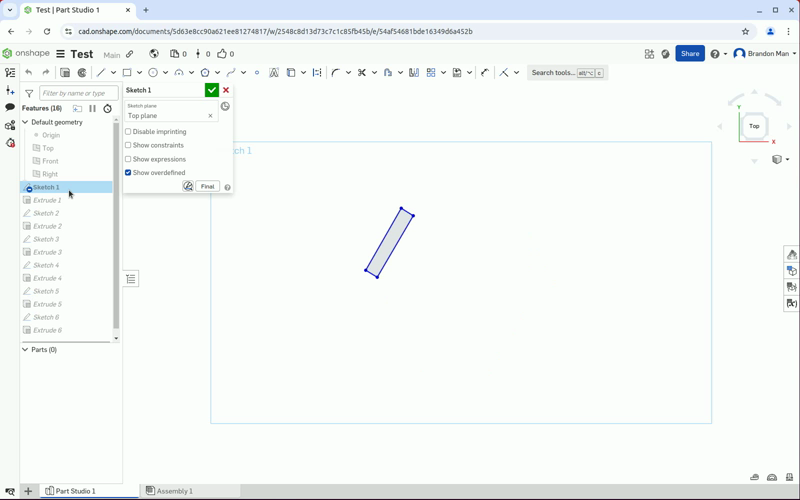
mouse_move(229, 92)
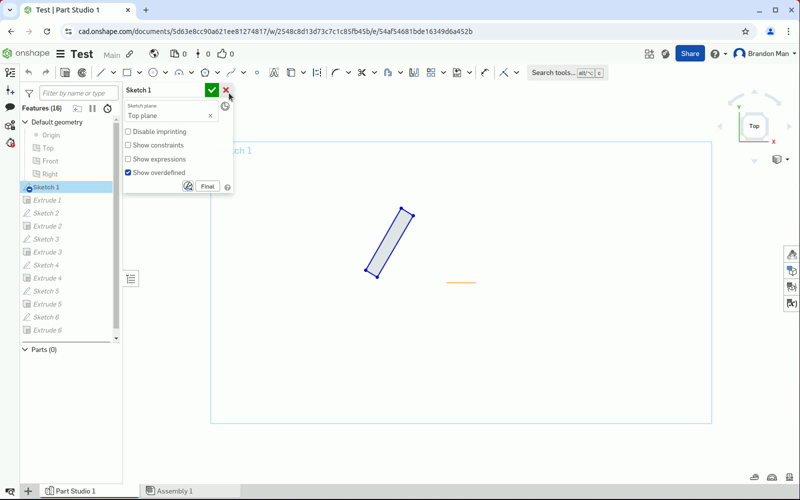
click(229, 92)
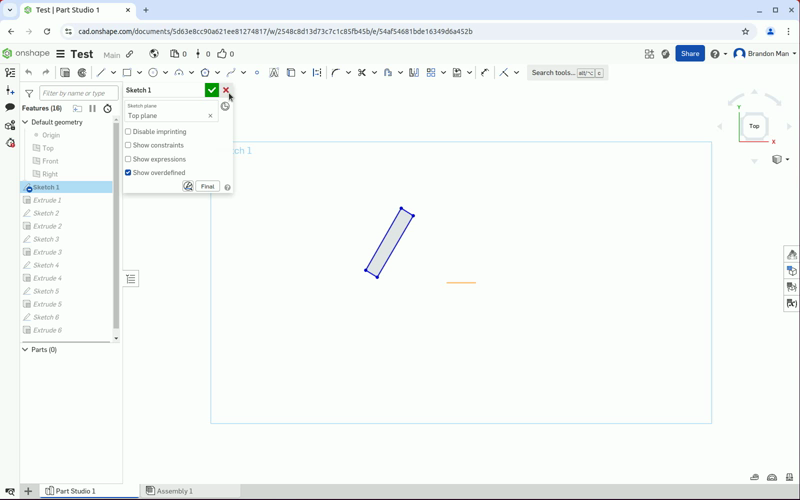
key(shift+s)
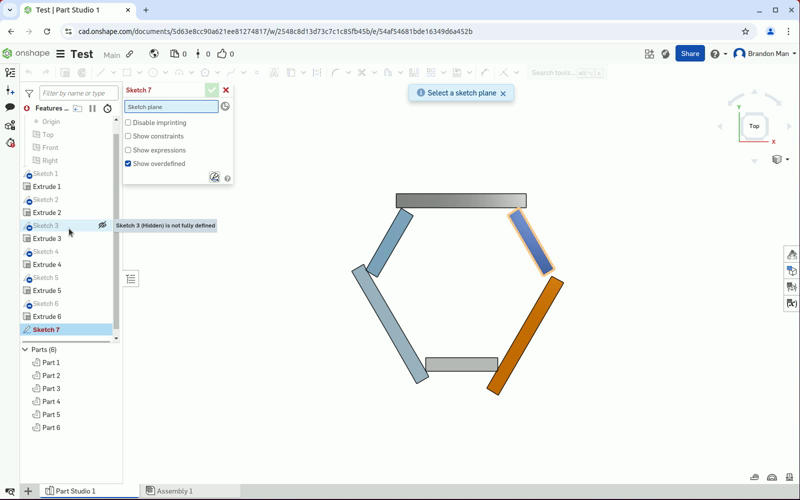
scroll(3)
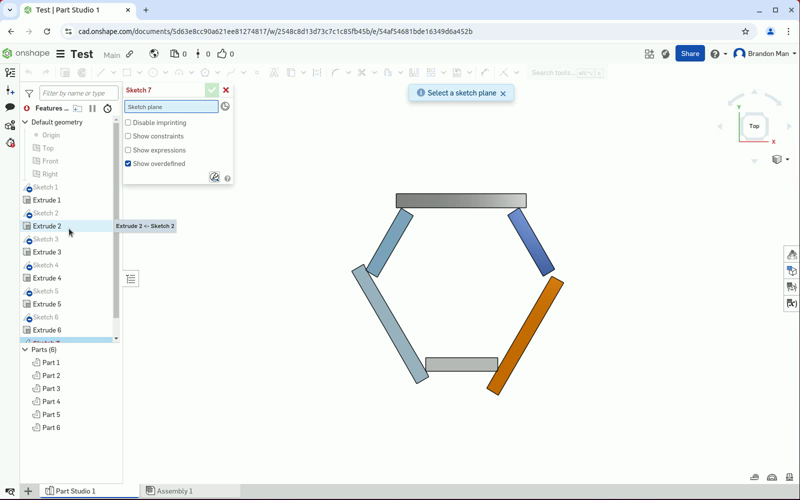
mouse_move(69, 150)
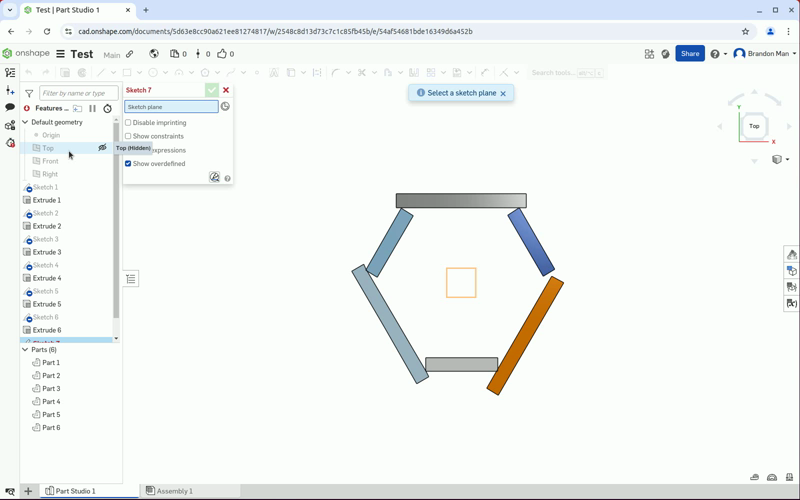
click(69, 150)
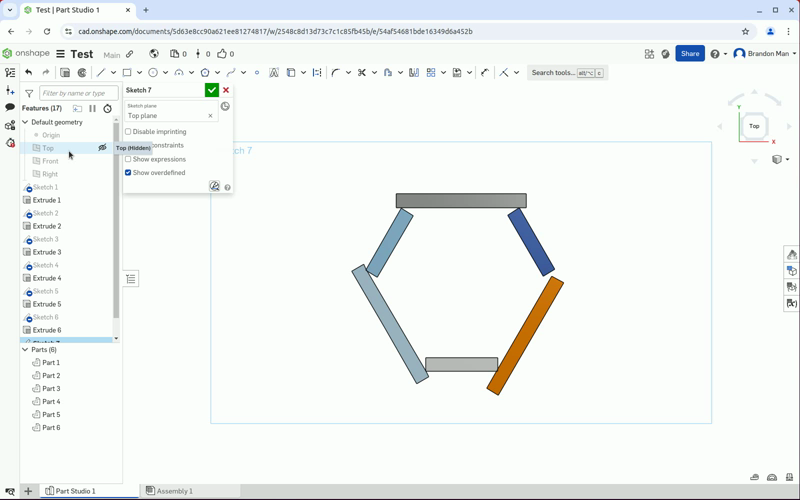
mouse_move(73, 352)
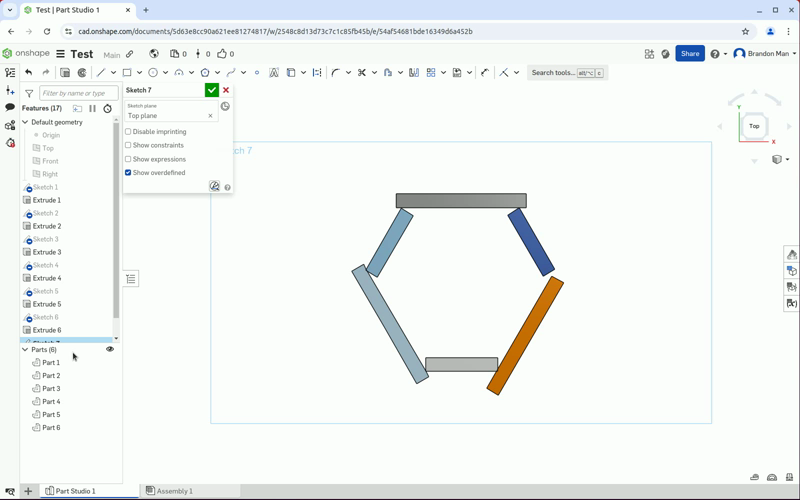
key(y)
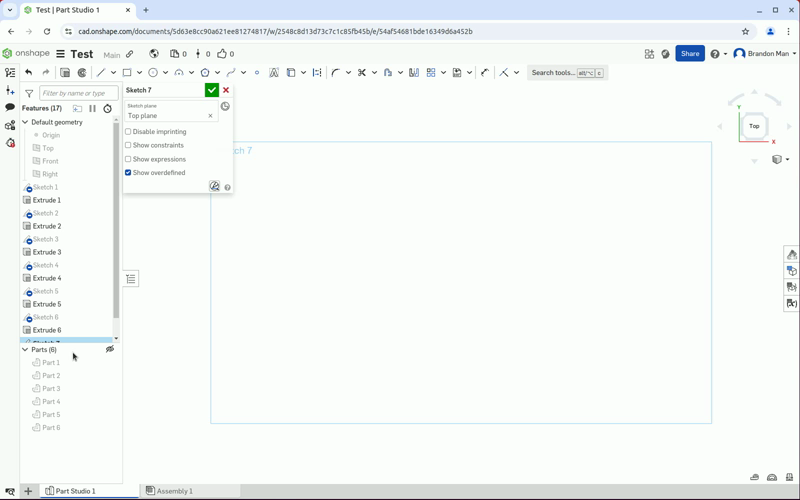
key(l)
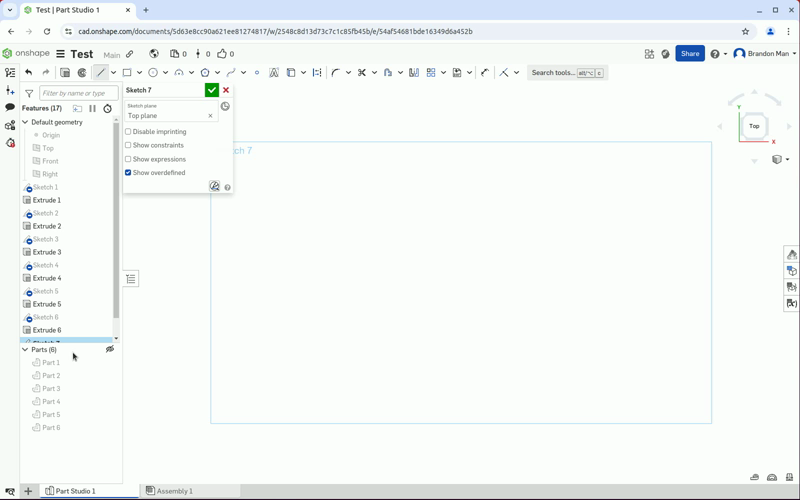
key_down(shift)
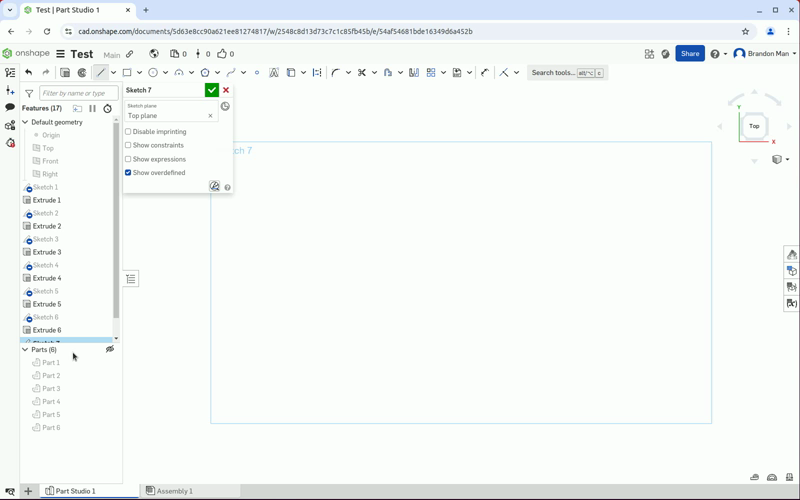
mouse_move(434, 268)
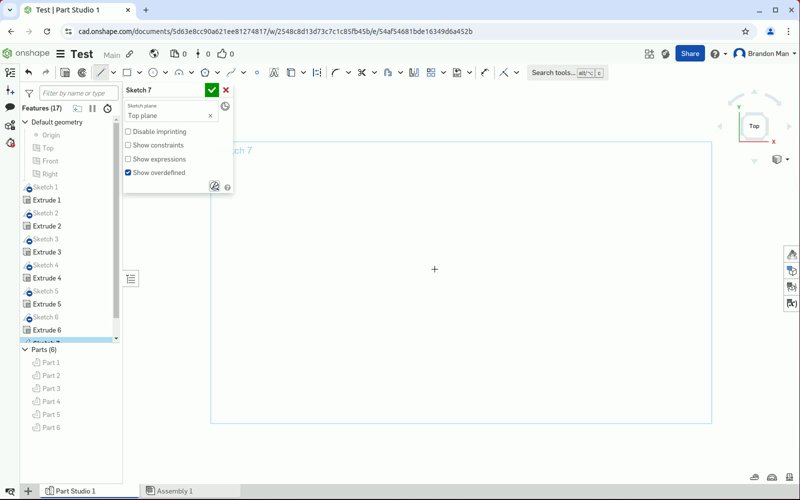
click(434, 268)
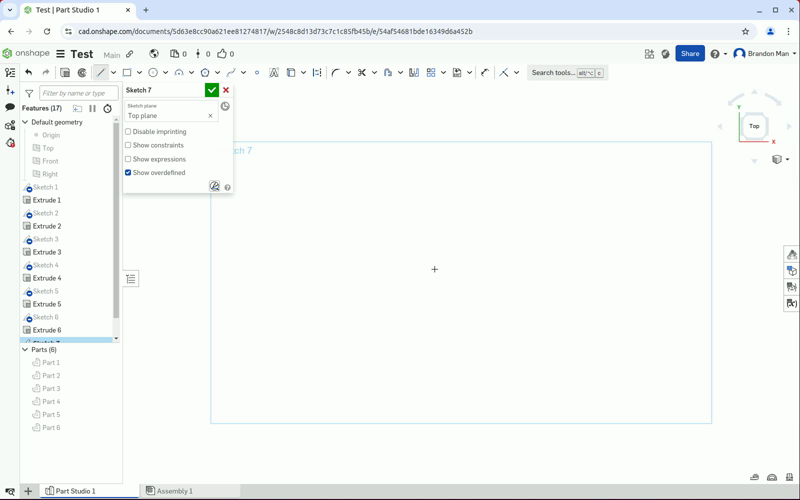
key_up(shift)
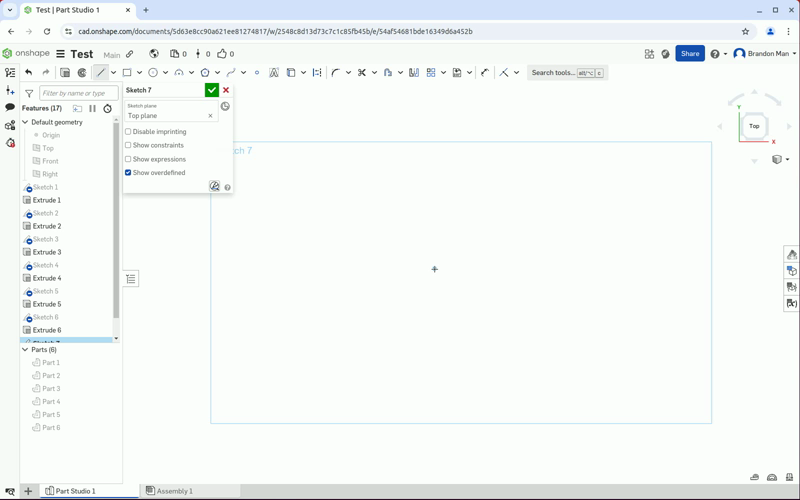
key_down(shift)
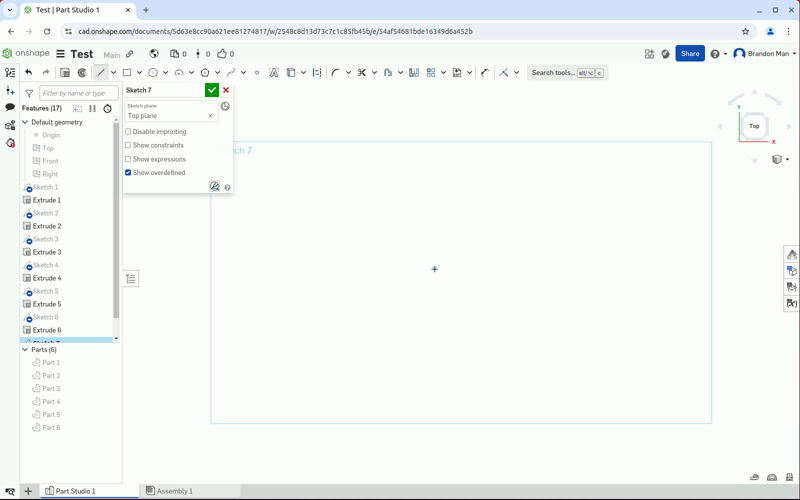
mouse_move(464, 268)
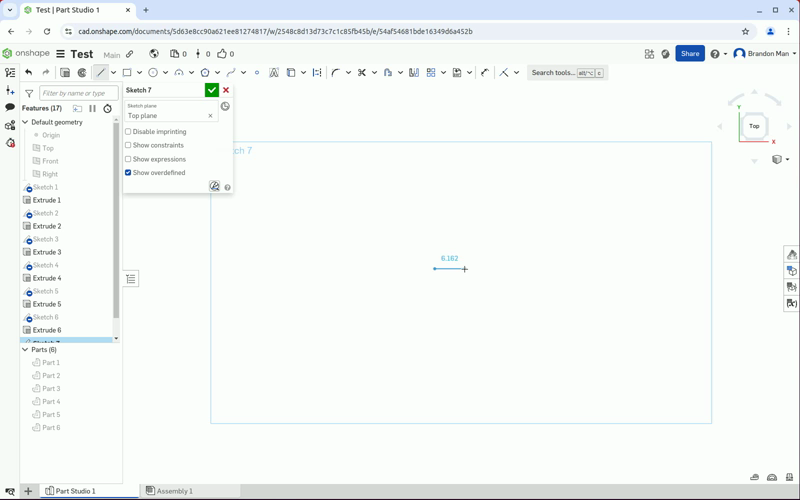
mouse_move(480, 268)
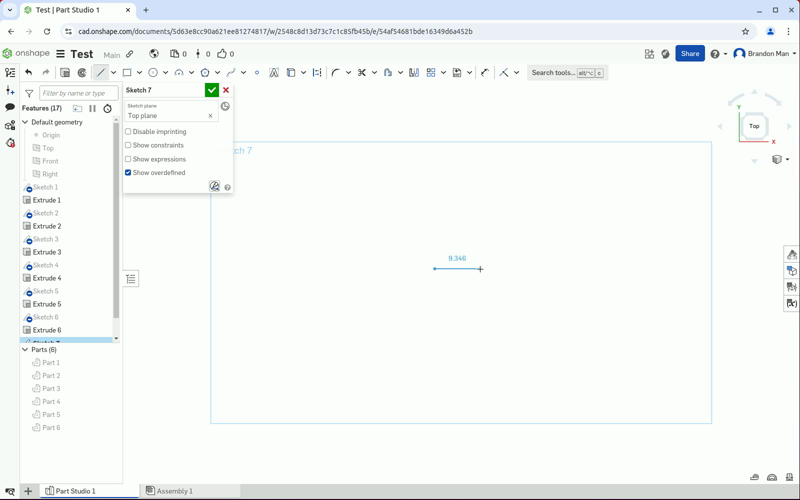
click(480, 268)
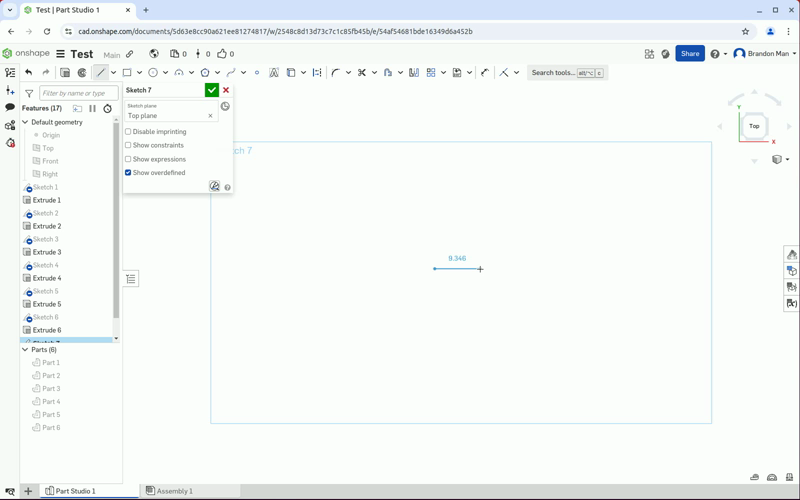
key_up(shift)
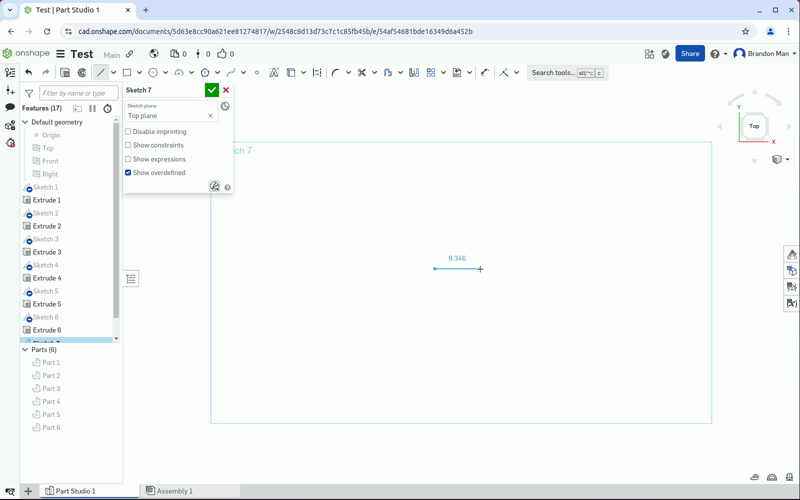
key_down(shift)
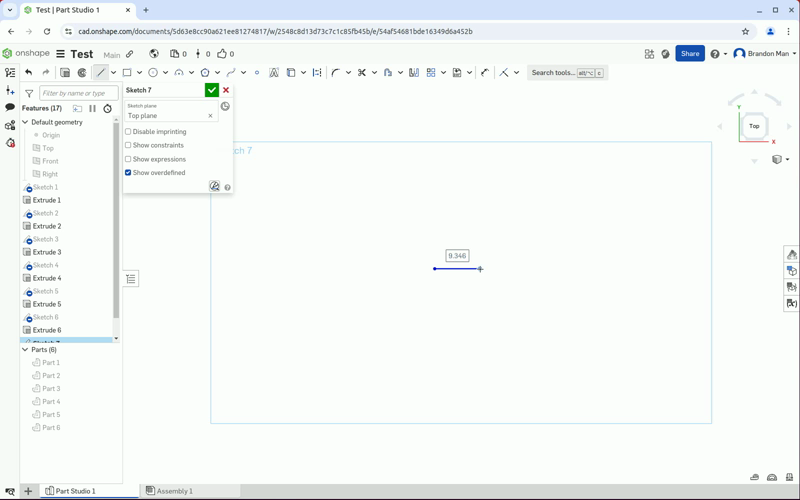
mouse_move(510, 268)
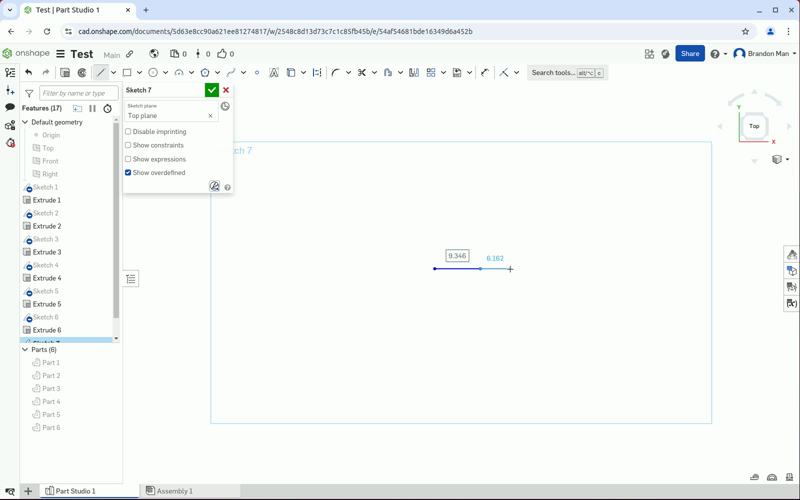
mouse_move(480, 255)
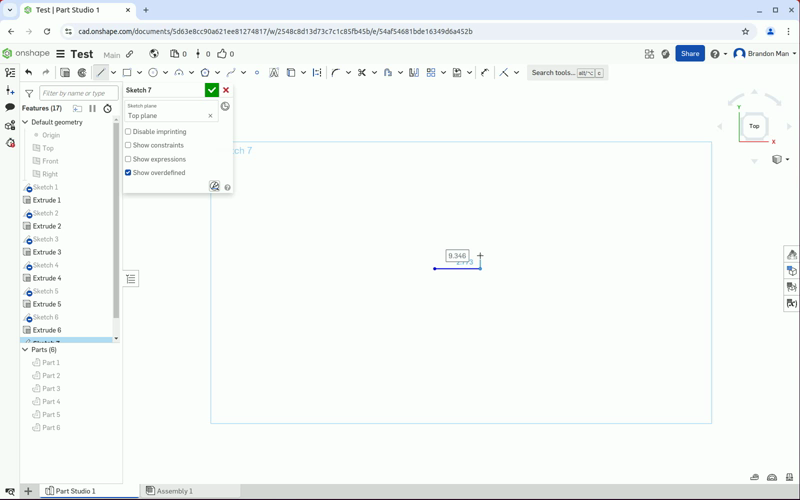
click(480, 255)
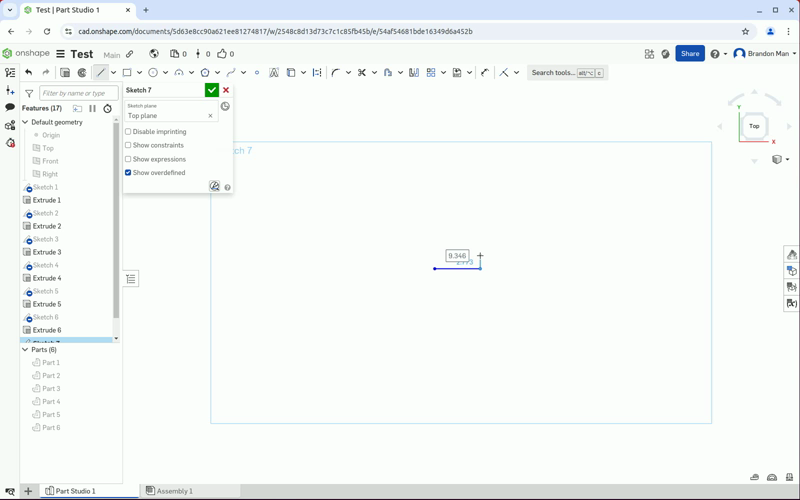
key_up(shift)
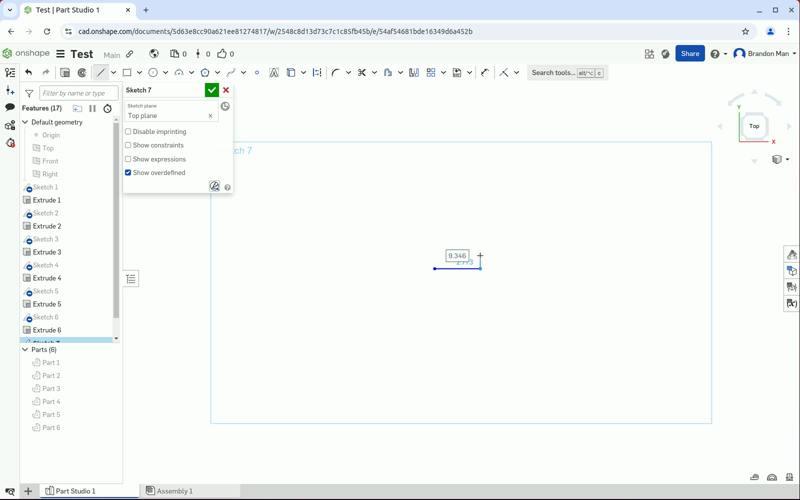
key_down(shift)
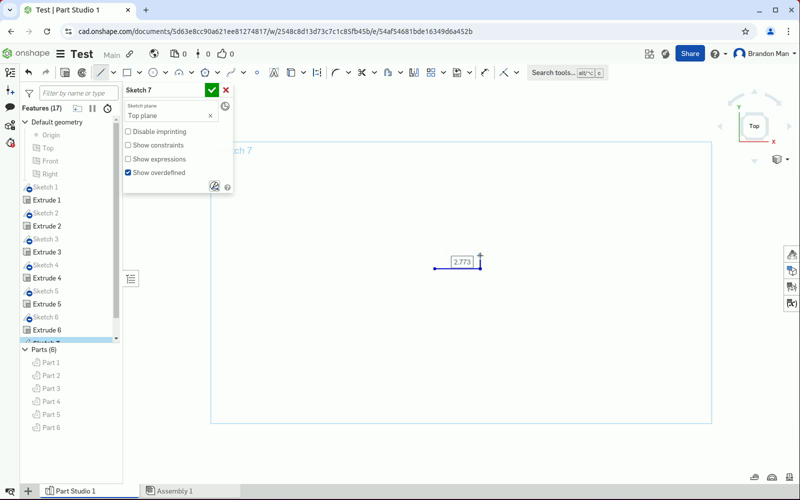
mouse_move(510, 255)
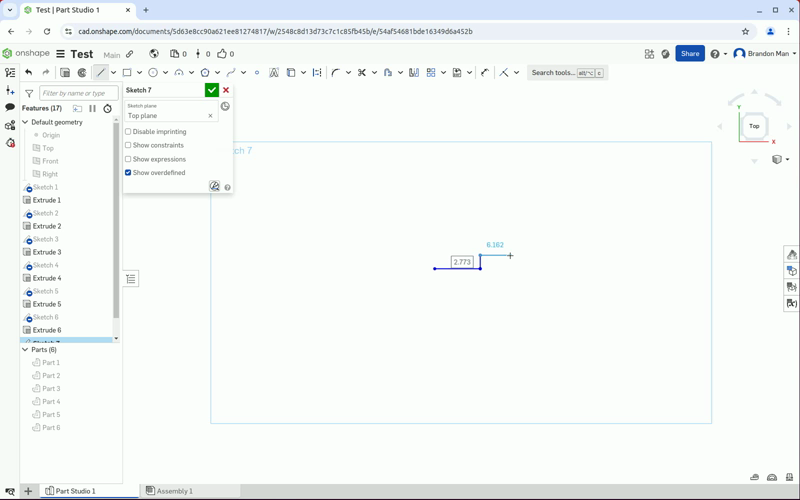
mouse_move(434, 255)
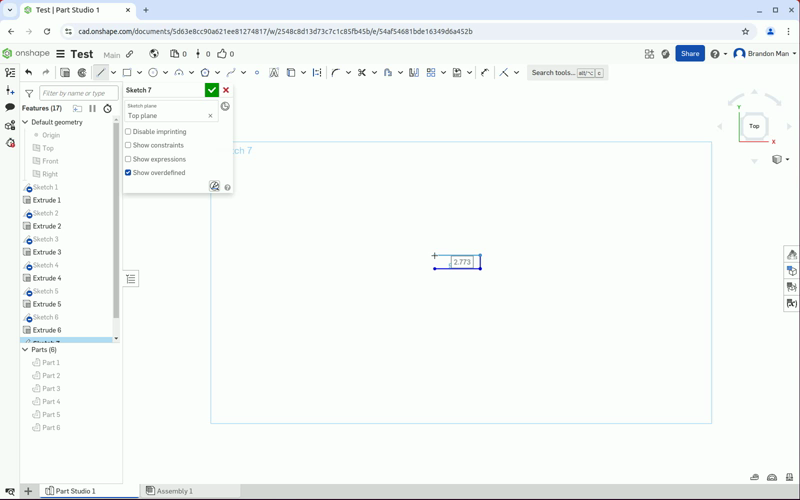
click(434, 255)
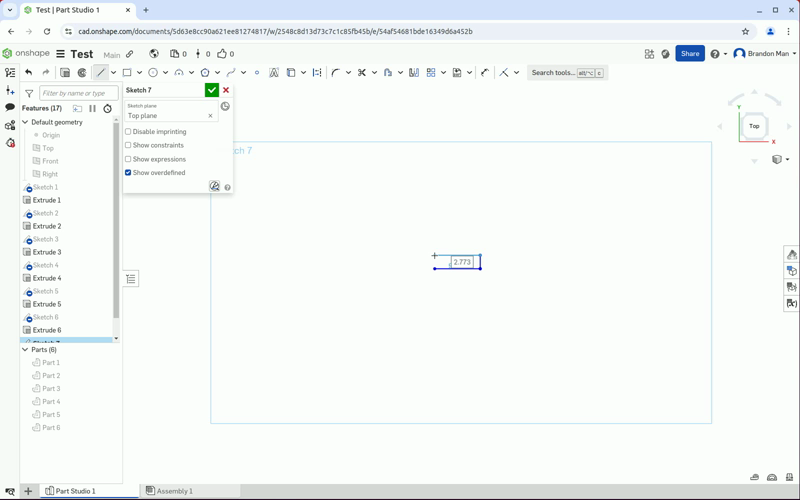
key_up(shift)
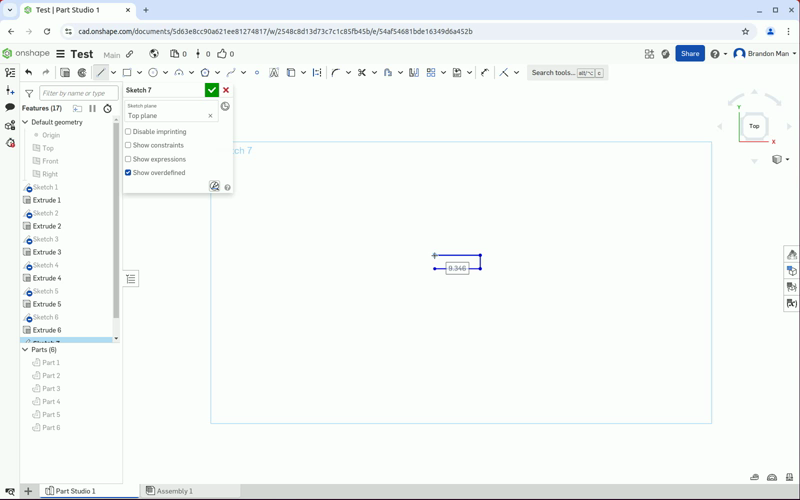
mouse_move(464, 255)
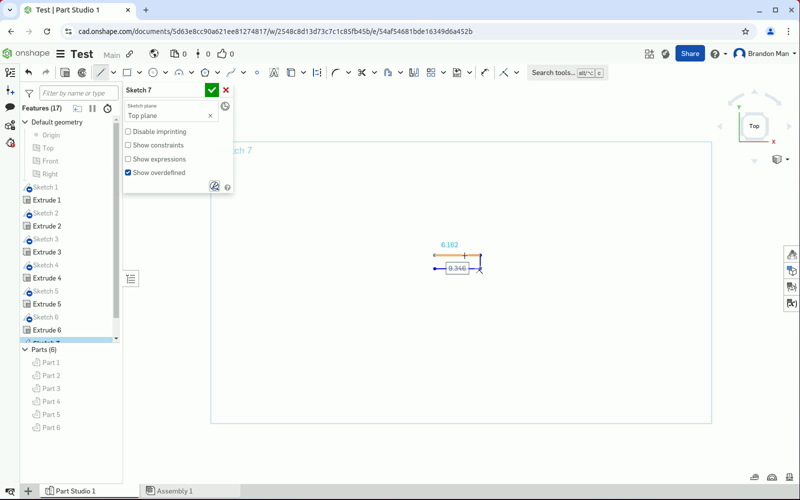
key_down(shift)
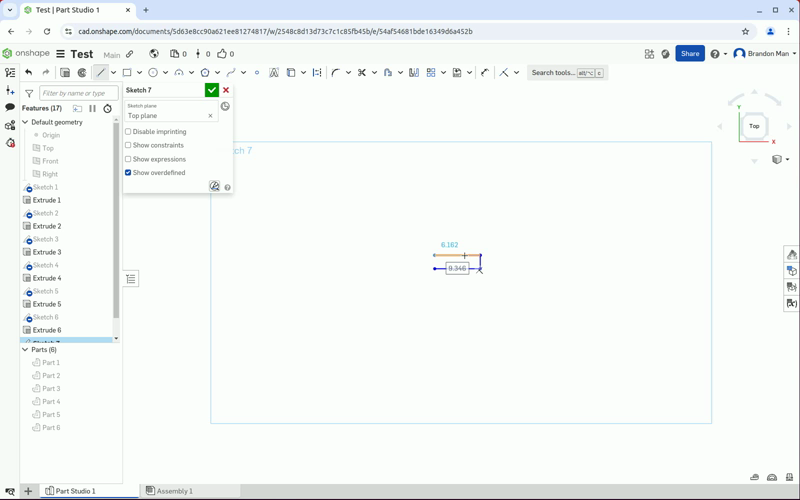
mouse_move(434, 268)
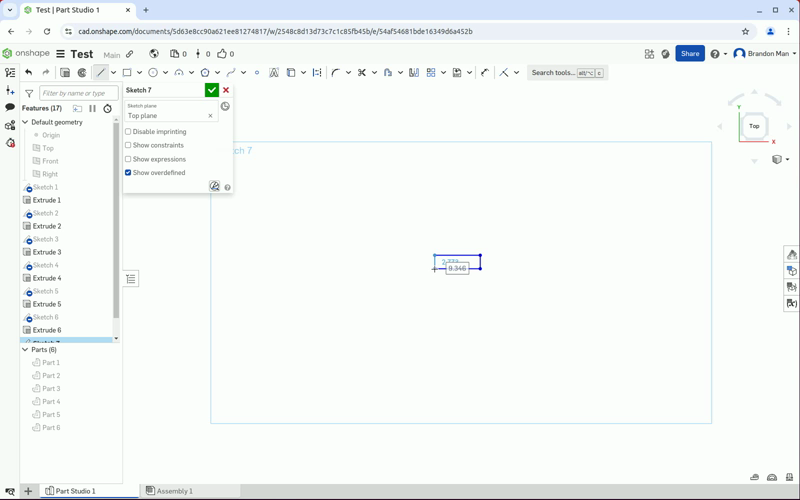
key_up(shift)
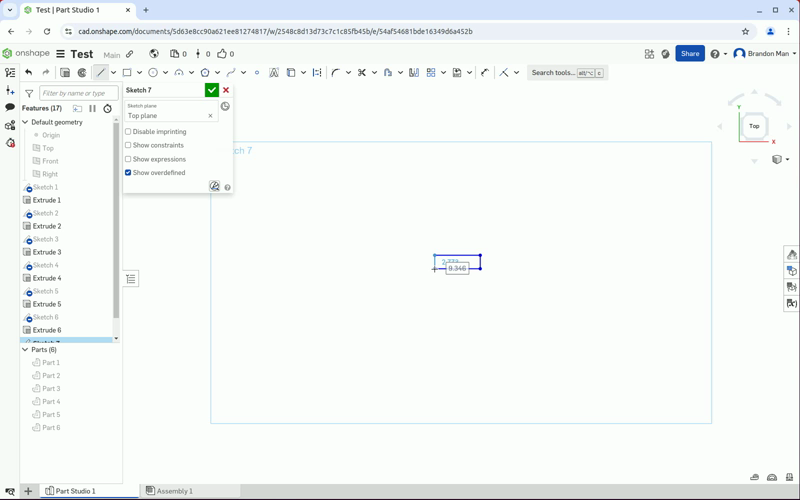
click(434, 268)
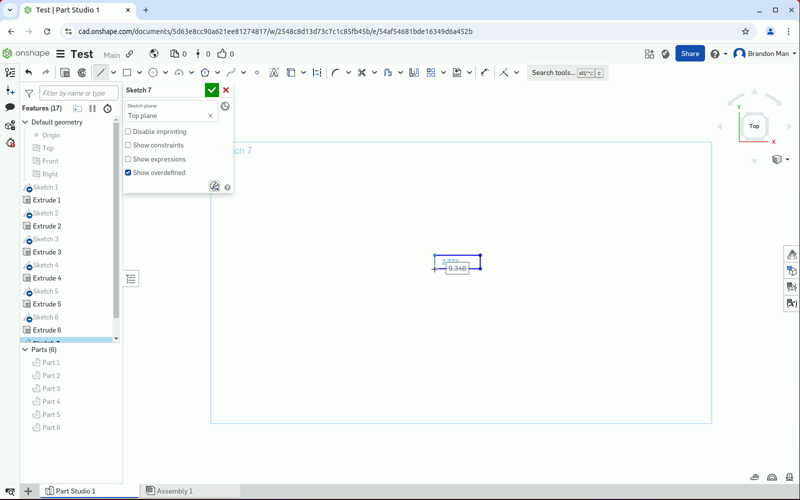
key(esc)
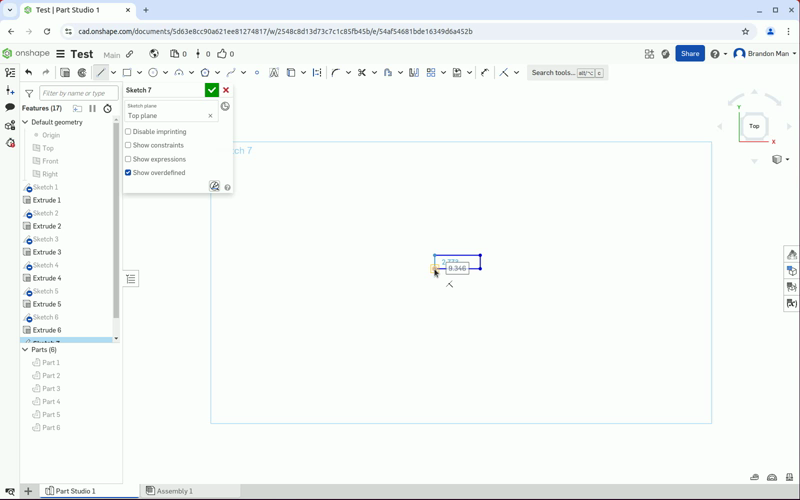
mouse_move(444, 256)
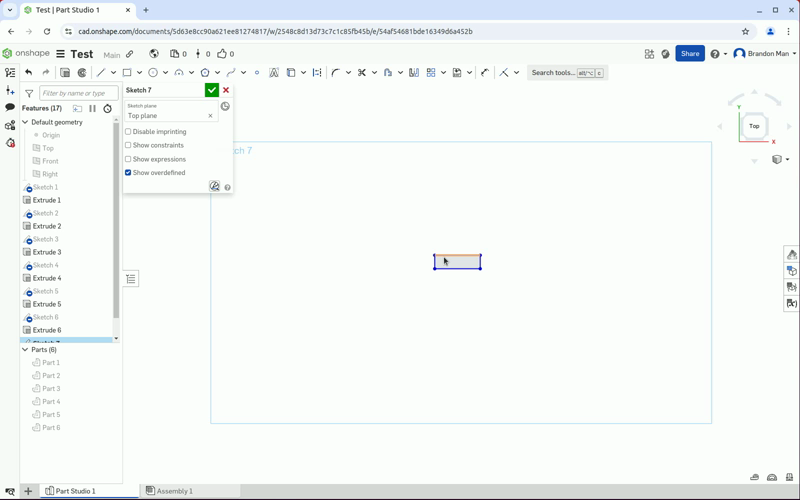
scroll(6)
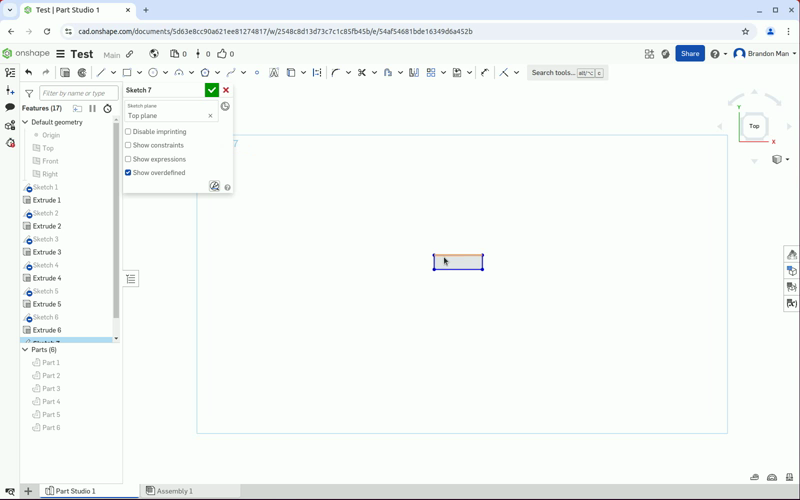
scroll(6)
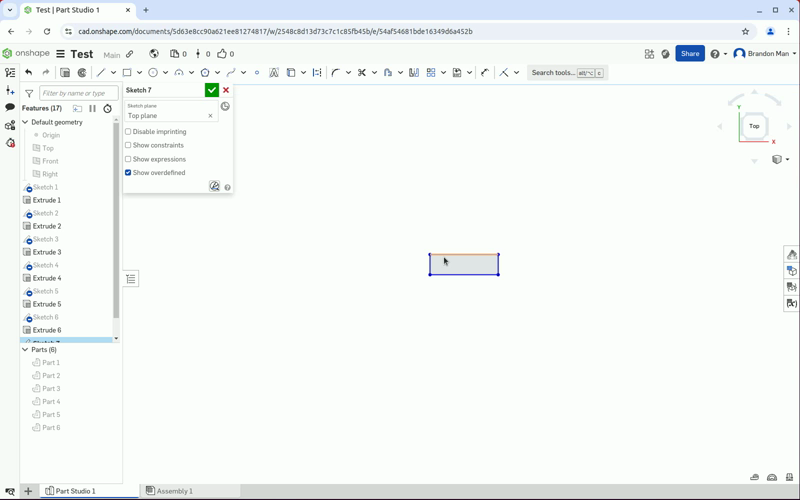
scroll(6)
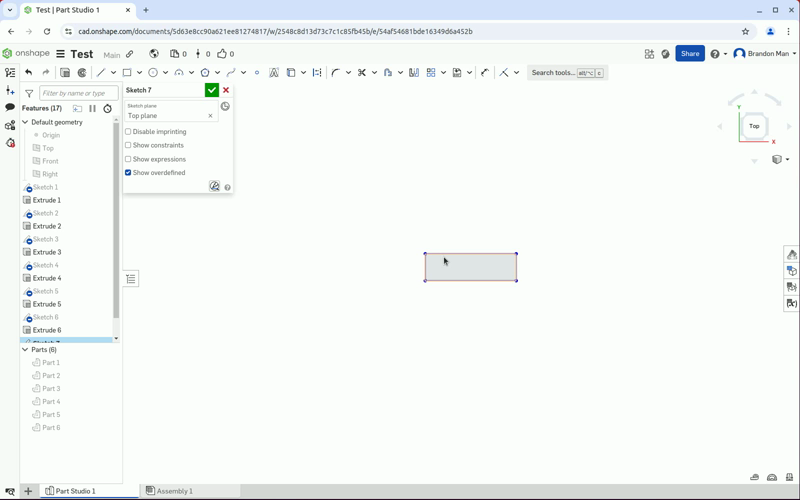
scroll(6)
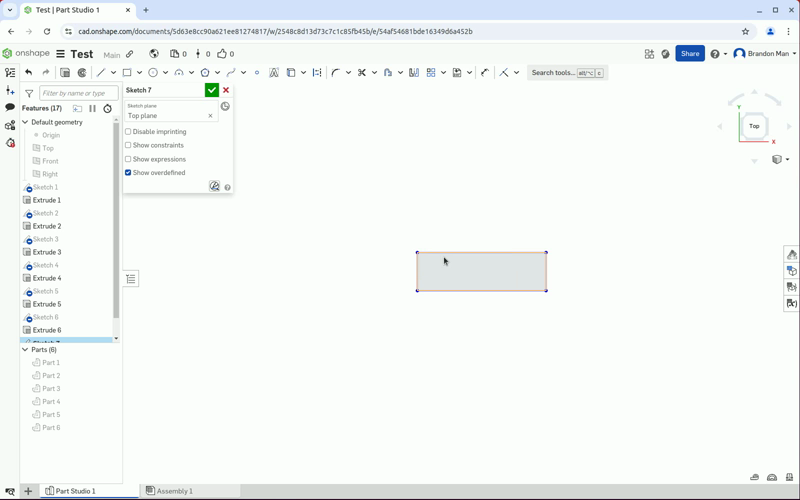
scroll(6)
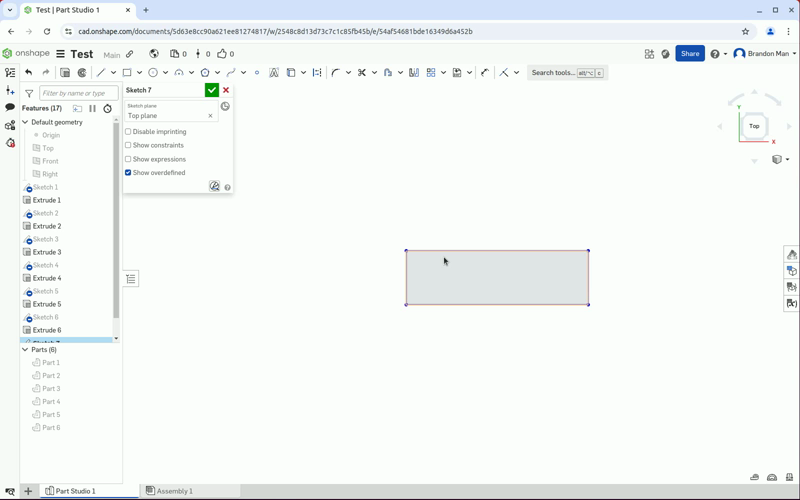
scroll(6)
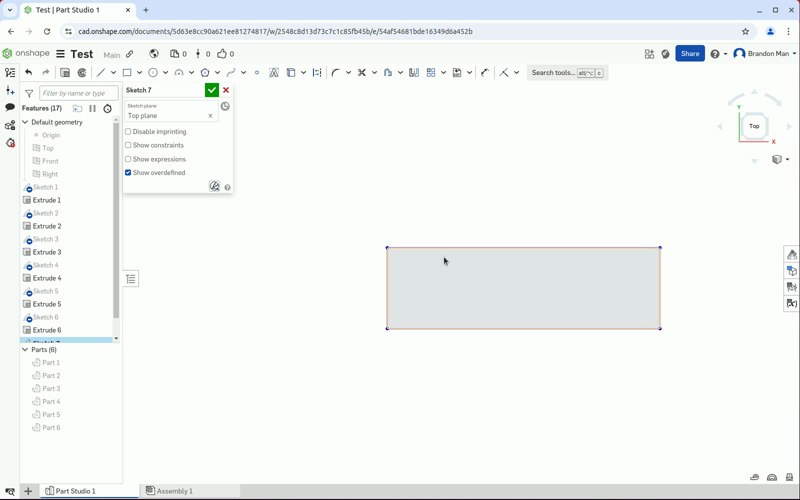
scroll(6)
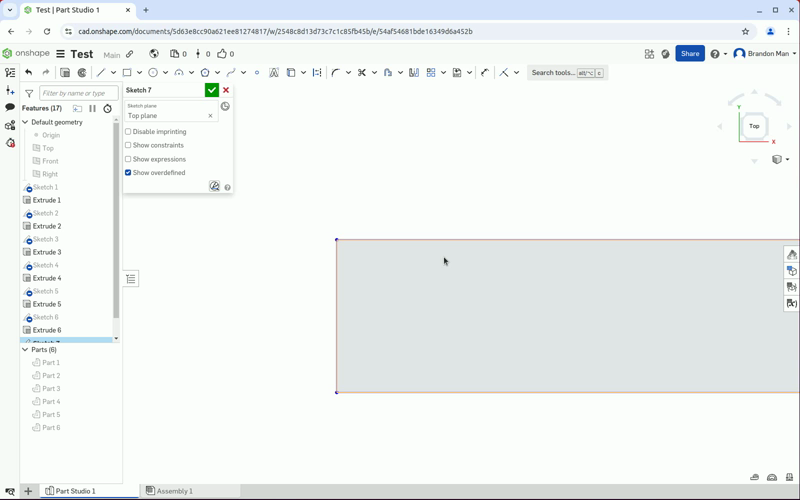
click(444, 256)
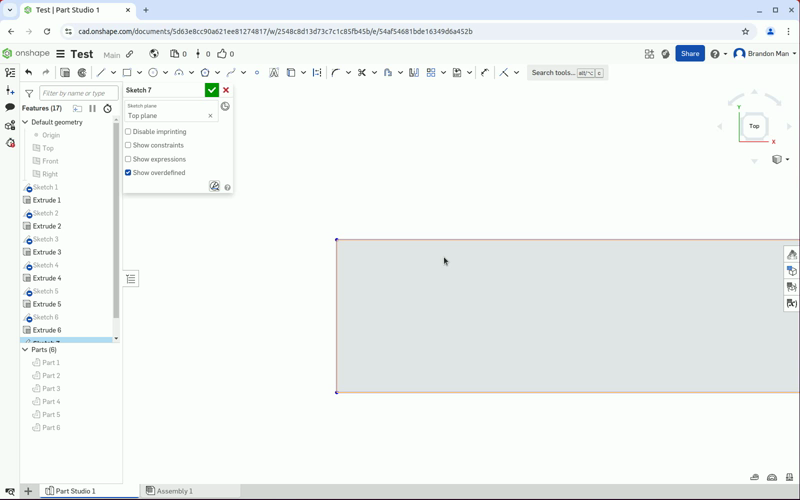
scroll(-6)
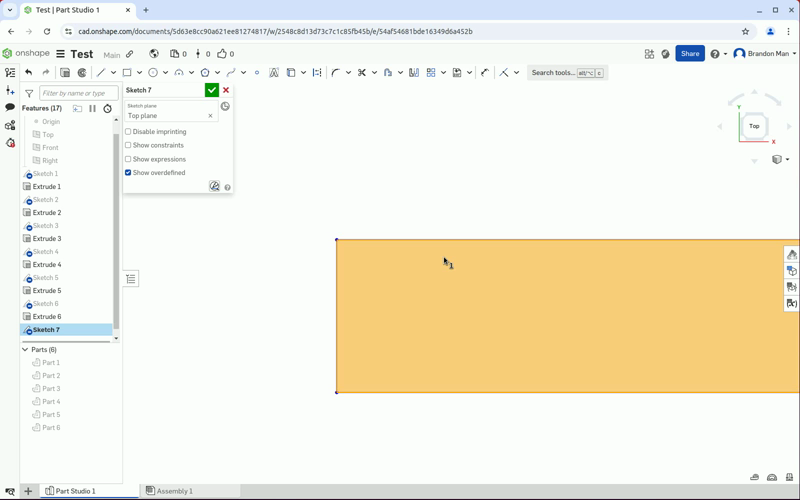
scroll(-6)
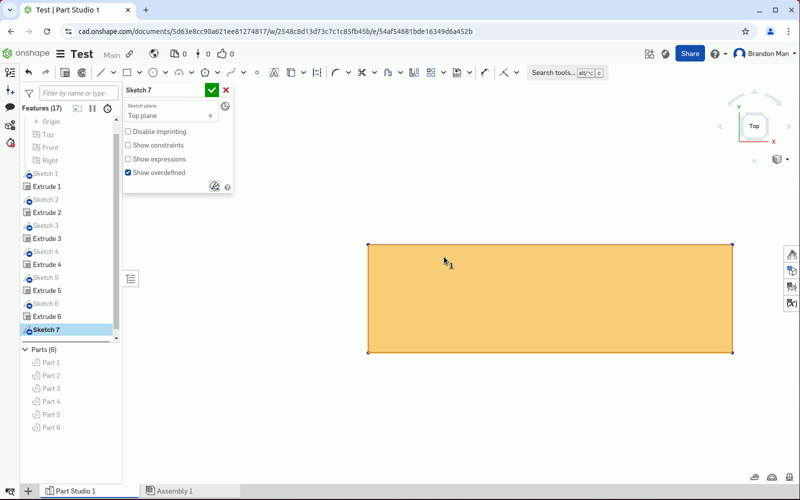
scroll(-6)
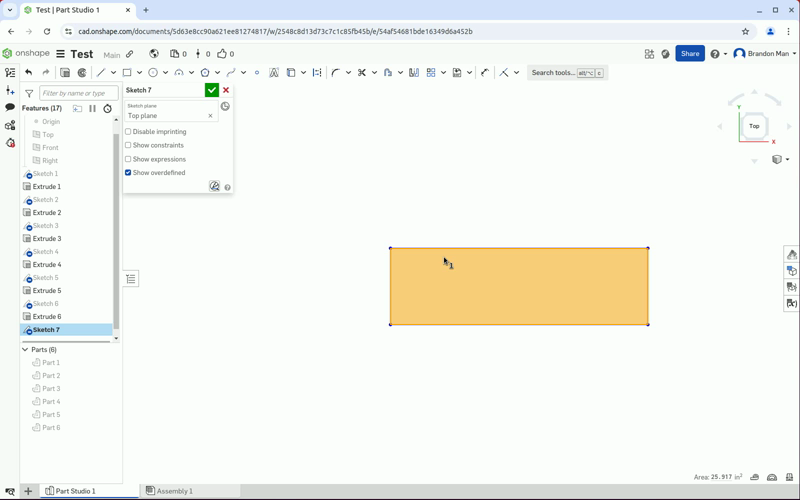
scroll(-6)
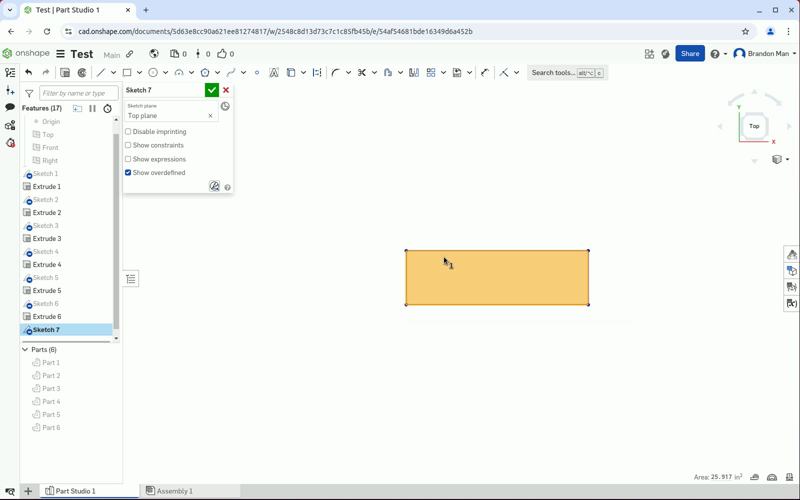
scroll(-6)
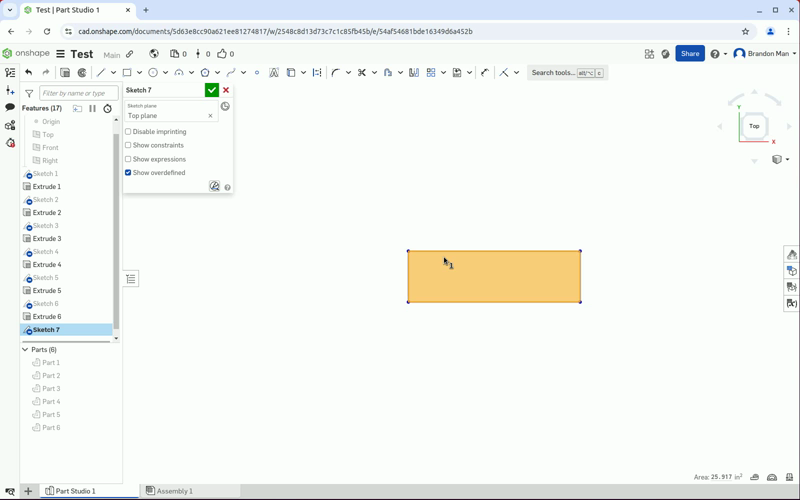
scroll(-6)
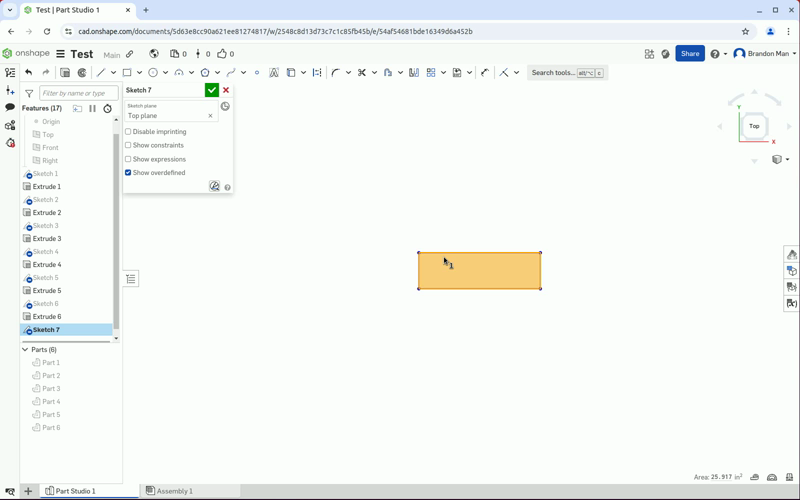
scroll(-6)
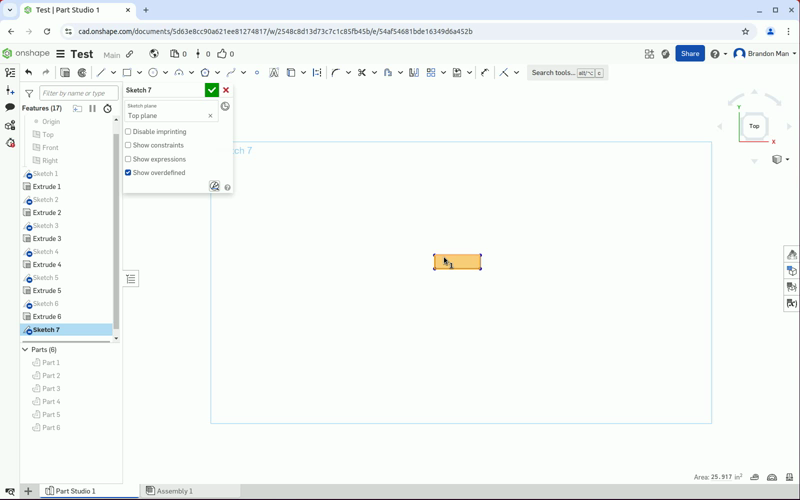
mouse_move(73, 352)
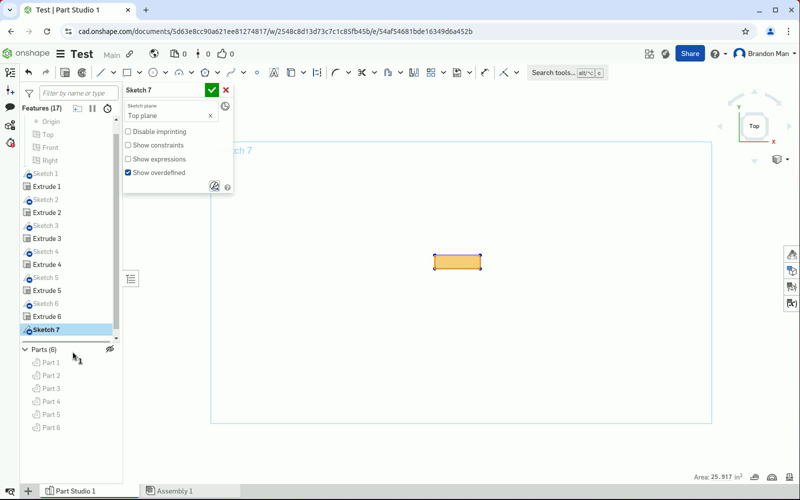
key(shift+y)
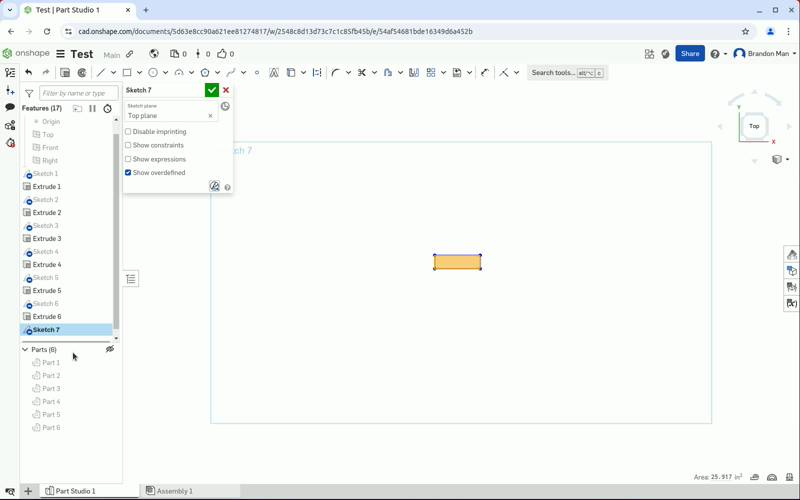
key(shift+e)
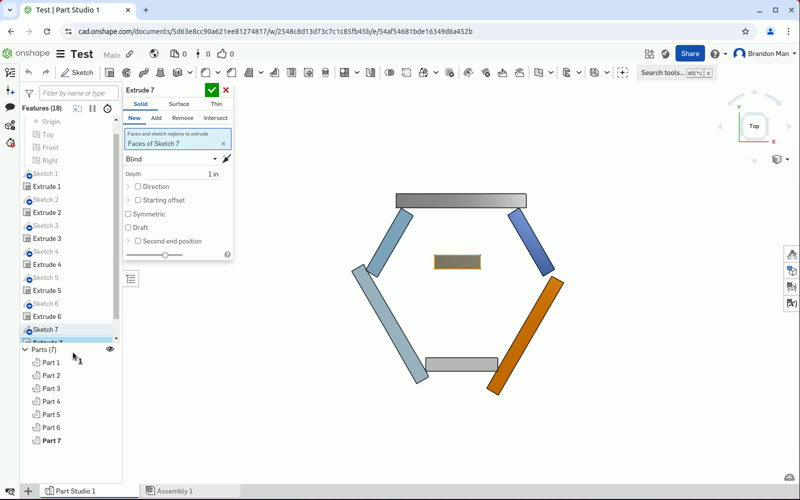
mouse_move(143, 106)
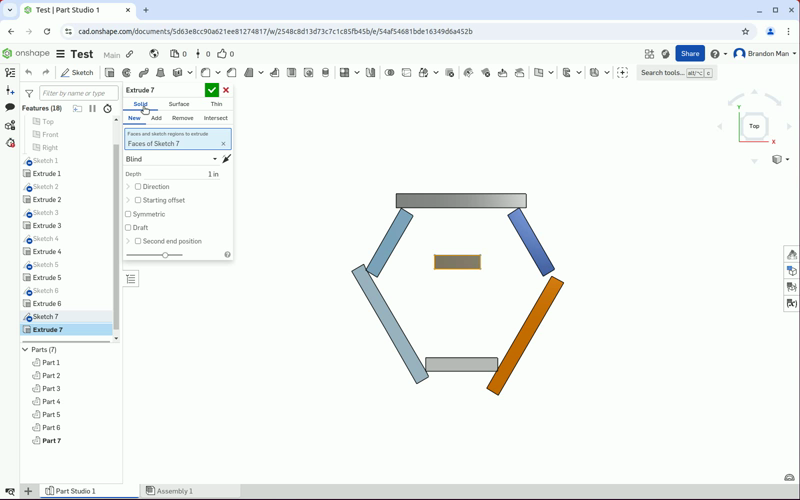
click(143, 106)
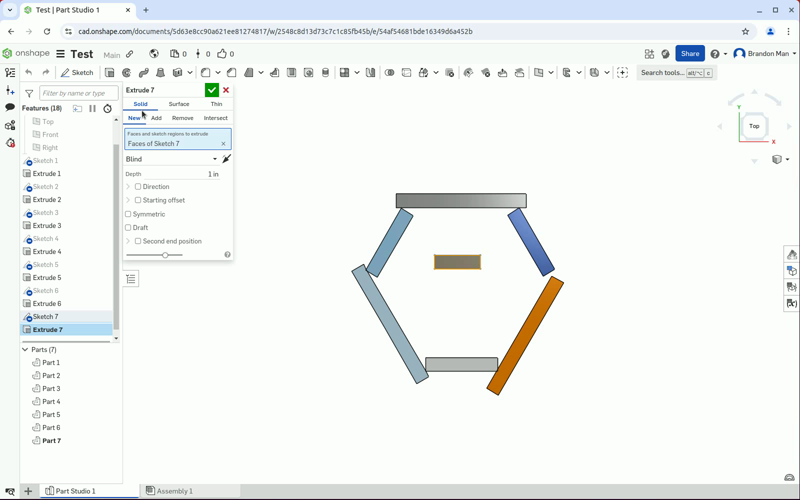
mouse_move(137, 120)
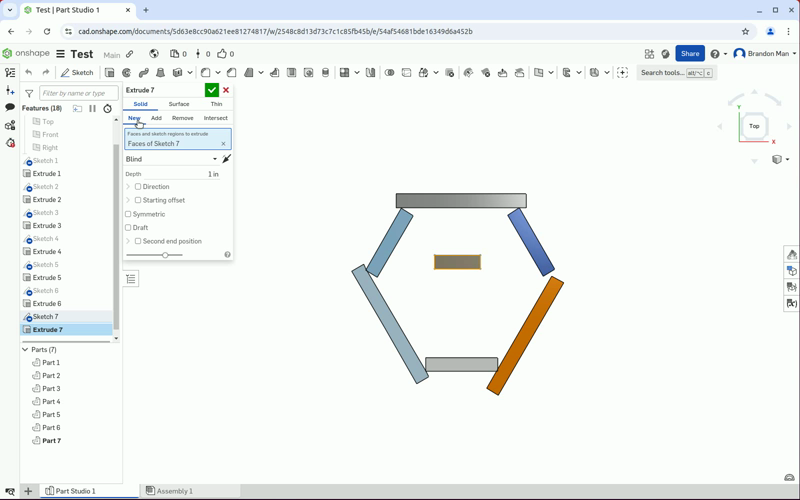
click(137, 120)
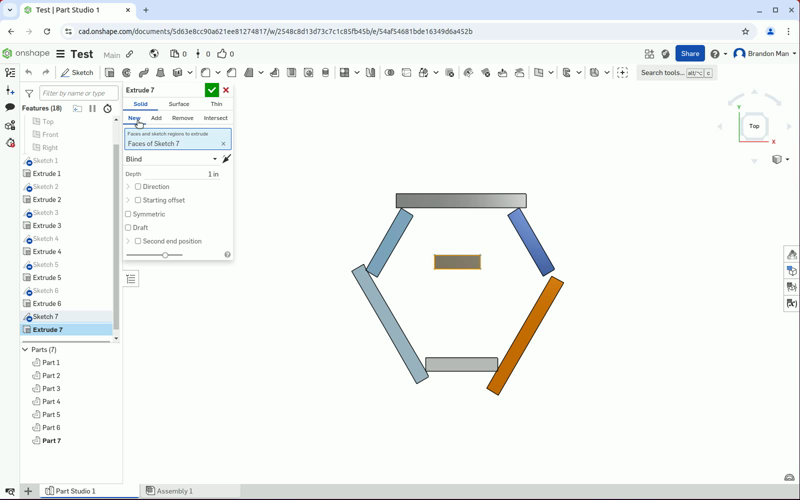
key(tab, 4)
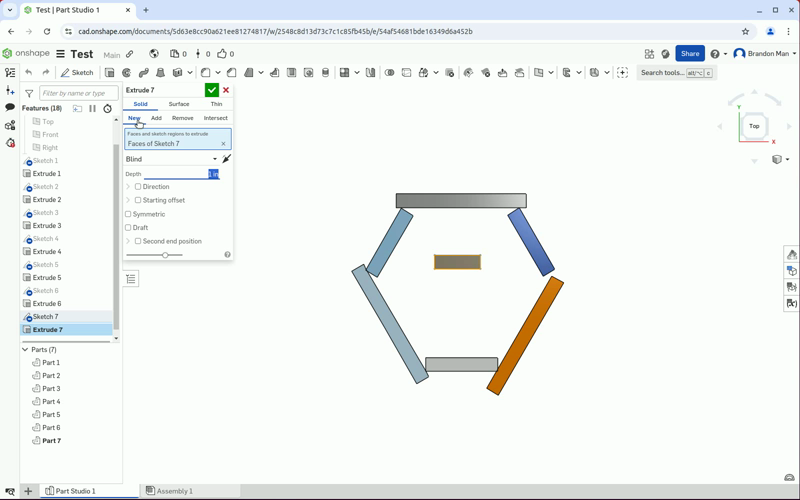
text(3.611)
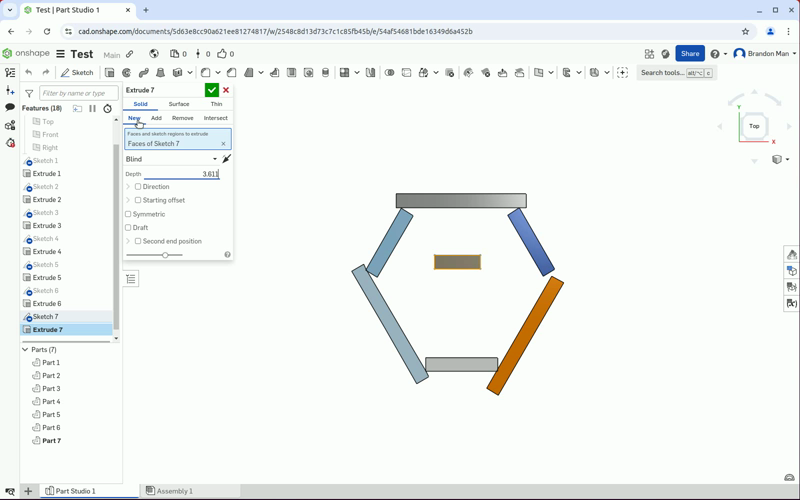
key(enter)
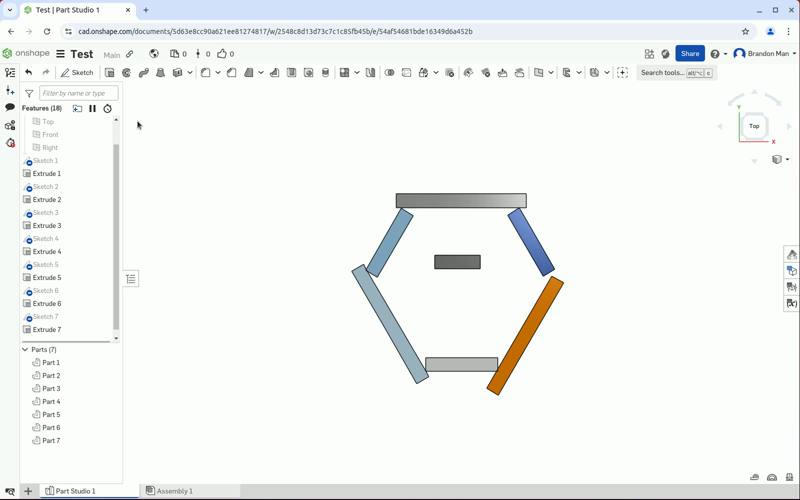
key(shift+h)
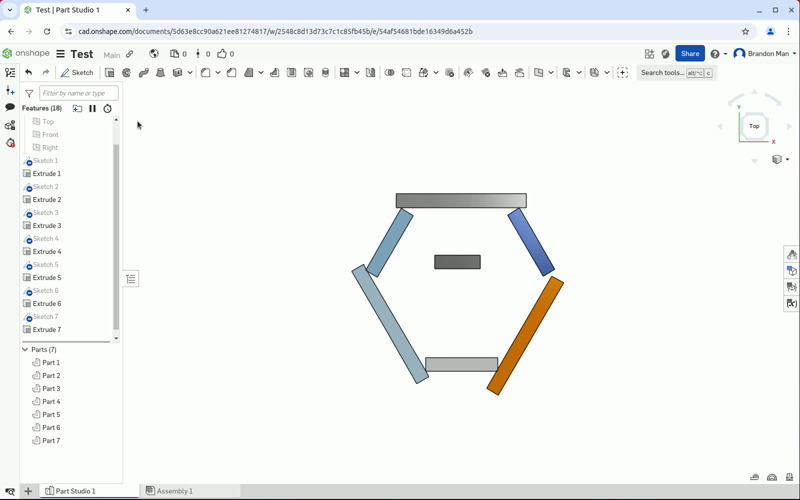
key(shift+h)
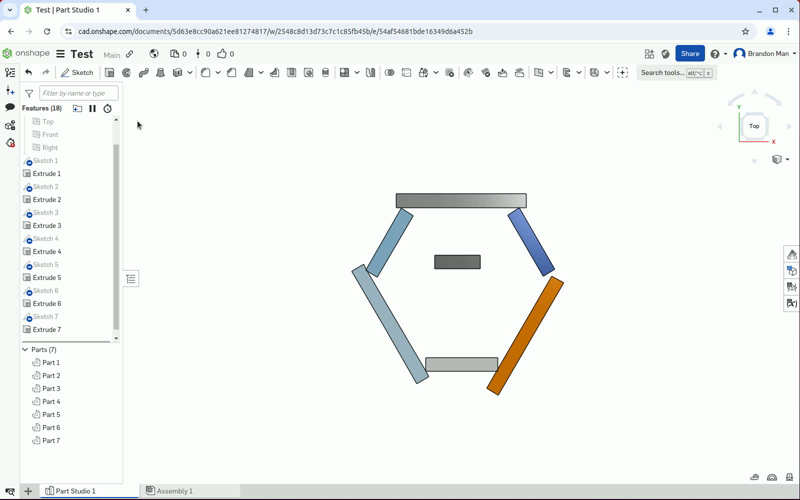
mouse_move(69, 163)
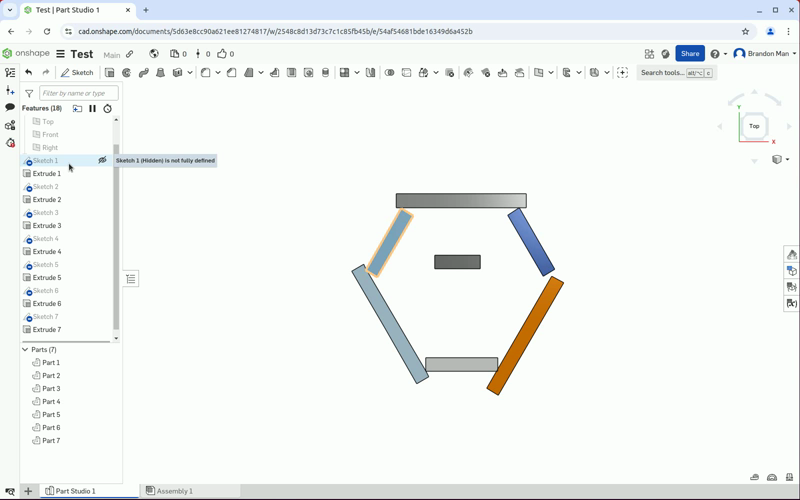
click(69, 163)
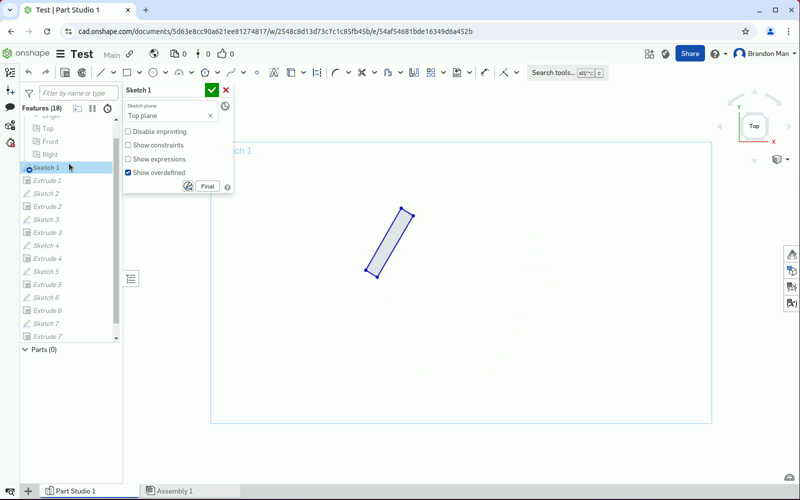
mouse_move(229, 92)
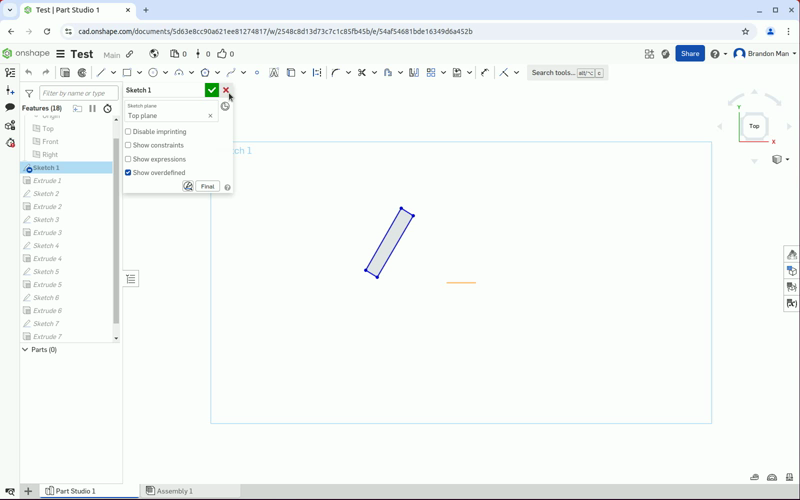
click(229, 92)
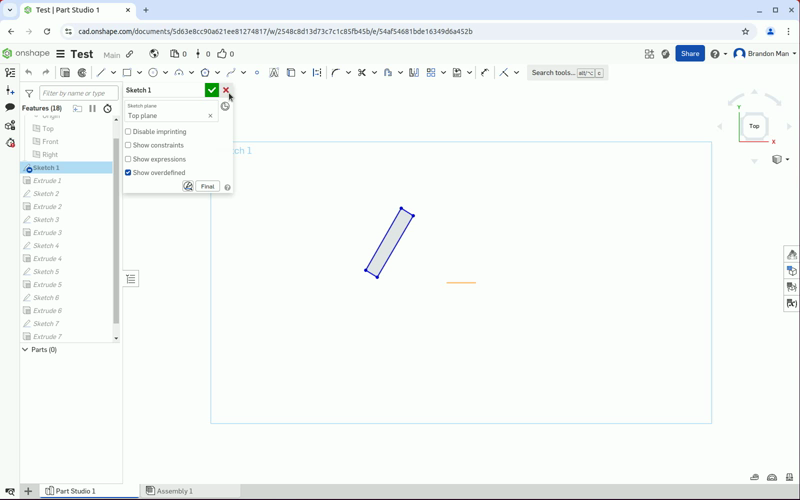
key(shift+s)
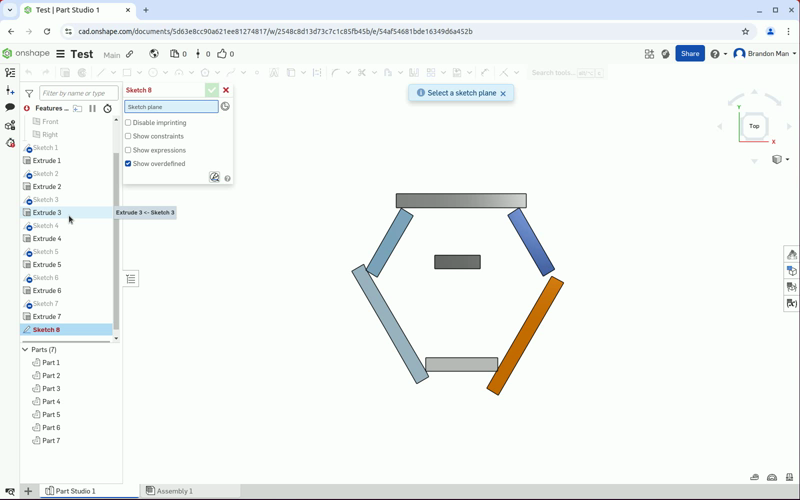
scroll(3)
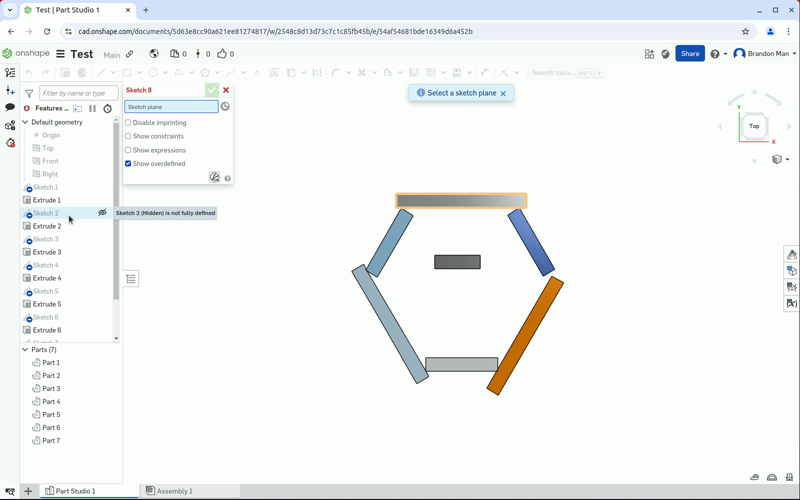
mouse_move(69, 150)
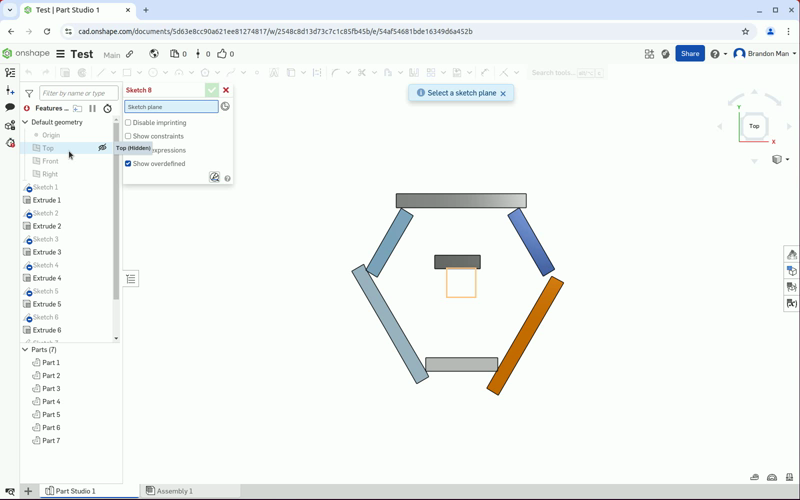
click(69, 150)
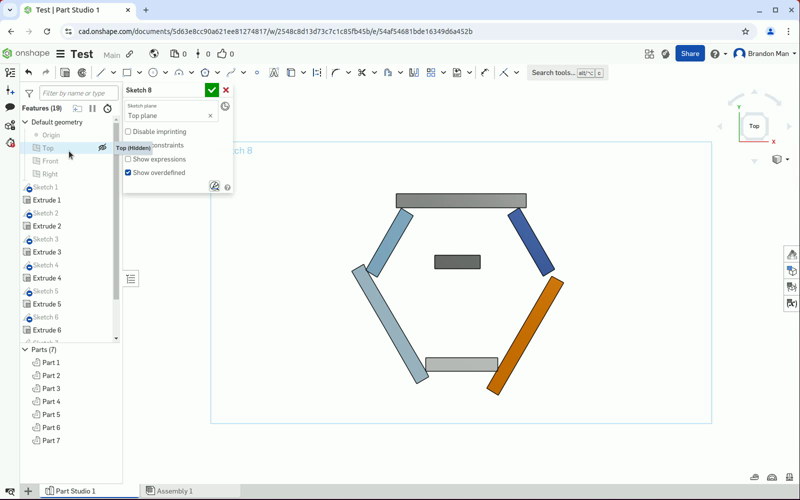
mouse_move(73, 352)
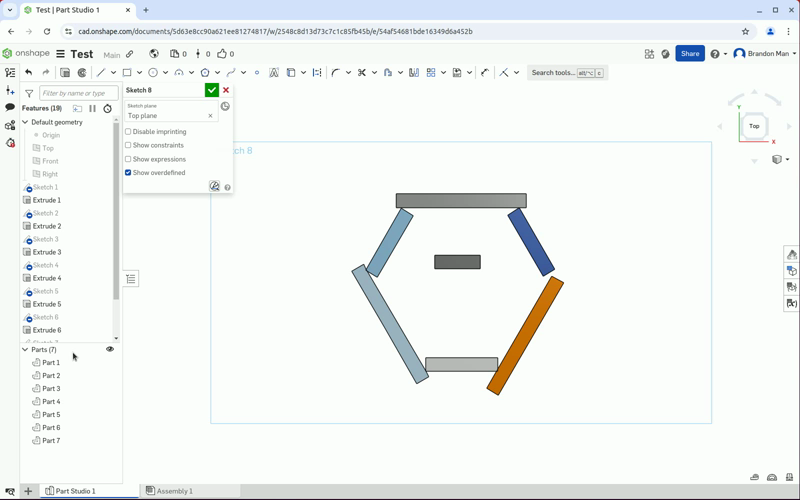
key(y)
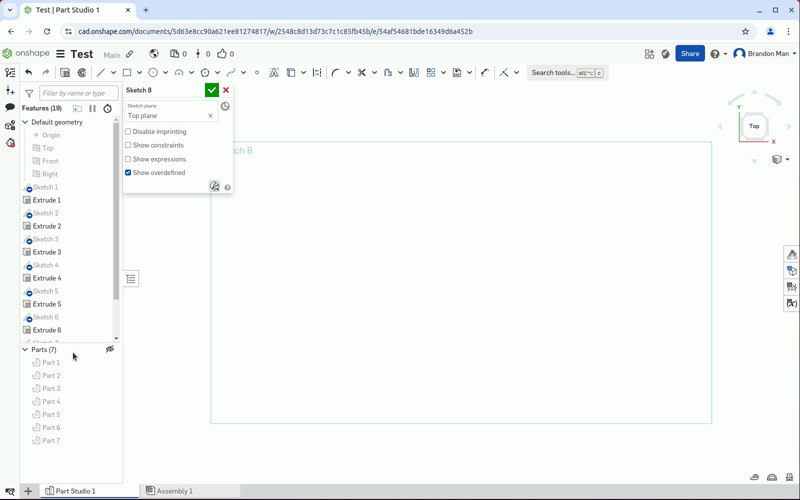
key(l)
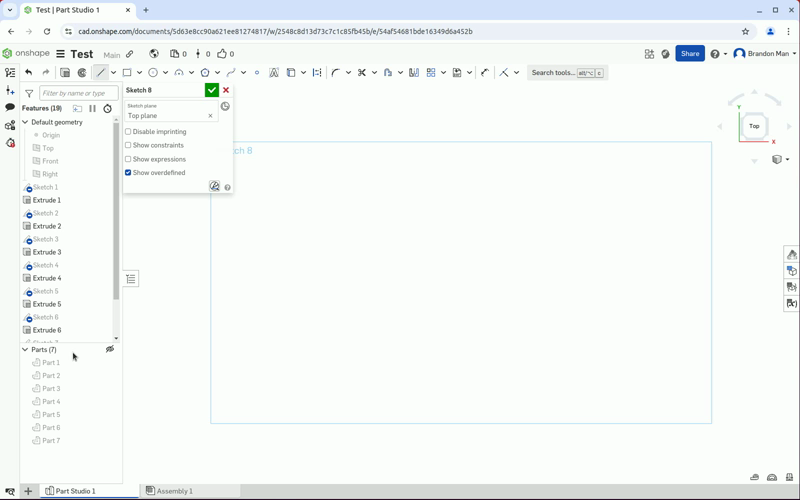
key_down(shift)
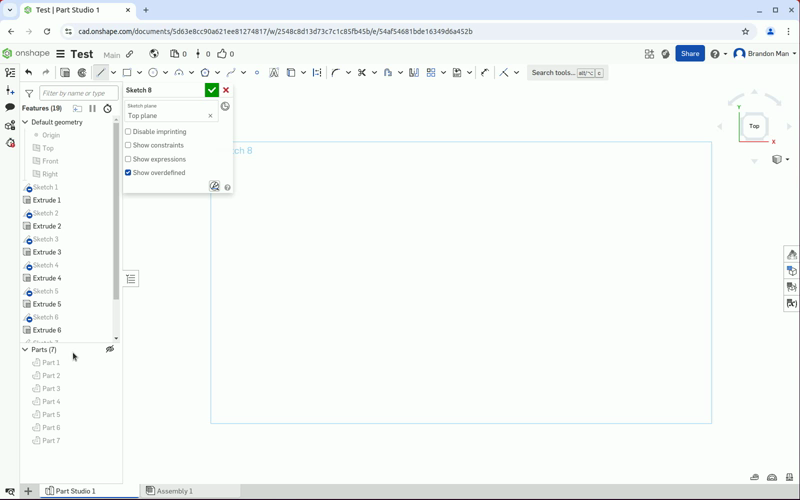
mouse_move(446, 322)
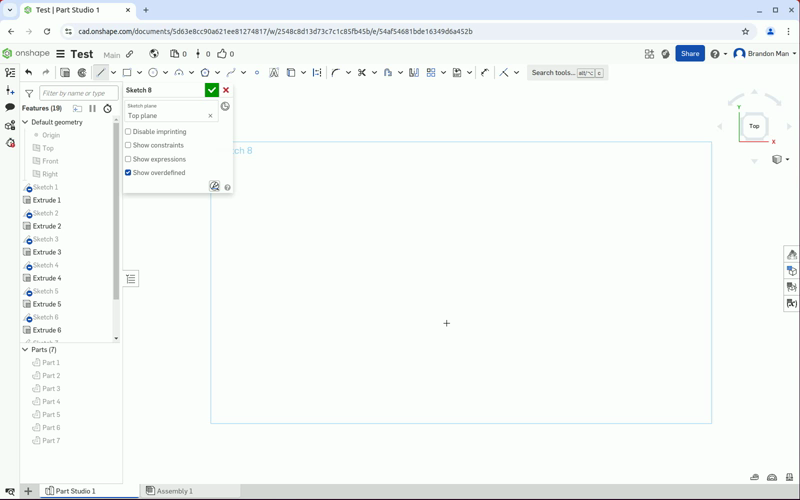
click(446, 322)
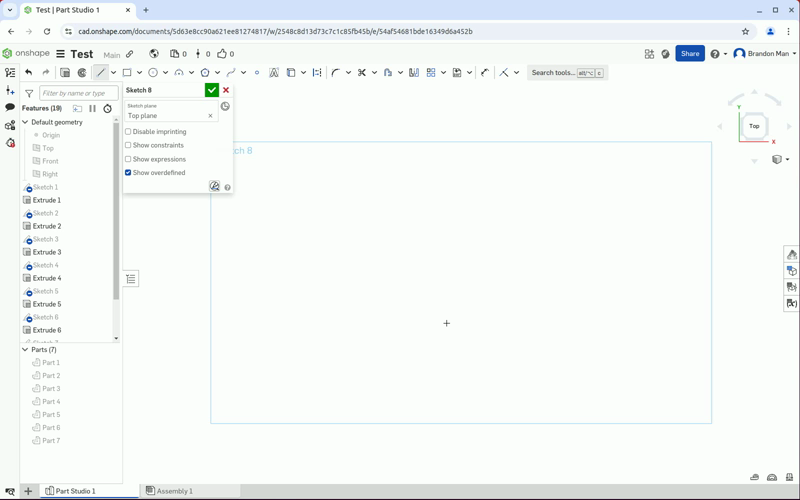
key_up(shift)
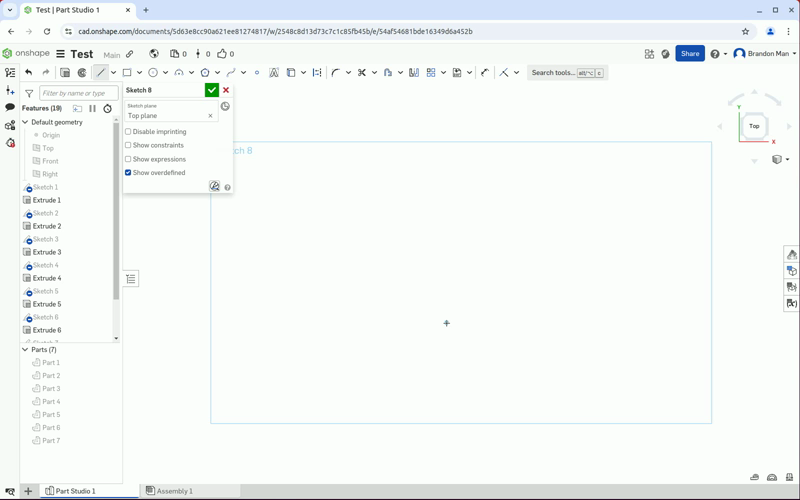
key_down(shift)
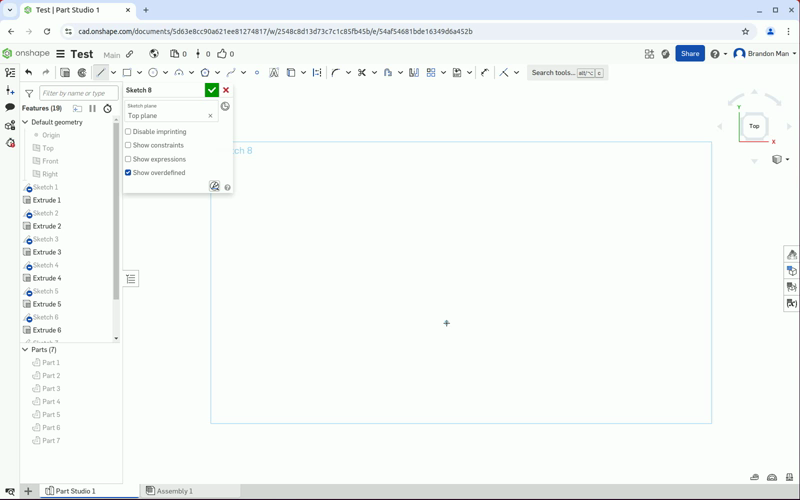
mouse_move(476, 322)
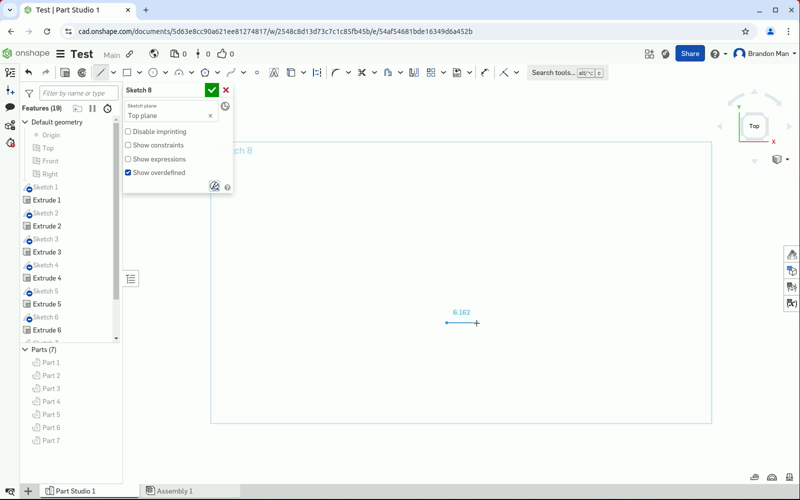
mouse_move(461, 322)
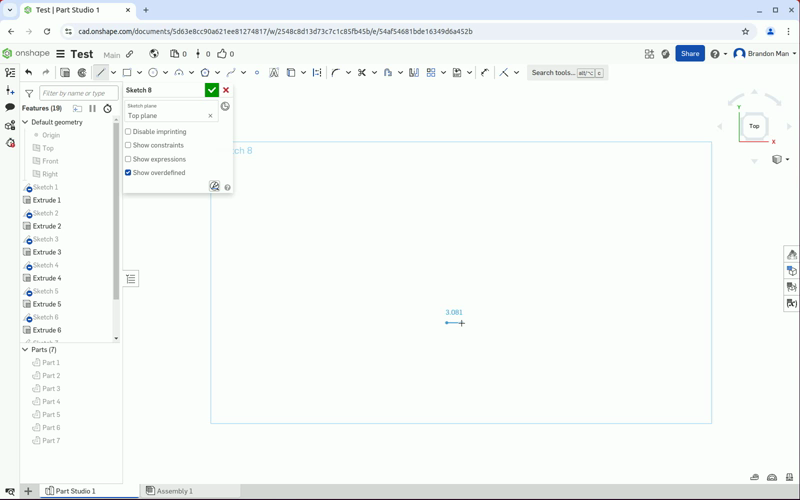
click(461, 322)
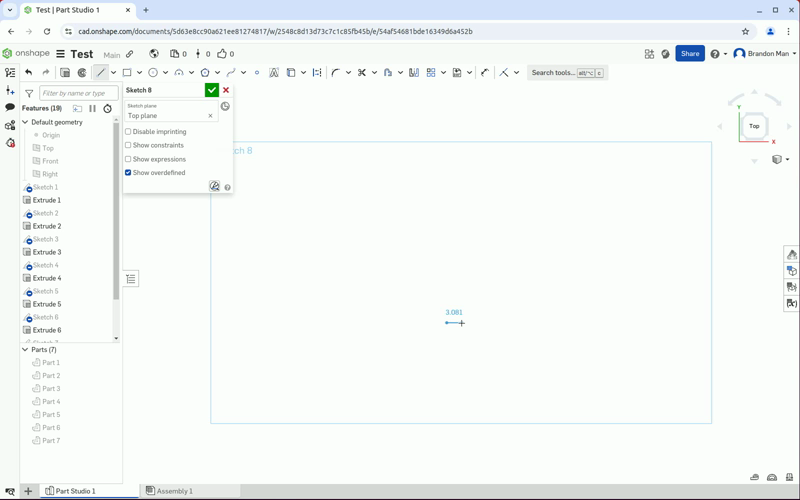
key_up(shift)
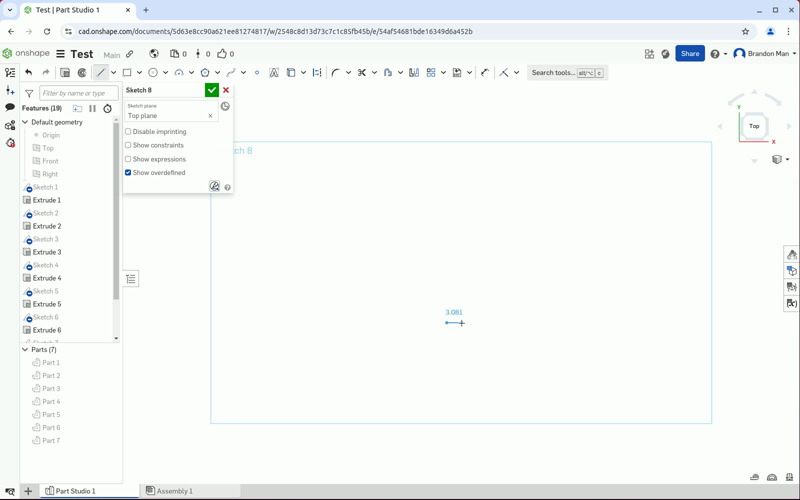
key_down(shift)
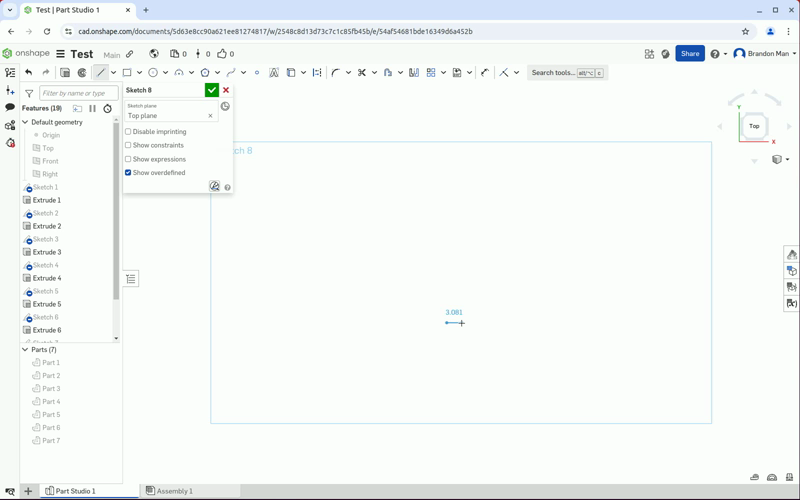
mouse_move(491, 322)
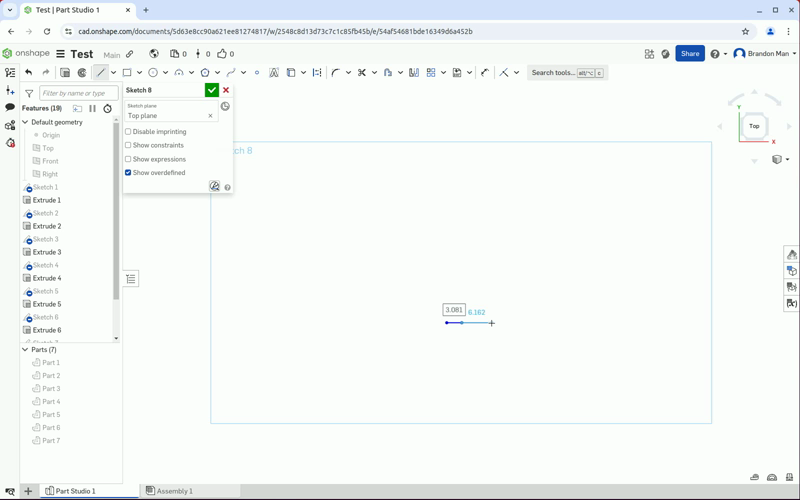
mouse_move(461, 308)
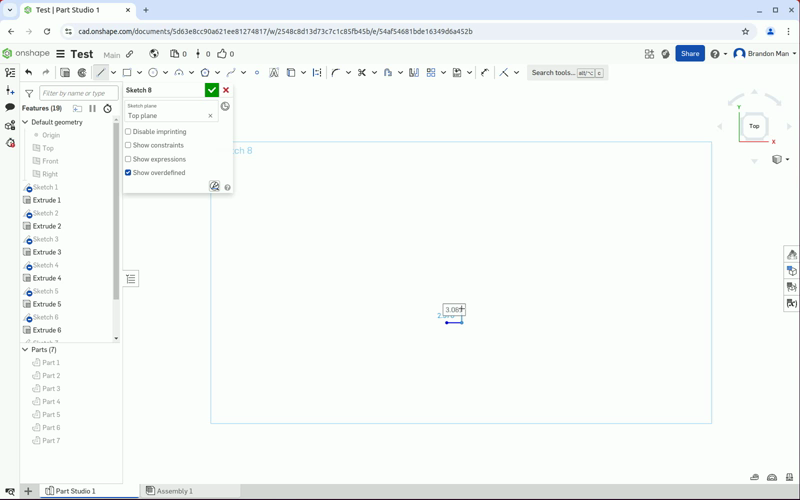
click(461, 308)
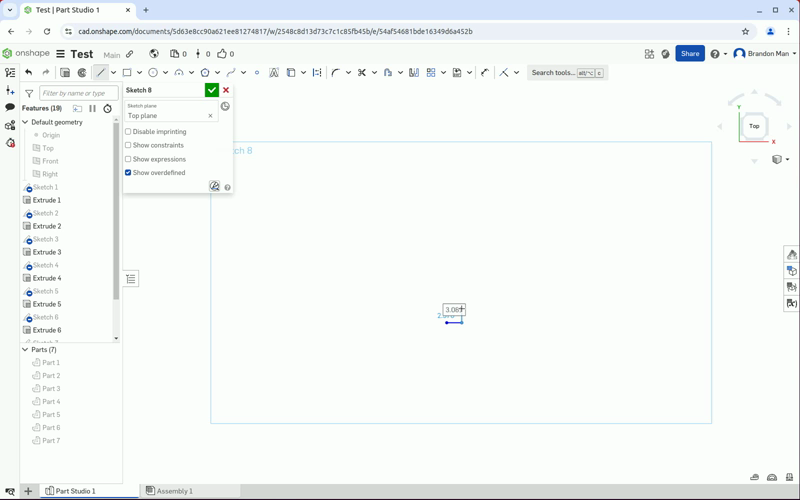
key_up(shift)
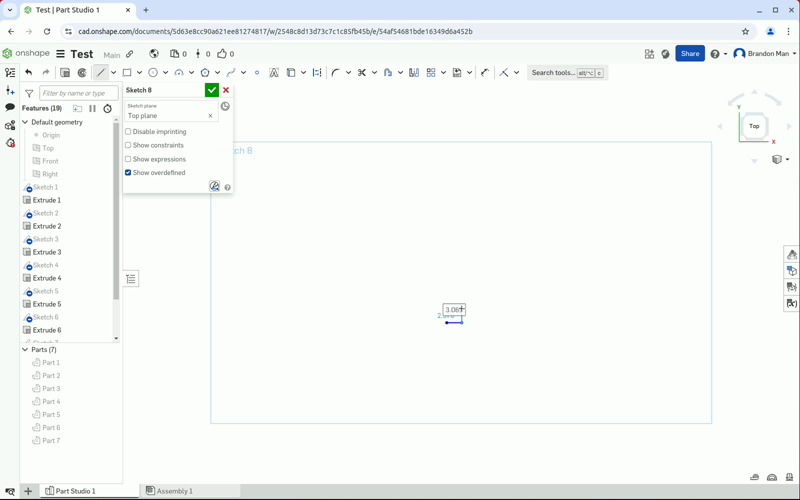
key_down(shift)
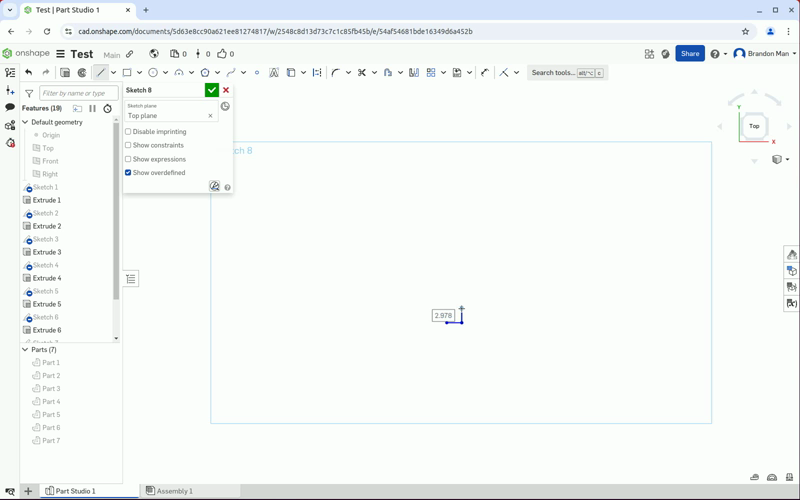
mouse_move(491, 308)
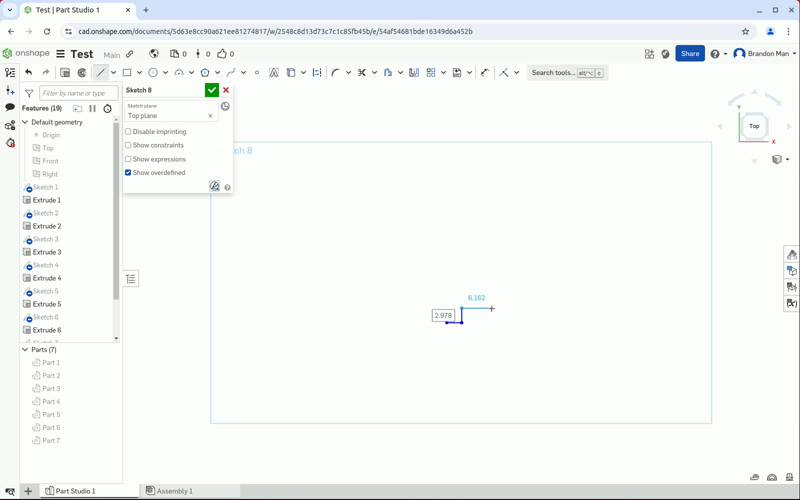
mouse_move(446, 308)
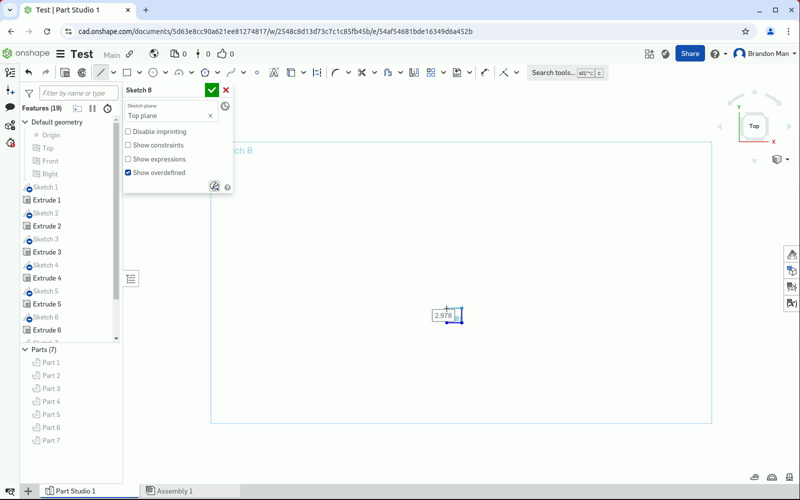
click(446, 308)
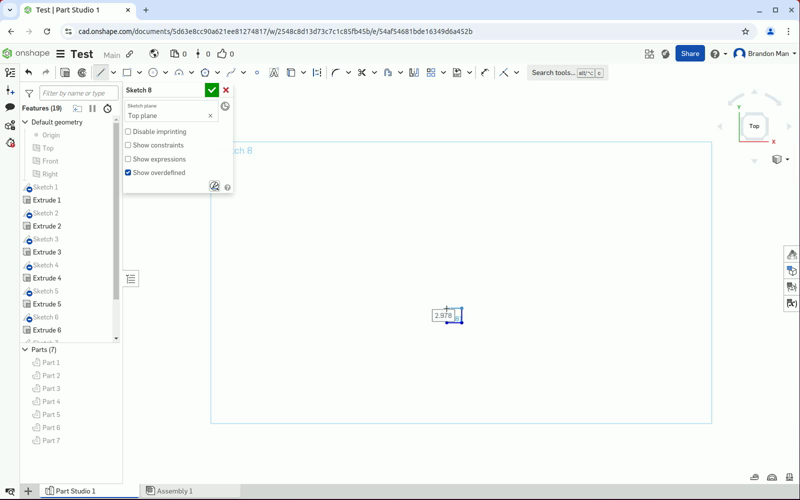
key_up(shift)
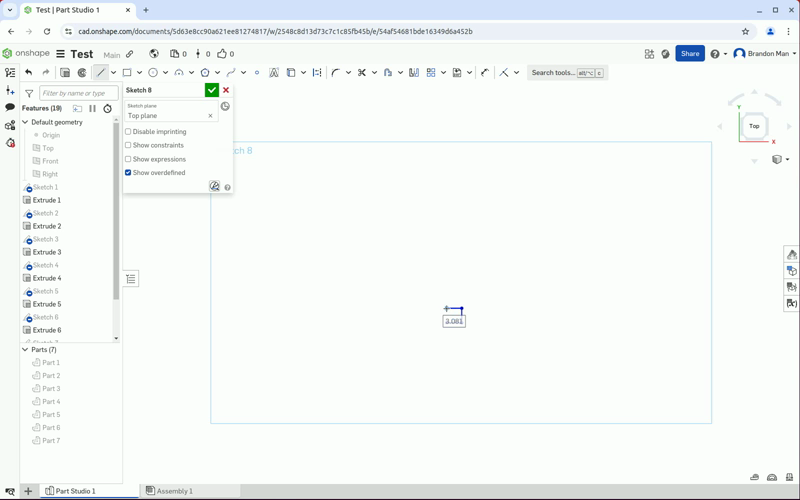
mouse_move(476, 308)
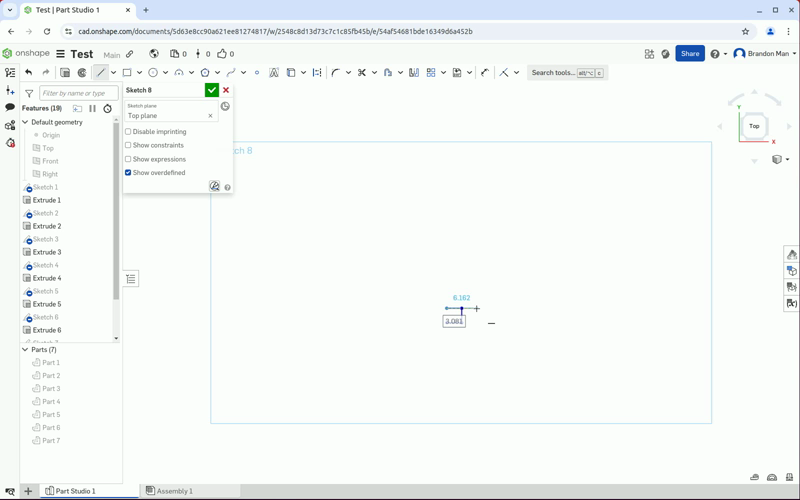
key_down(shift)
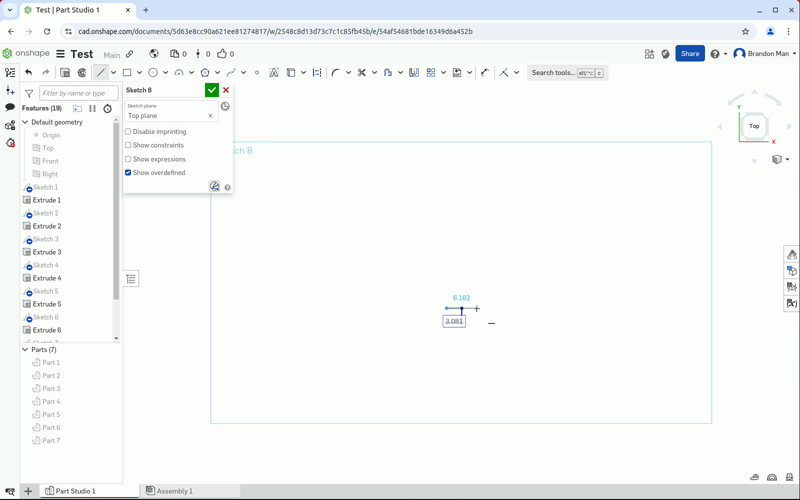
mouse_move(446, 322)
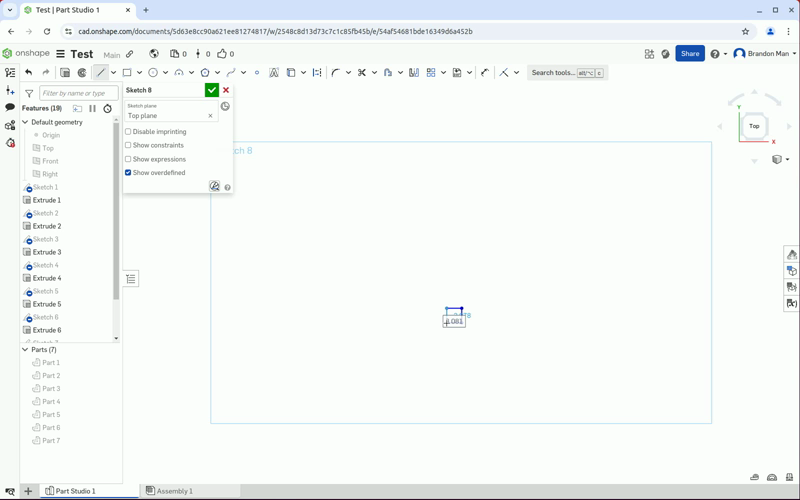
key_up(shift)
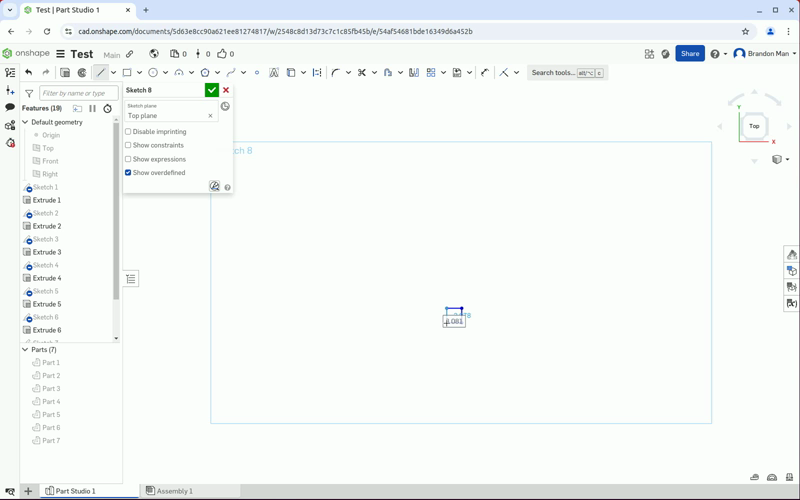
click(446, 322)
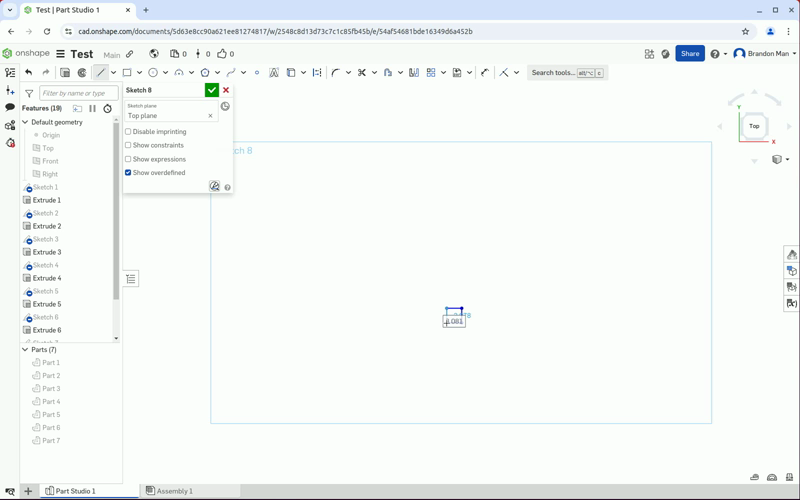
key(esc)
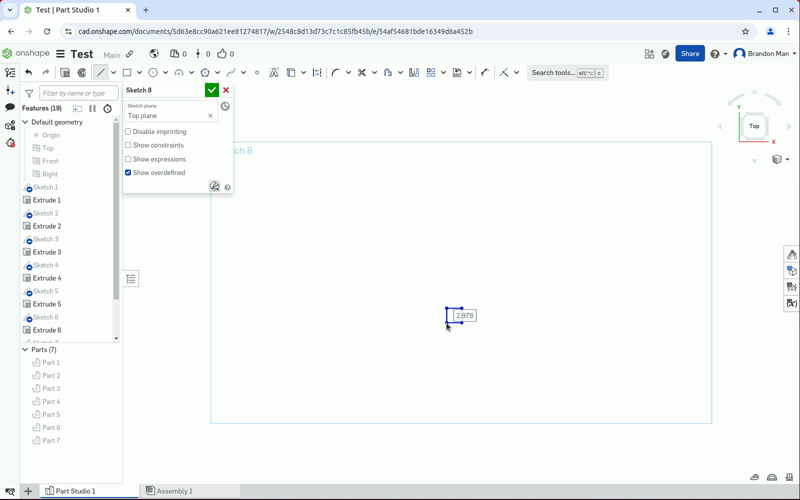
mouse_move(450, 310)
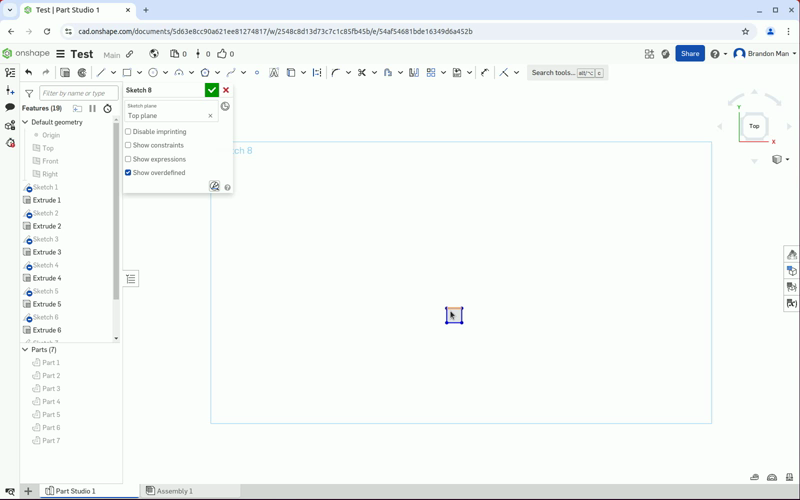
scroll(6)
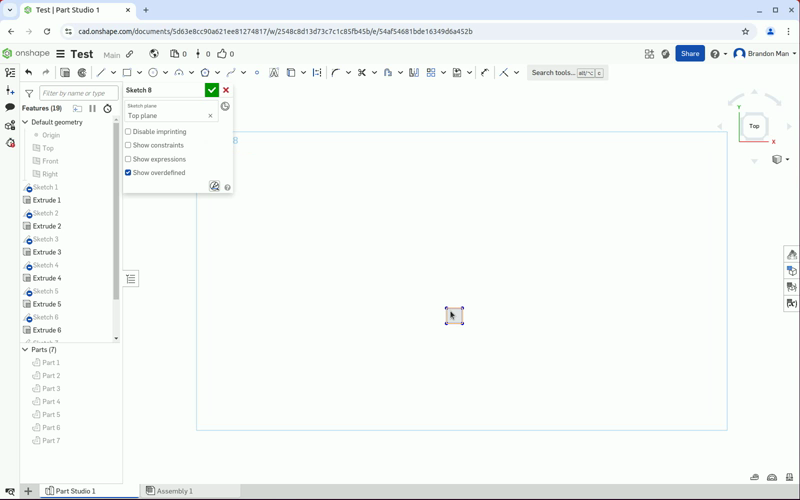
scroll(6)
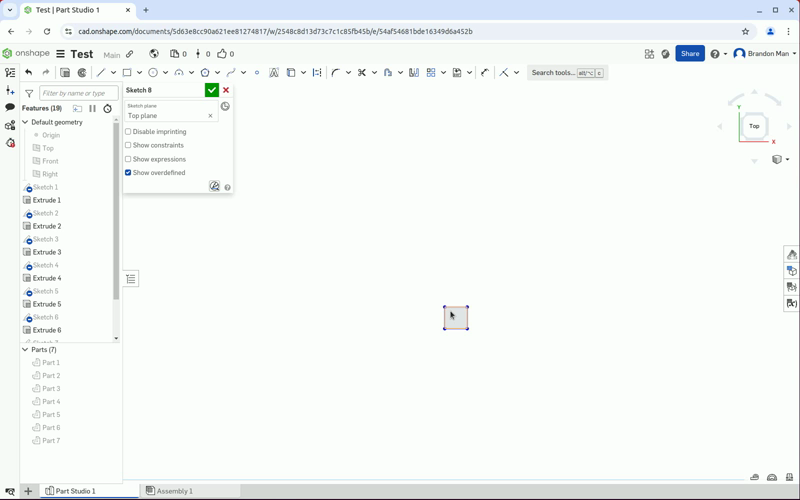
scroll(6)
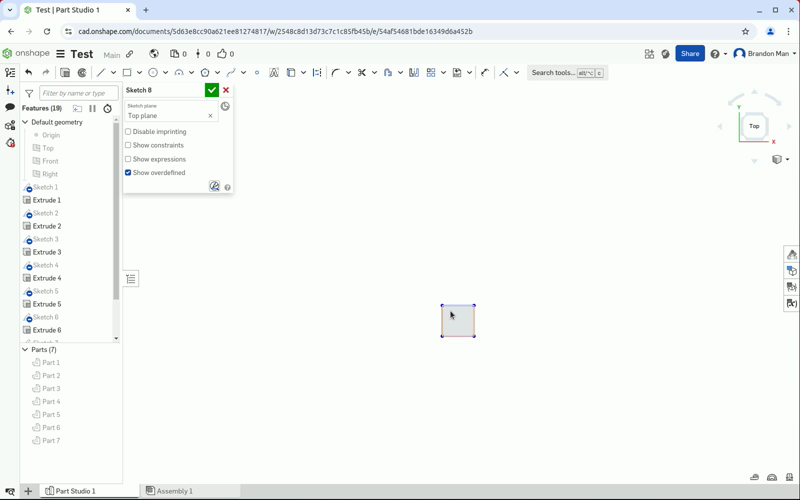
scroll(6)
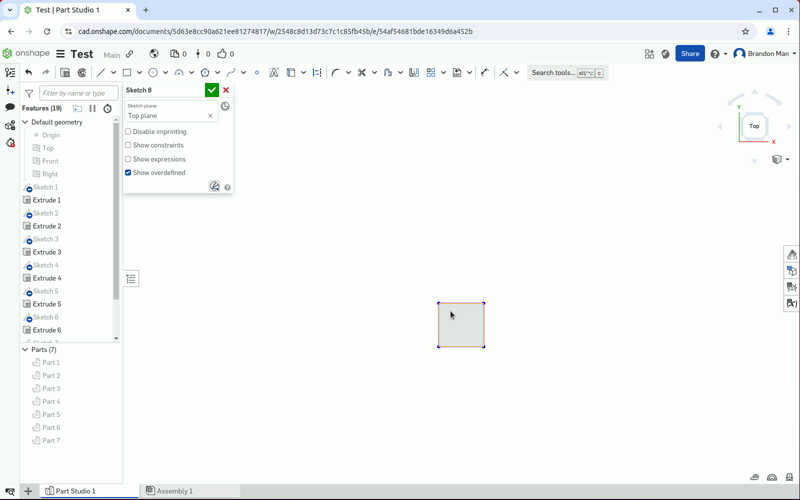
scroll(6)
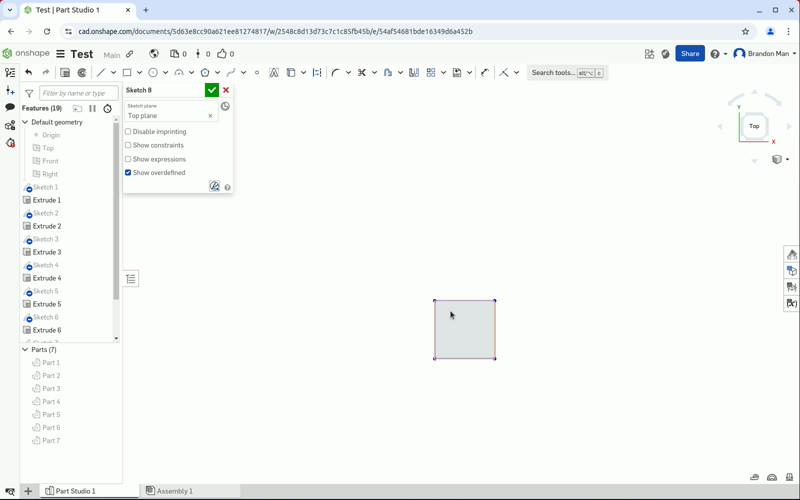
scroll(6)
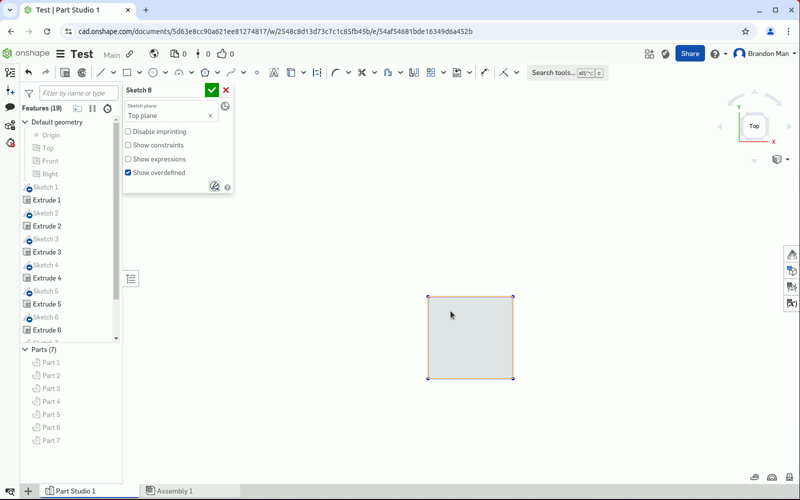
scroll(6)
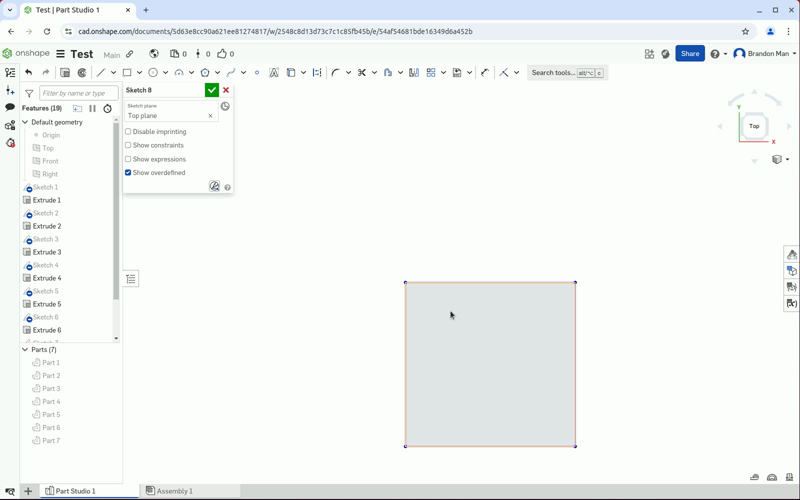
click(450, 310)
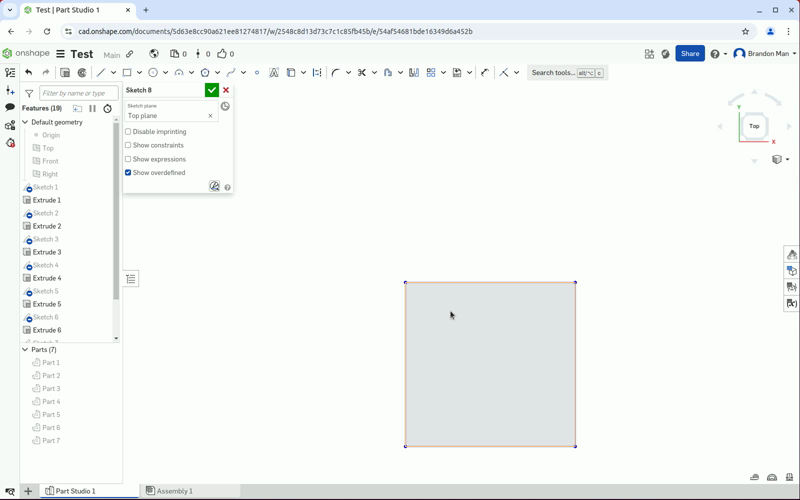
scroll(-6)
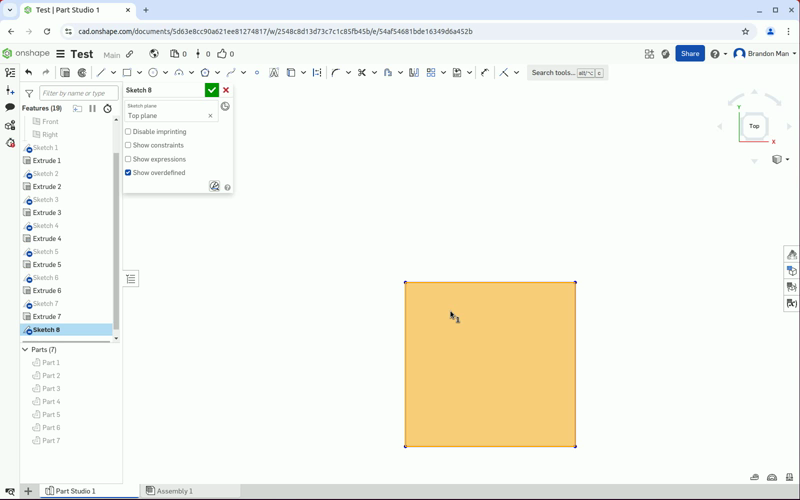
scroll(-6)
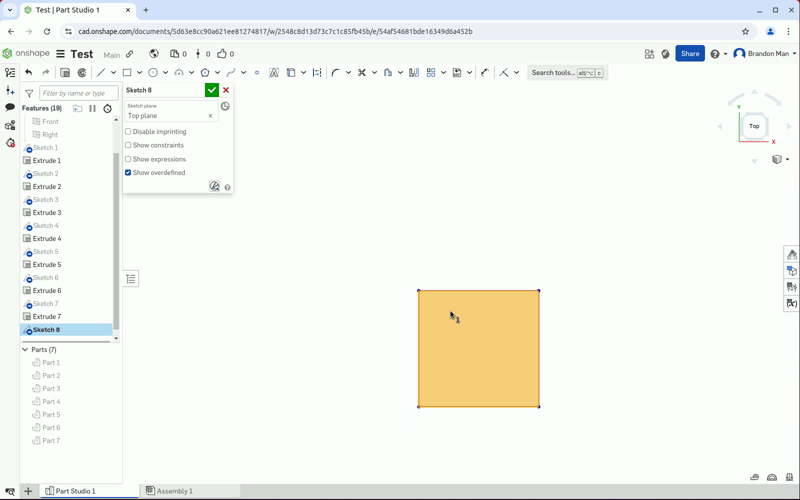
scroll(-6)
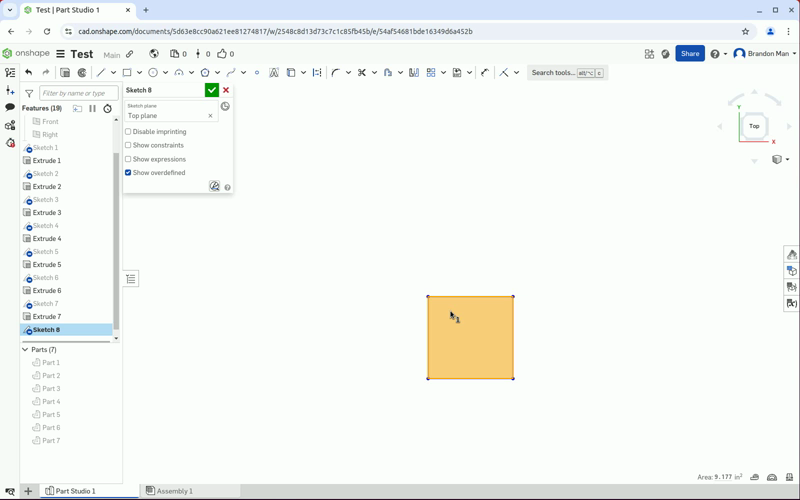
scroll(-6)
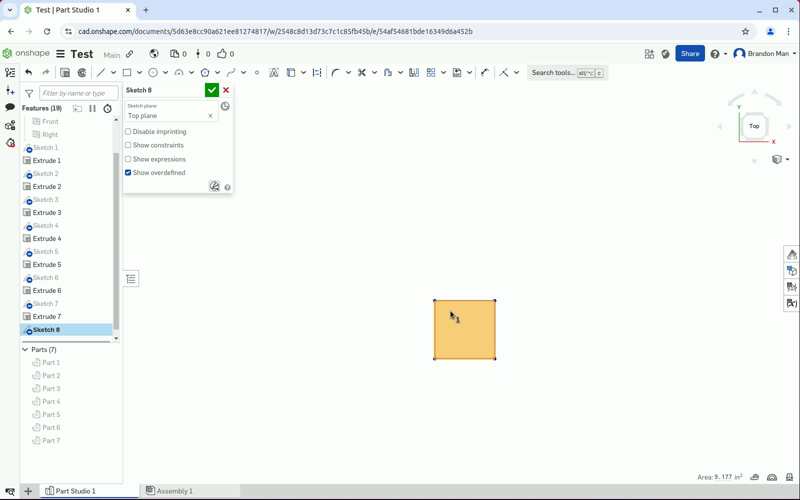
scroll(-6)
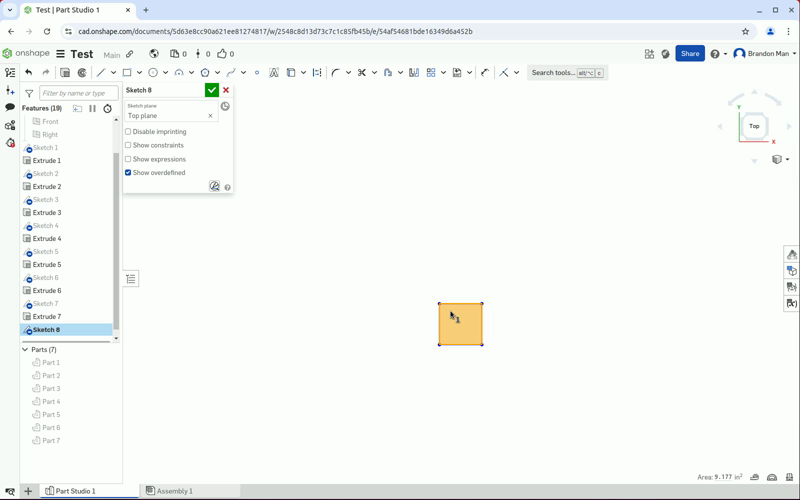
scroll(-6)
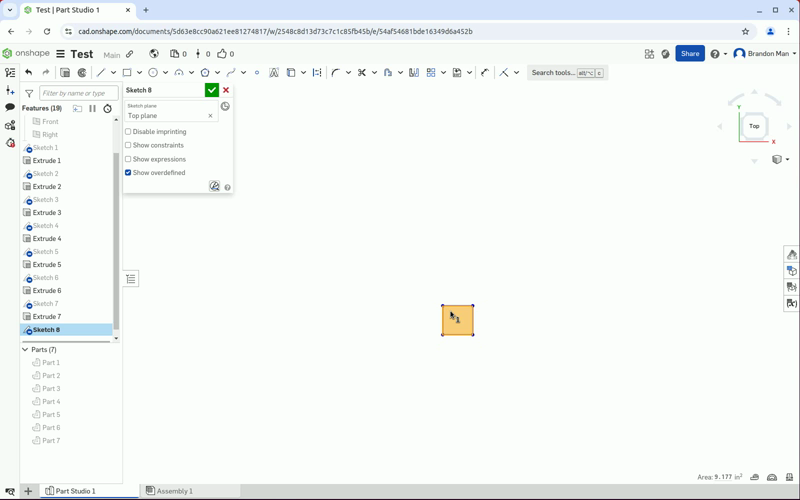
scroll(-6)
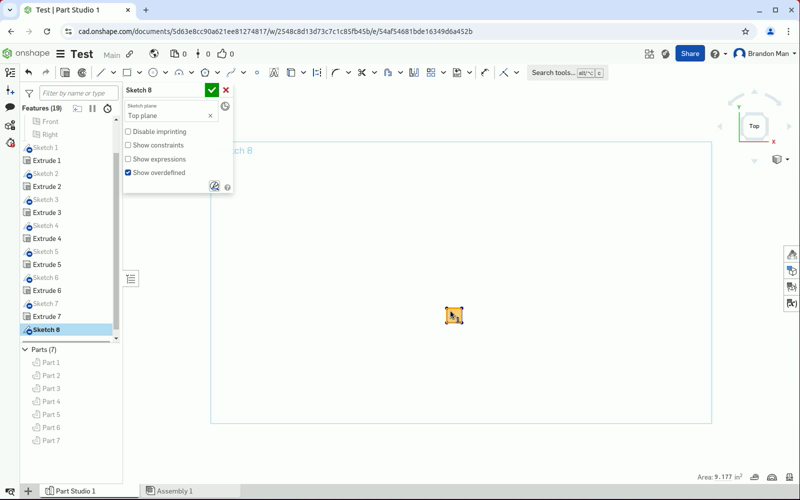
mouse_move(73, 352)
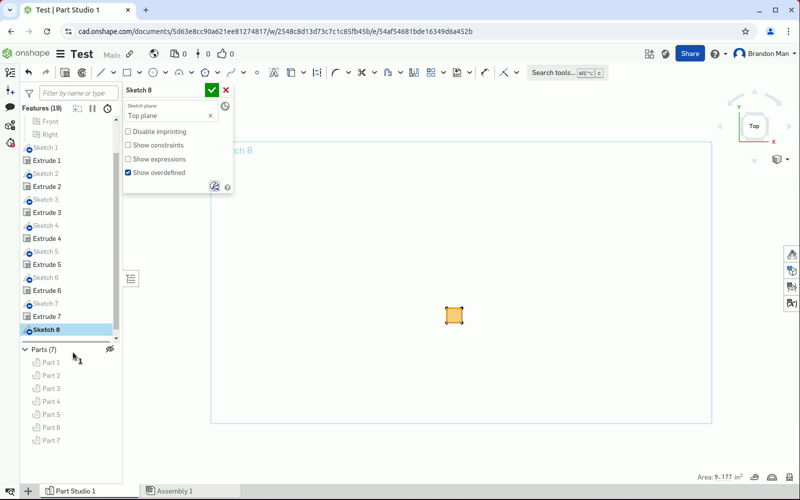
key(shift+y)
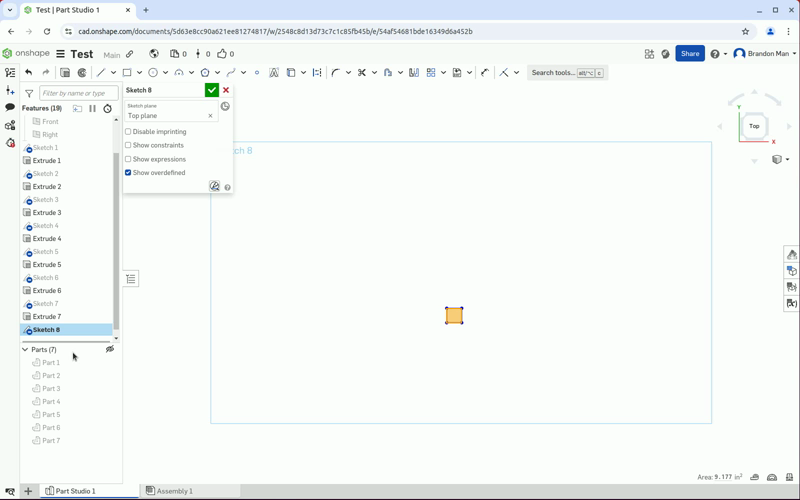
key(shift+e)
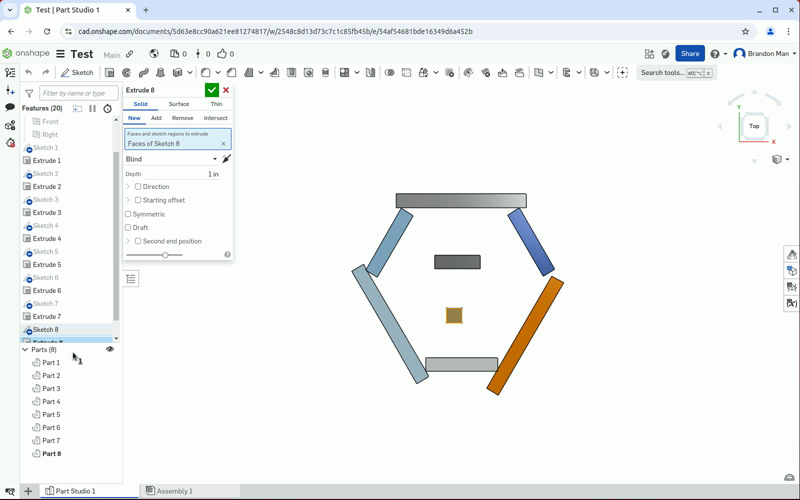
mouse_move(143, 106)
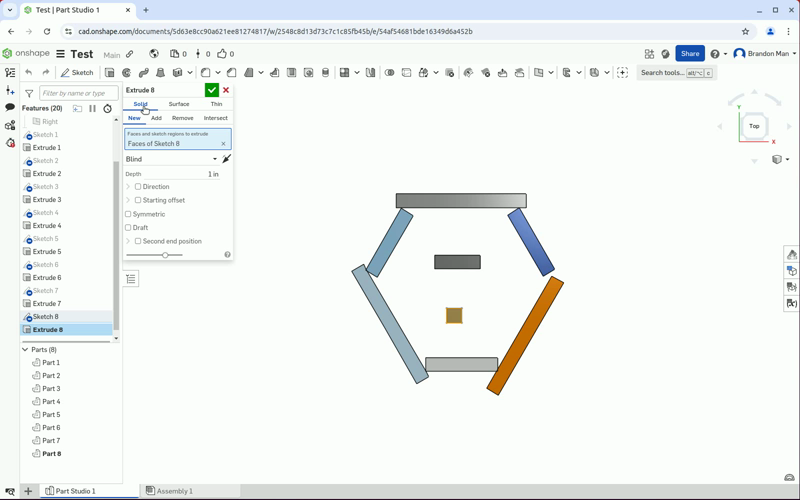
click(143, 106)
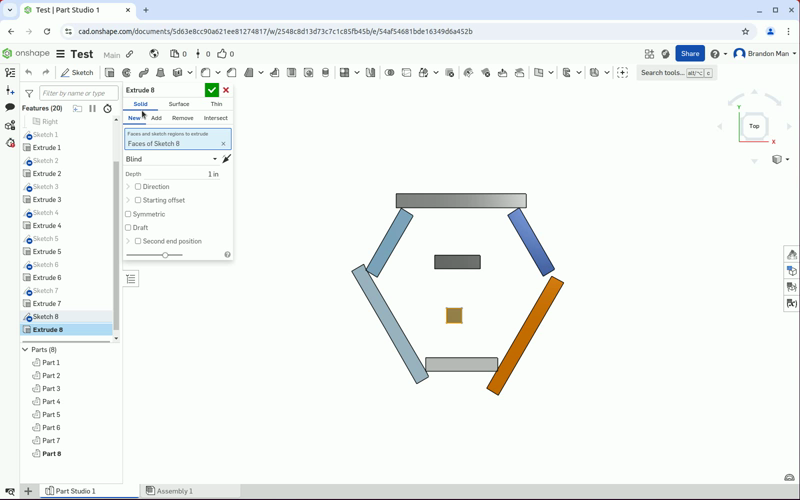
mouse_move(137, 120)
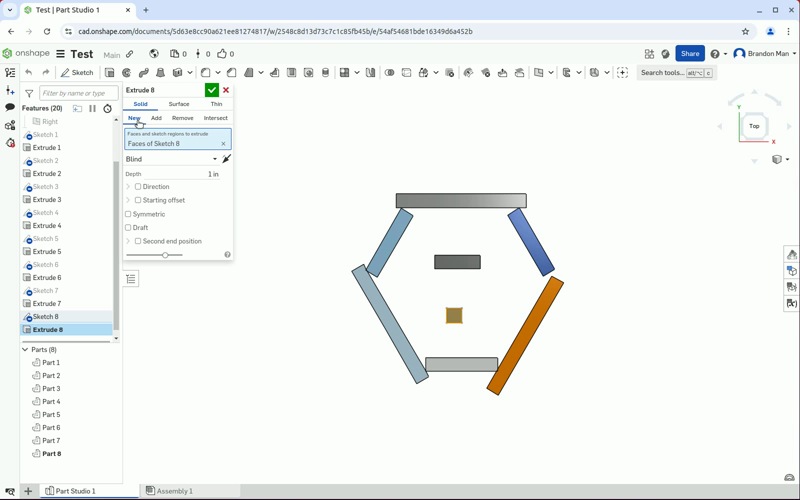
click(137, 120)
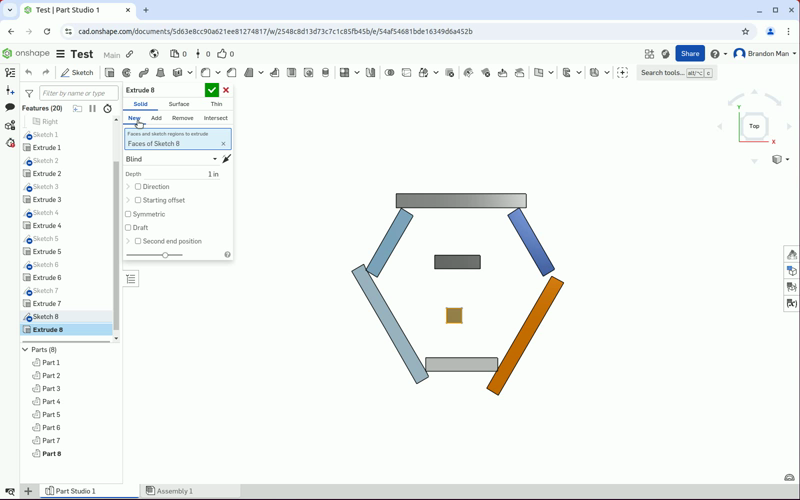
key(tab, 4)
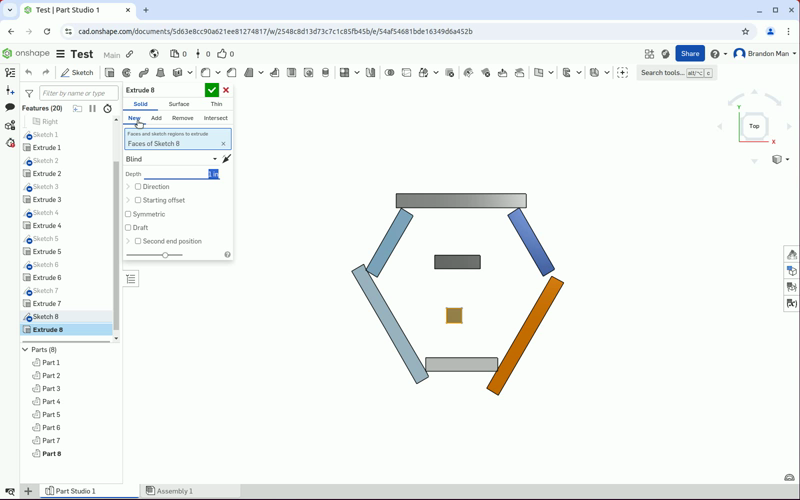
text(3.611)
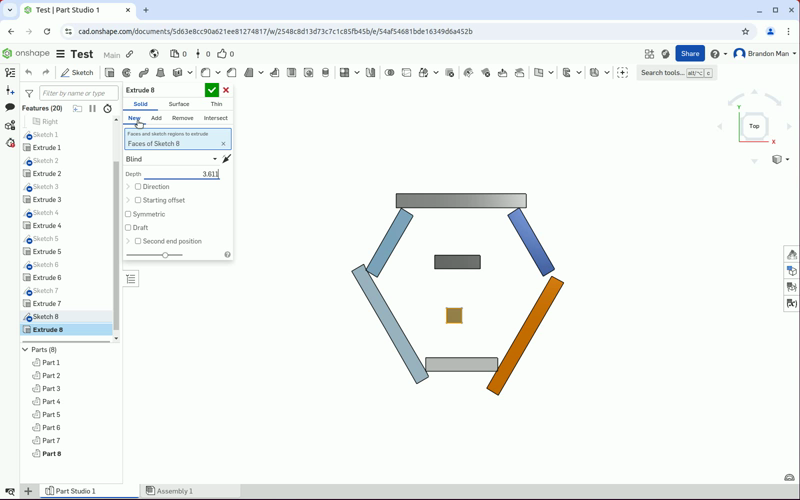
key(enter)
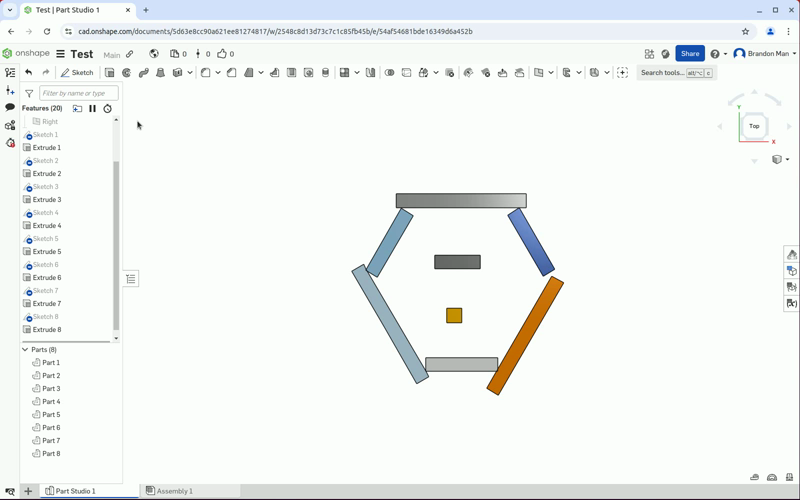
key(shift+h)
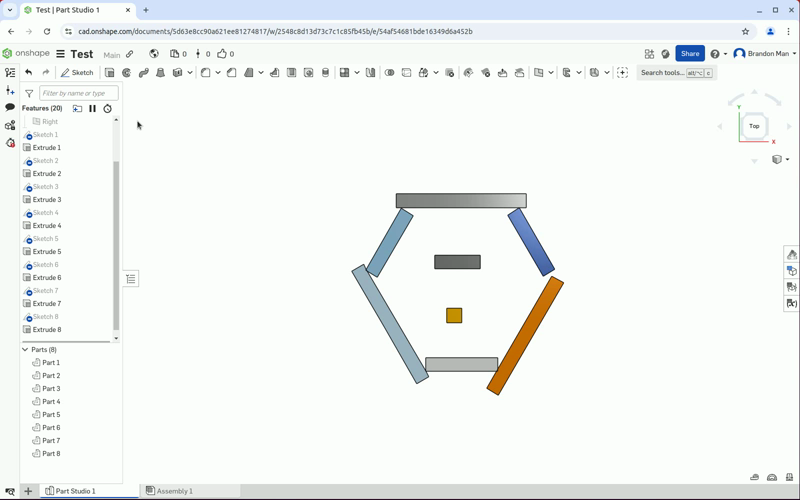
key(shift+h)
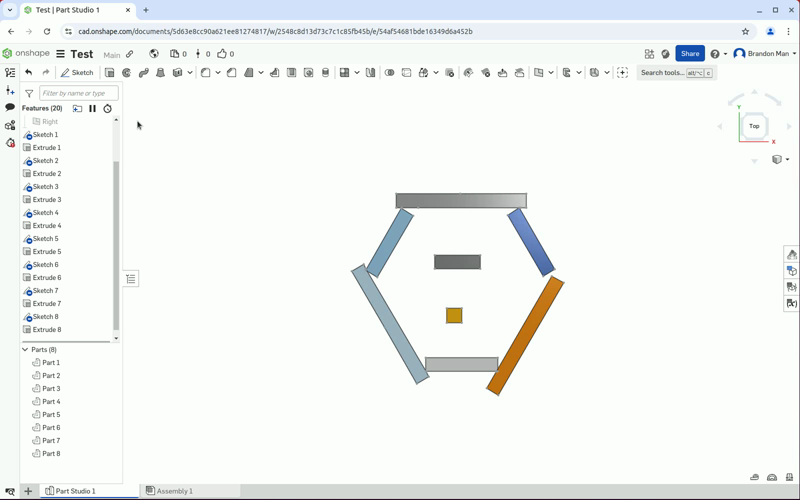
key(shift+7)
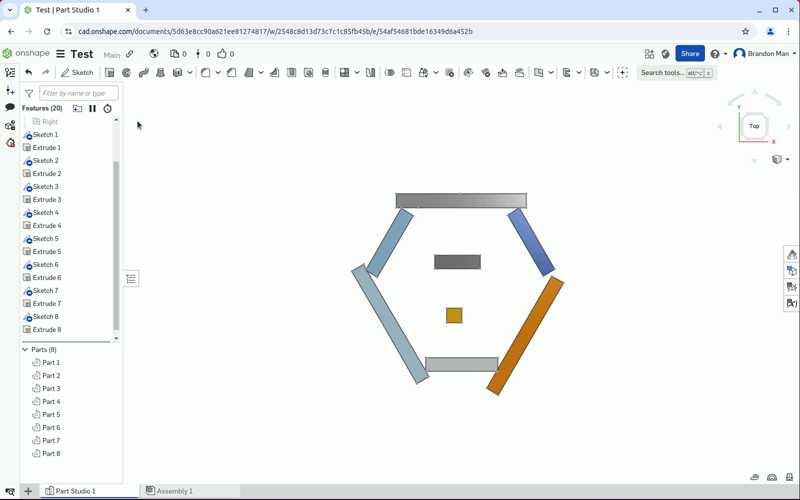
key(up, 3)
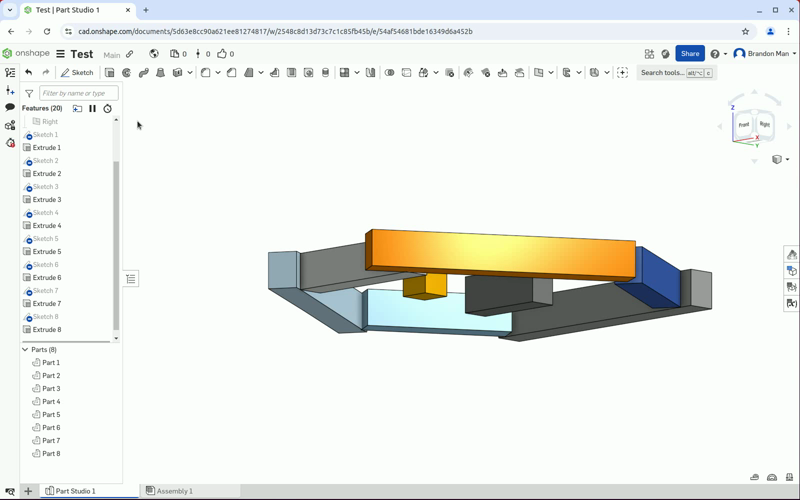
key(left, 3)
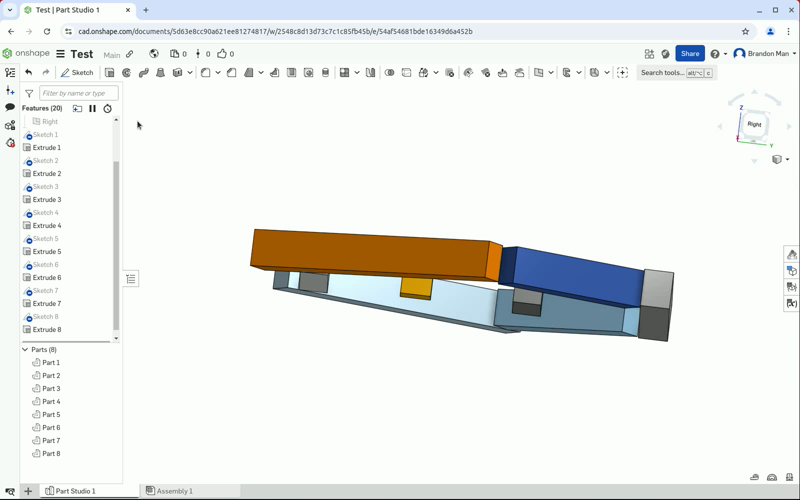
key(right, 3)
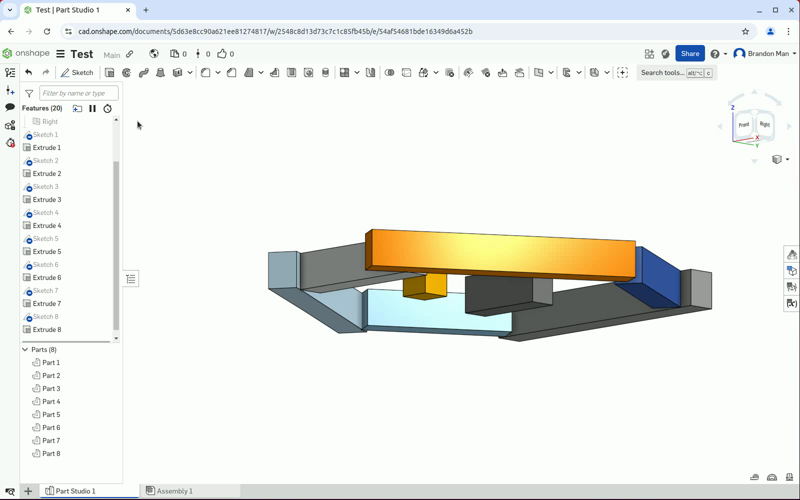
key(down, 3)
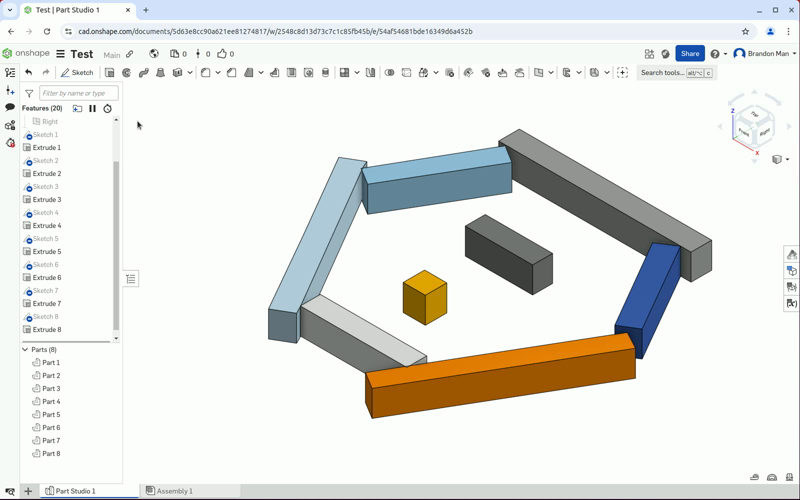
mouse_move(69, 137)
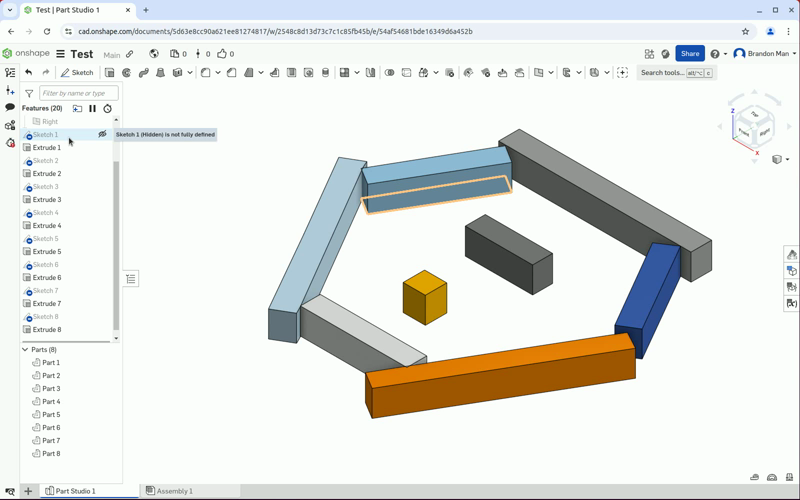
click(69, 137)